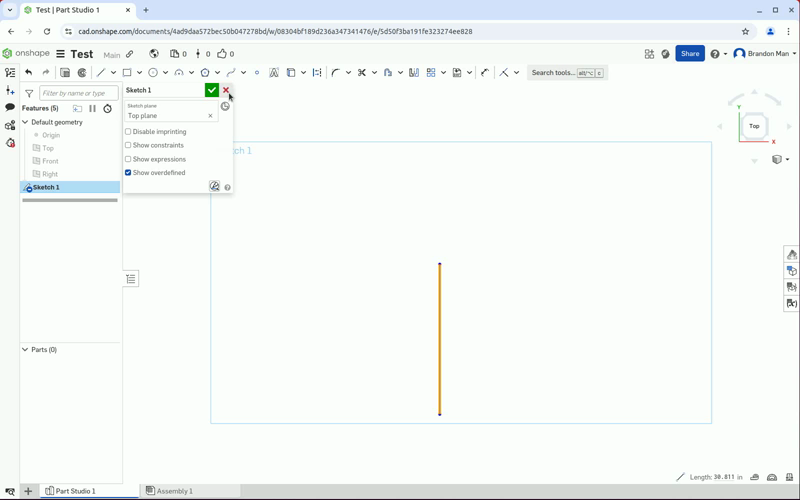
key(shift+h)
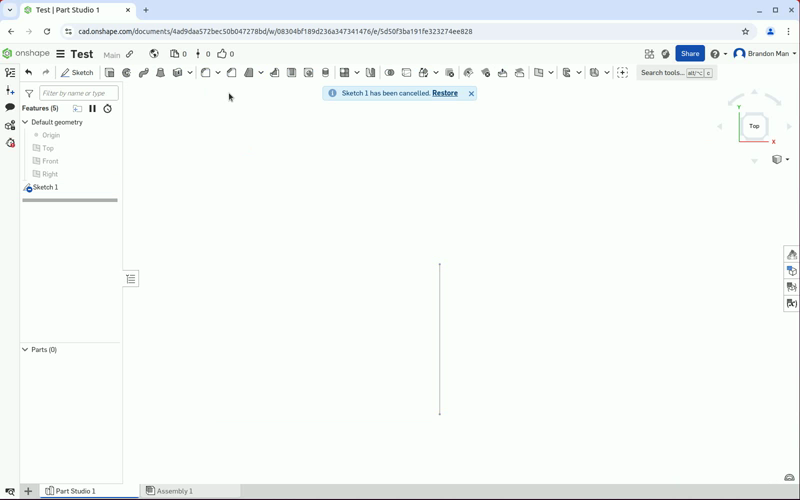
key(shift+s)
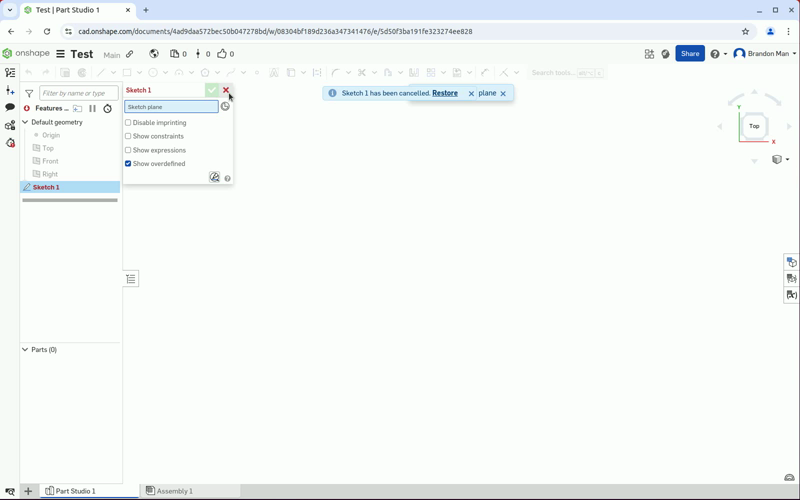
mouse_move(73, 150)
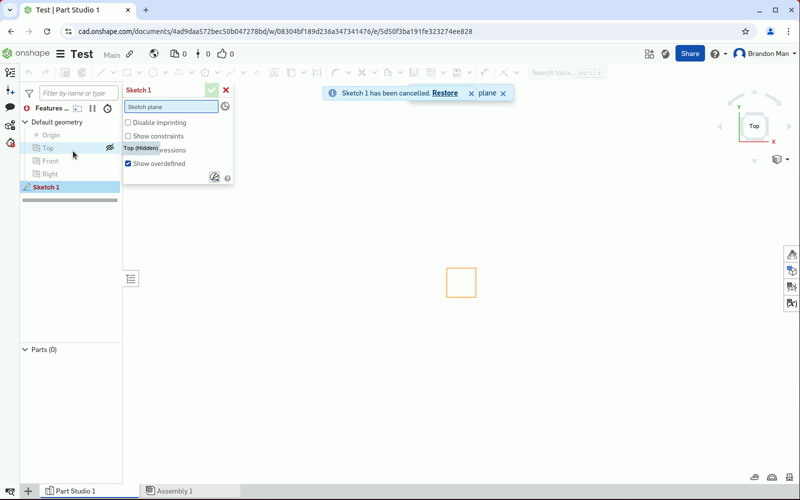
click(73, 150)
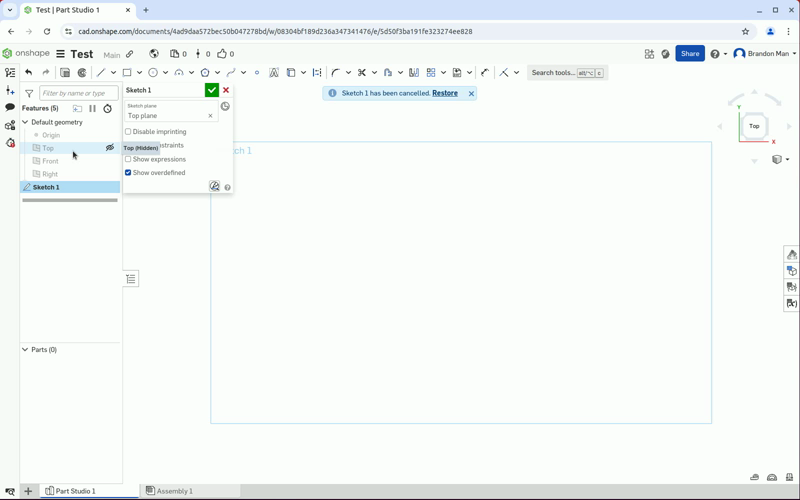
mouse_move(73, 352)
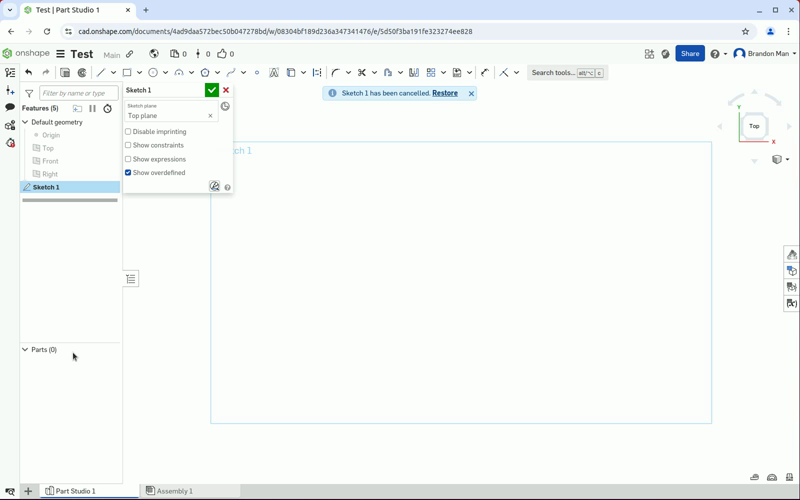
key(y)
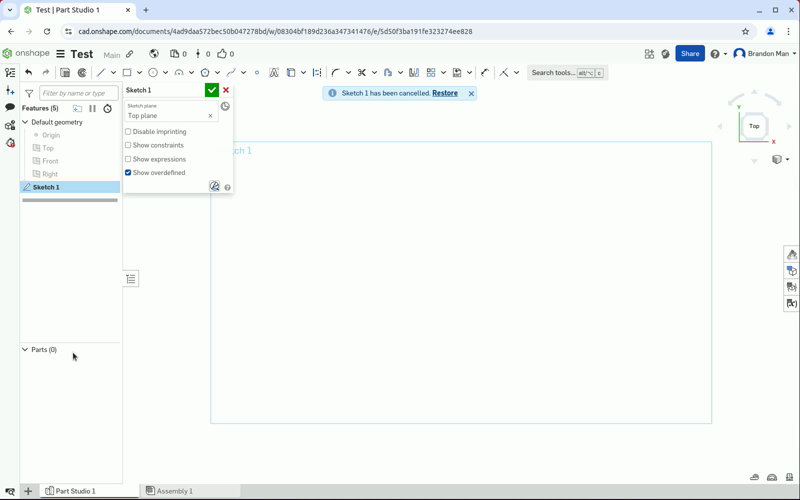
key(l)
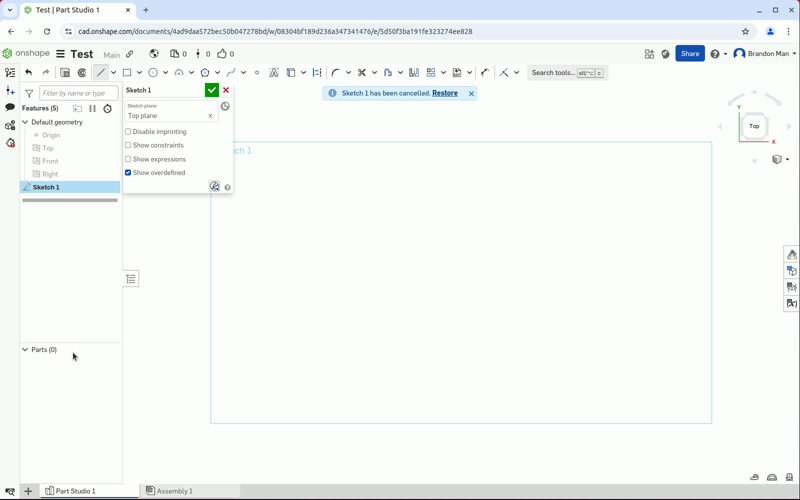
key_down(shift)
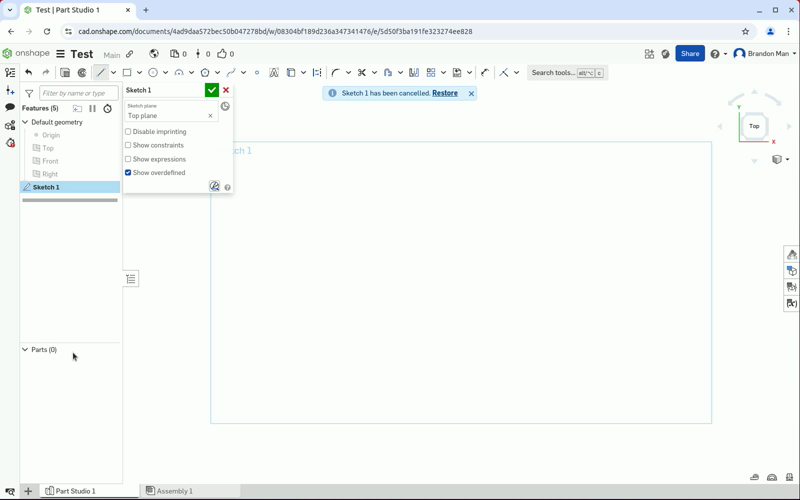
mouse_move(446, 246)
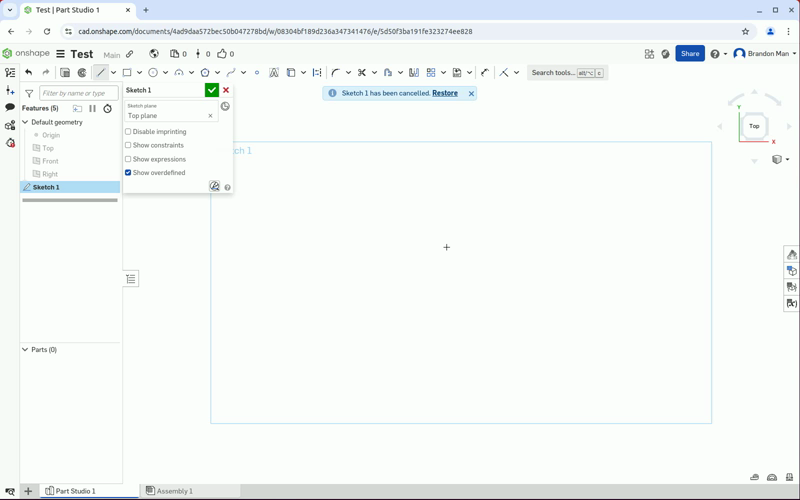
click(446, 246)
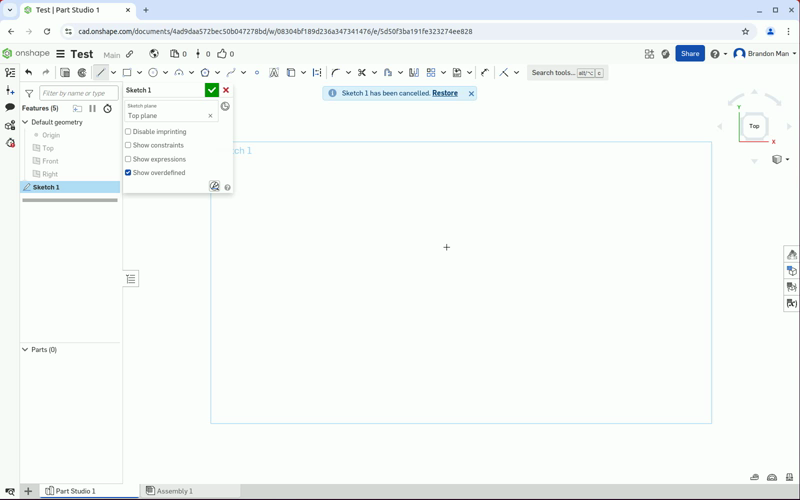
key_up(shift)
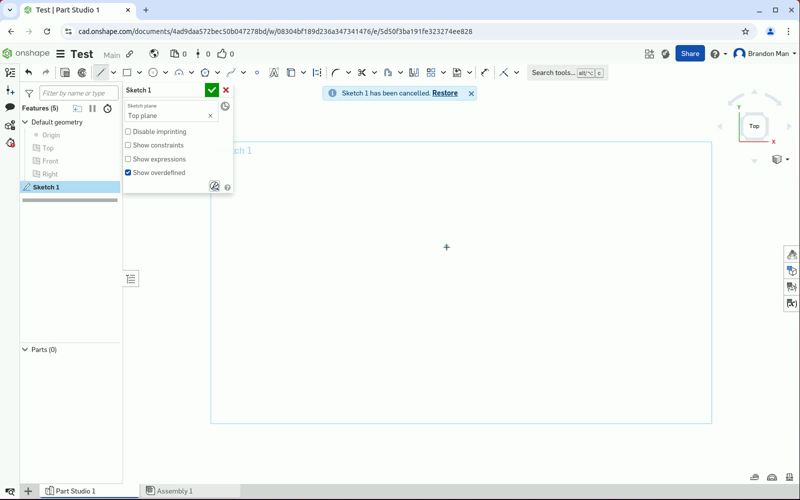
key_down(shift)
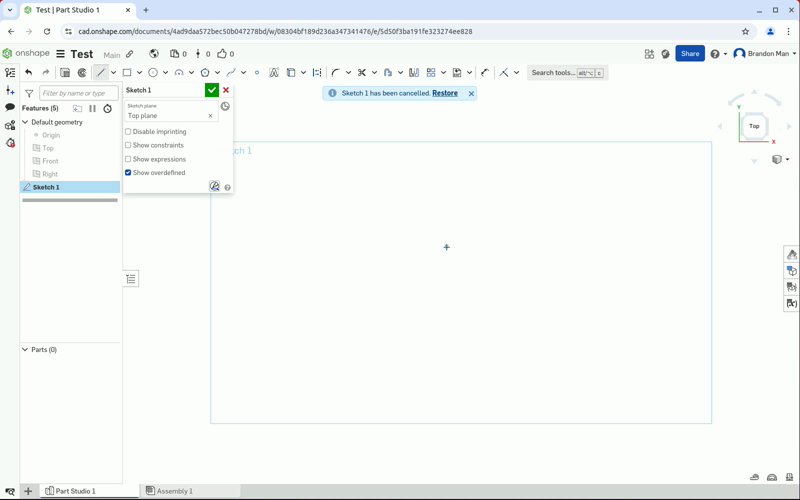
mouse_move(476, 246)
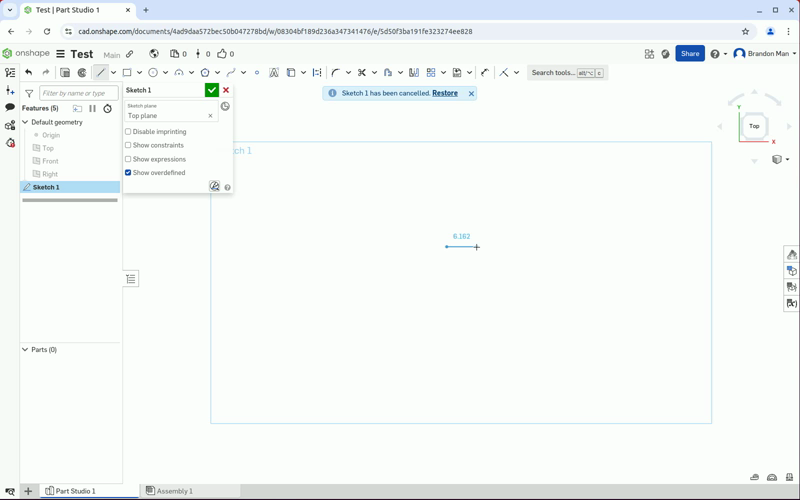
mouse_move(475, 246)
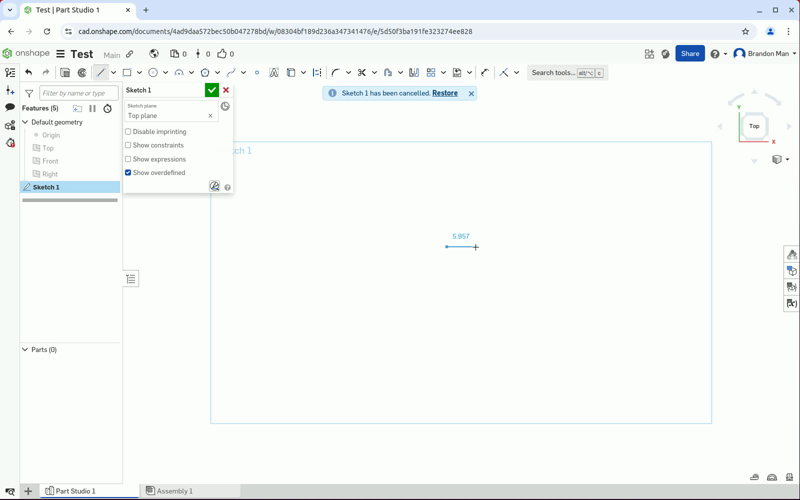
click(475, 246)
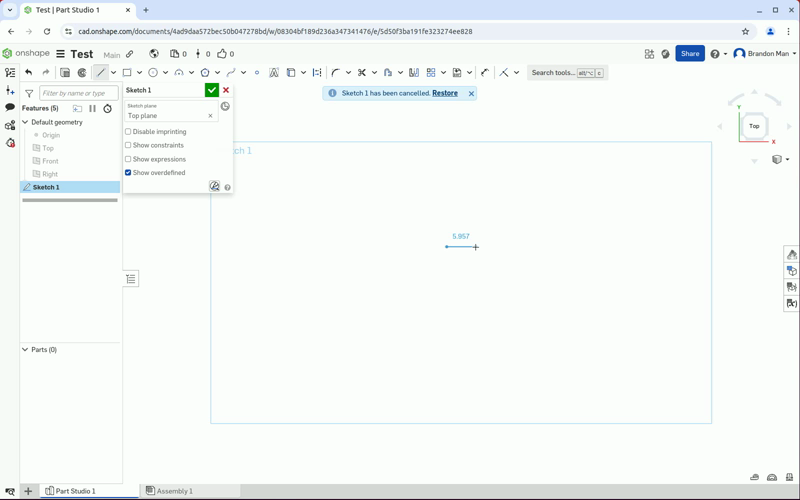
key_up(shift)
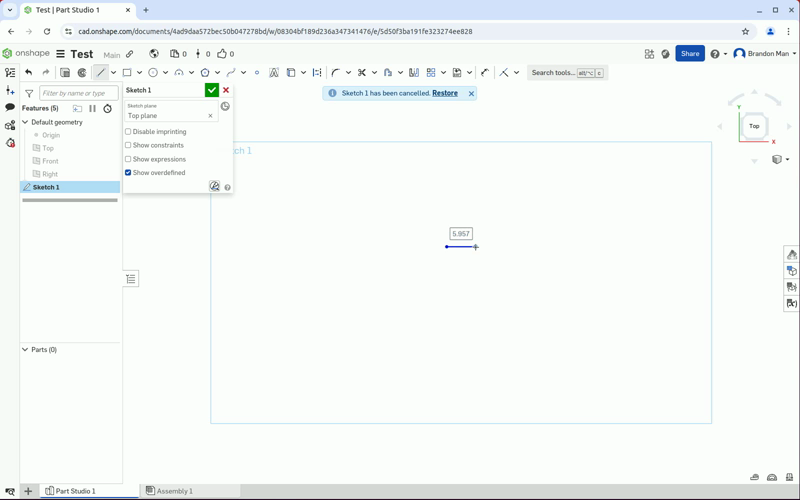
key_down(shift)
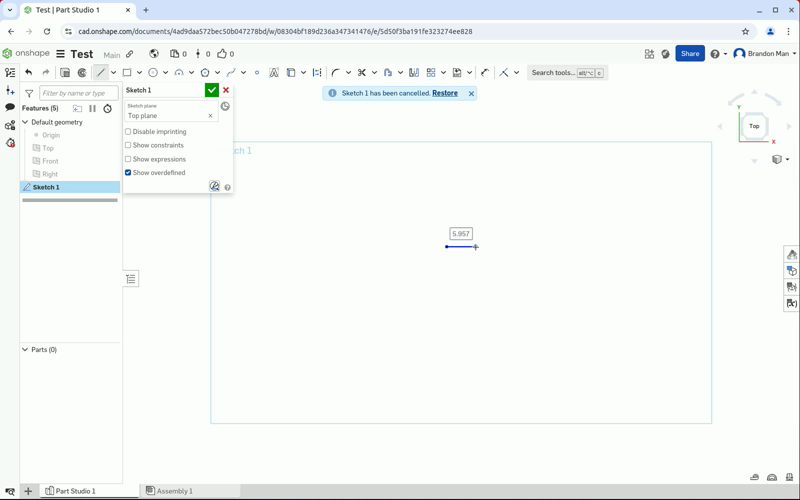
mouse_move(505, 246)
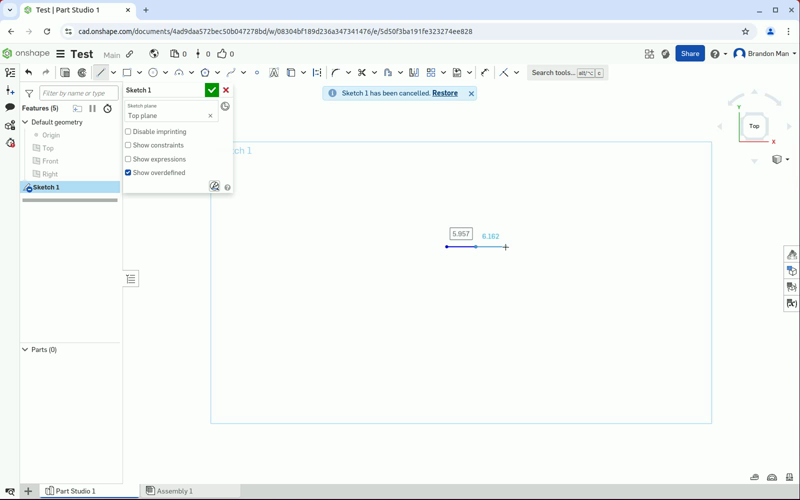
mouse_move(475, 237)
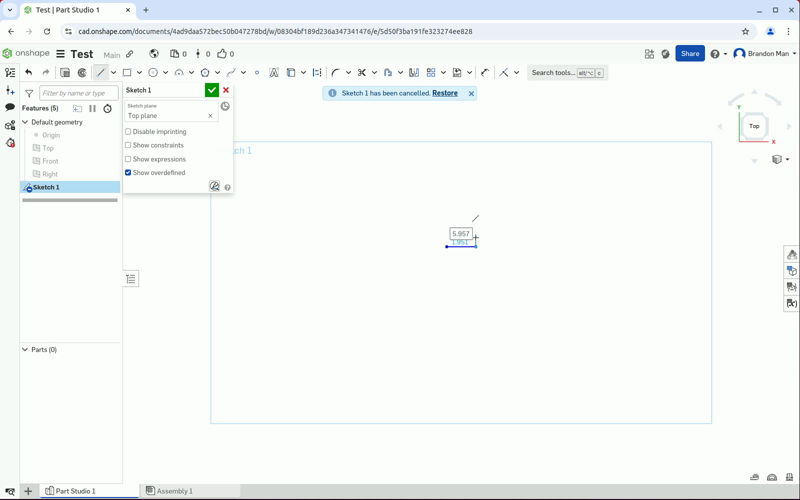
click(475, 237)
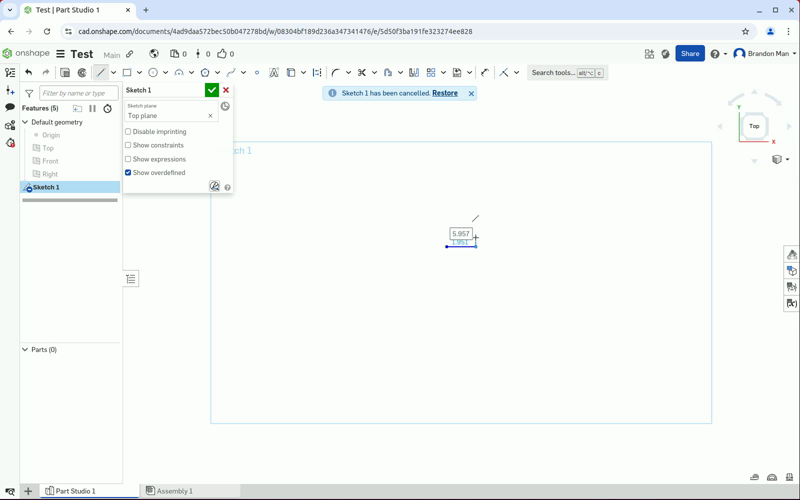
key_up(shift)
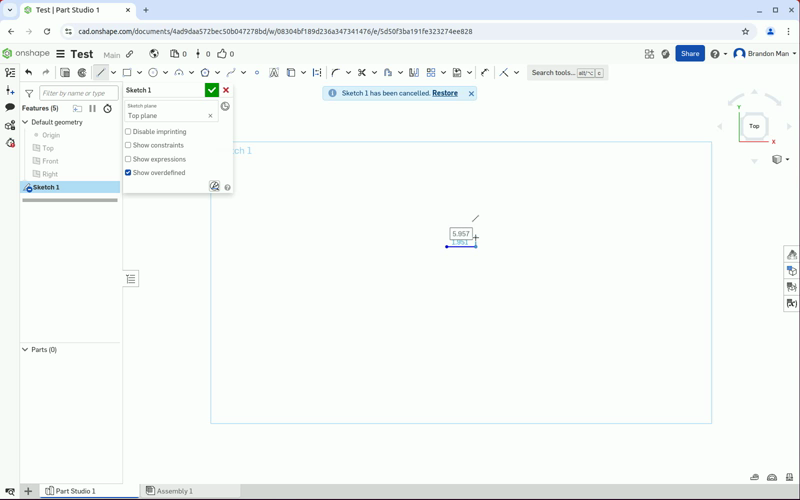
key(esc)
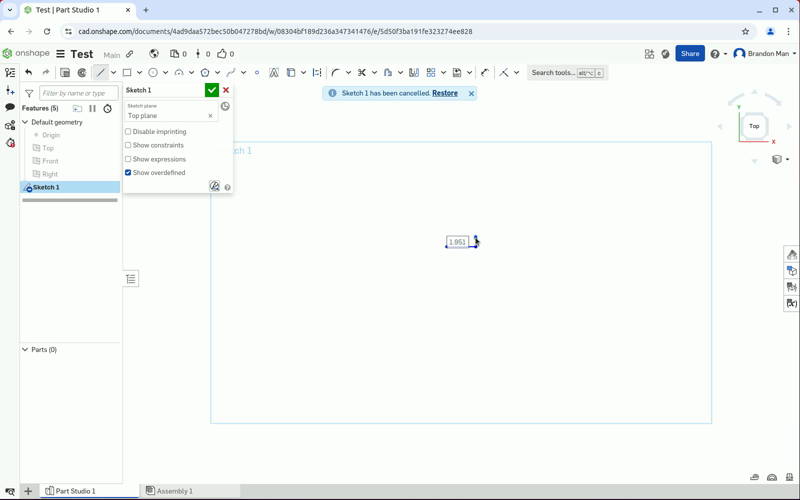
key(a)
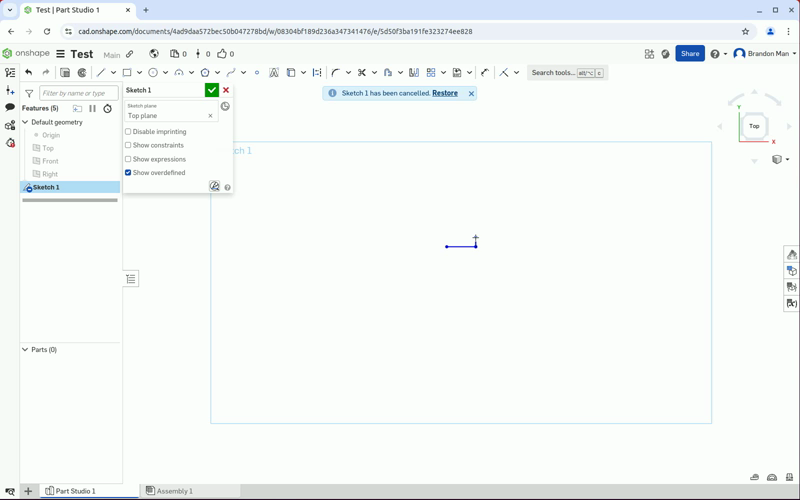
mouse_move(475, 237)
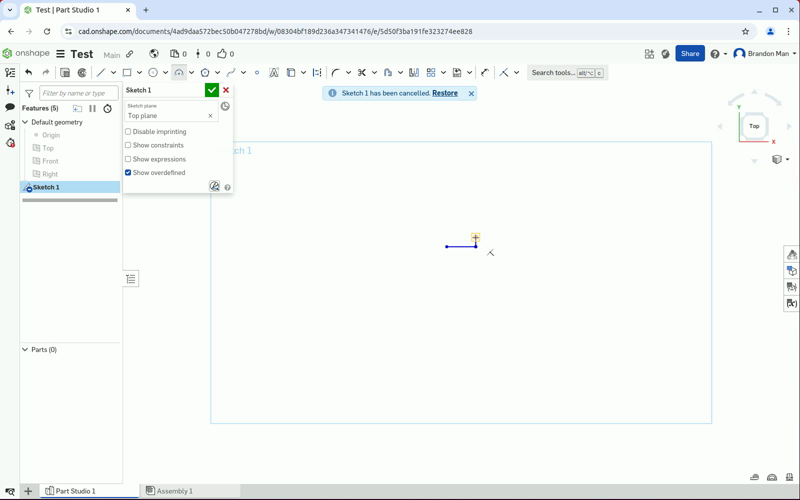
click(475, 237)
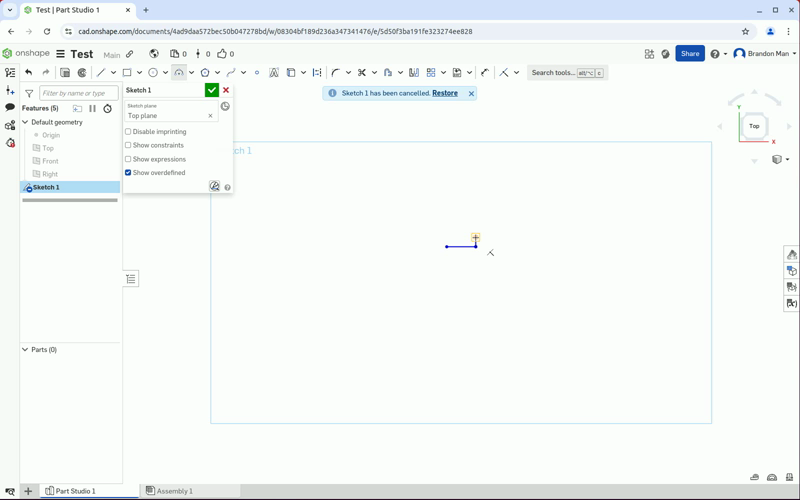
key_down(shift)
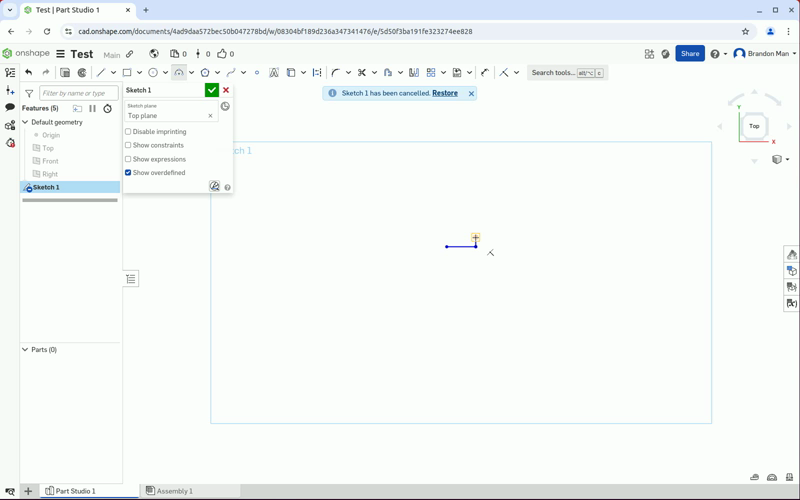
mouse_move(446, 237)
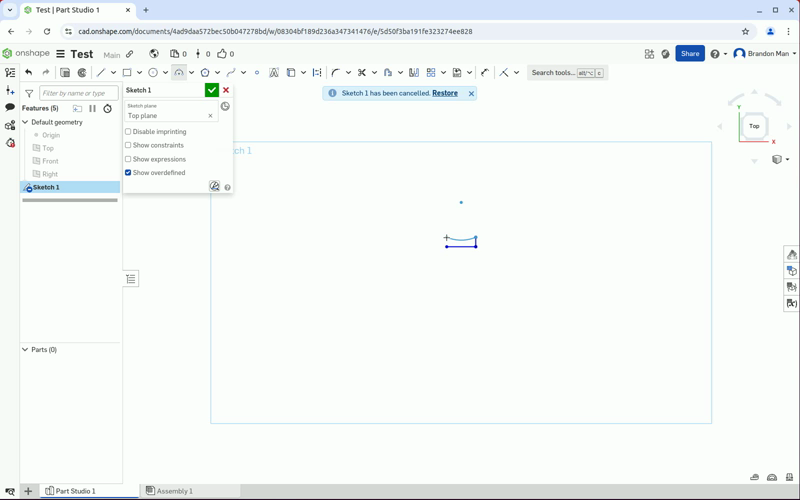
click(446, 237)
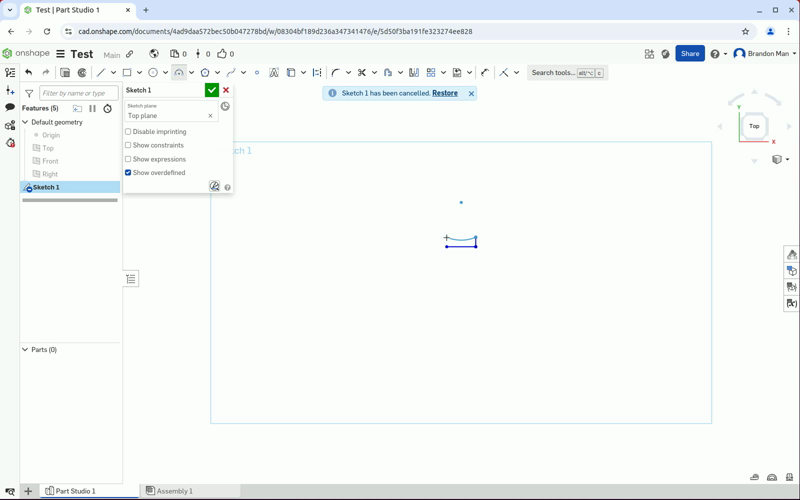
mouse_move(461, 235)
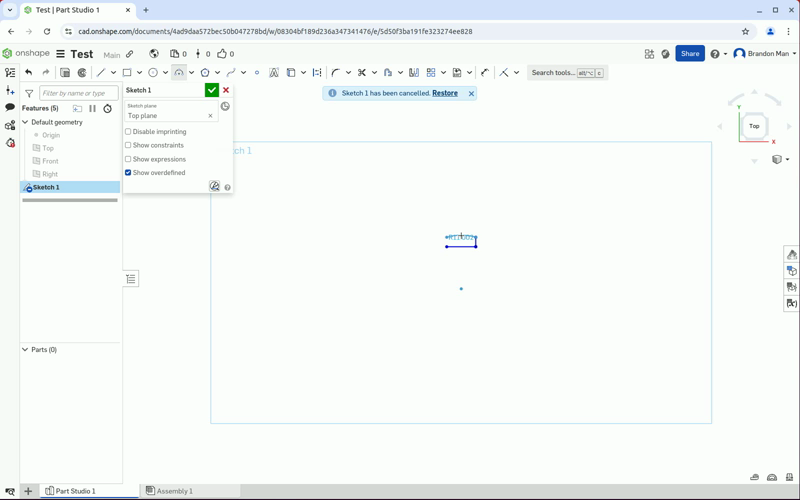
click(461, 235)
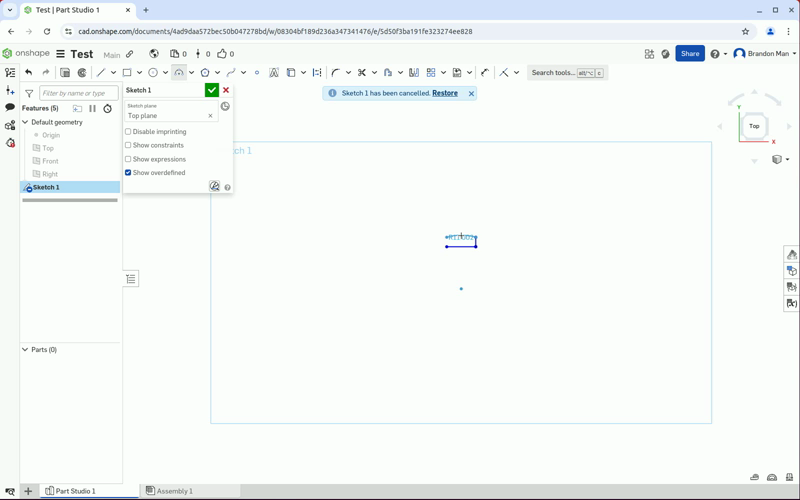
key_up(shift)
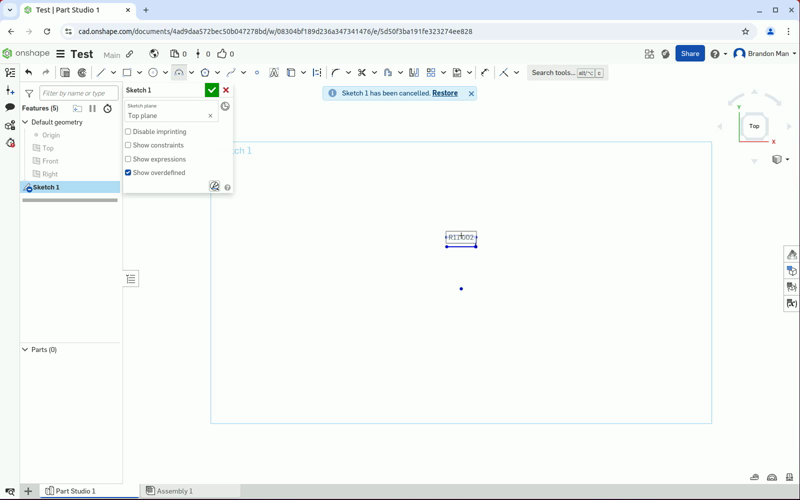
key(esc)
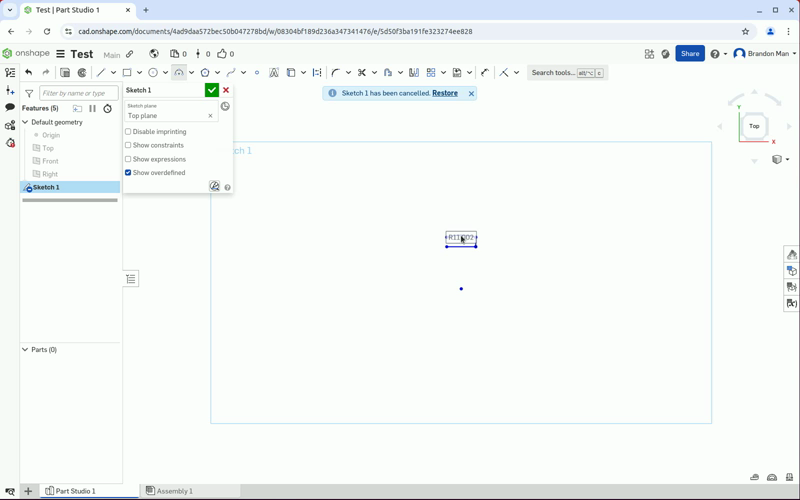
key(l)
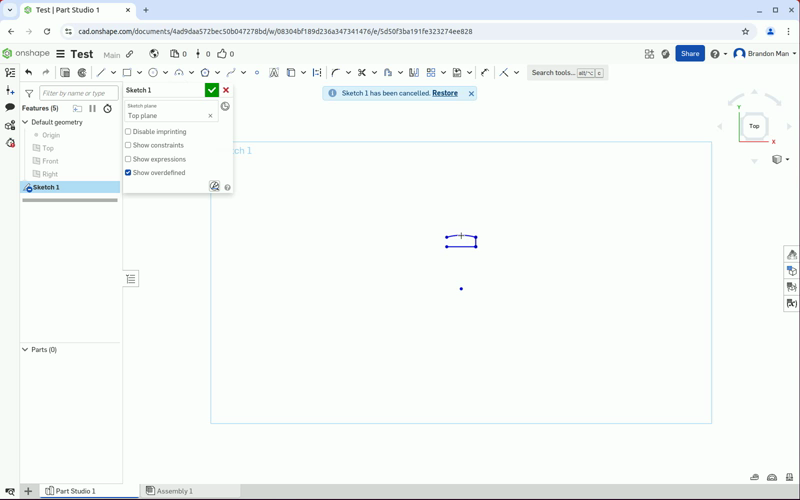
mouse_move(446, 237)
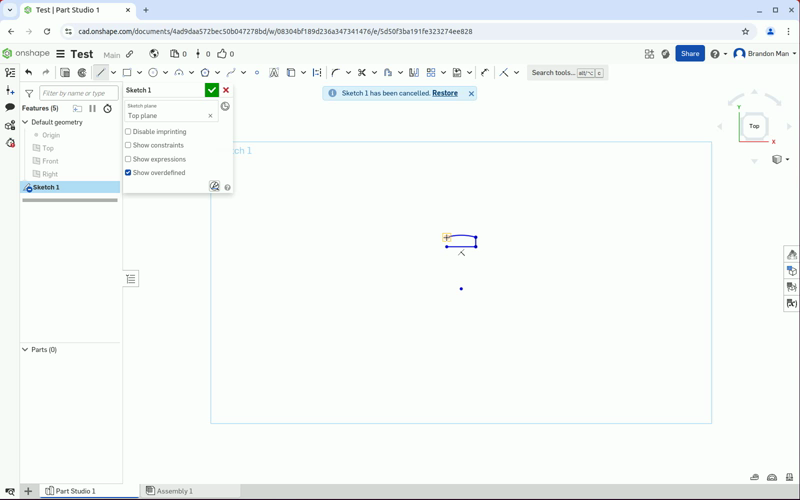
click(446, 237)
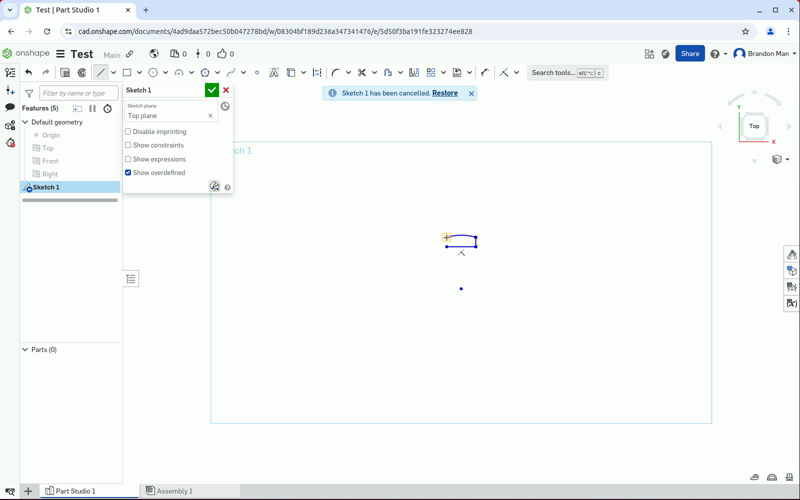
mouse_move(476, 237)
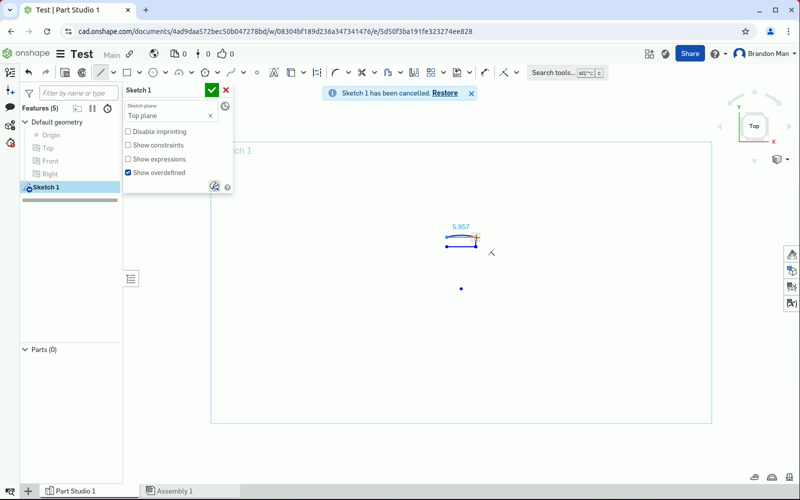
key_down(shift)
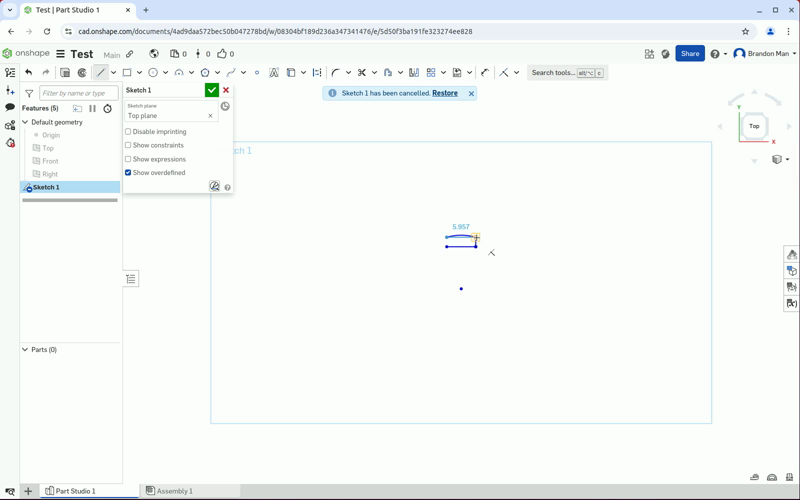
mouse_move(446, 246)
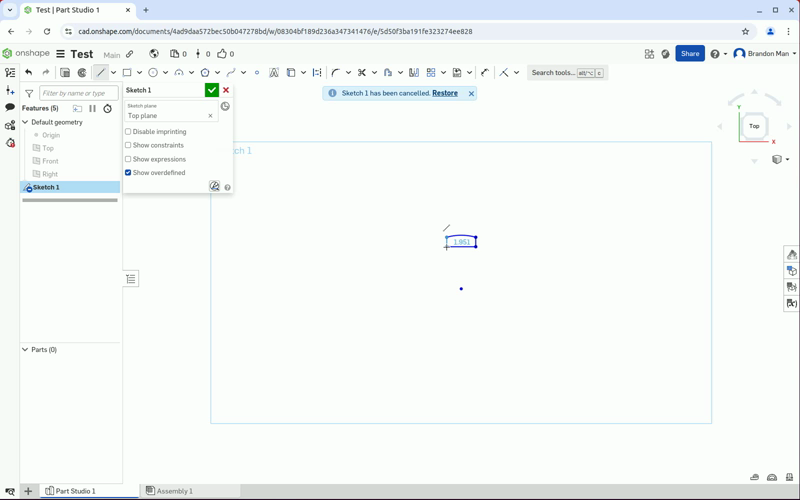
key_up(shift)
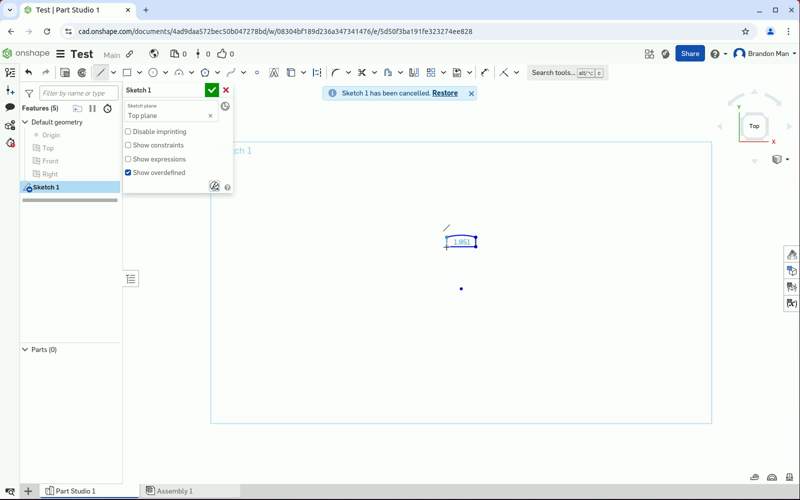
click(446, 246)
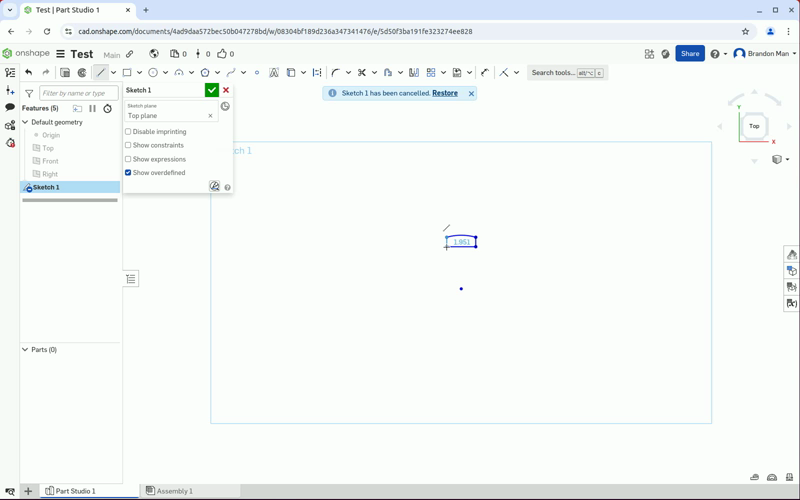
key(esc)
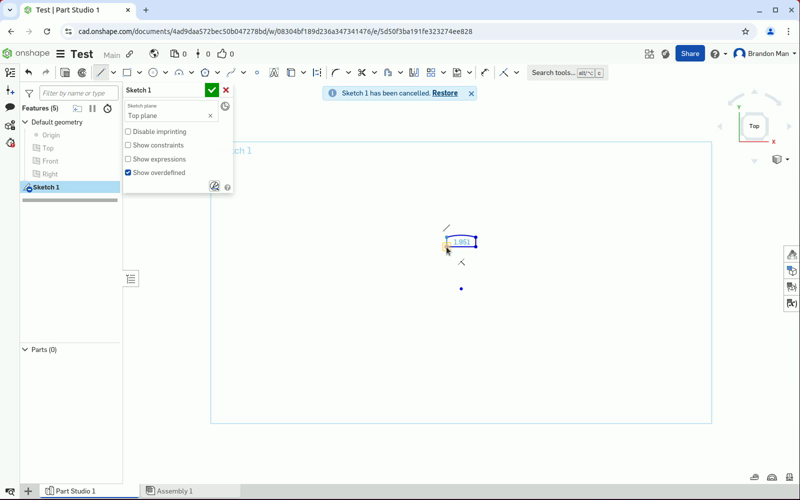
mouse_move(469, 238)
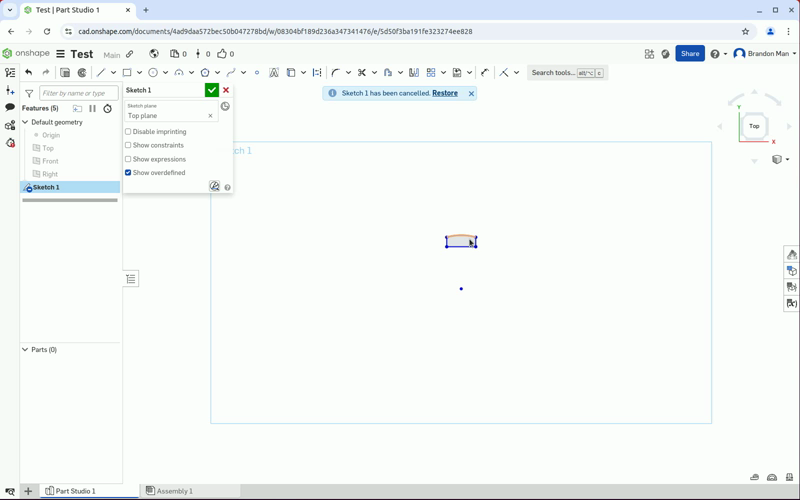
scroll(6)
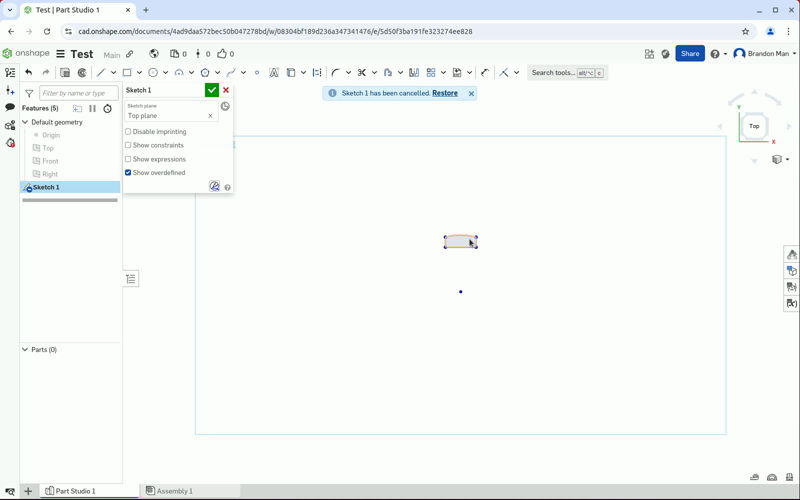
scroll(6)
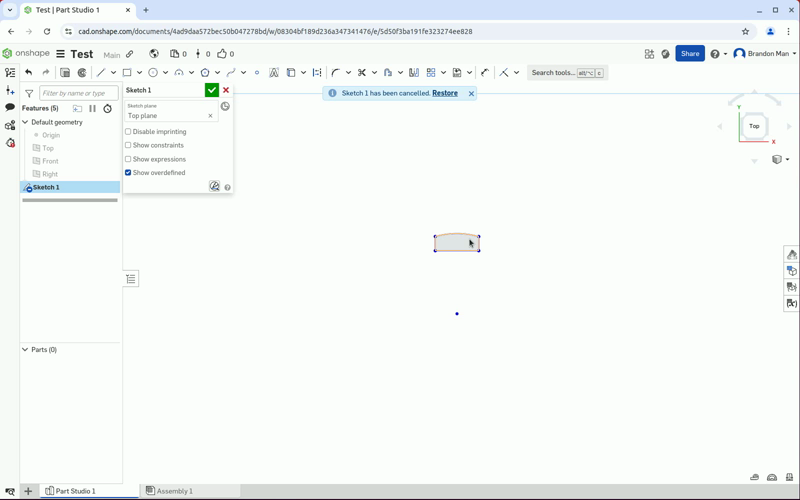
scroll(6)
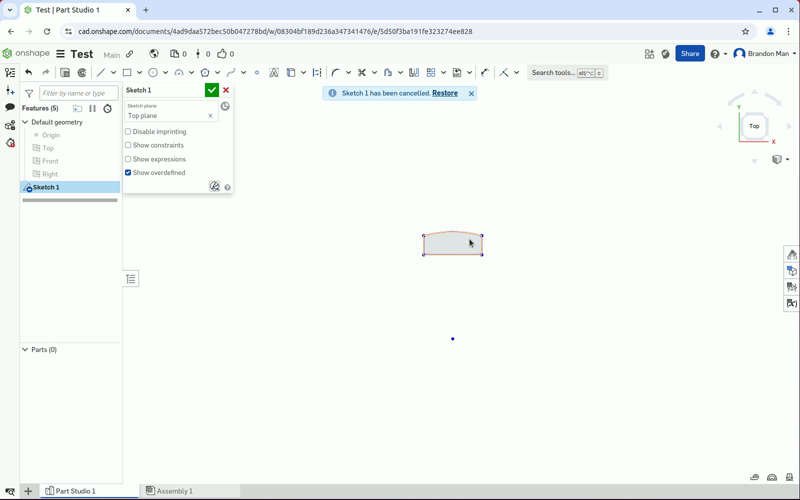
scroll(6)
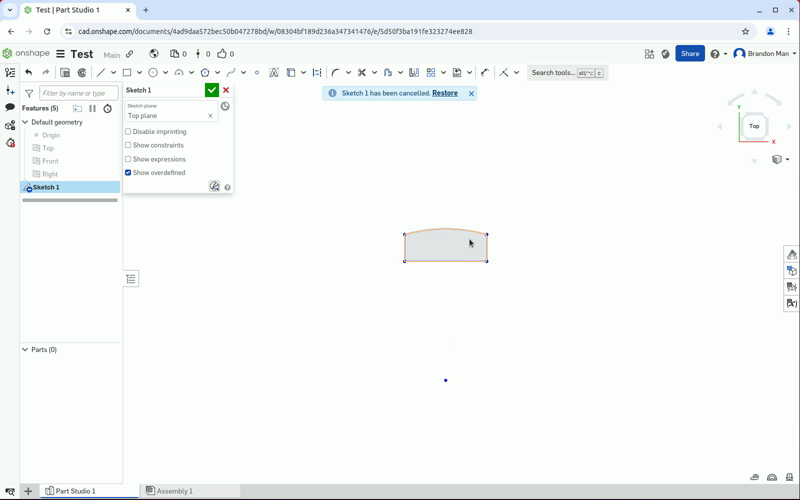
scroll(6)
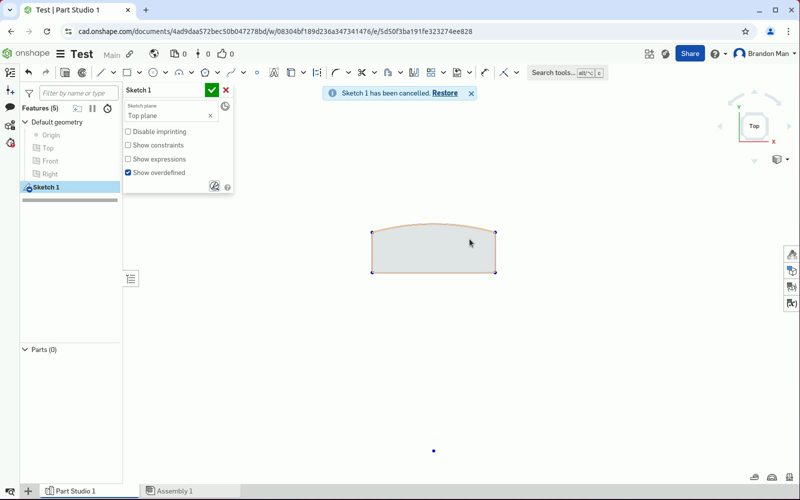
scroll(6)
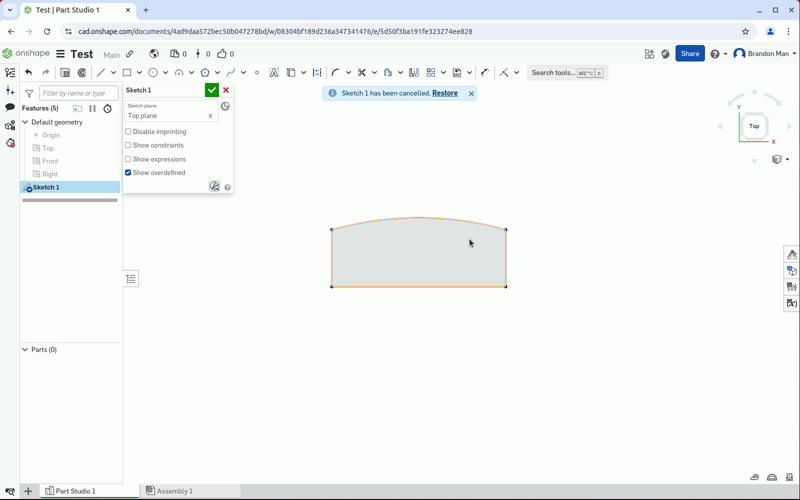
scroll(6)
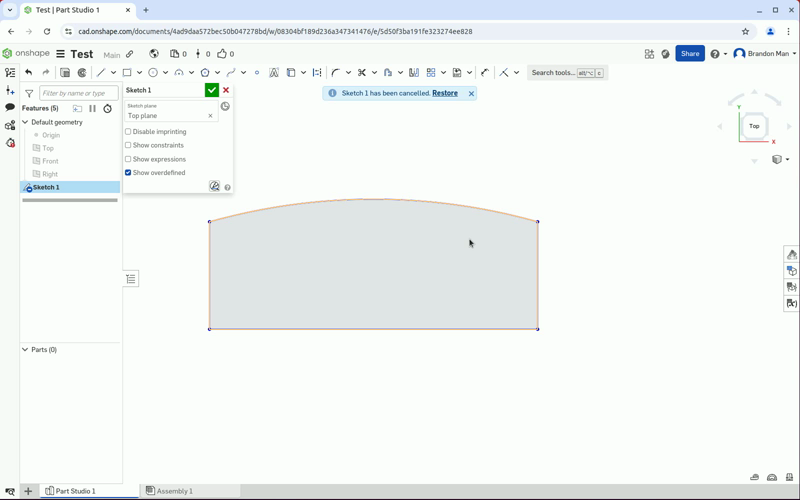
click(469, 238)
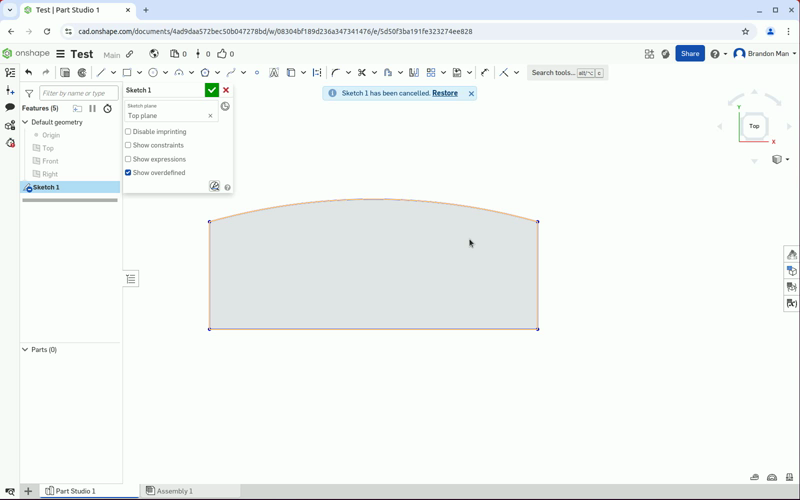
scroll(-6)
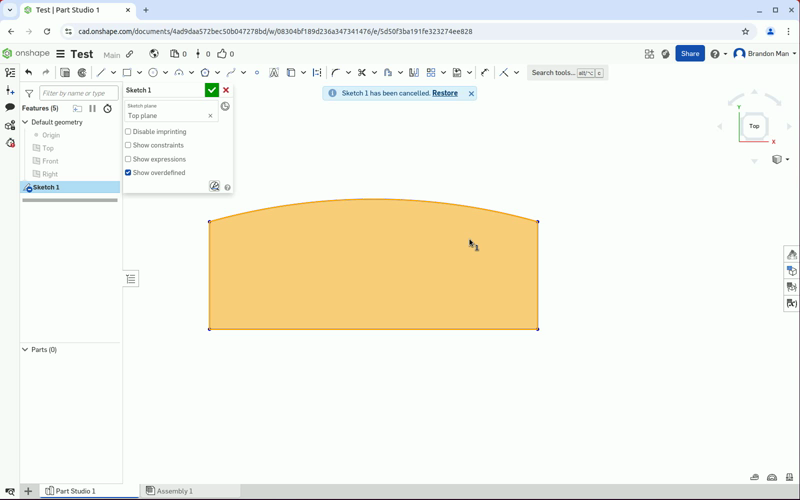
scroll(-6)
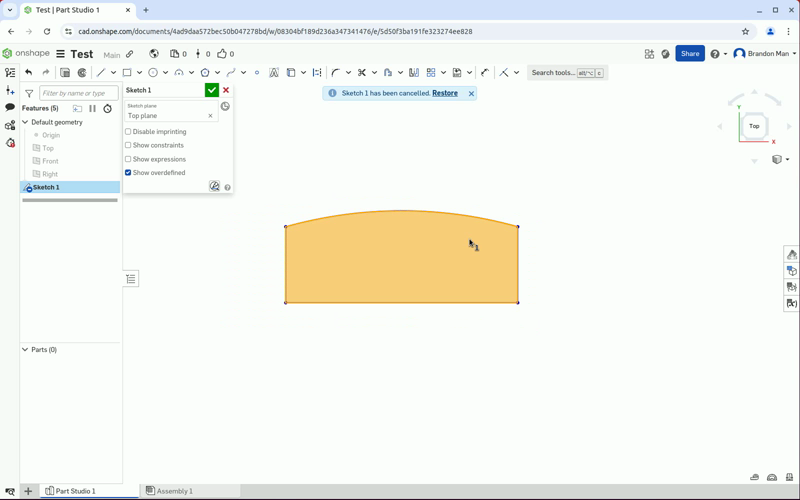
scroll(-6)
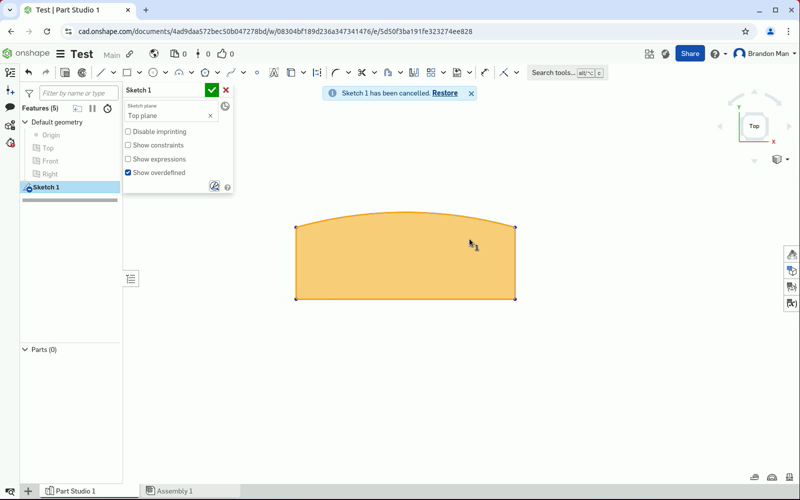
scroll(-6)
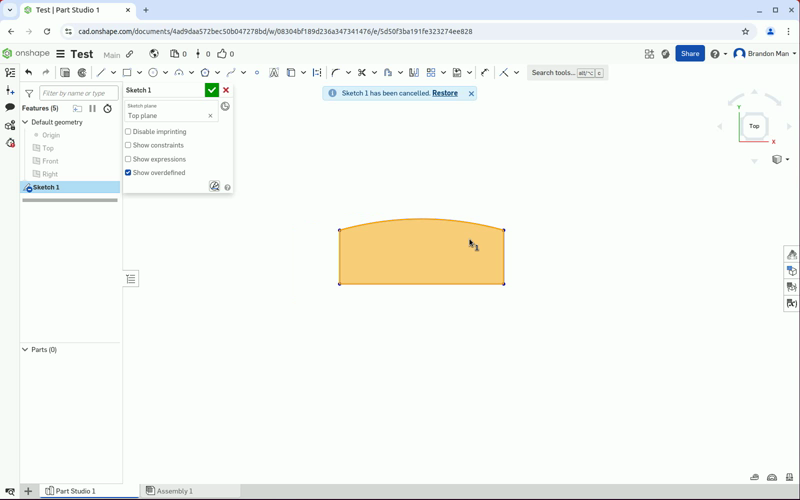
scroll(-6)
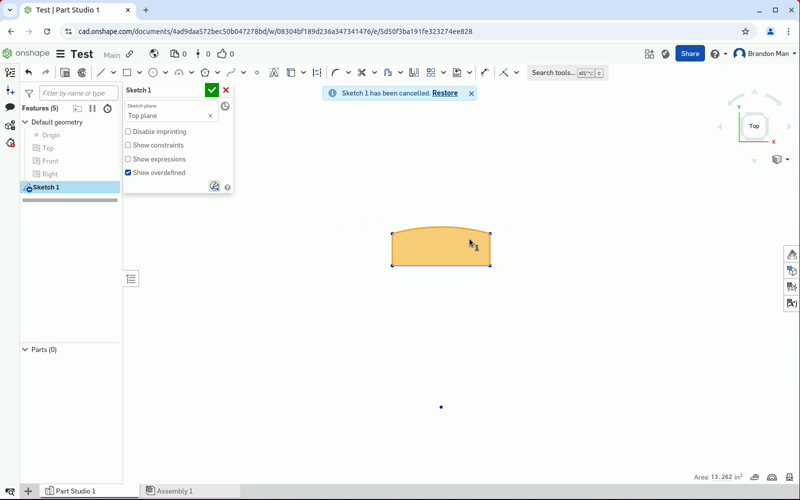
scroll(-6)
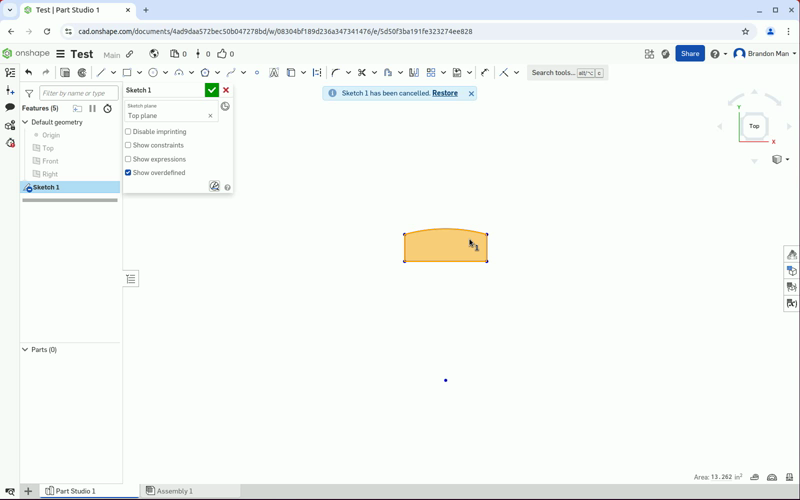
scroll(-6)
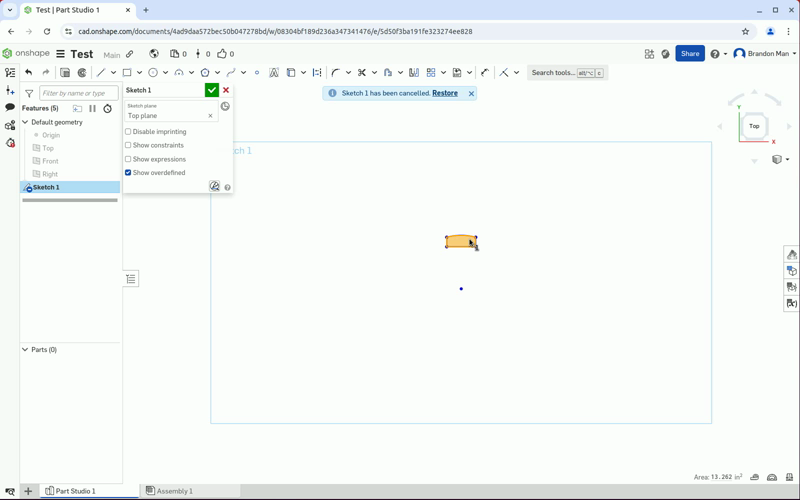
mouse_move(73, 352)
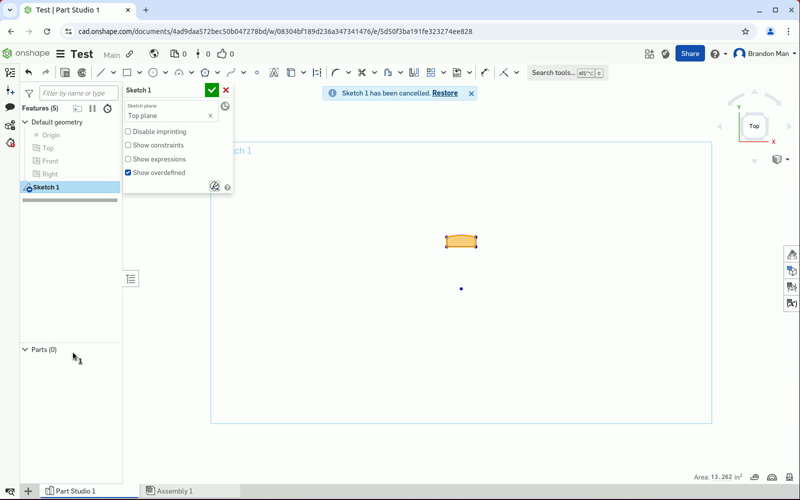
key(shift+y)
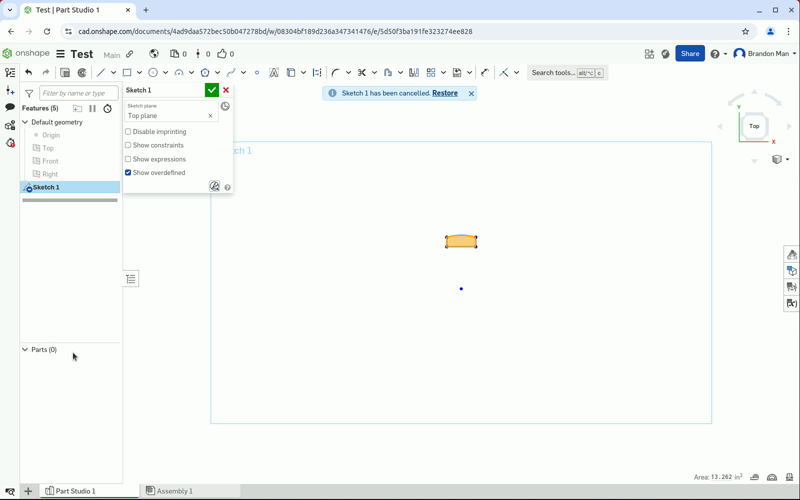
key(shift+e)
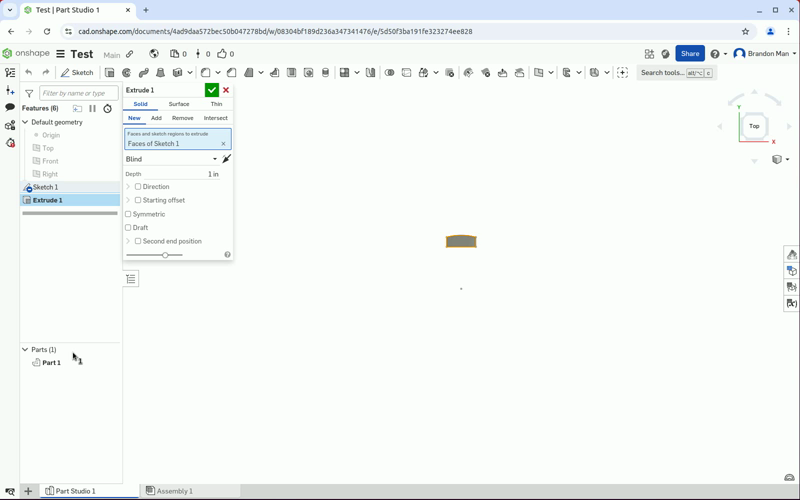
mouse_move(143, 106)
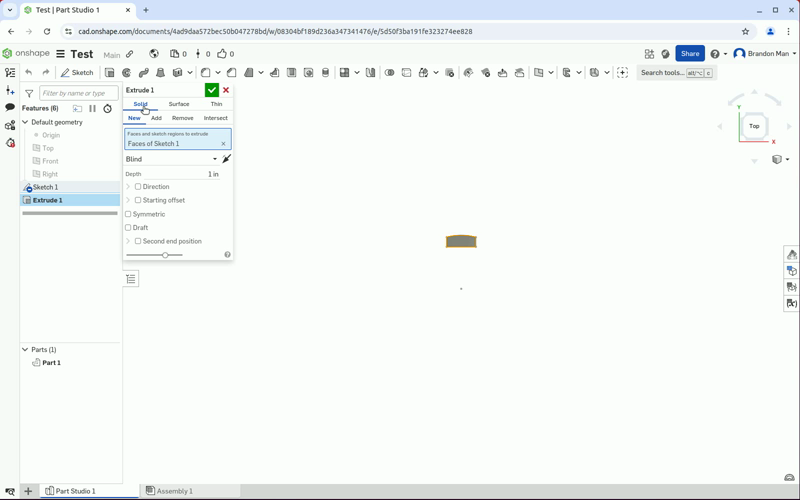
click(143, 106)
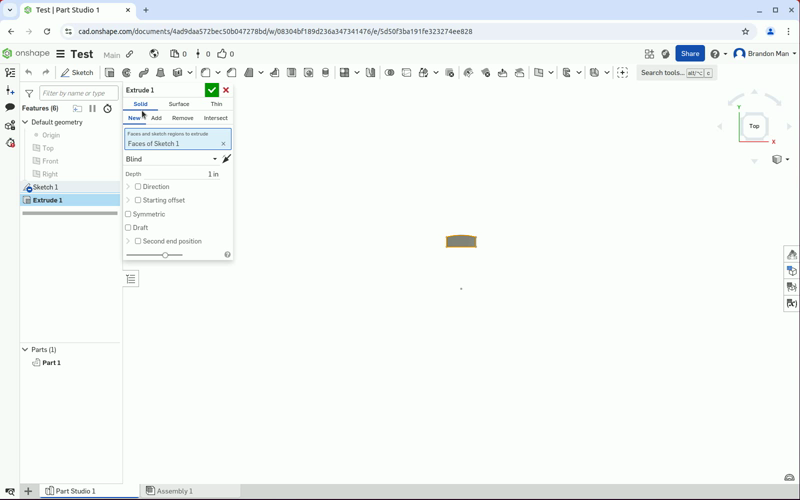
mouse_move(137, 120)
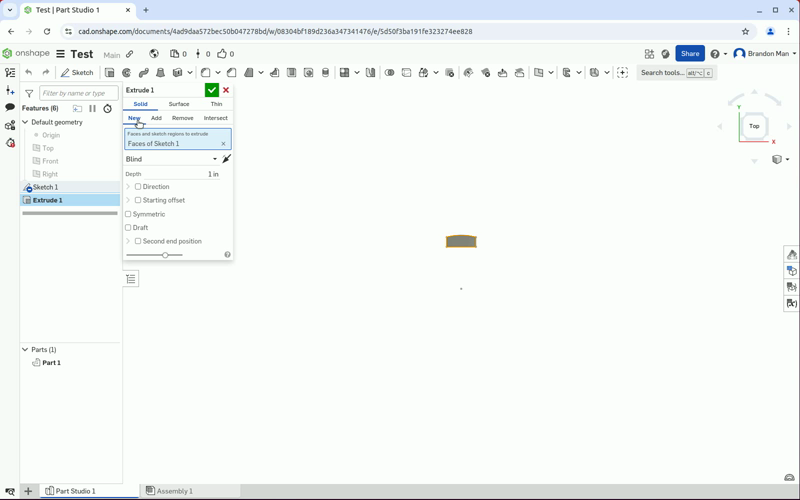
click(137, 120)
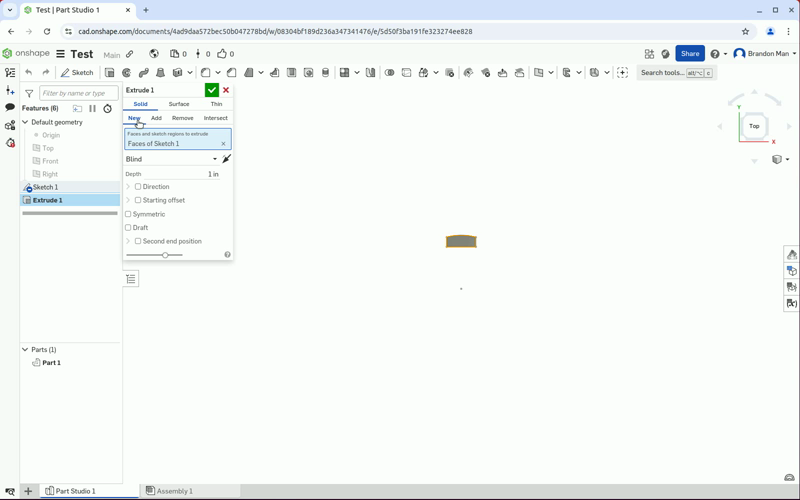
key(tab, 4)
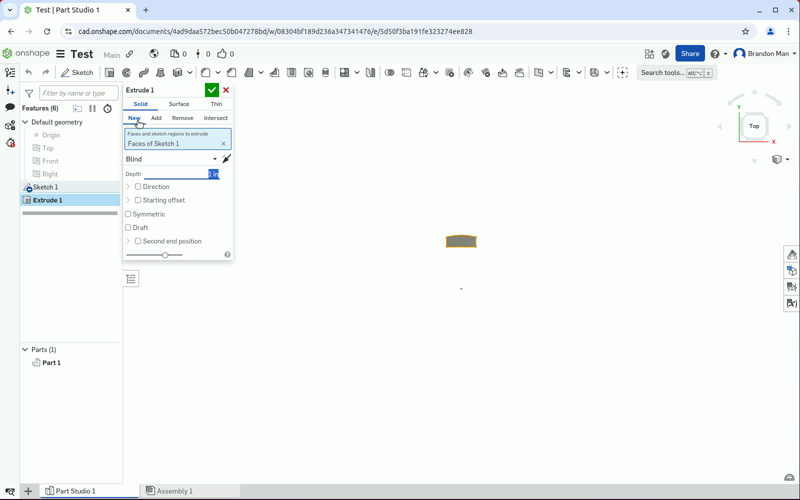
text(2.407)
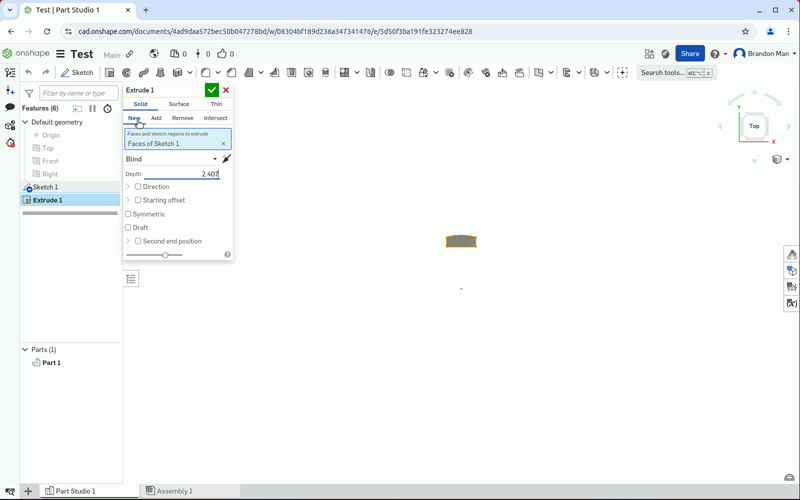
key(enter)
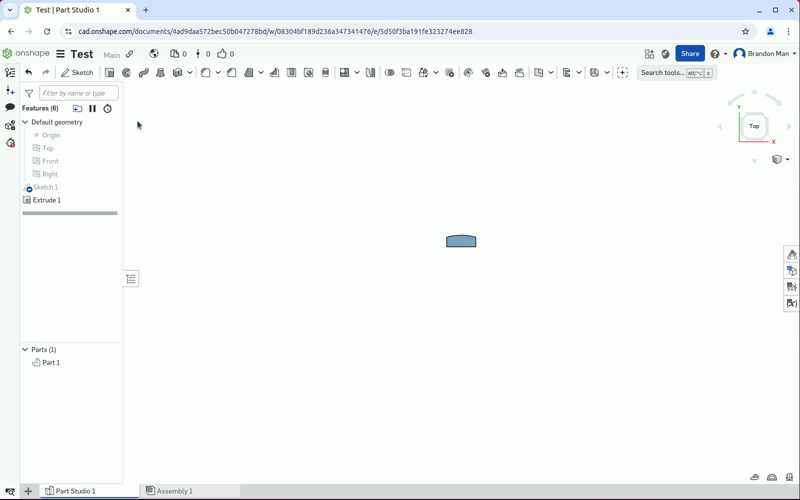
key(shift+h)
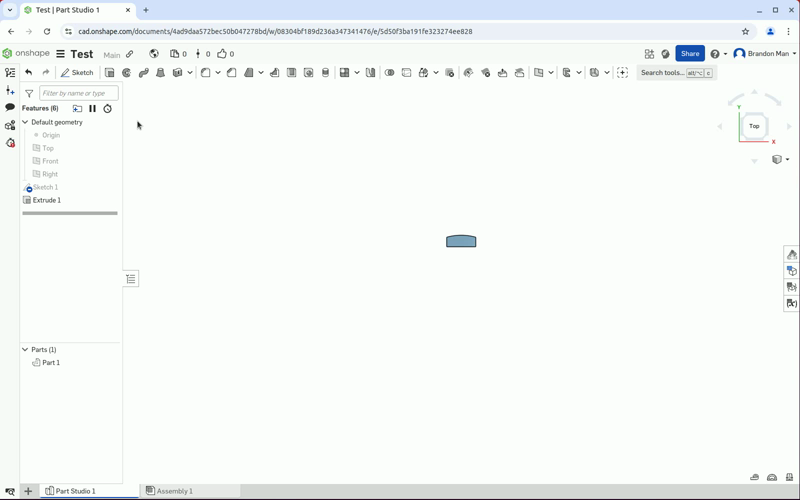
key(shift+h)
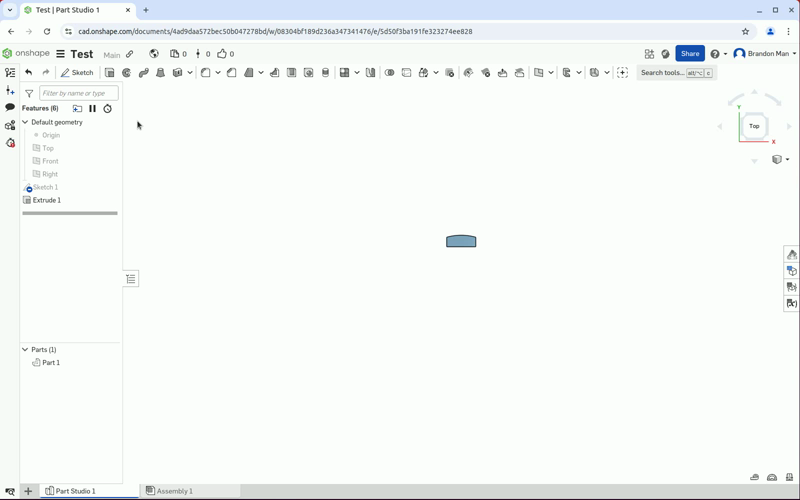
mouse_move(73, 189)
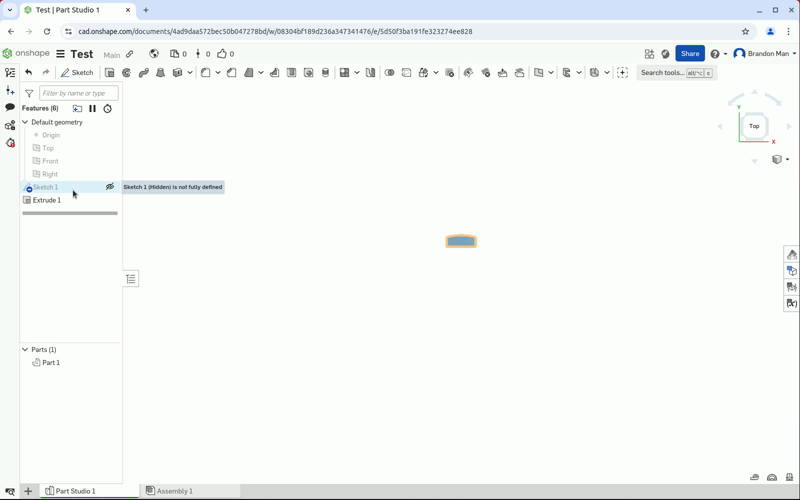
click(73, 189)
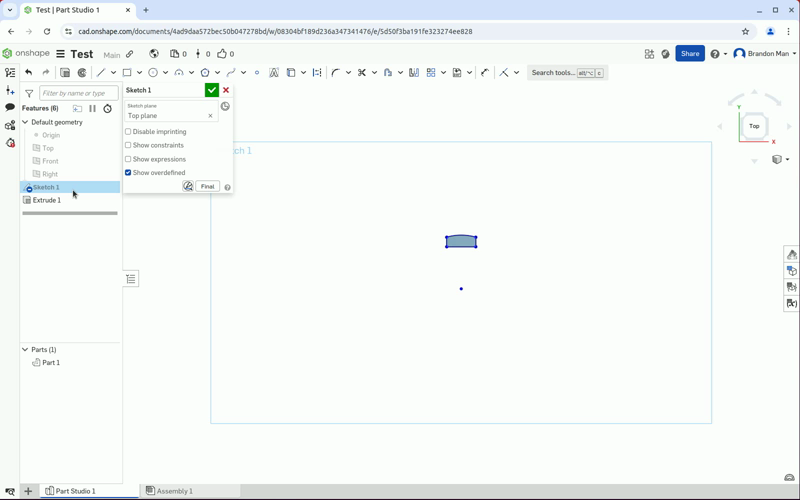
mouse_move(229, 92)
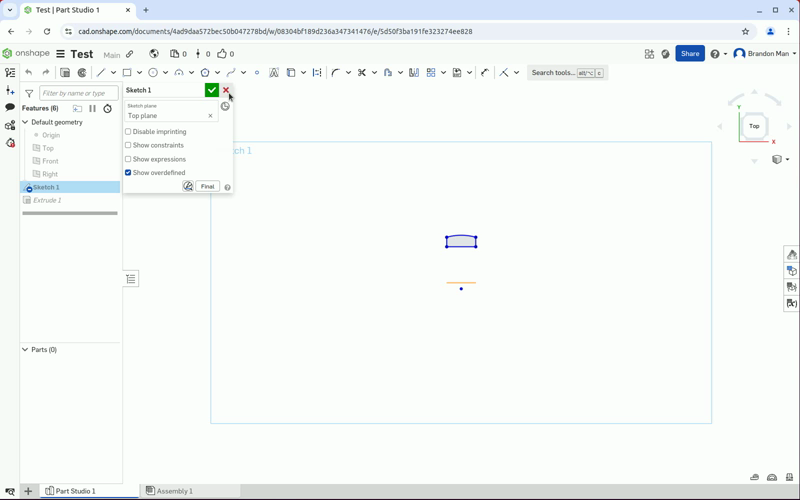
click(229, 92)
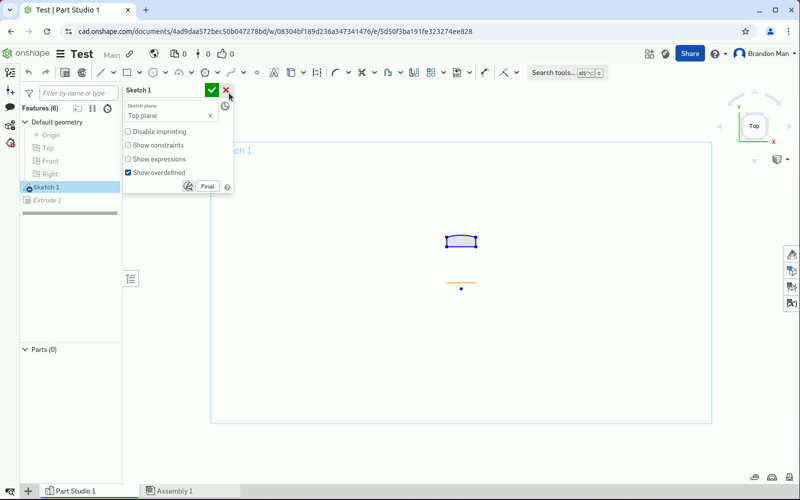
key(shift+s)
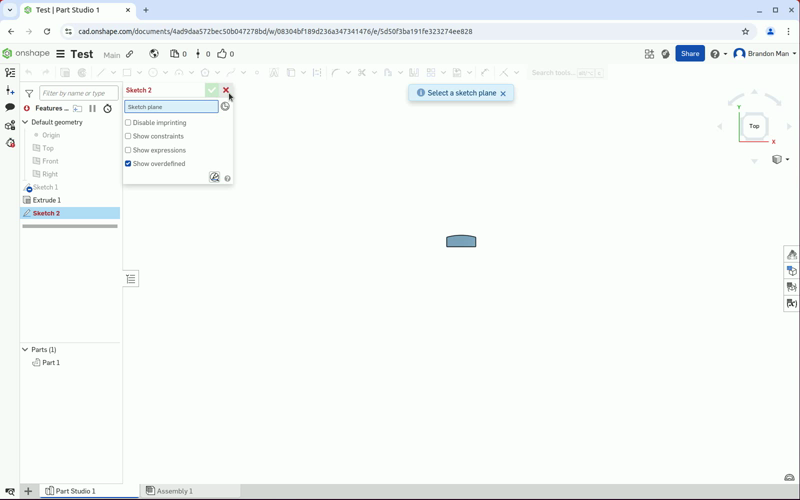
mouse_move(73, 150)
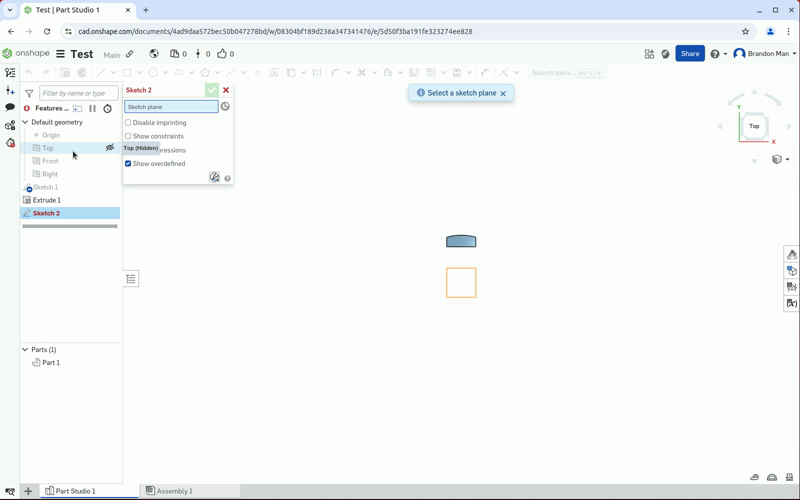
click(73, 150)
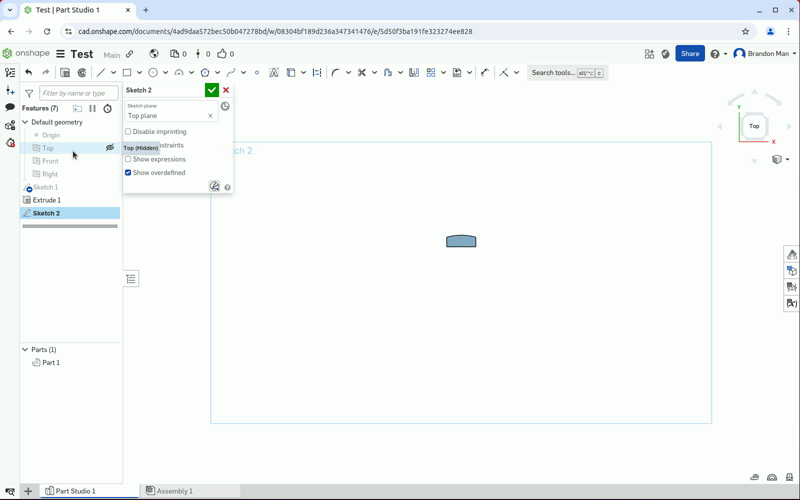
mouse_move(73, 352)
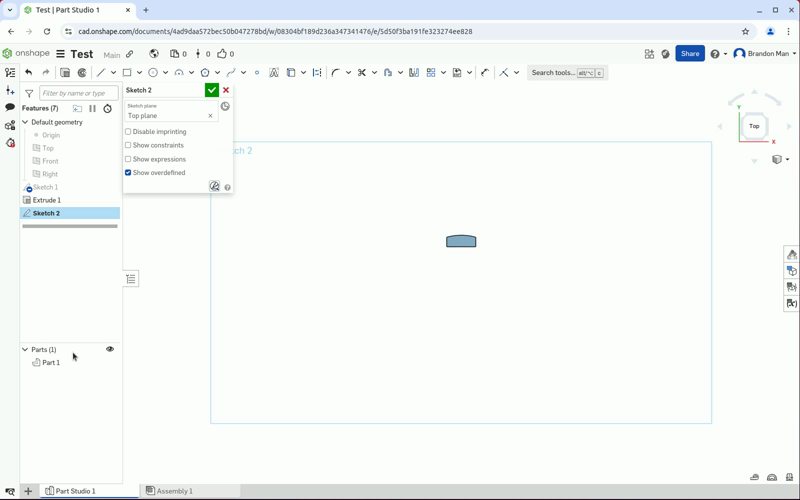
key(y)
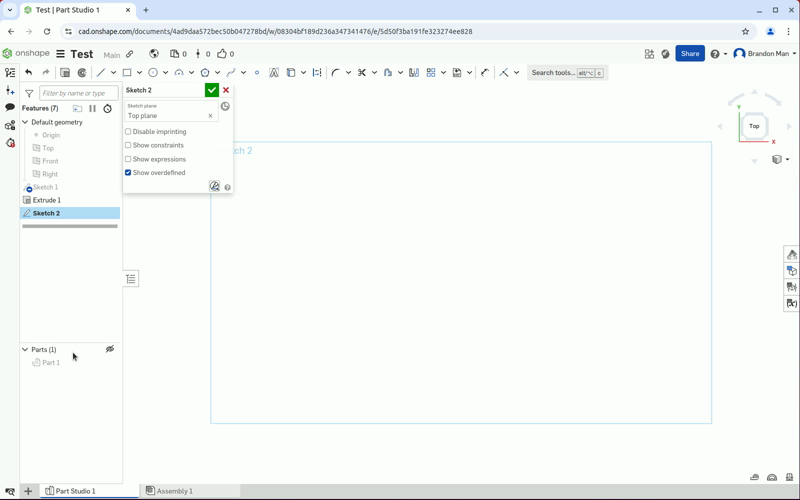
key(l)
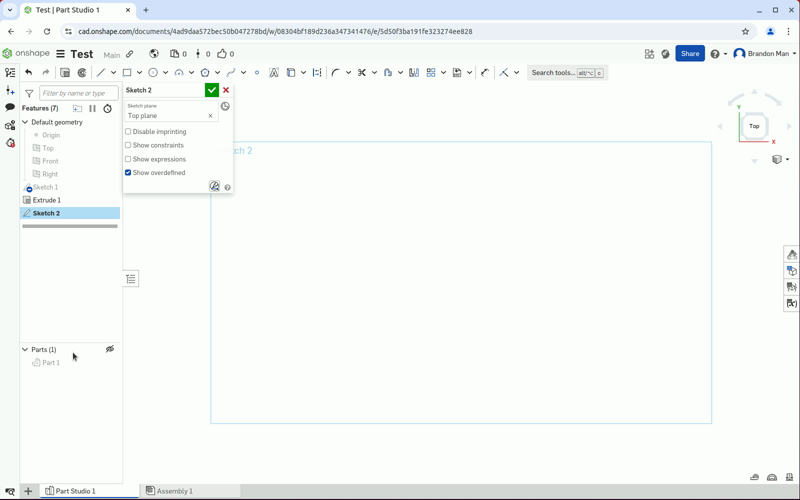
key_down(shift)
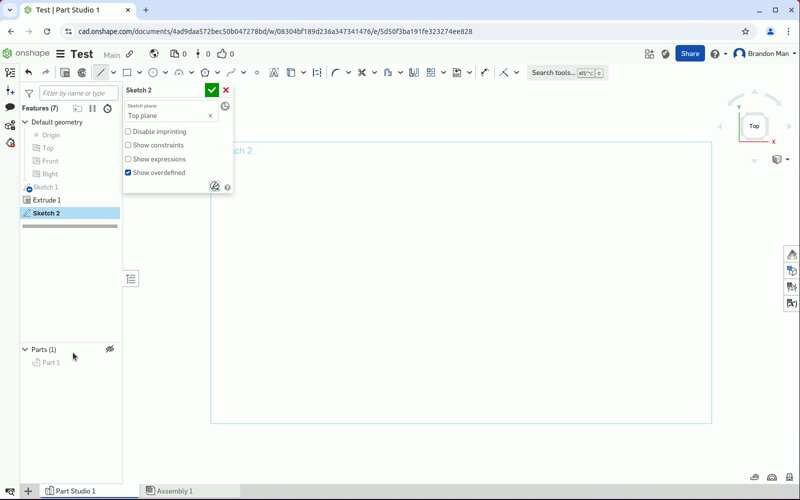
mouse_move(446, 251)
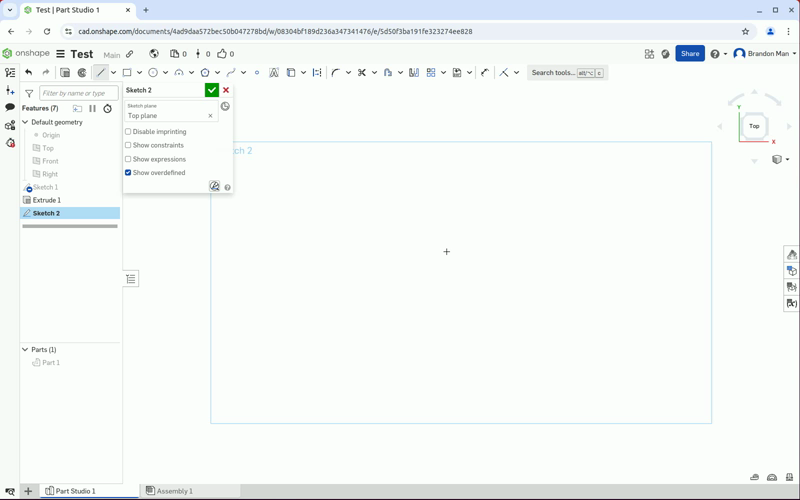
click(446, 251)
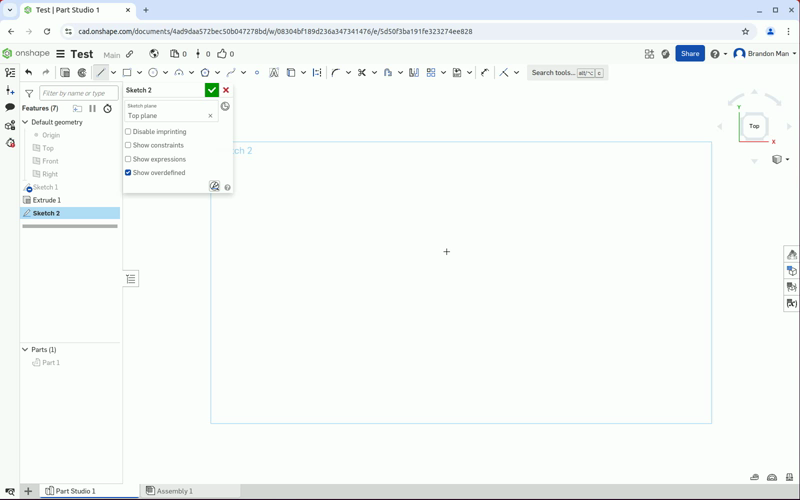
key_up(shift)
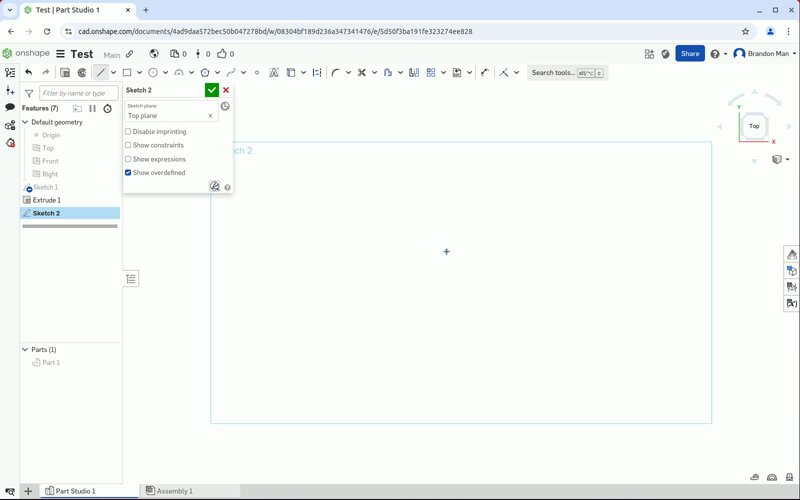
key_down(shift)
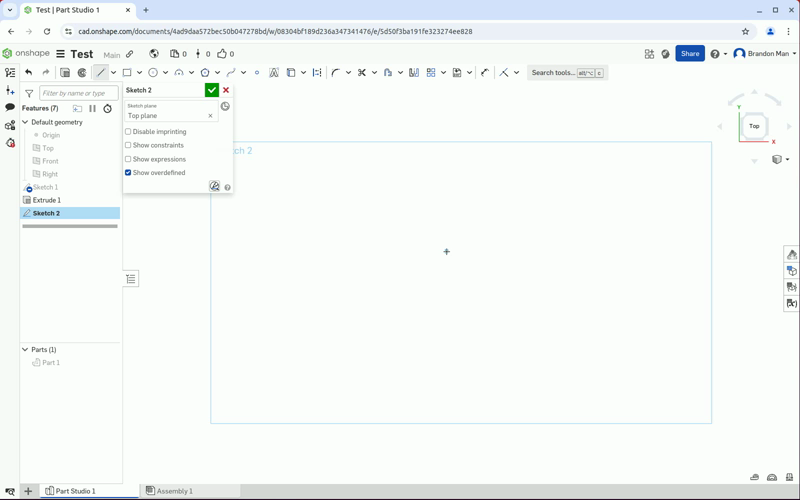
mouse_move(476, 251)
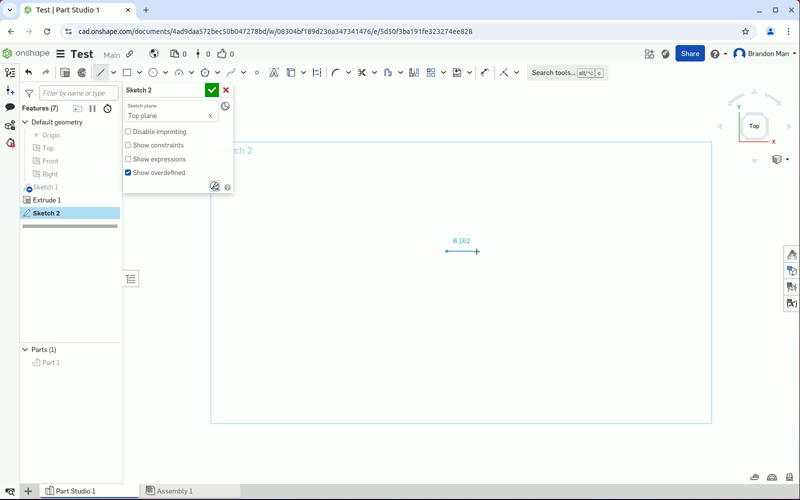
mouse_move(474, 251)
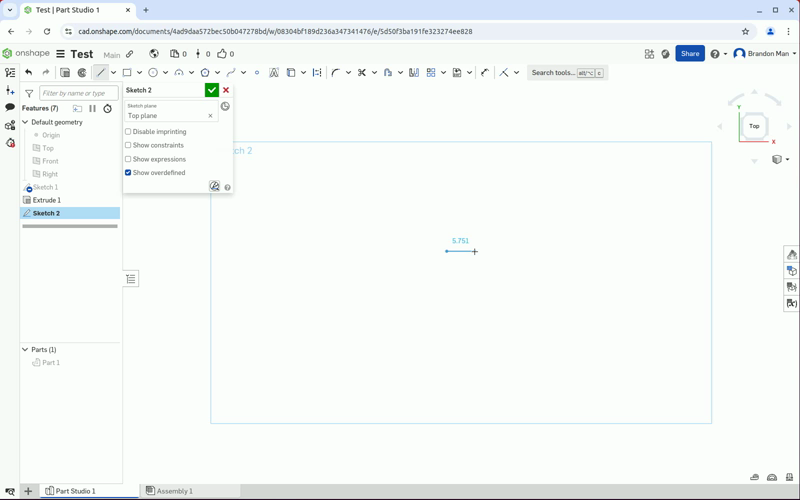
click(474, 251)
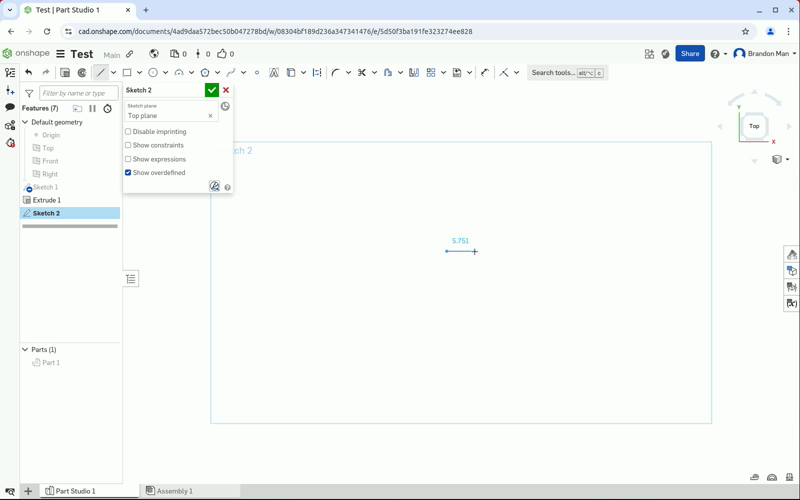
key_up(shift)
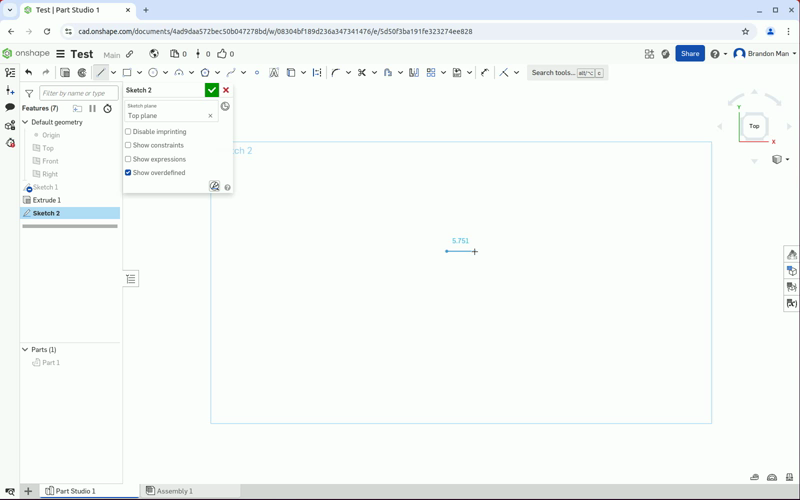
key_down(shift)
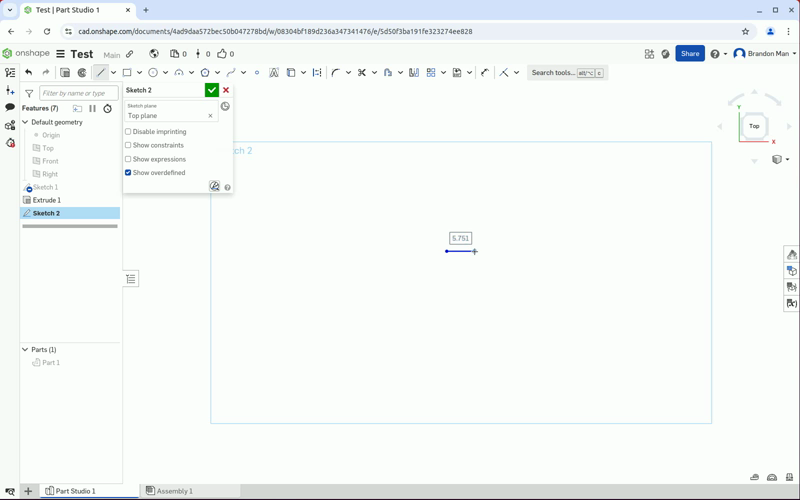
mouse_move(504, 251)
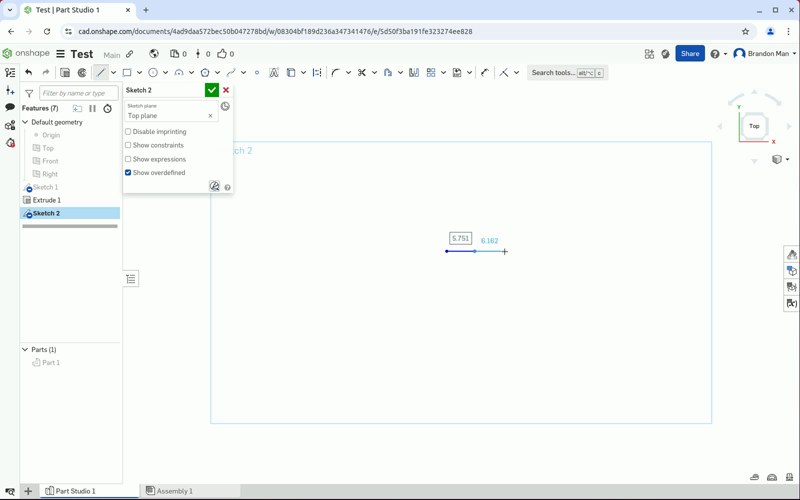
mouse_move(474, 247)
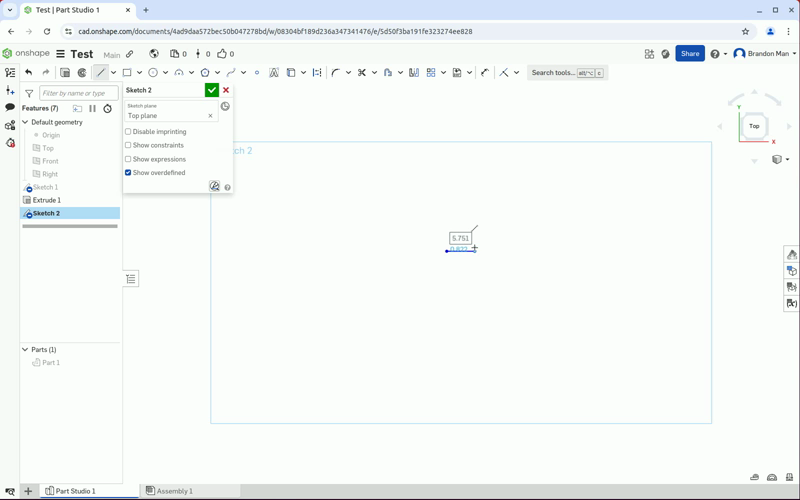
scroll(6)
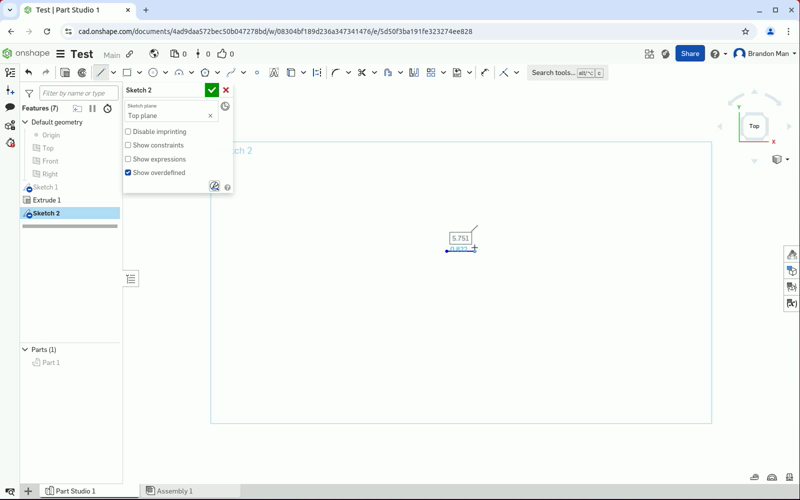
scroll(6)
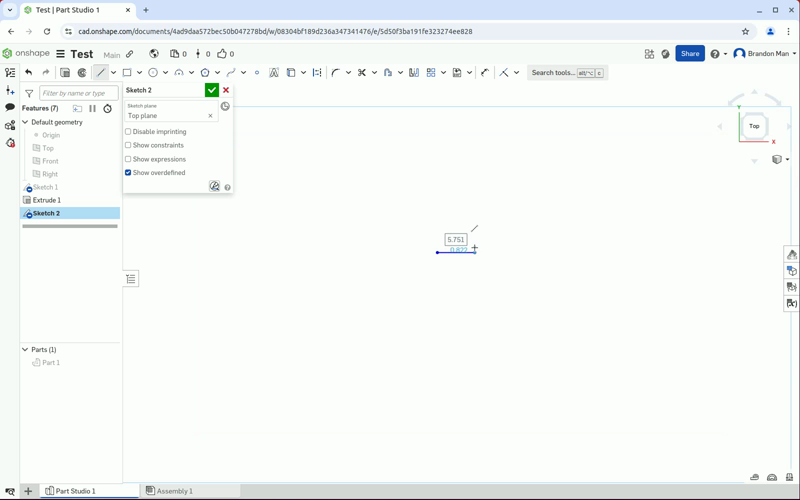
scroll(6)
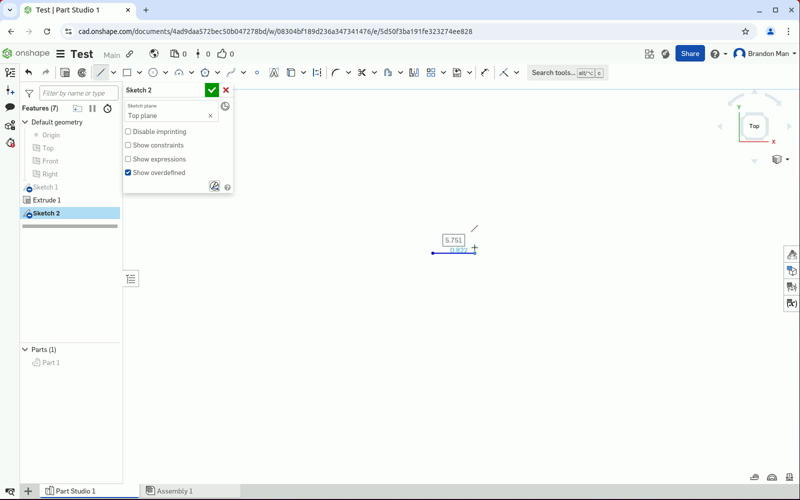
scroll(6)
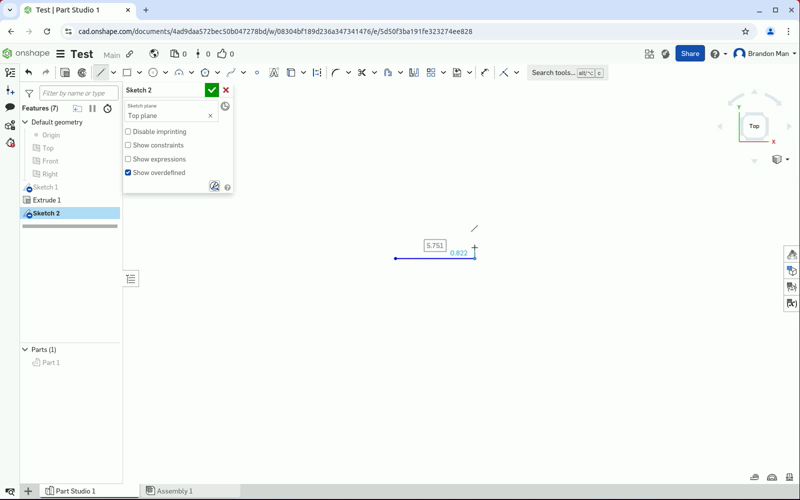
scroll(6)
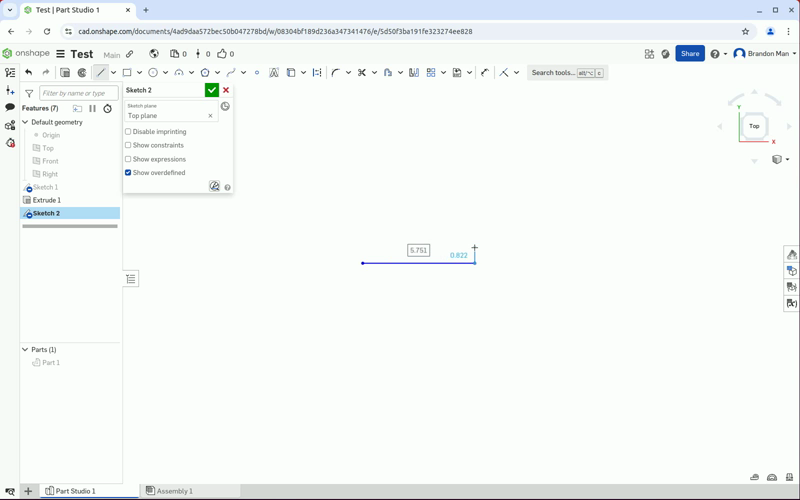
scroll(6)
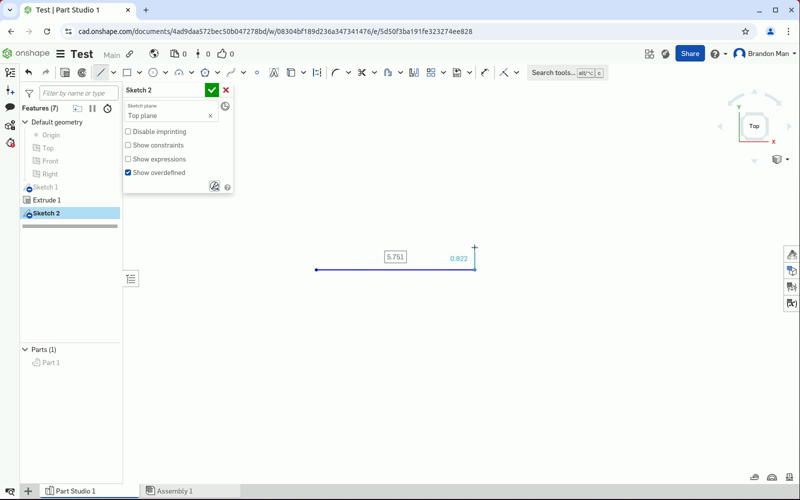
scroll(6)
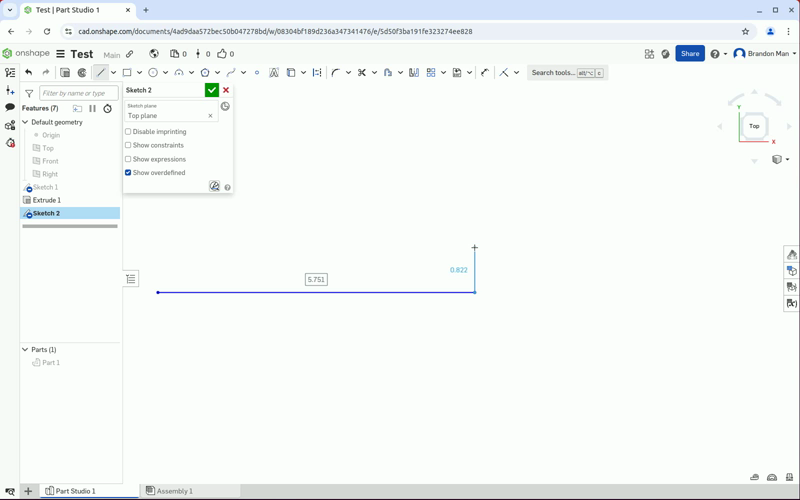
click(474, 247)
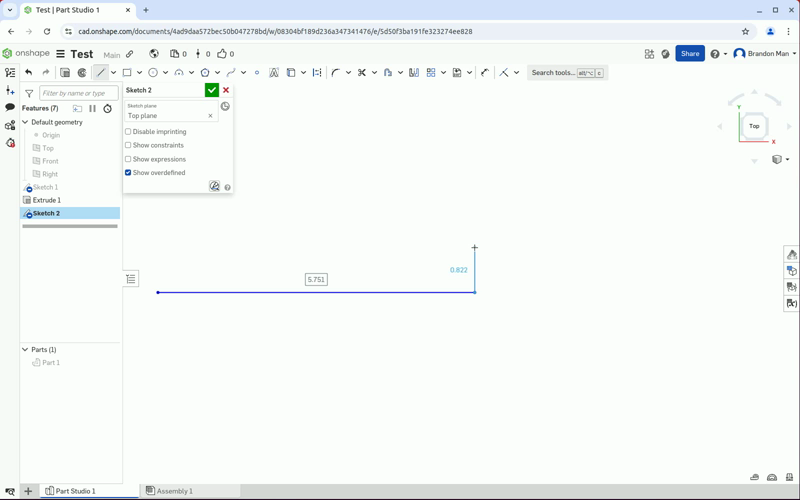
scroll(-6)
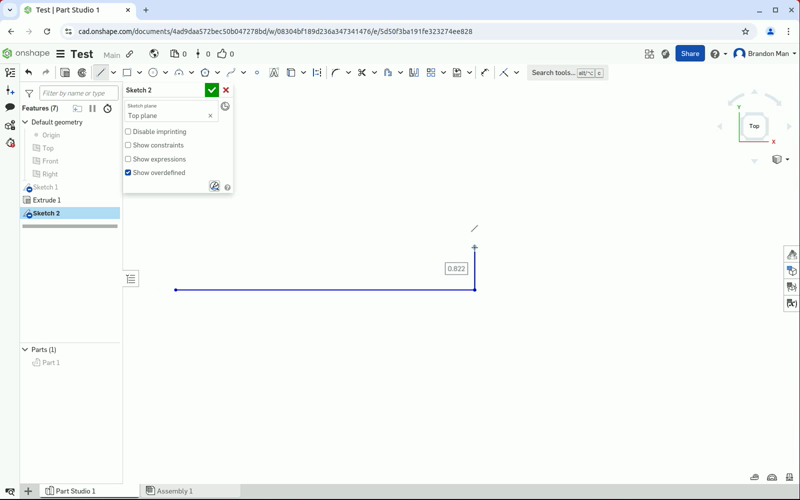
scroll(-6)
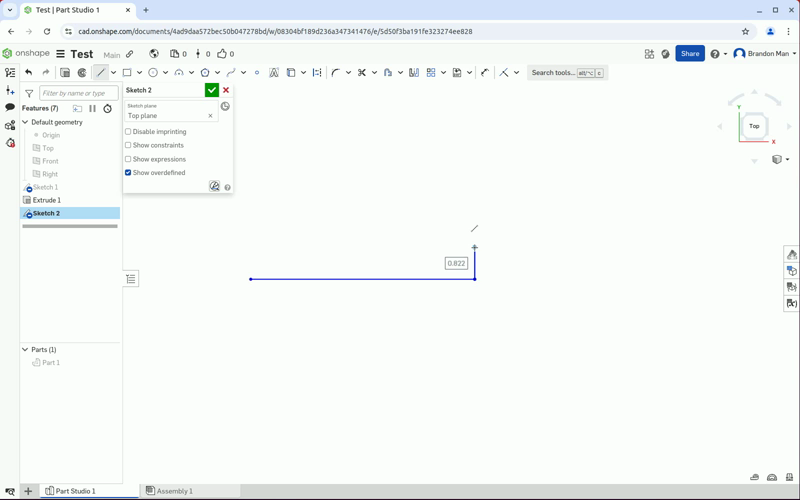
scroll(-6)
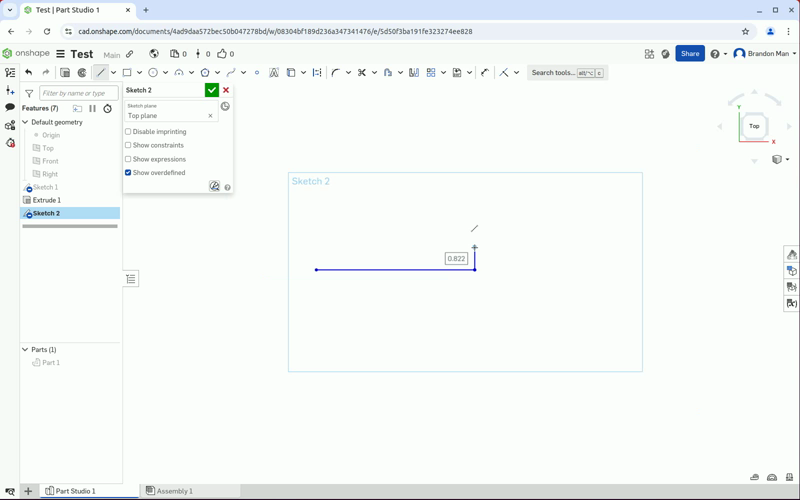
scroll(-6)
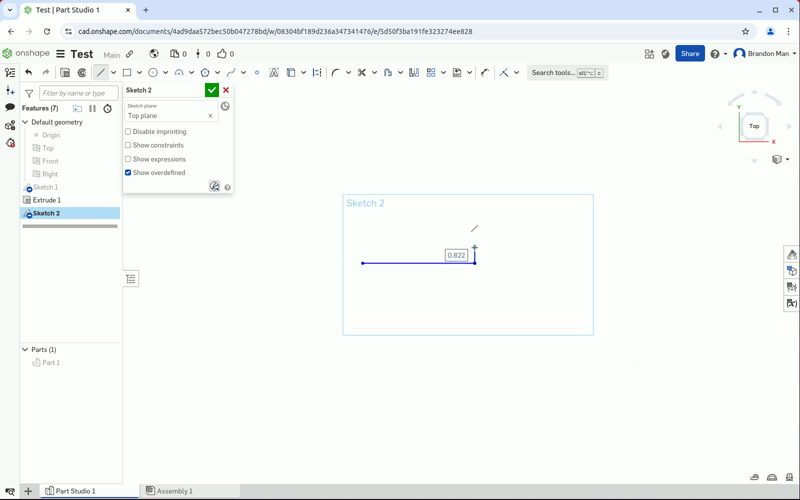
scroll(-6)
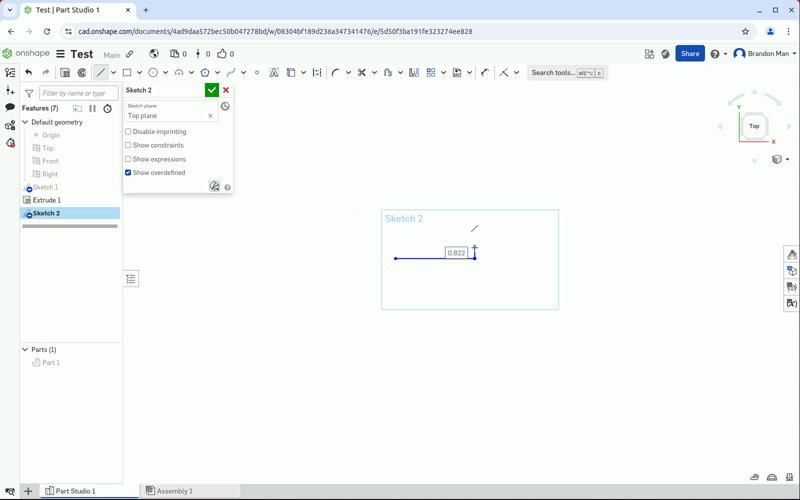
scroll(-6)
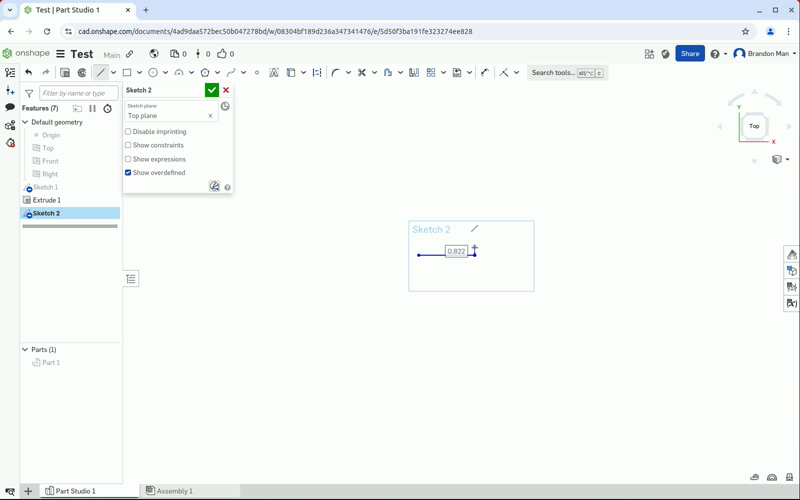
scroll(-6)
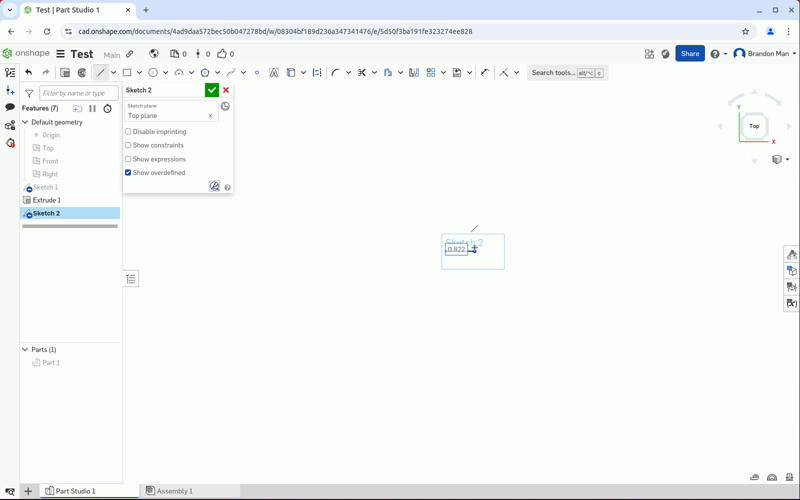
key_up(shift)
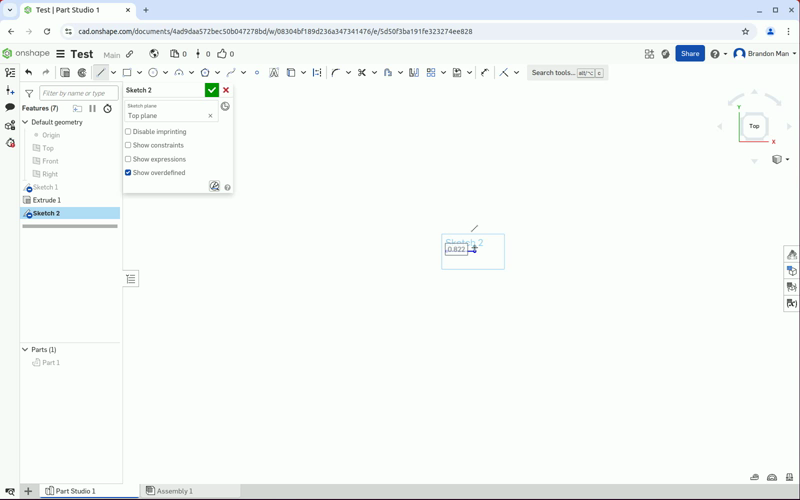
key_down(shift)
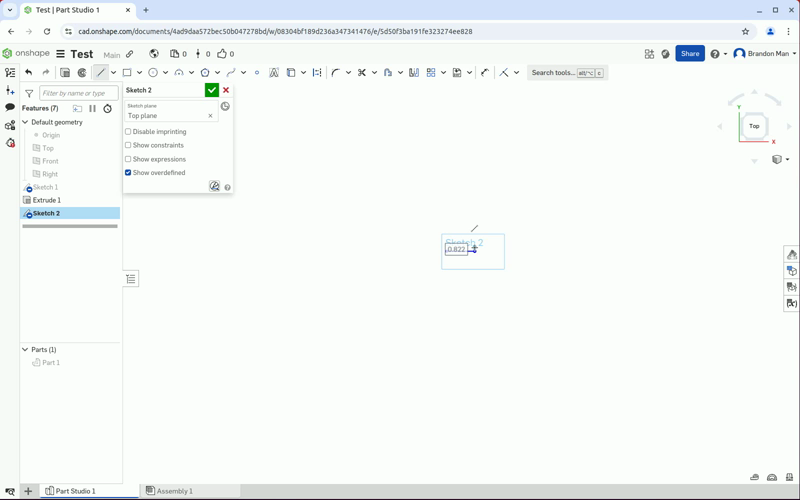
mouse_move(504, 247)
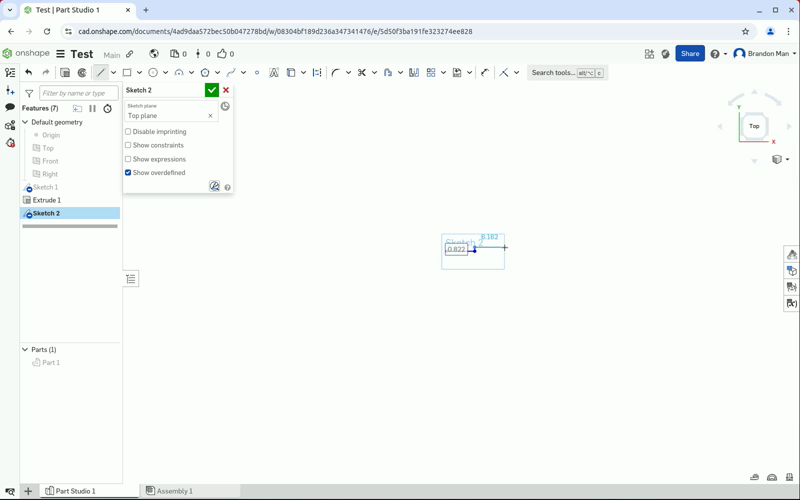
mouse_move(474, 238)
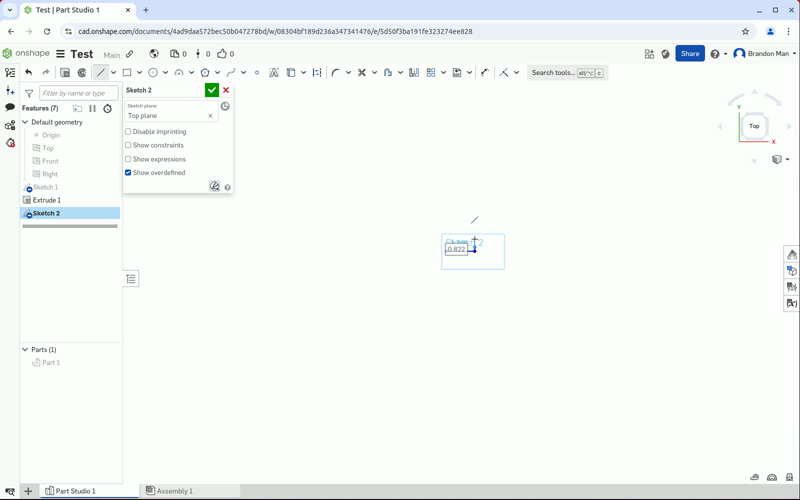
click(474, 238)
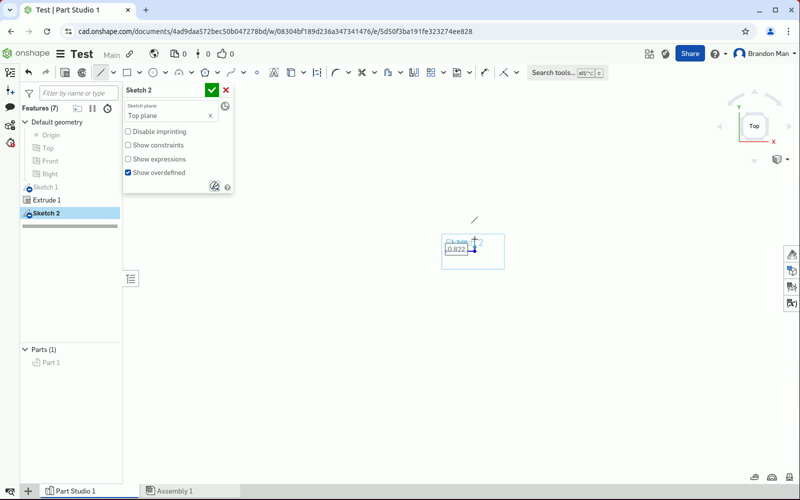
key_up(shift)
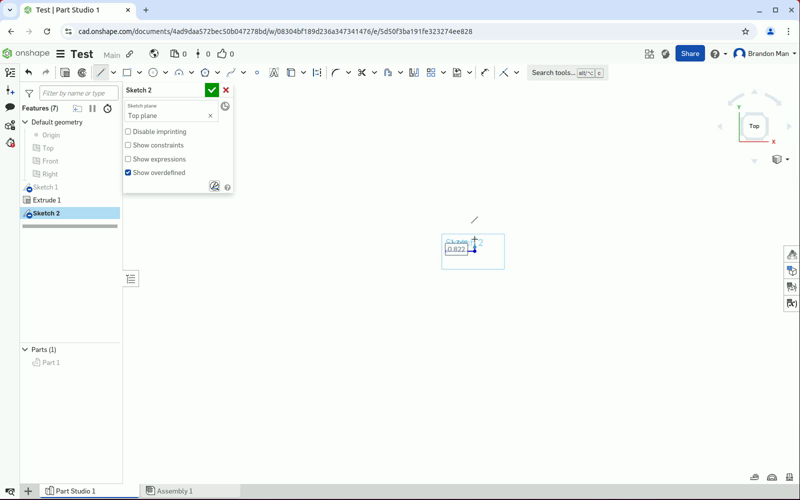
key(esc)
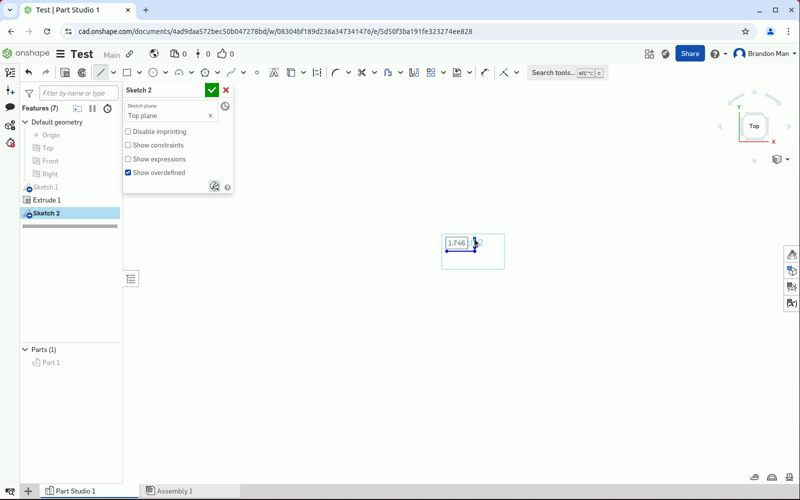
key(a)
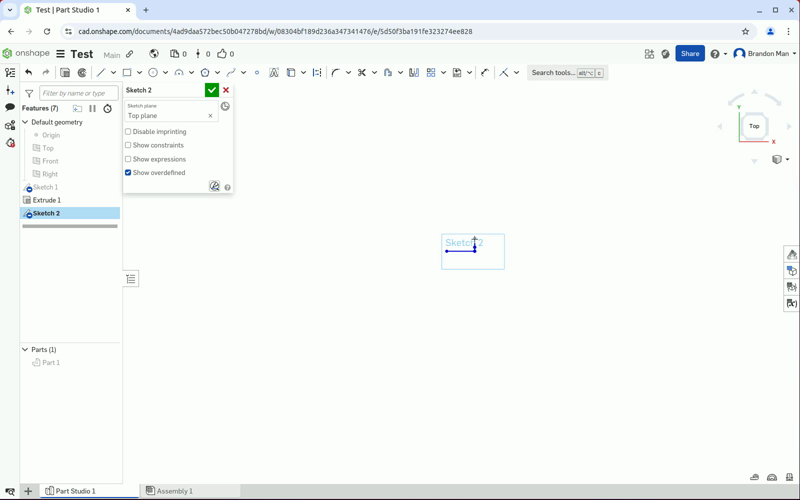
mouse_move(474, 238)
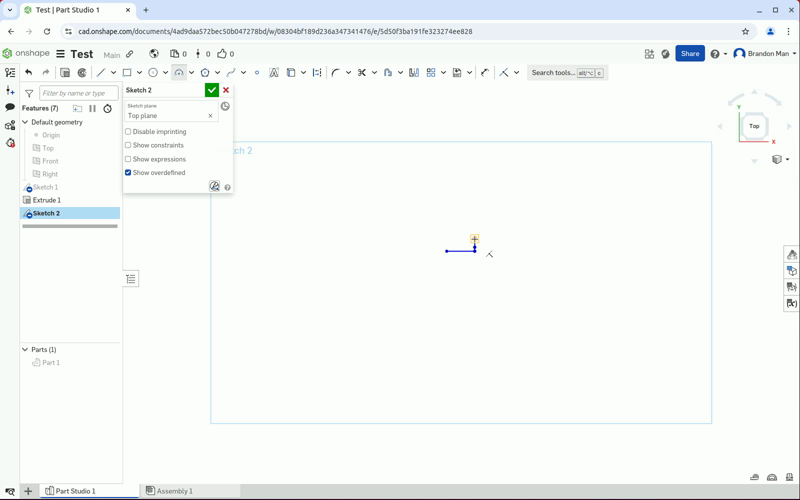
click(474, 238)
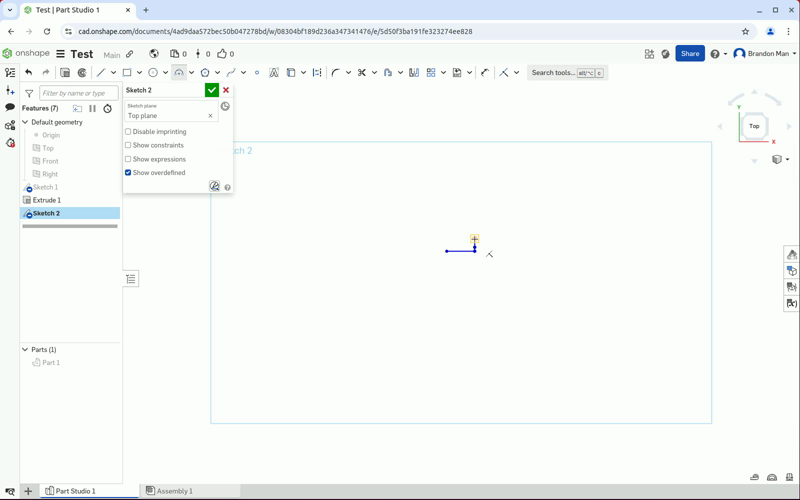
key_down(shift)
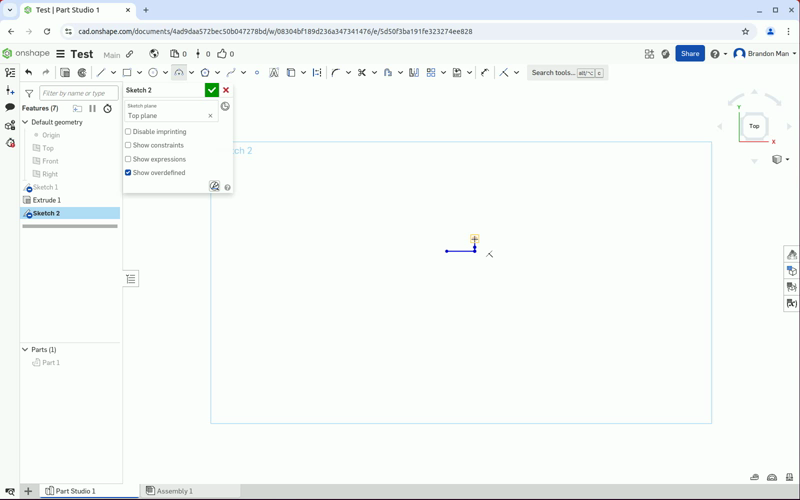
mouse_move(446, 238)
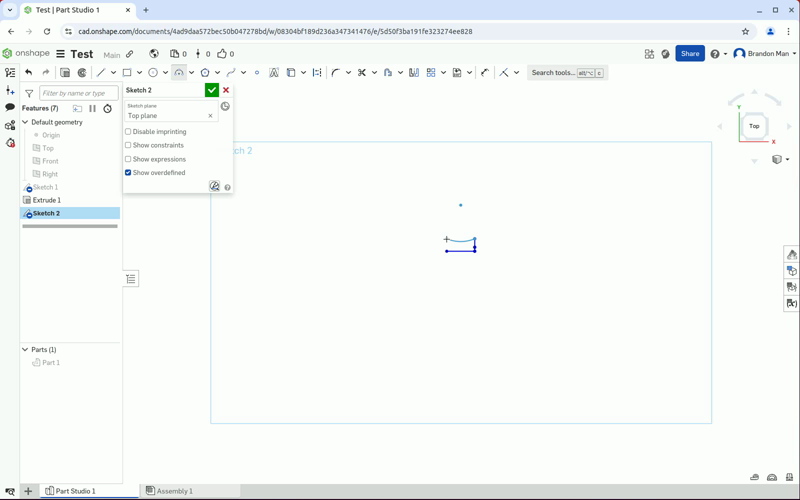
click(446, 238)
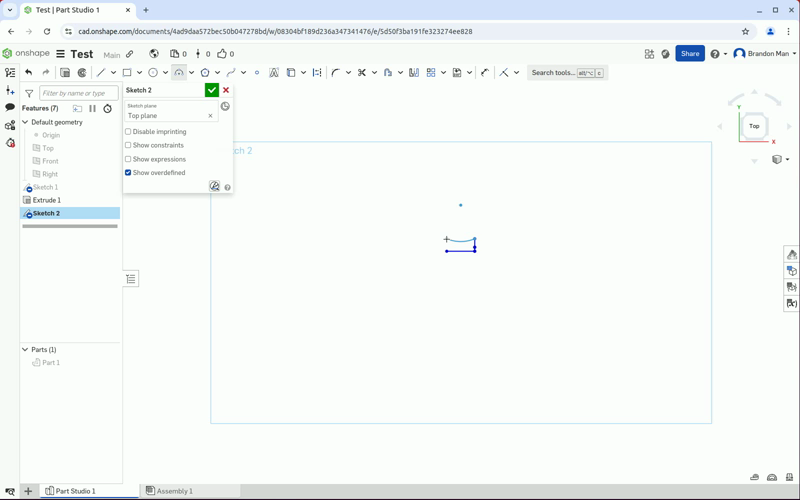
mouse_move(460, 330)
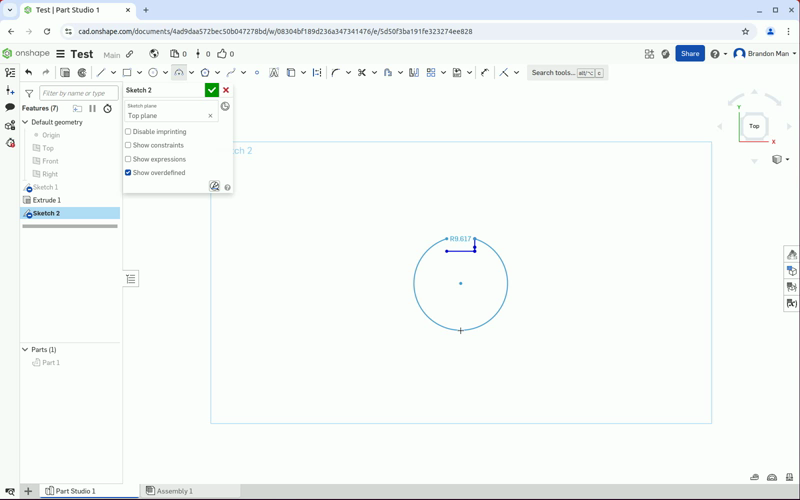
click(460, 330)
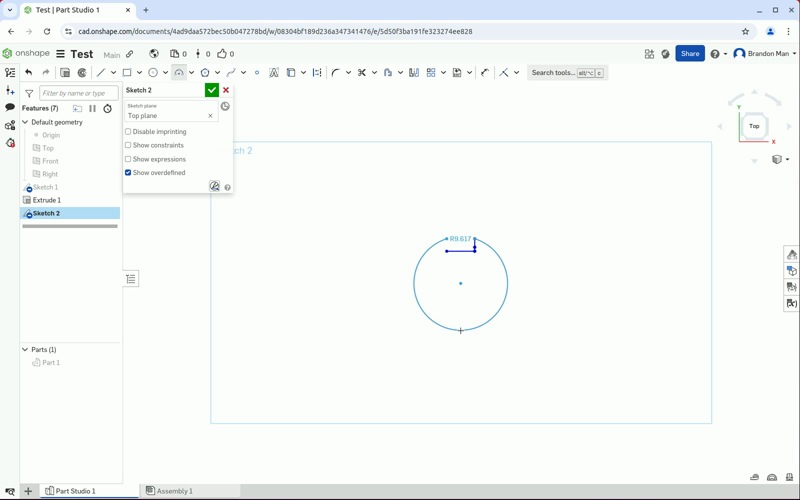
key_up(shift)
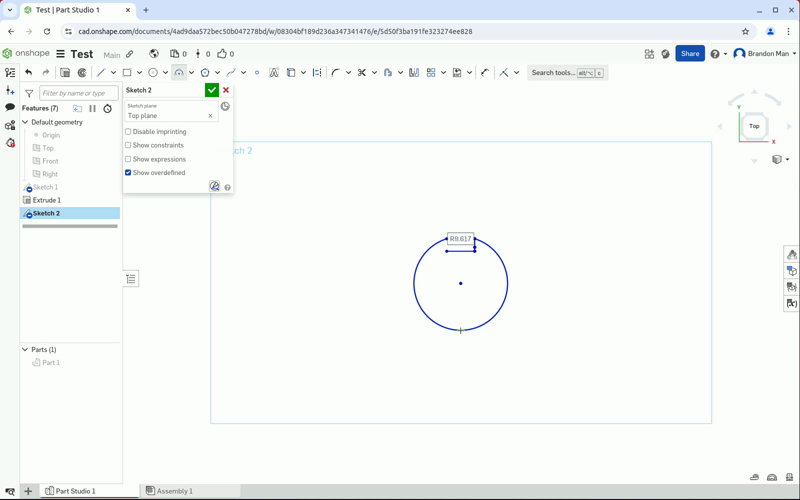
key(esc)
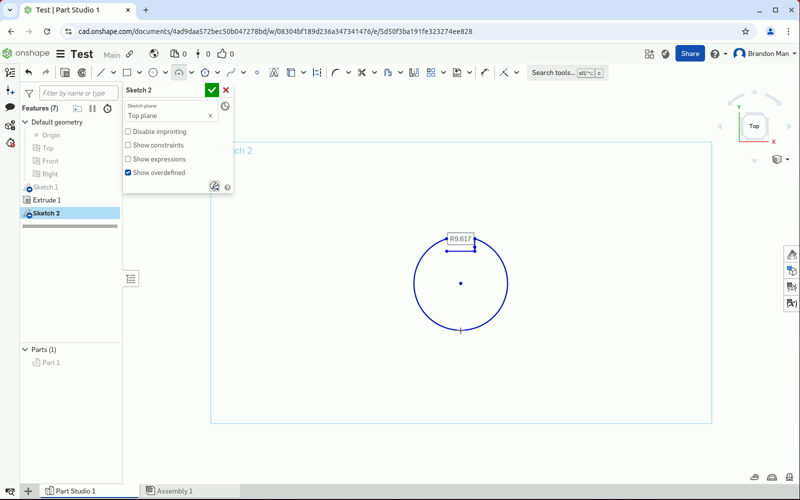
key(l)
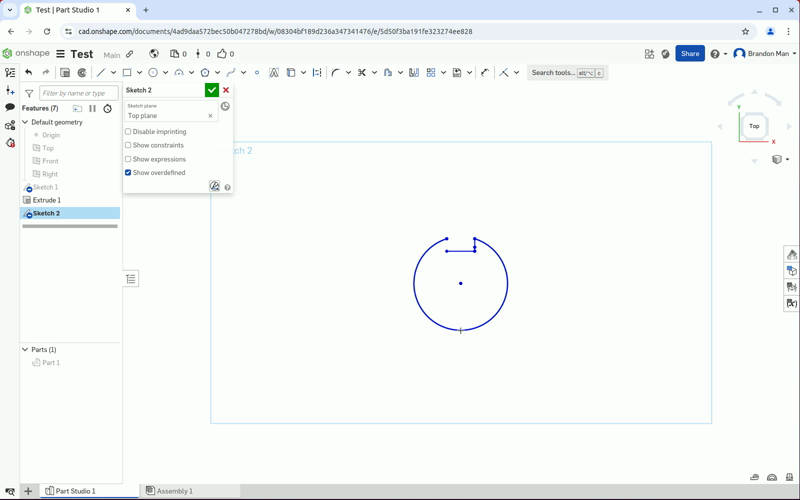
mouse_move(446, 238)
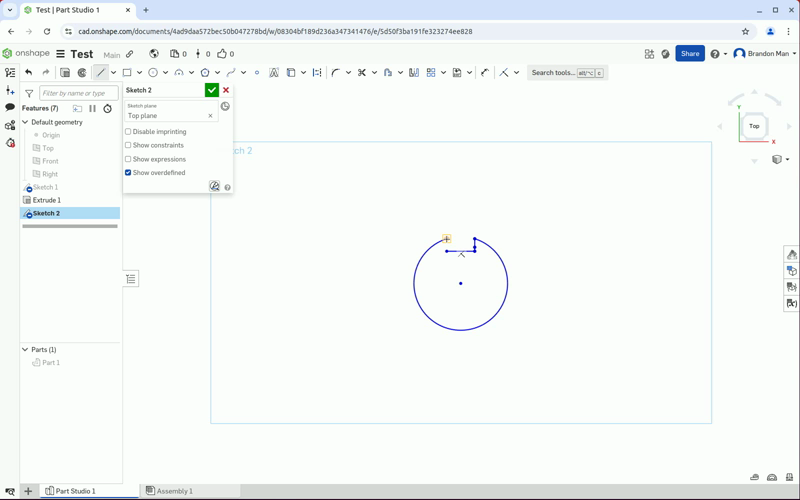
click(446, 238)
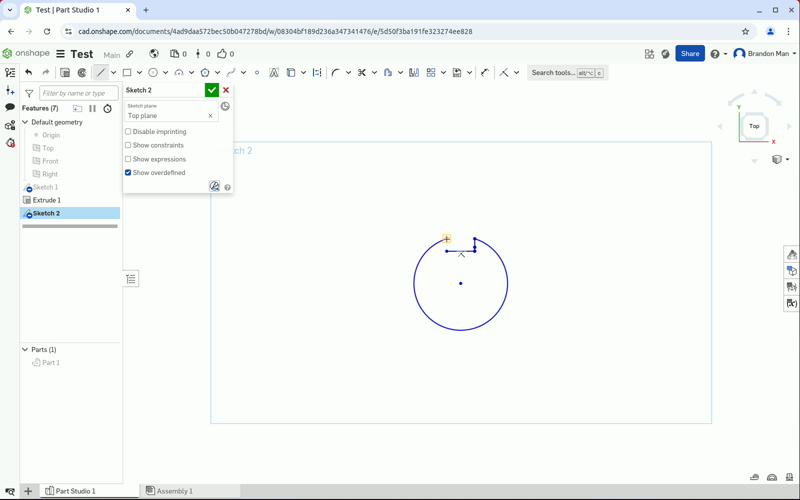
key_down(shift)
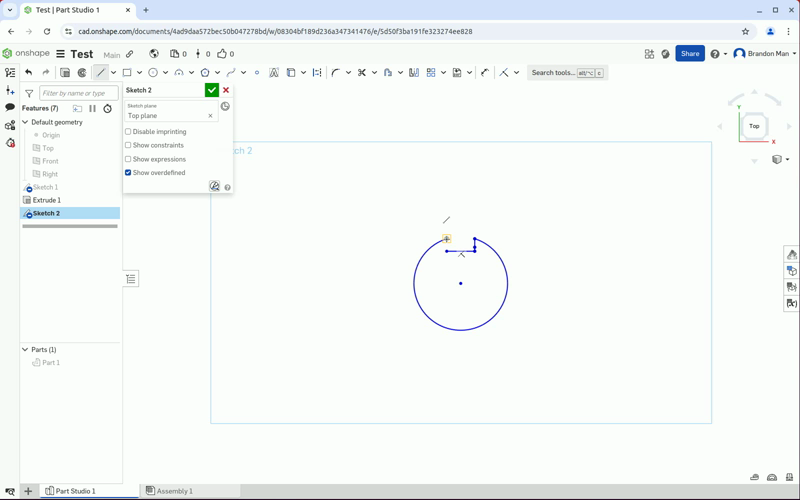
mouse_move(476, 238)
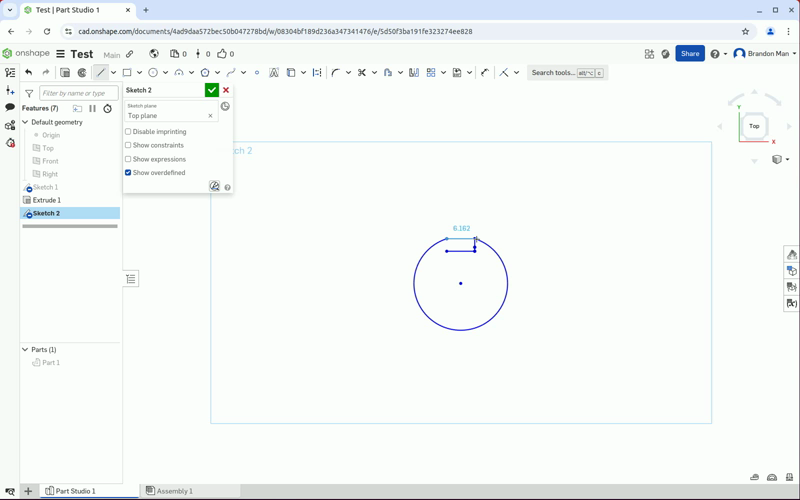
mouse_move(446, 247)
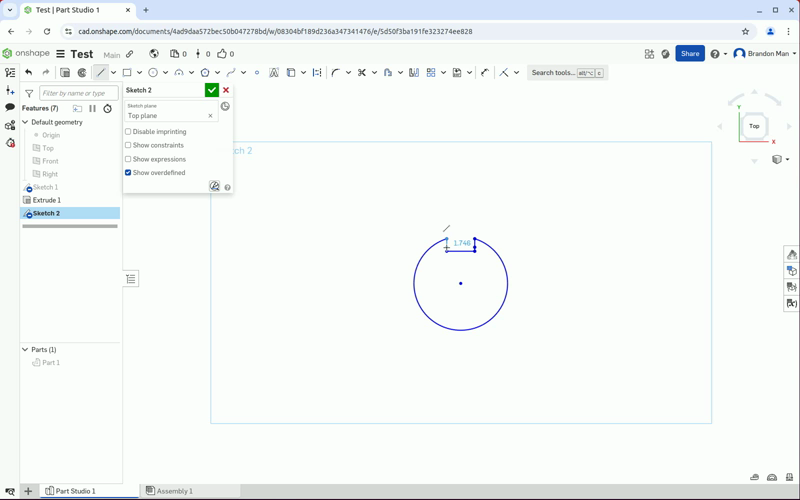
scroll(6)
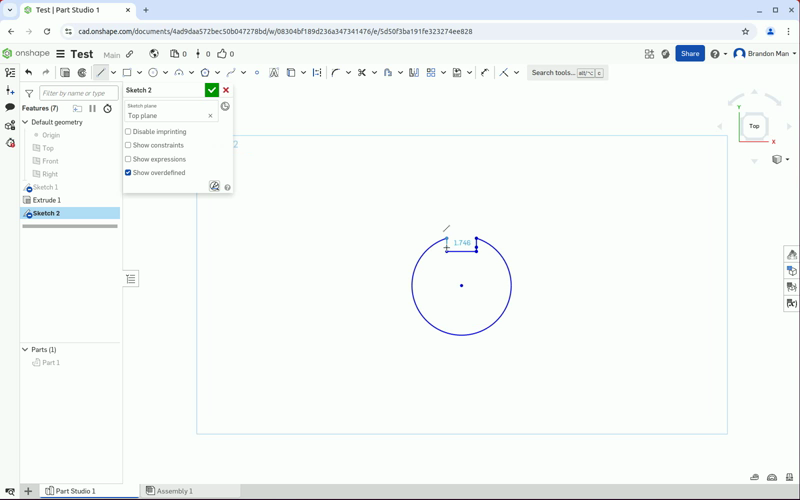
scroll(6)
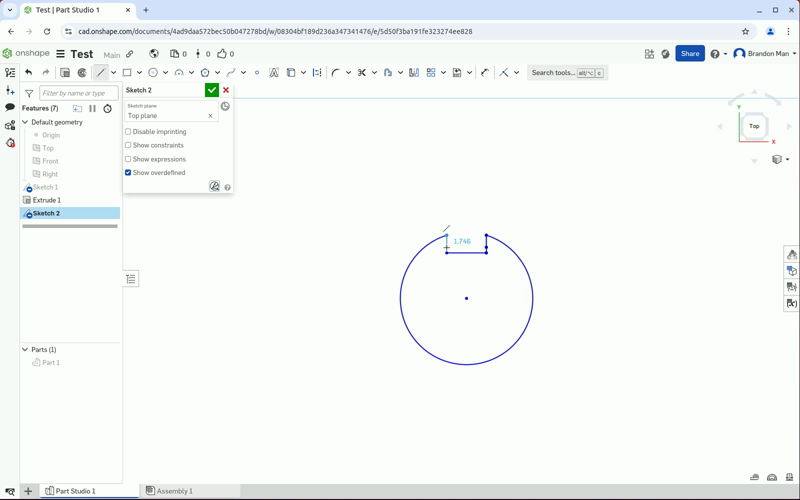
scroll(6)
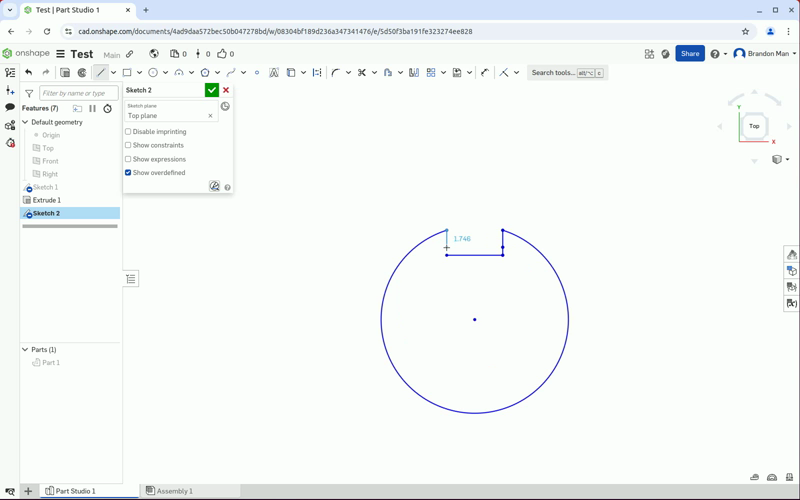
scroll(6)
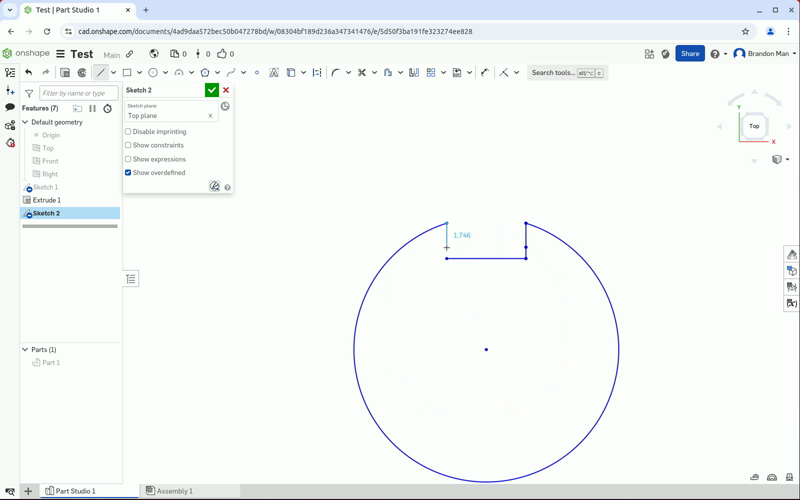
scroll(6)
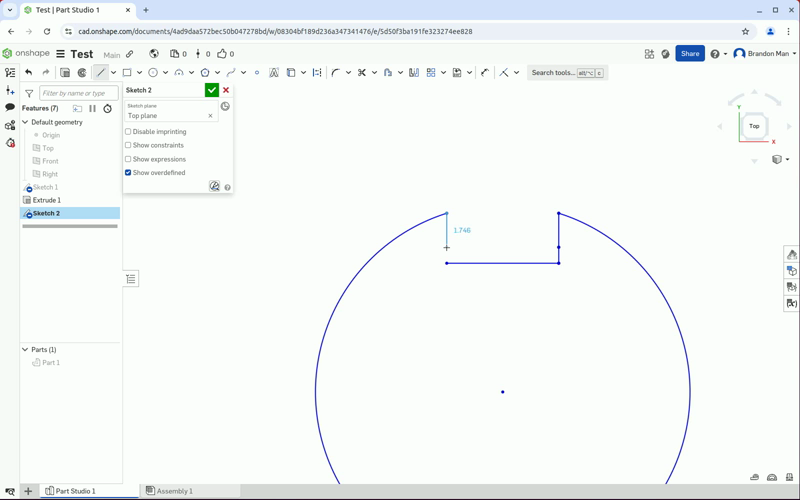
scroll(6)
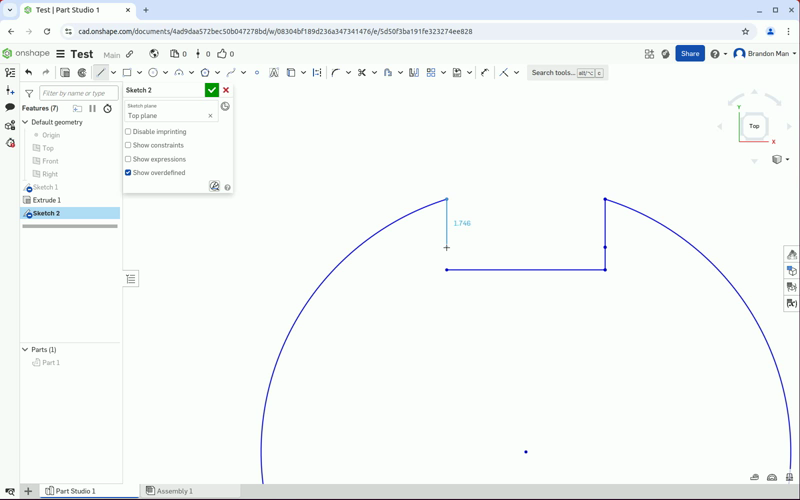
scroll(6)
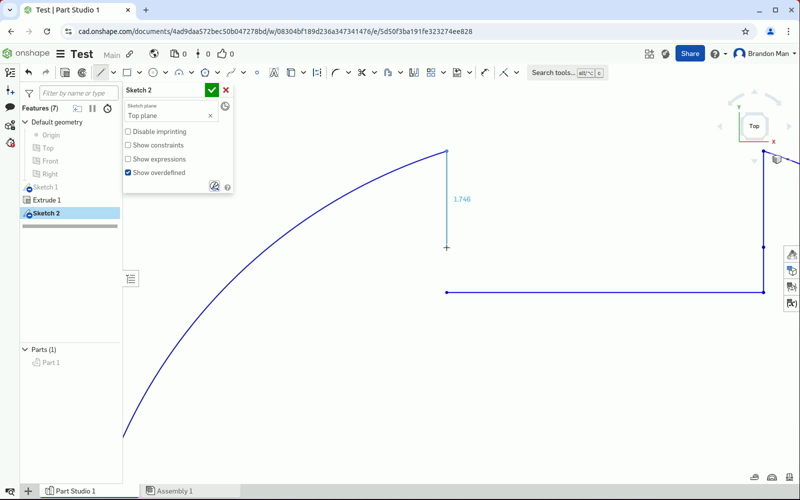
click(446, 247)
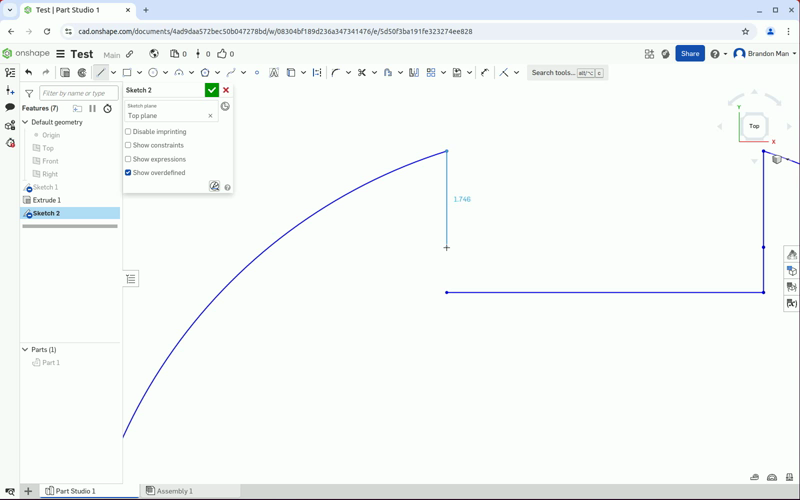
scroll(-6)
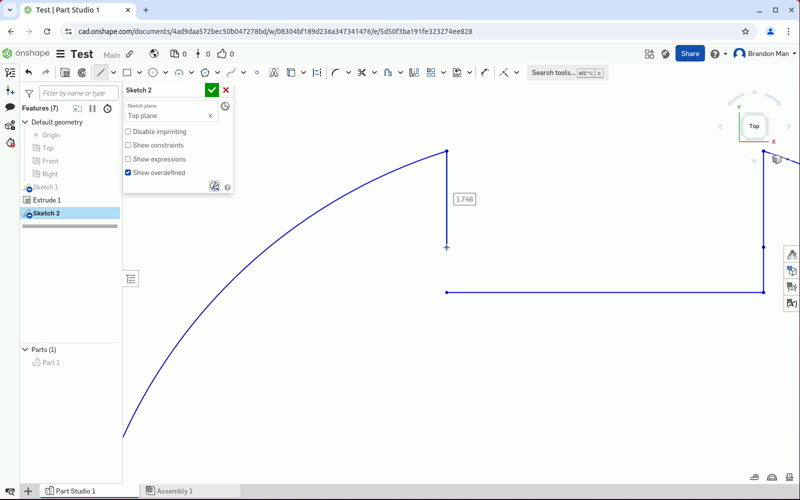
scroll(-6)
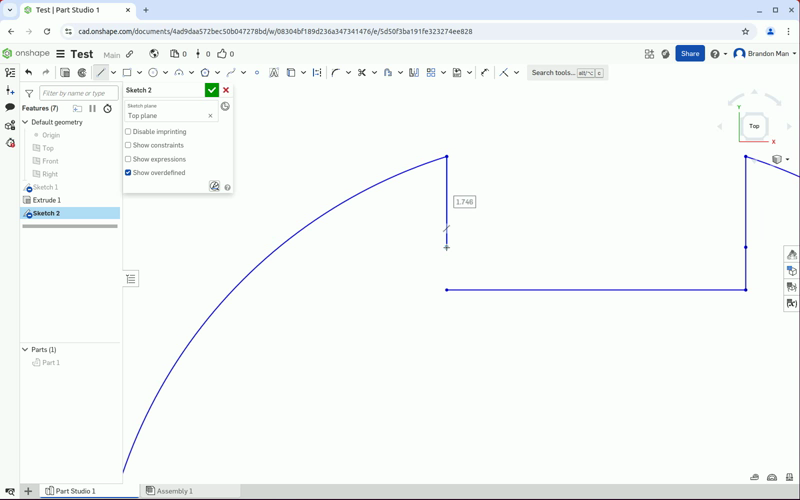
scroll(-6)
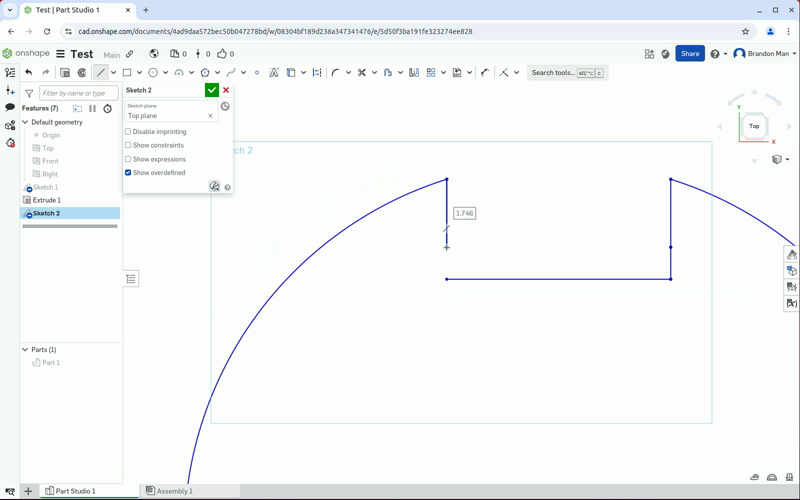
scroll(-6)
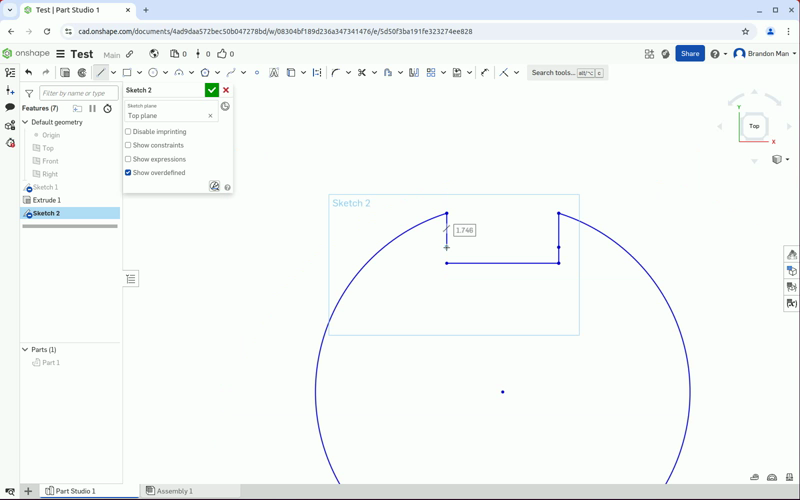
scroll(-6)
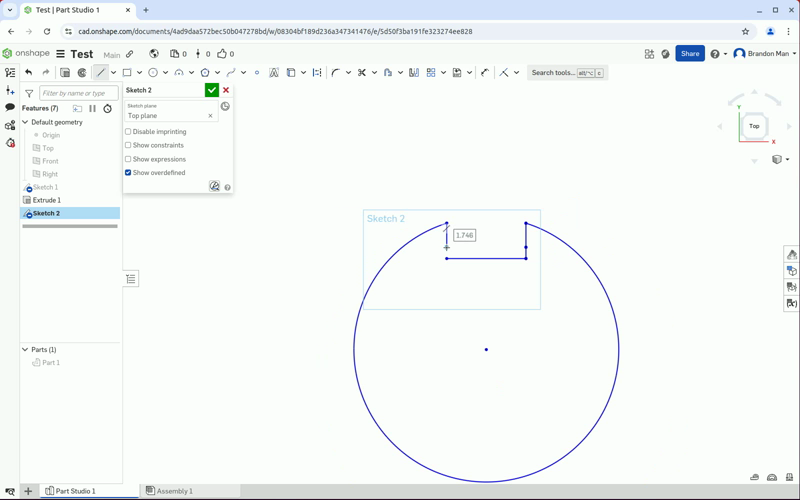
scroll(-6)
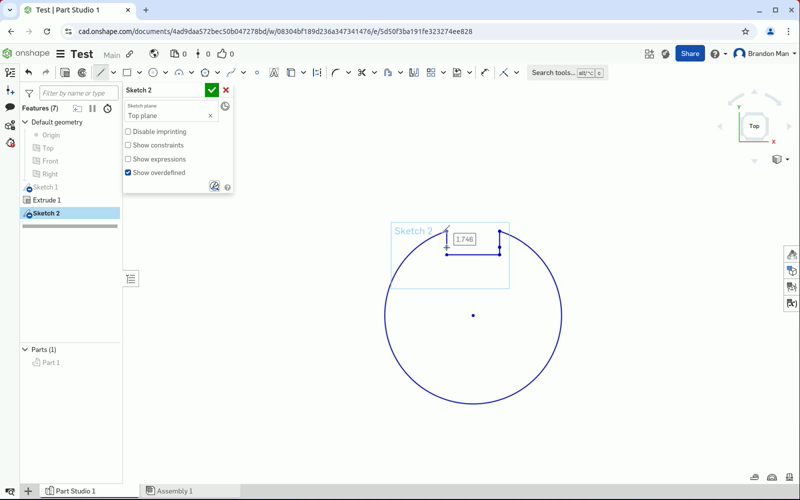
scroll(-6)
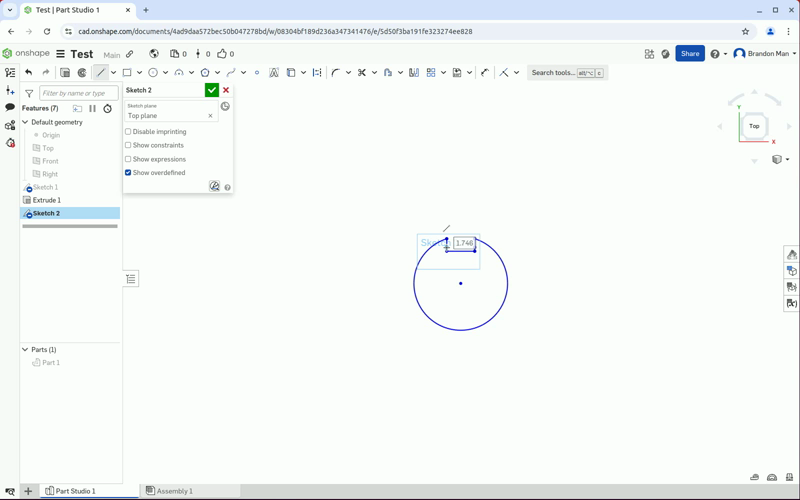
key_up(shift)
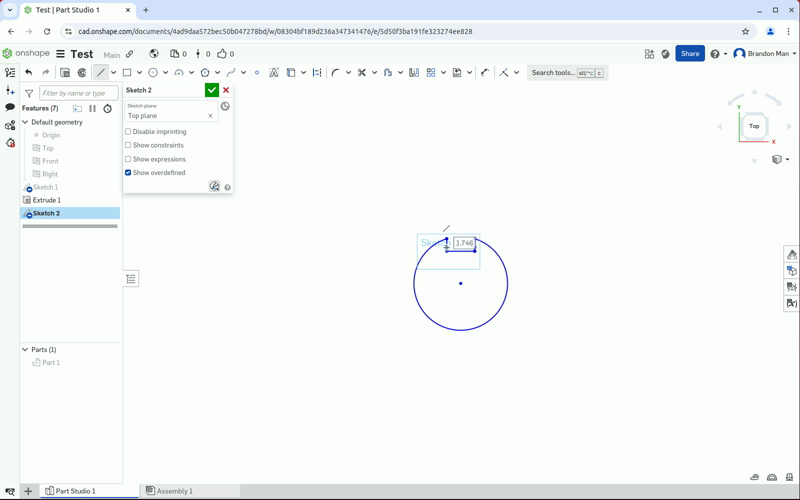
mouse_move(476, 247)
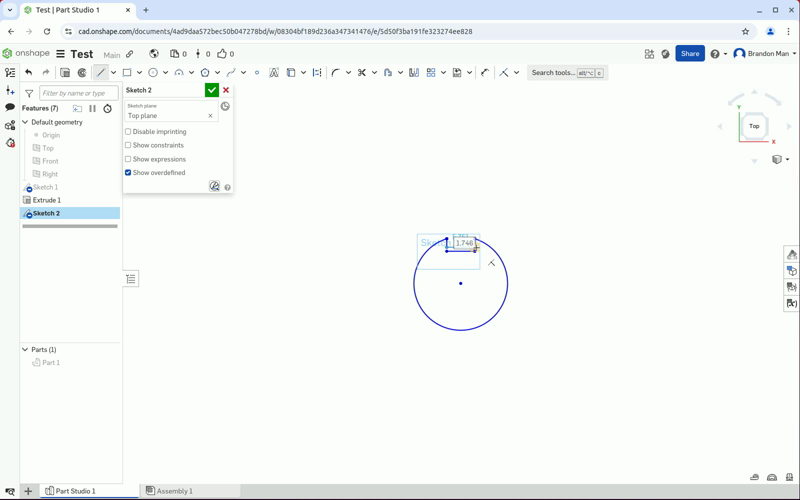
key_down(shift)
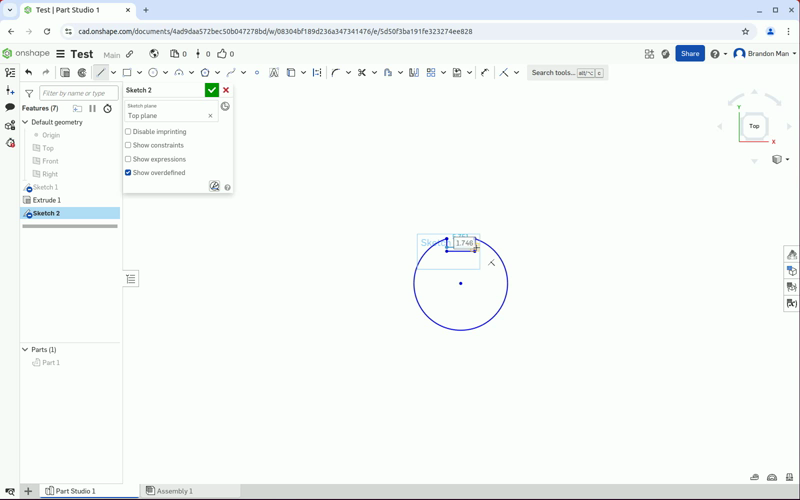
mouse_move(446, 251)
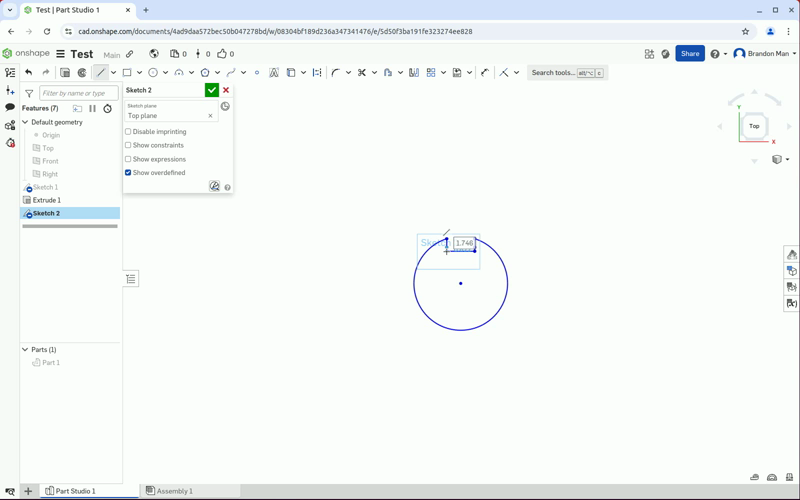
scroll(6)
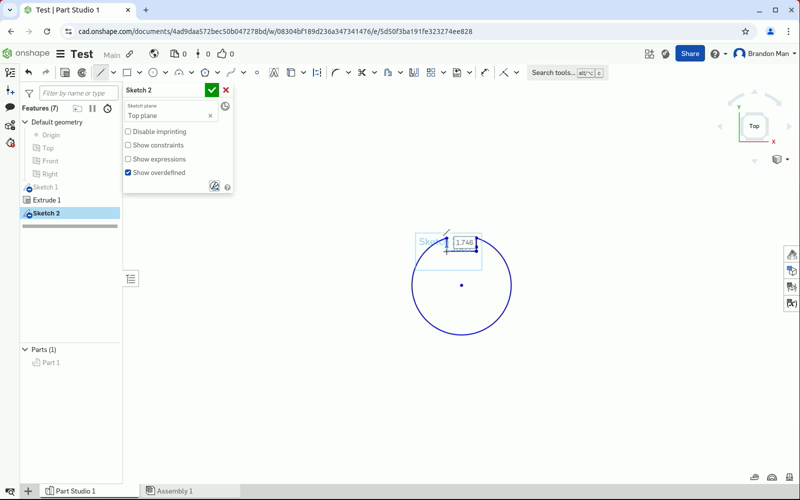
scroll(6)
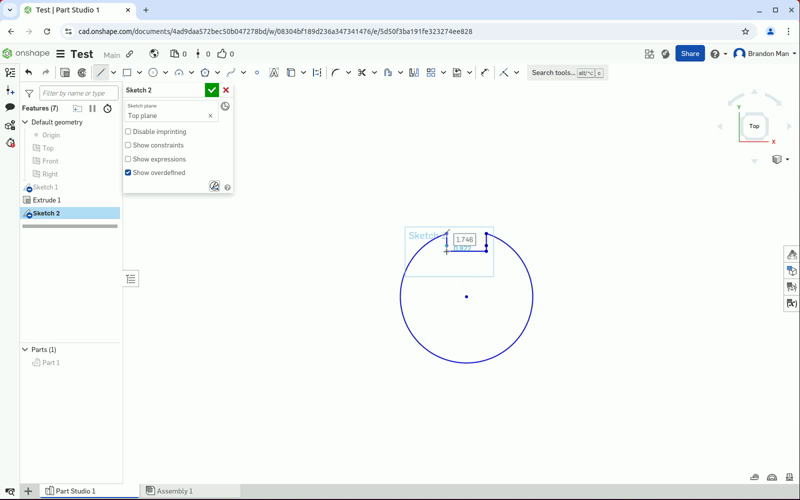
scroll(6)
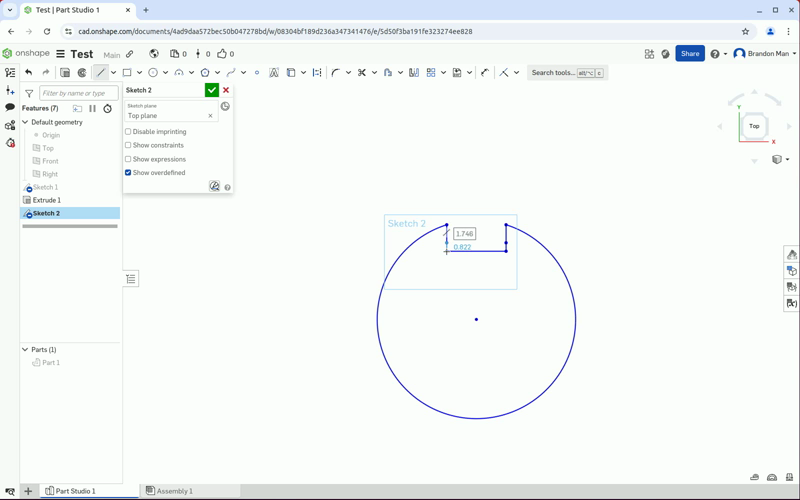
scroll(6)
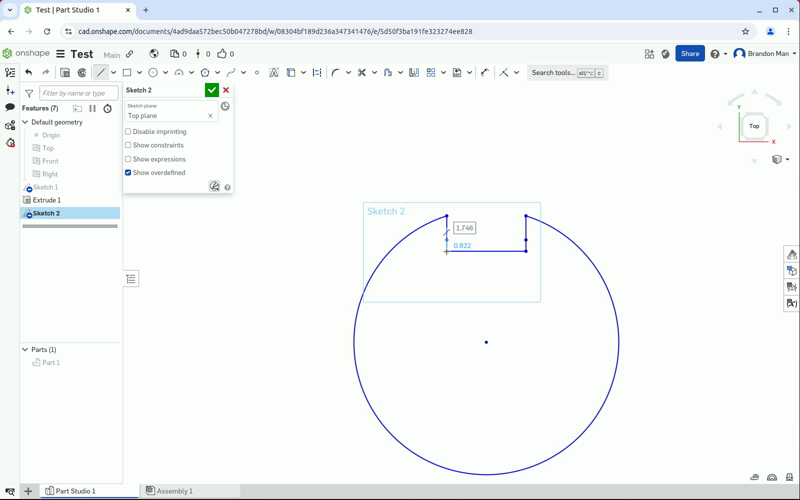
scroll(6)
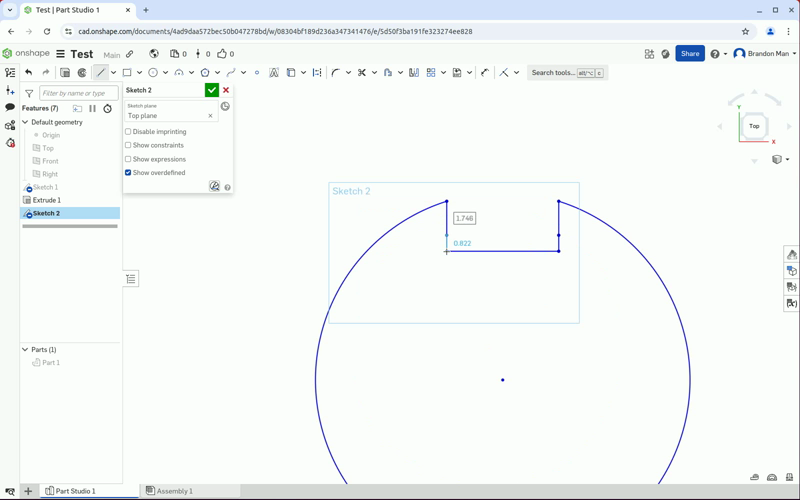
scroll(6)
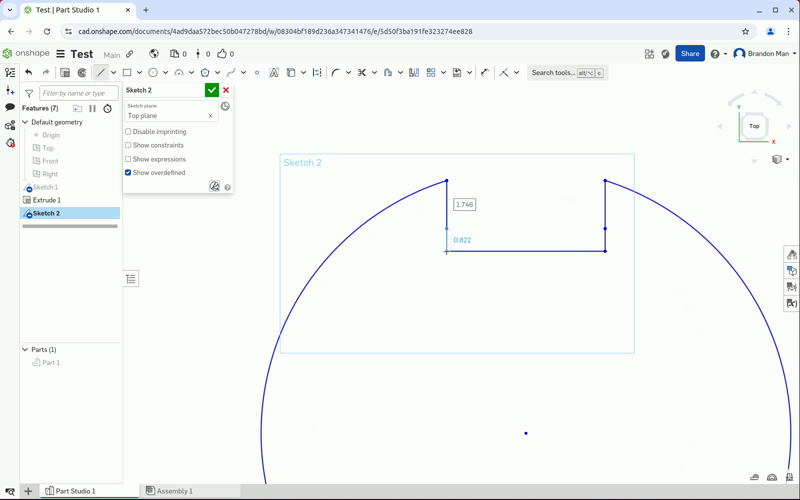
scroll(6)
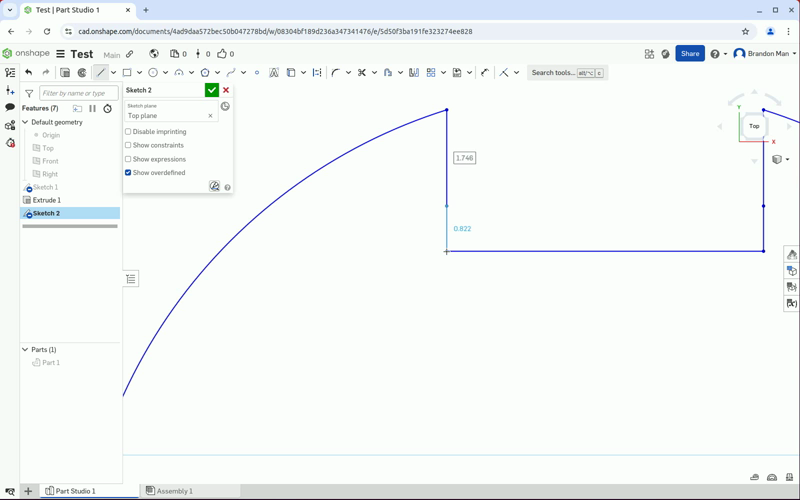
key_up(shift)
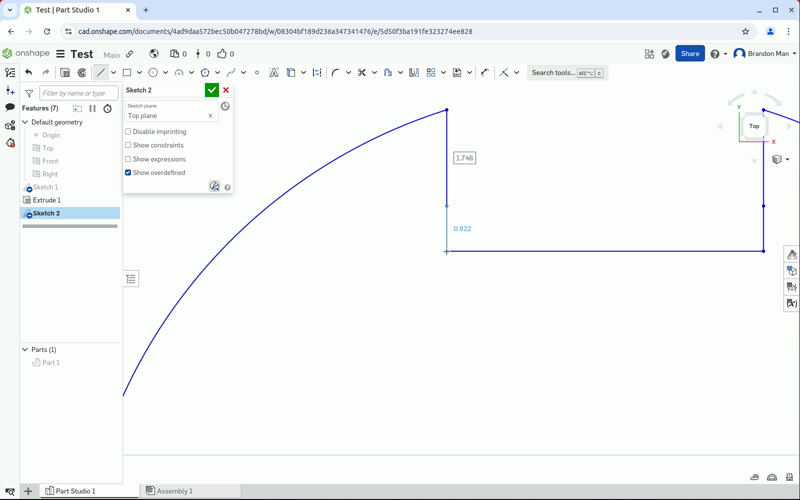
click(446, 251)
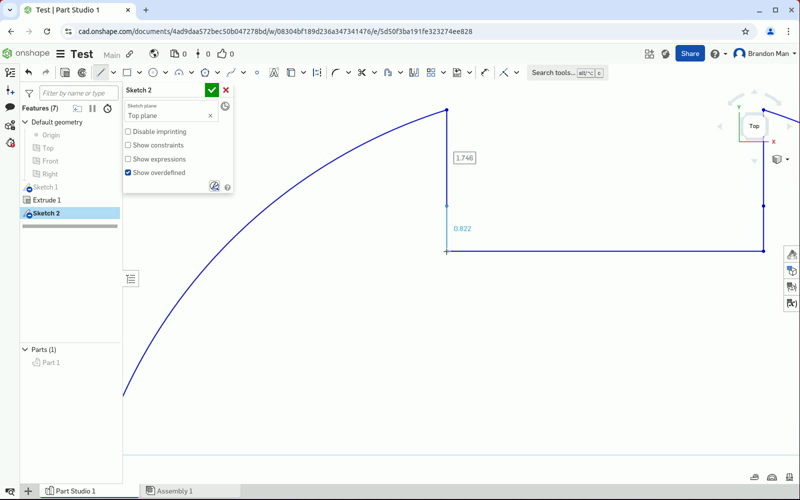
scroll(-6)
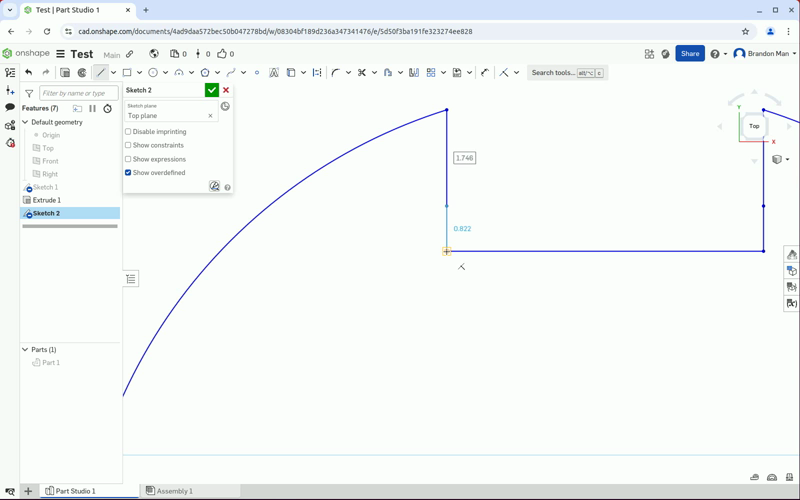
scroll(-6)
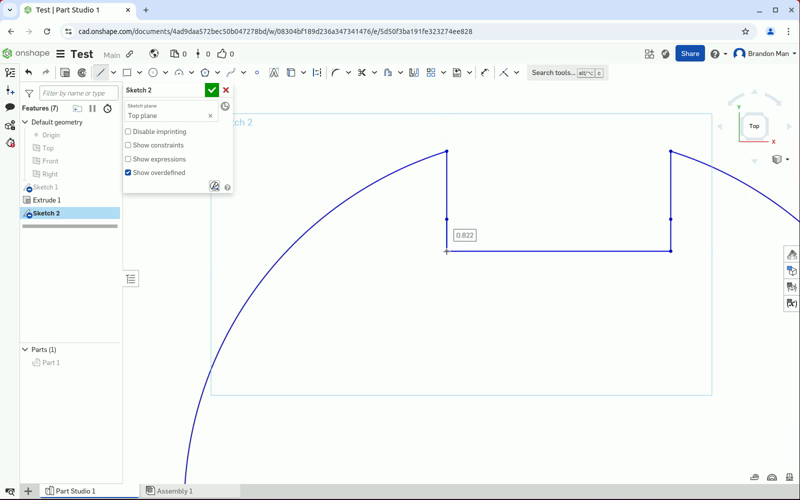
scroll(-6)
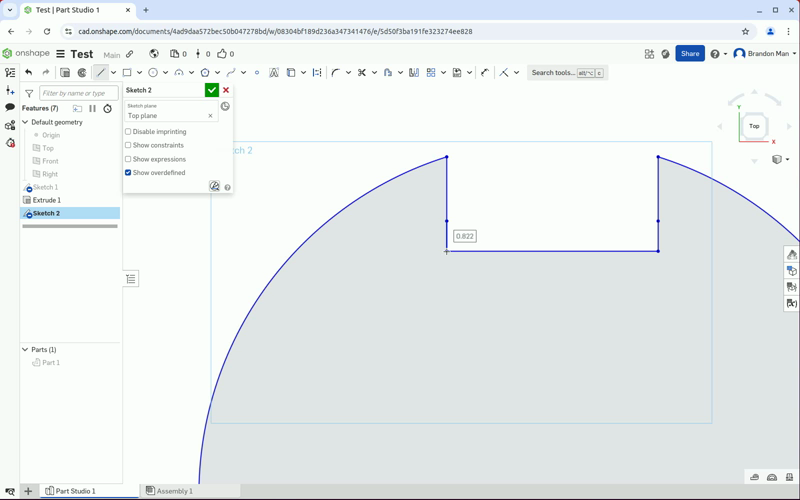
scroll(-6)
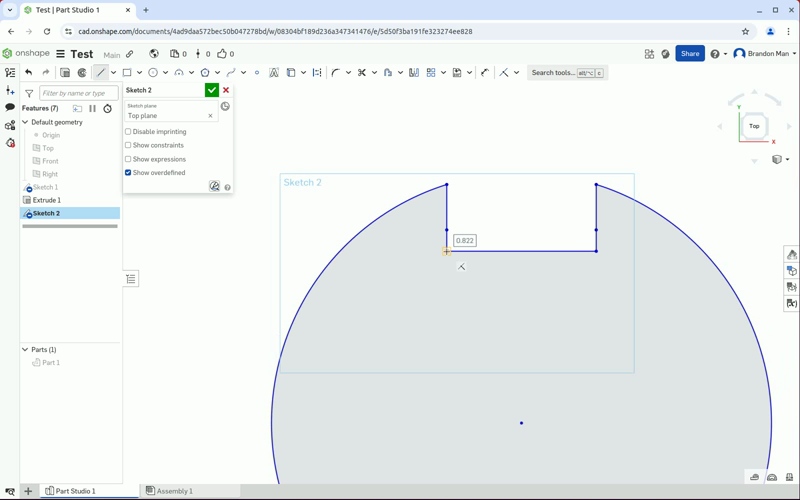
scroll(-6)
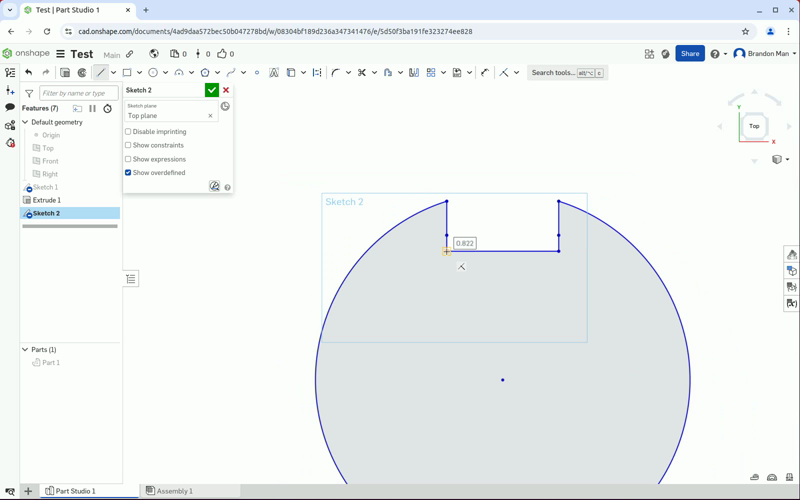
scroll(-6)
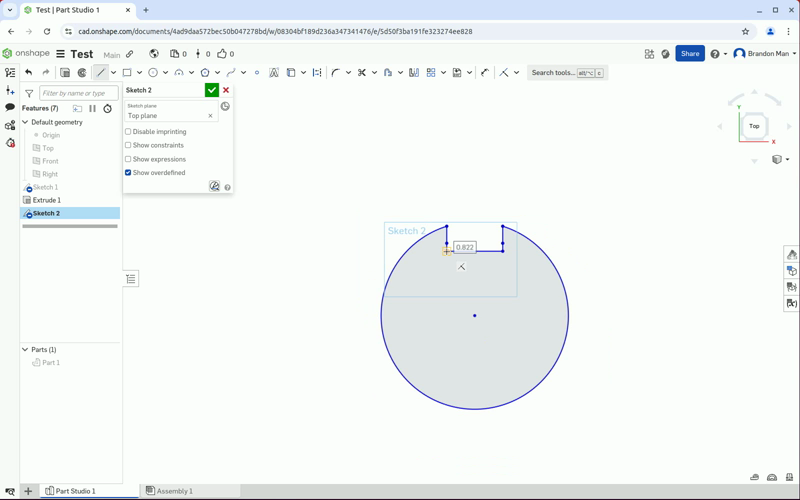
scroll(-6)
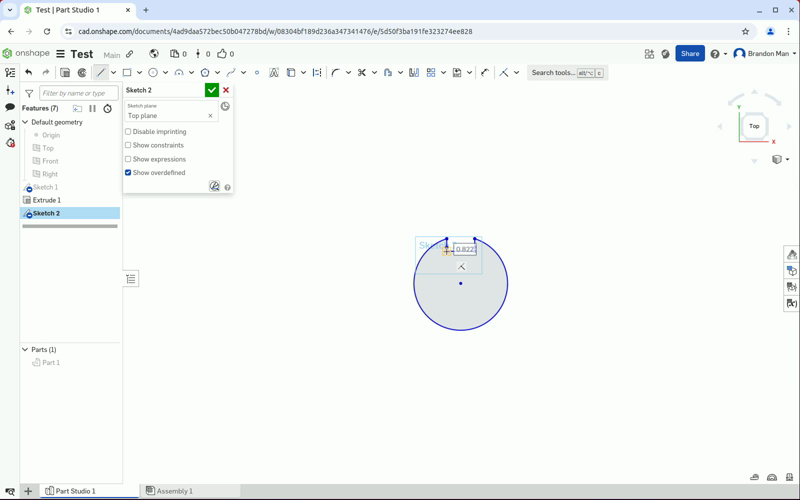
key(esc)
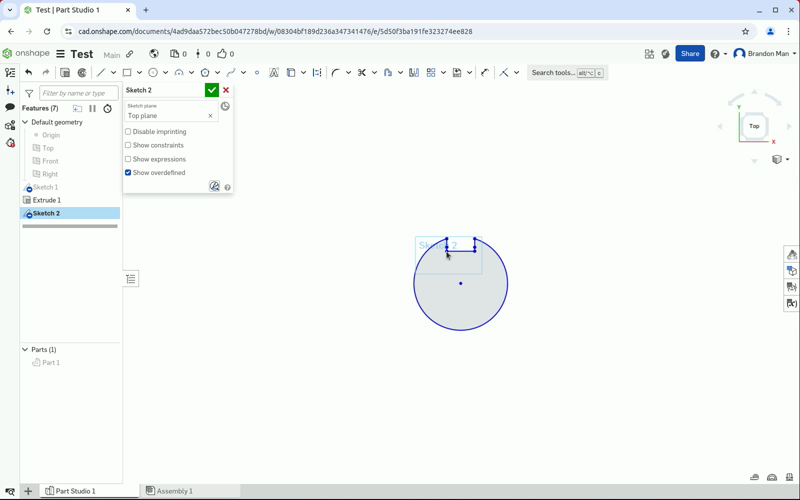
key(c)
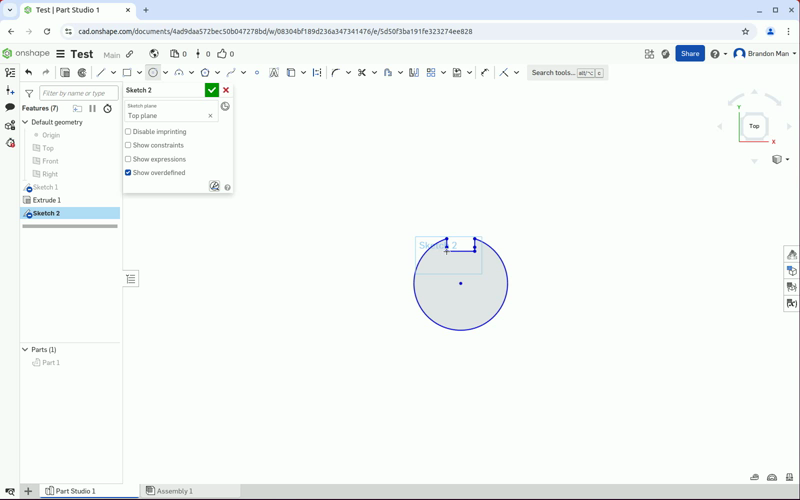
key_down(shift)
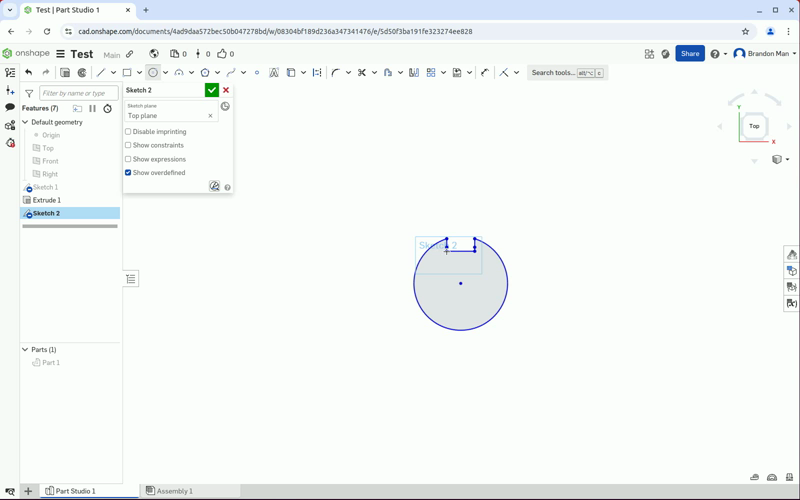
mouse_move(460, 282)
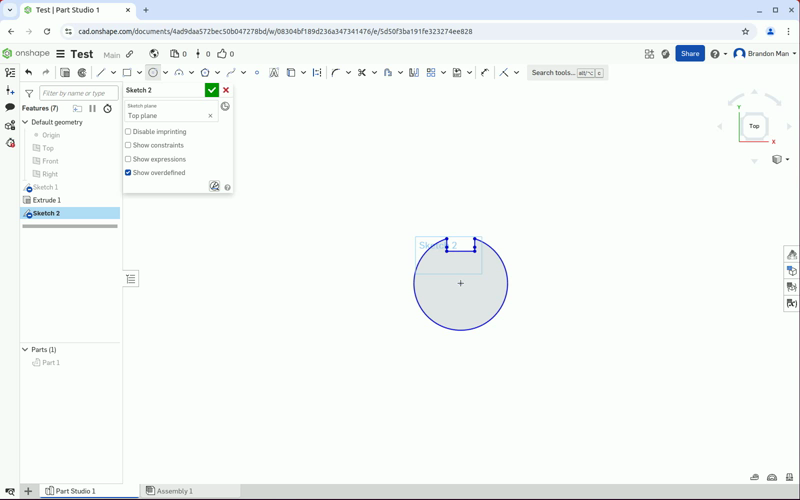
click(460, 282)
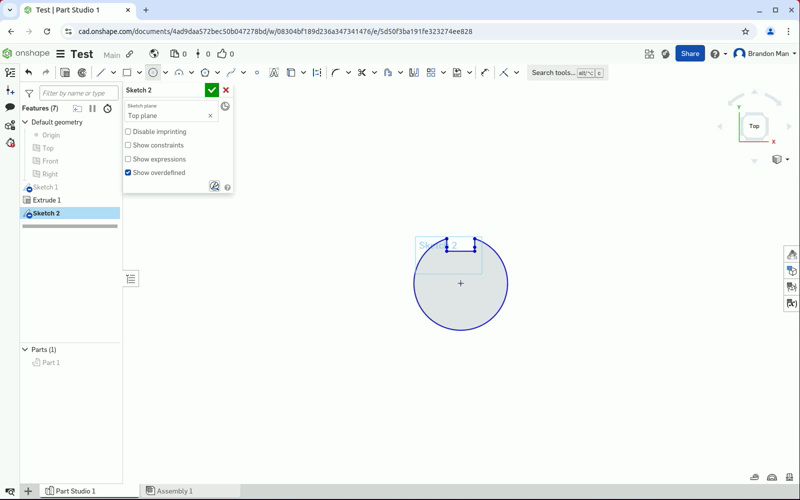
key_up(shift)
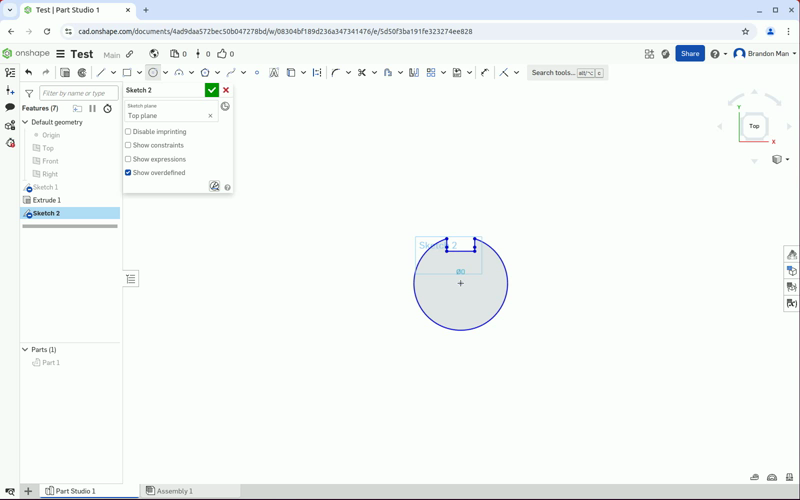
mouse_move(474, 282)
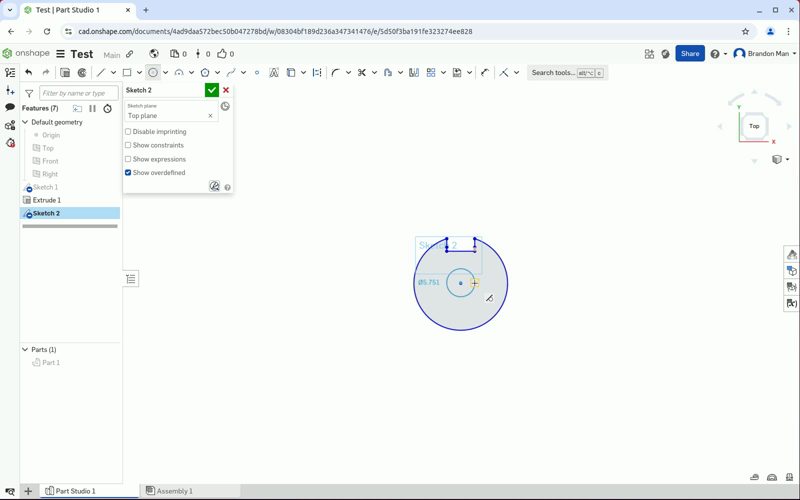
click(474, 282)
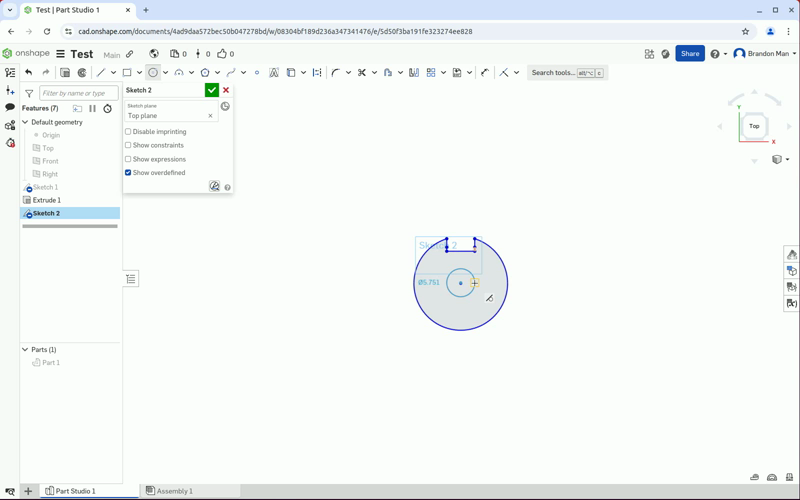
key(esc)
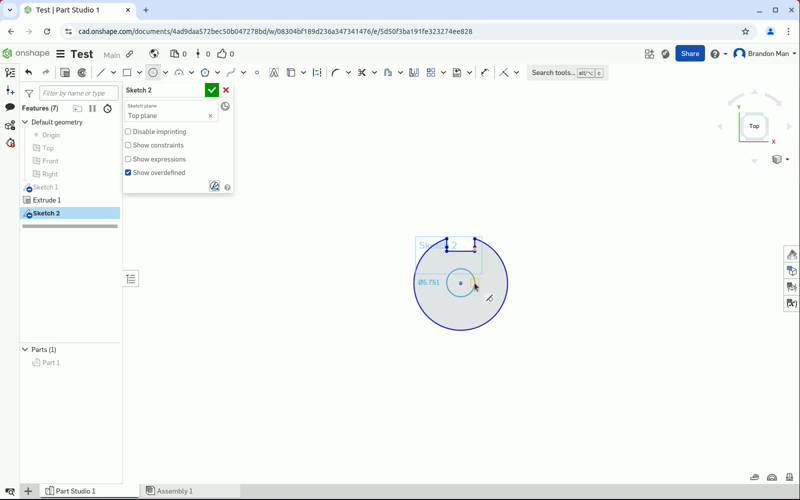
mouse_move(445, 257)
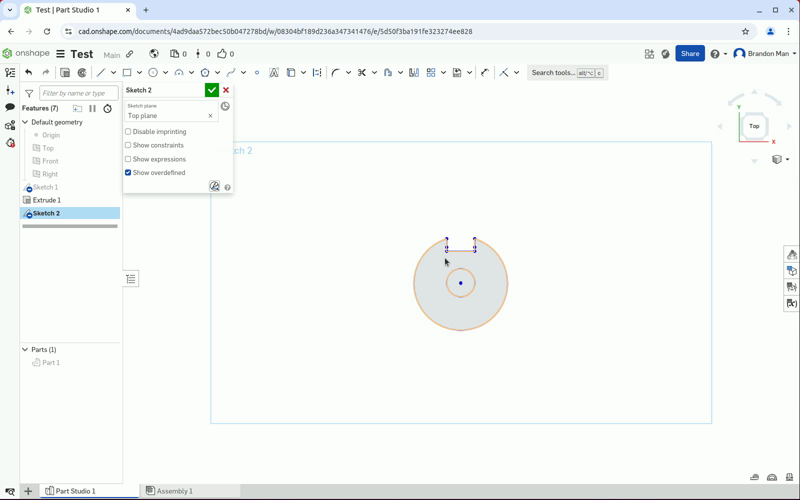
click(445, 257)
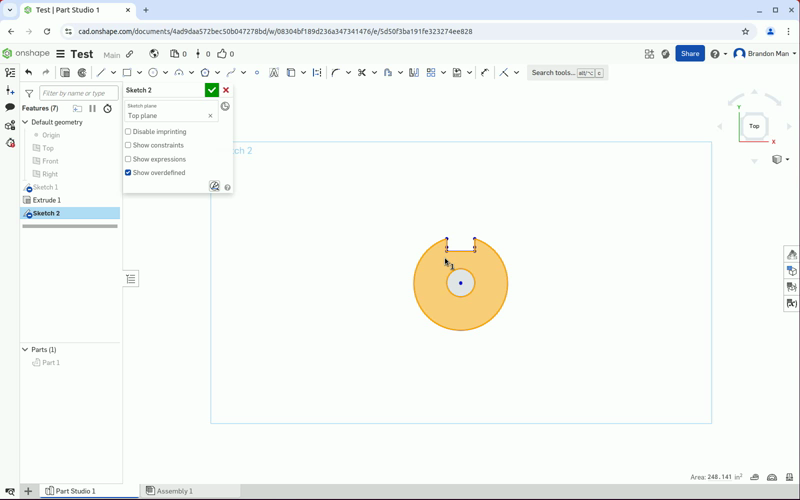
mouse_move(73, 352)
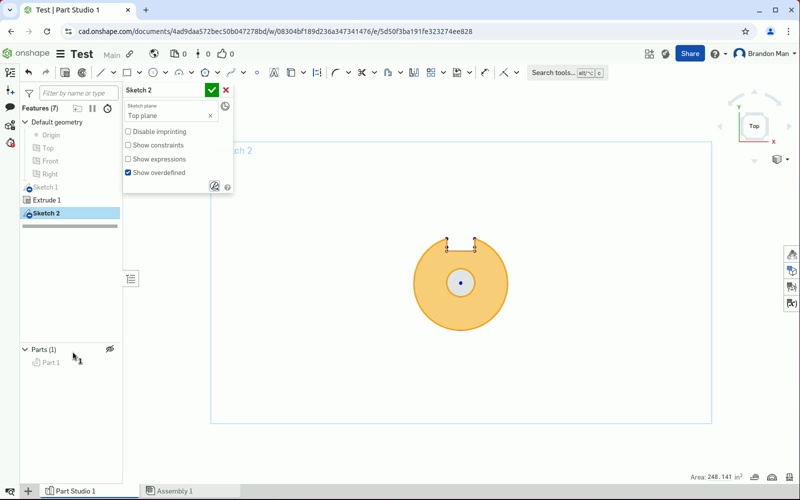
key(shift+y)
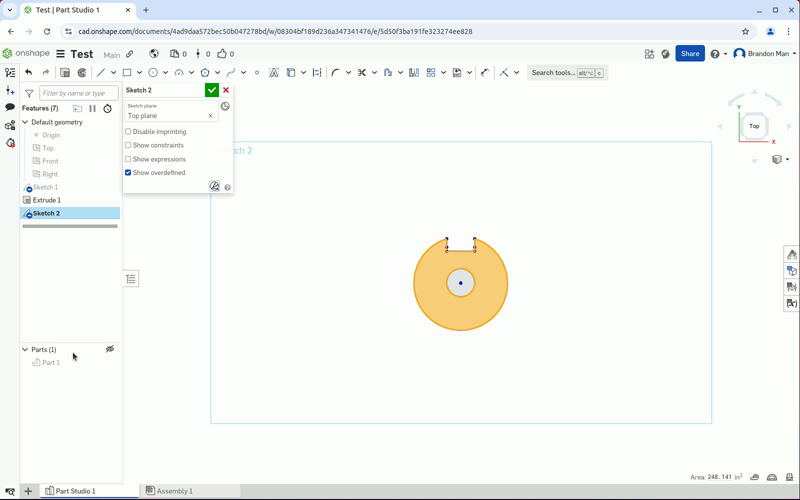
key(shift+e)
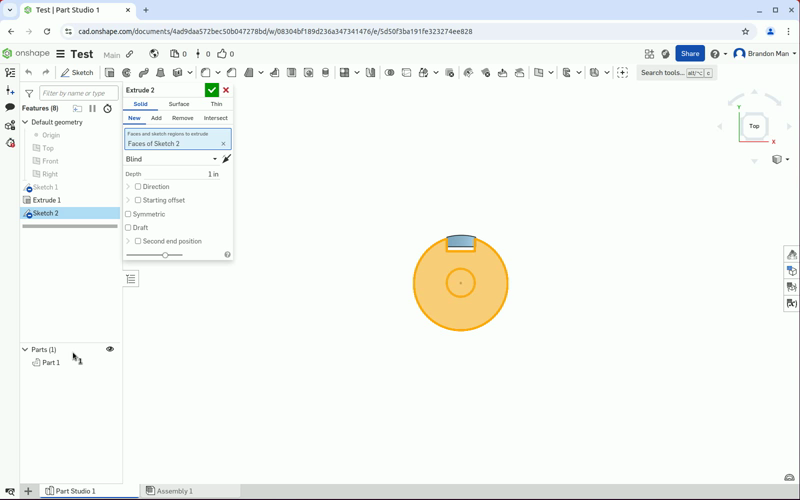
mouse_move(143, 106)
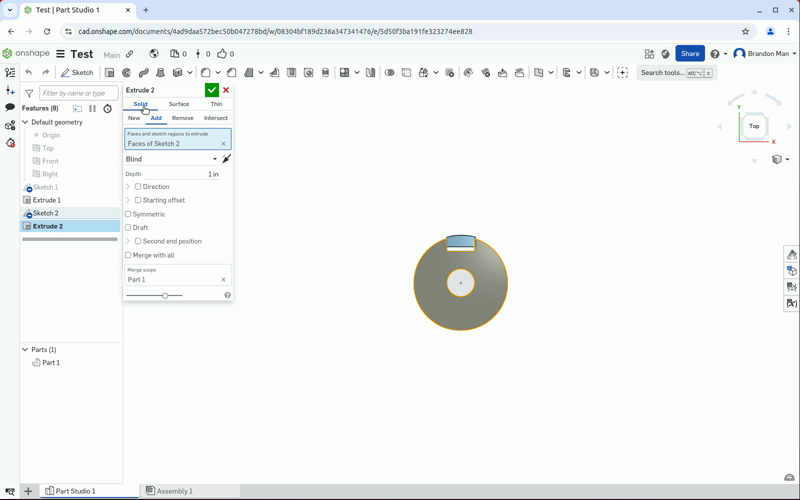
click(143, 106)
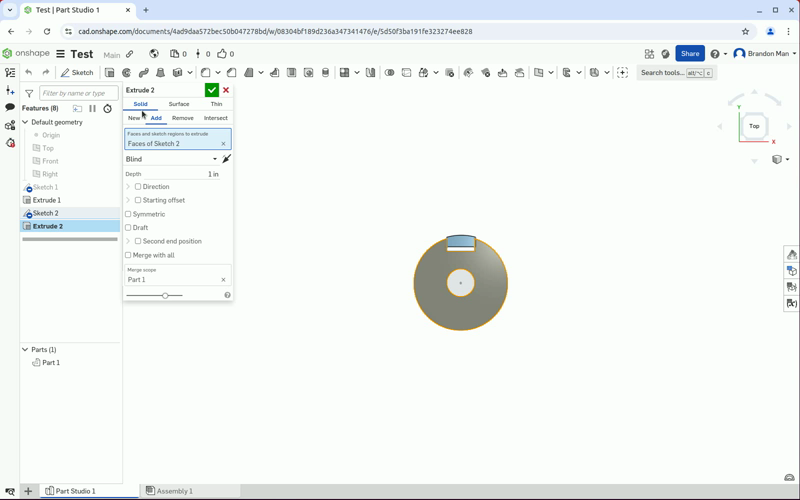
mouse_move(137, 120)
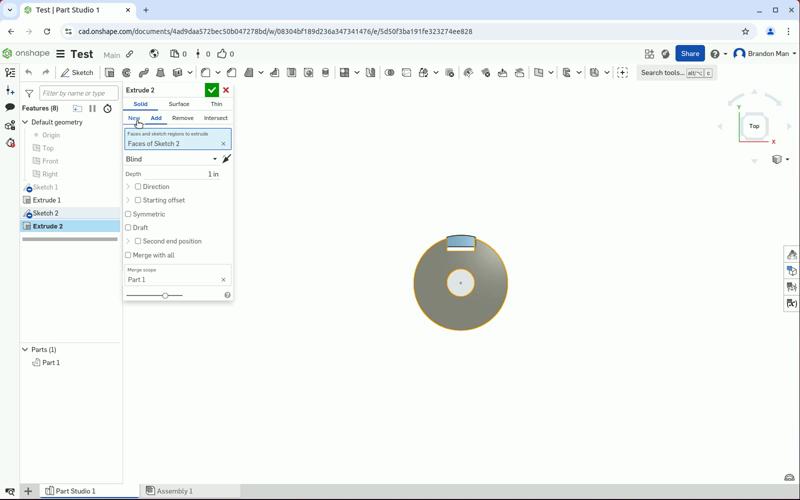
click(137, 120)
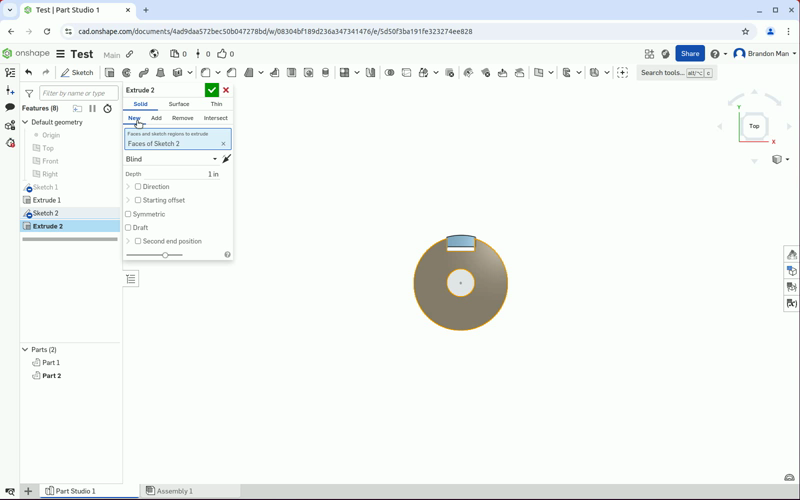
key(tab, 4)
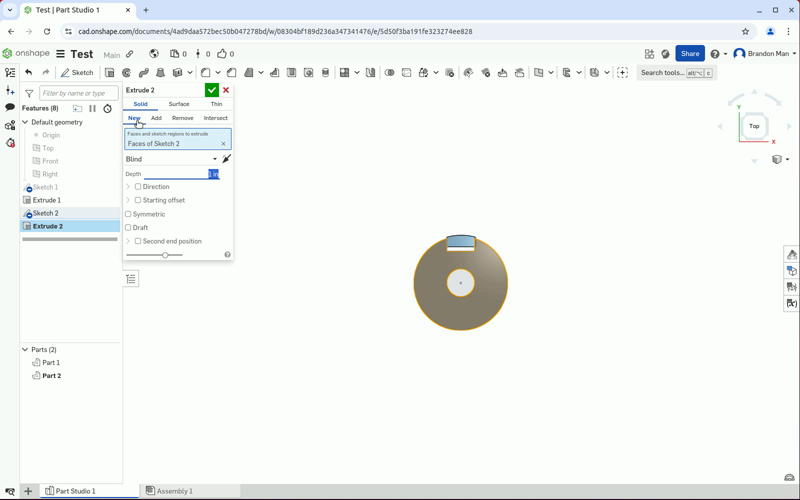
text(2.407)
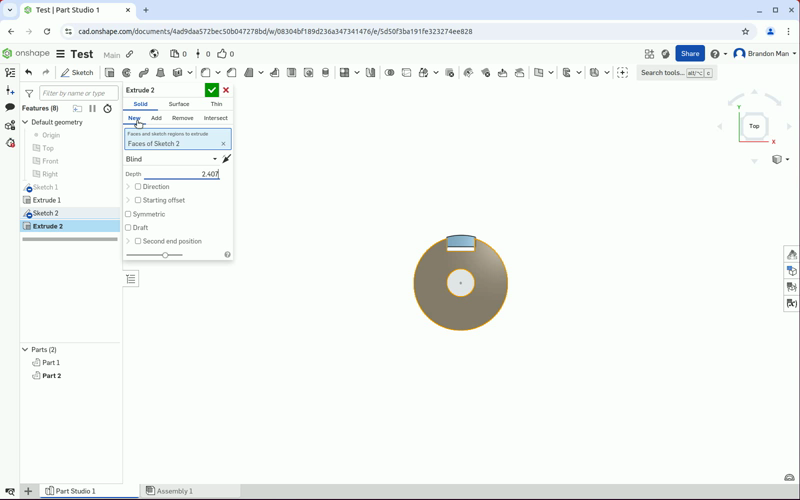
key(enter)
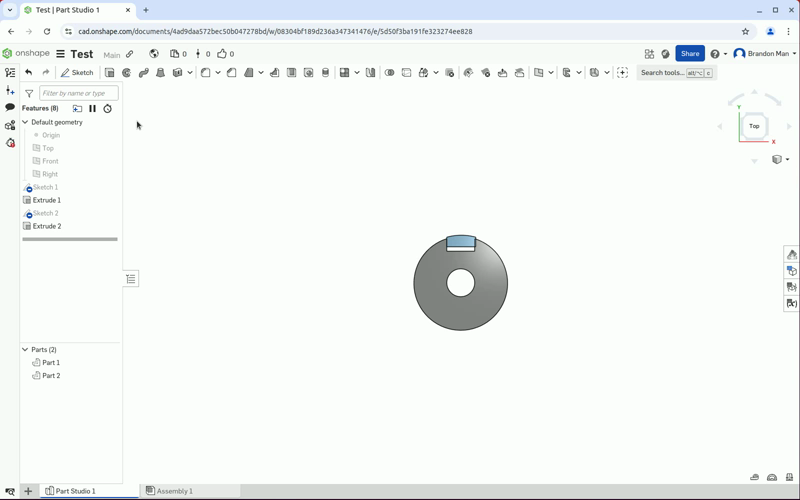
key(shift+h)
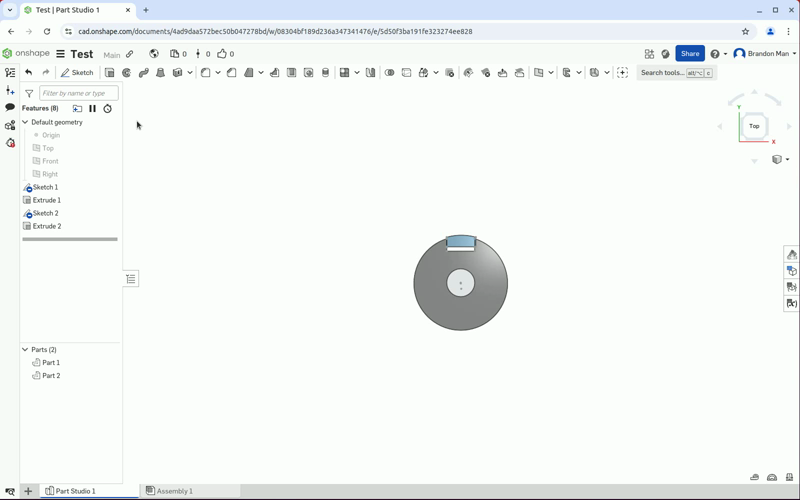
key(shift+h)
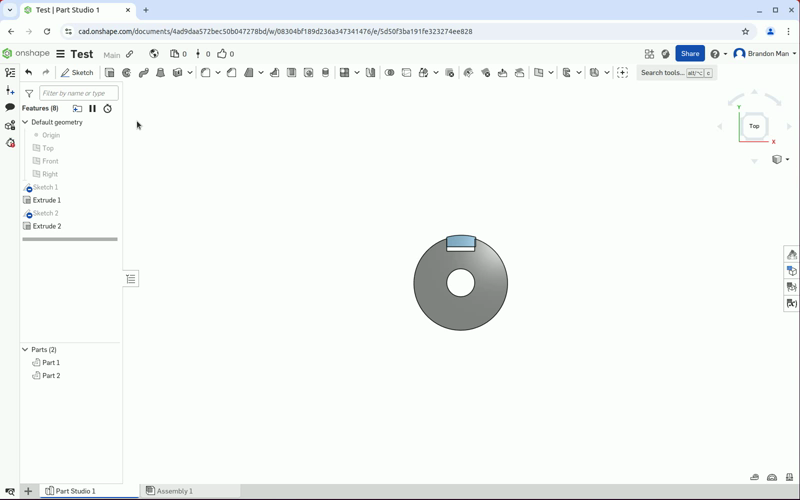
mouse_move(73, 189)
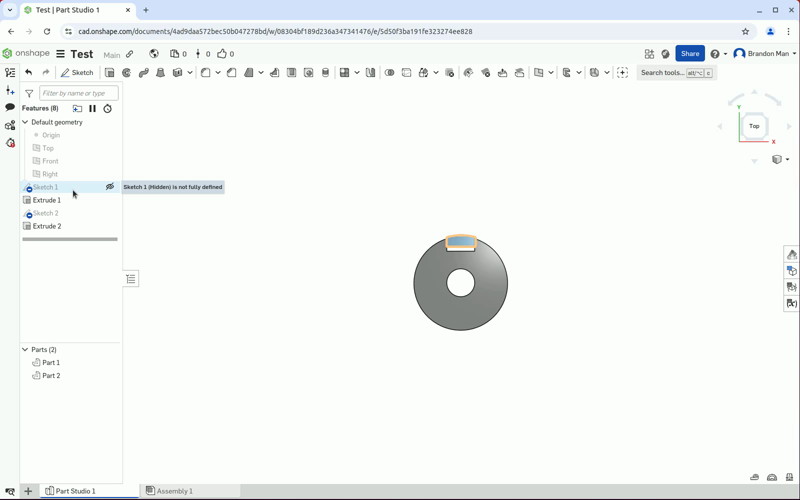
click(73, 189)
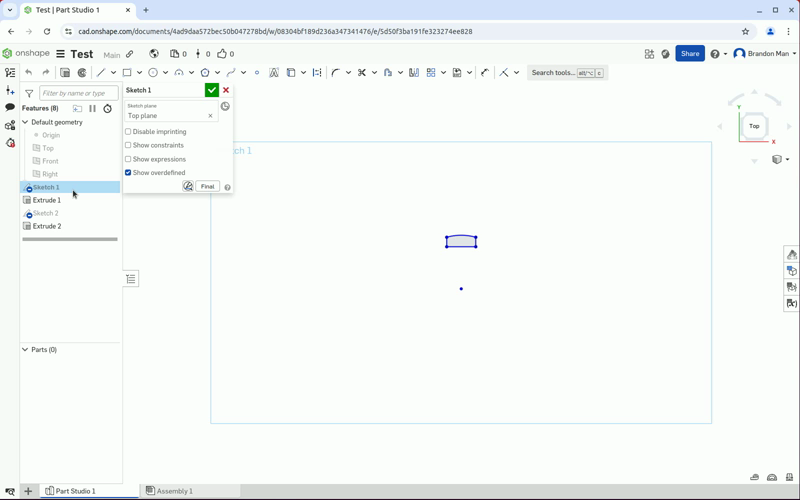
mouse_move(229, 92)
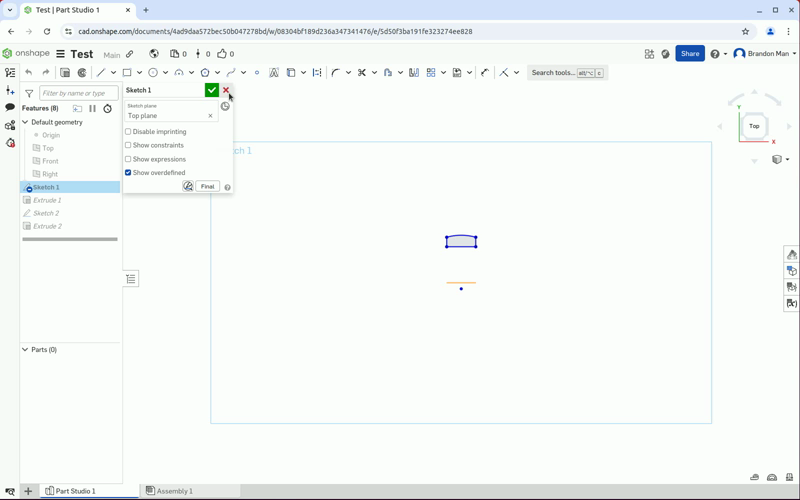
click(229, 92)
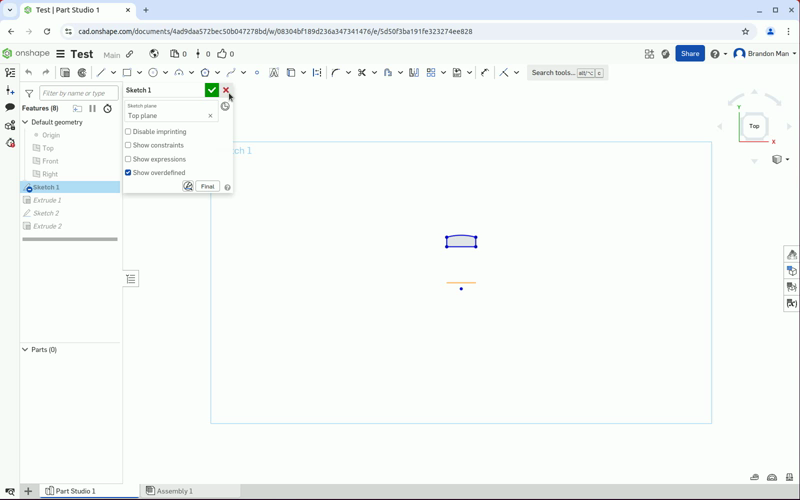
key(shift+s)
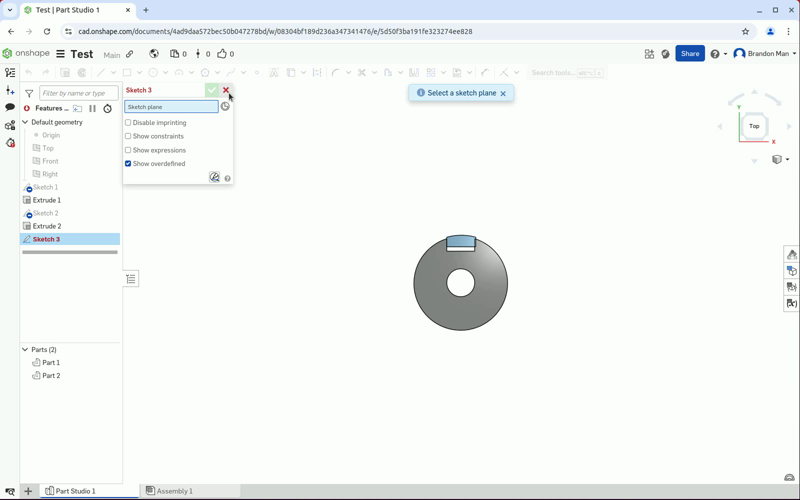
mouse_move(73, 150)
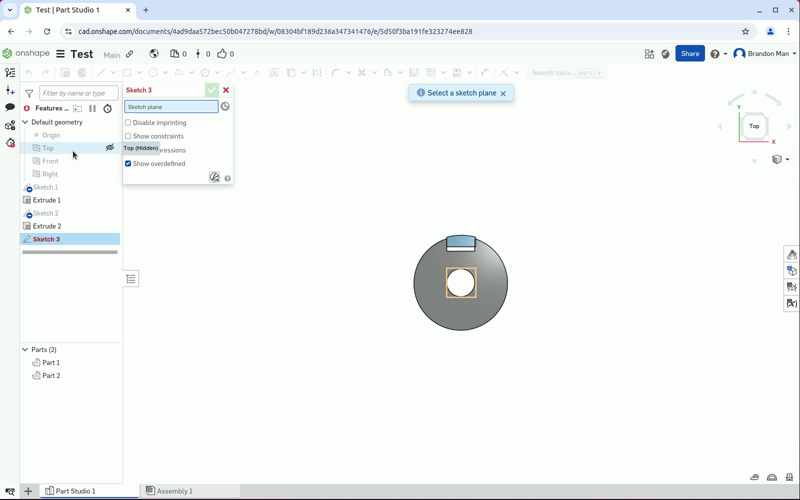
click(73, 150)
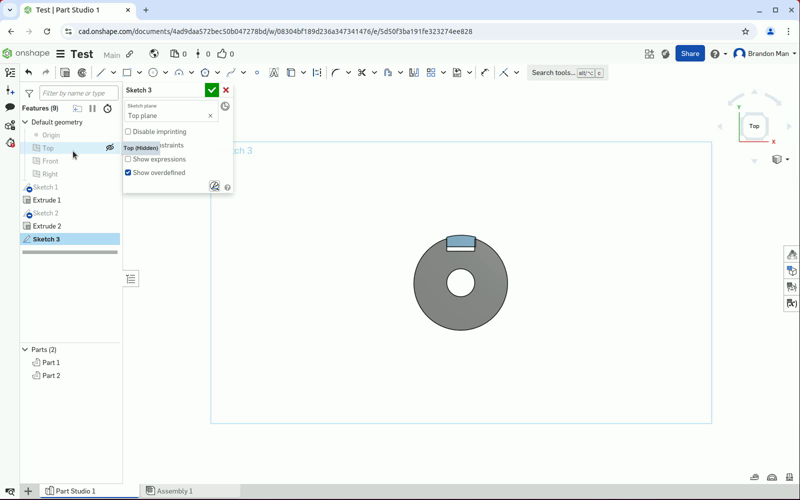
mouse_move(73, 352)
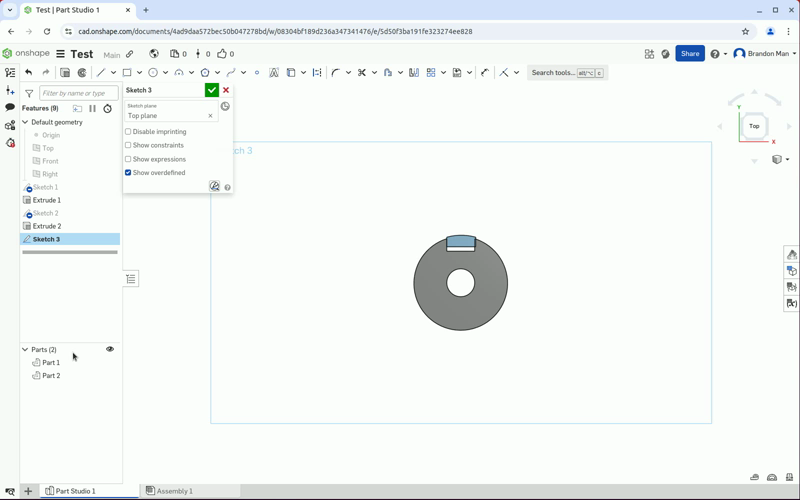
key(y)
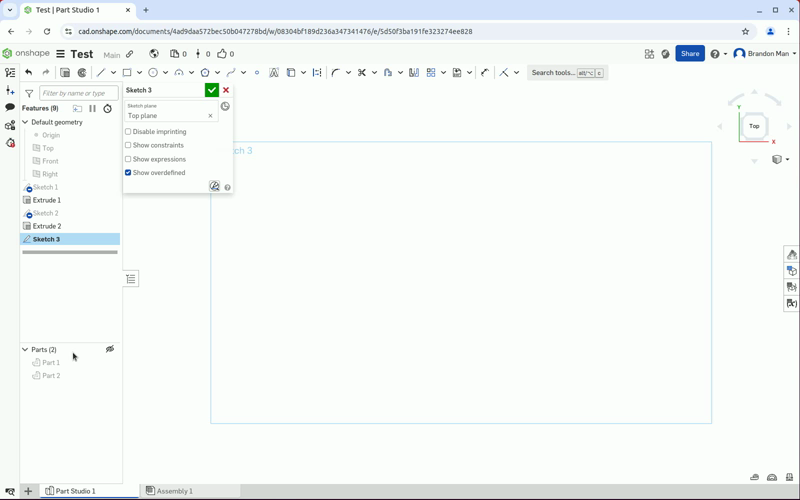
key(l)
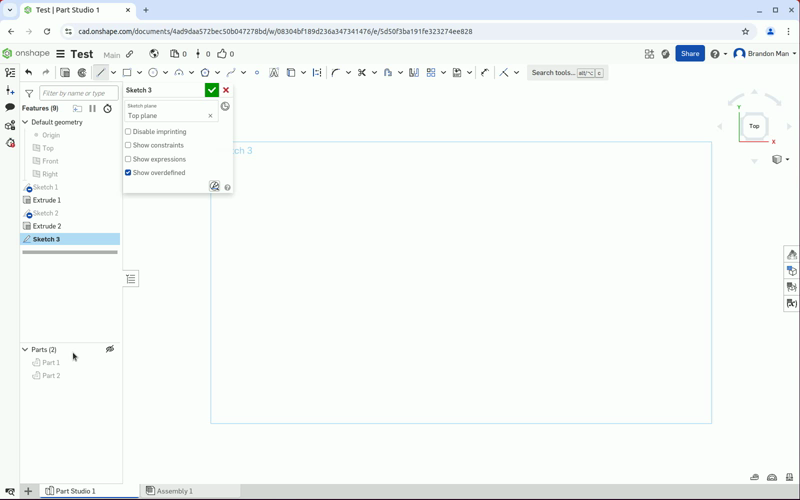
key_down(shift)
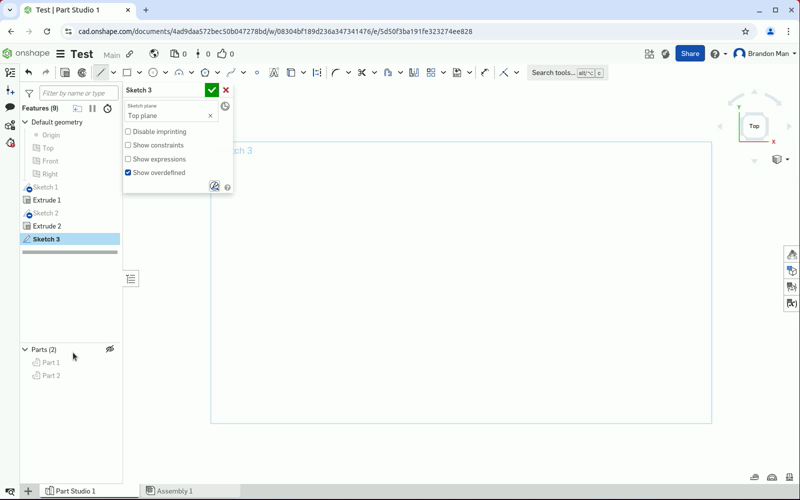
mouse_move(446, 251)
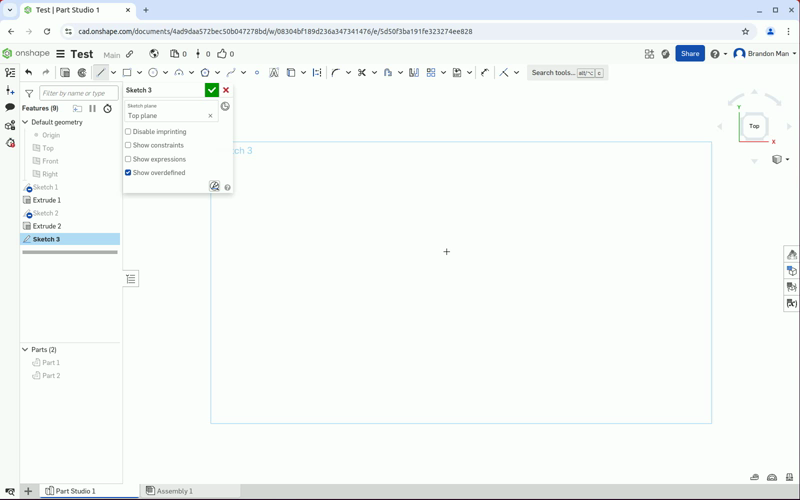
click(446, 251)
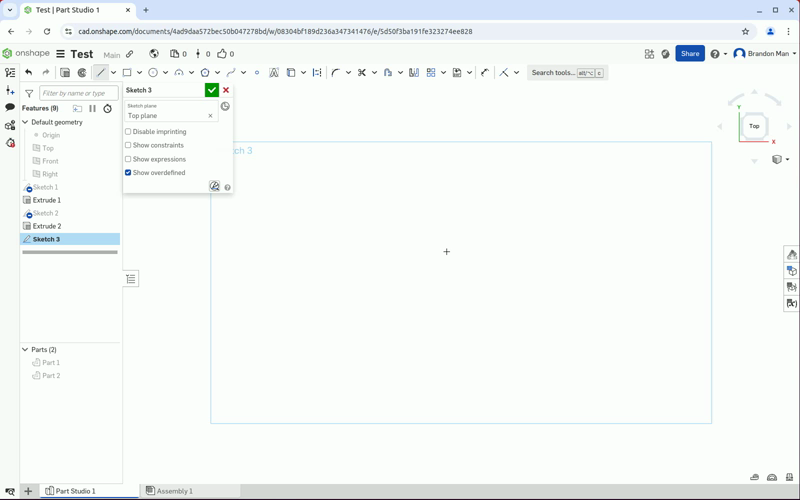
key_up(shift)
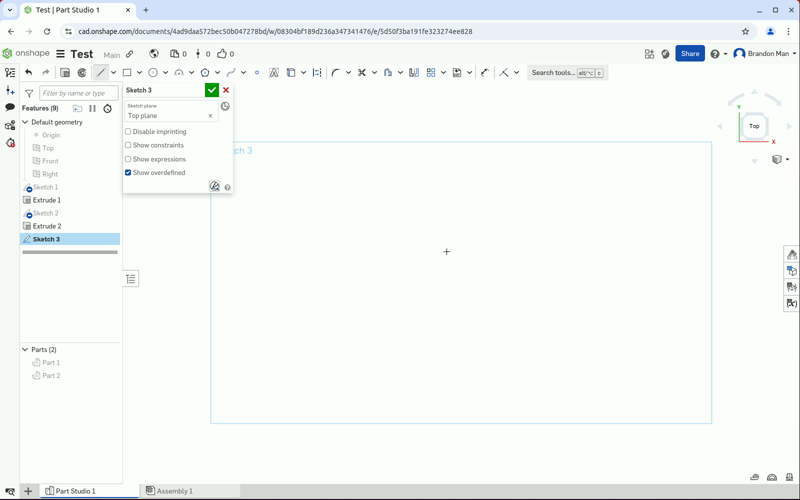
key_down(shift)
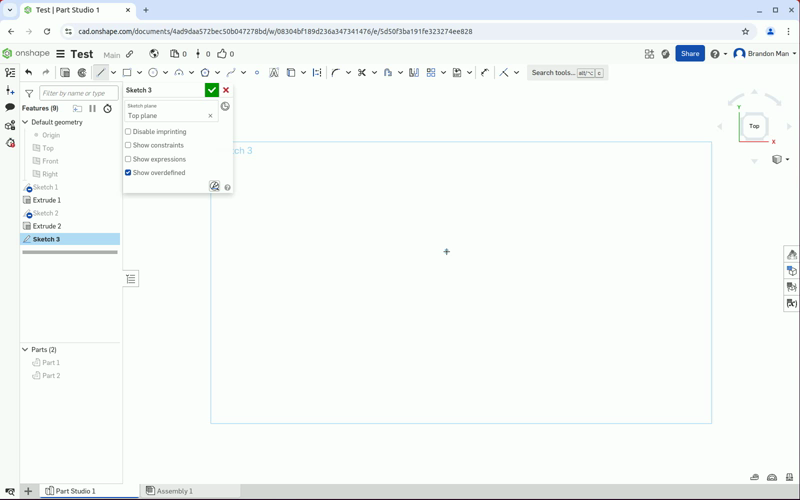
mouse_move(476, 251)
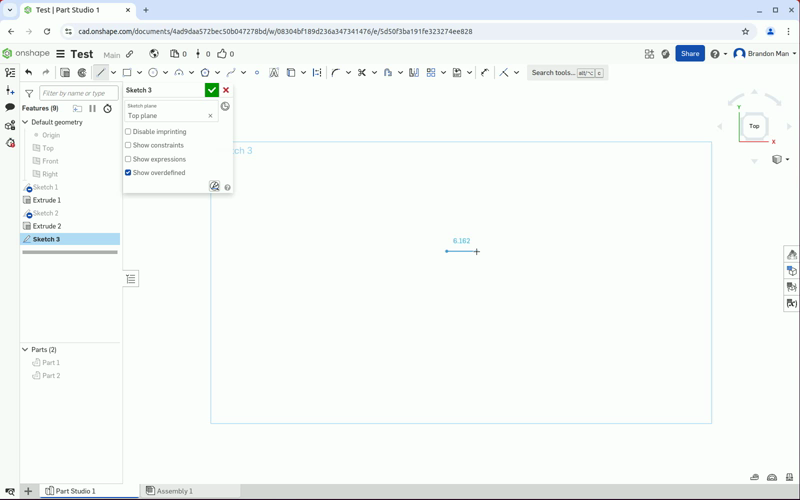
mouse_move(475, 251)
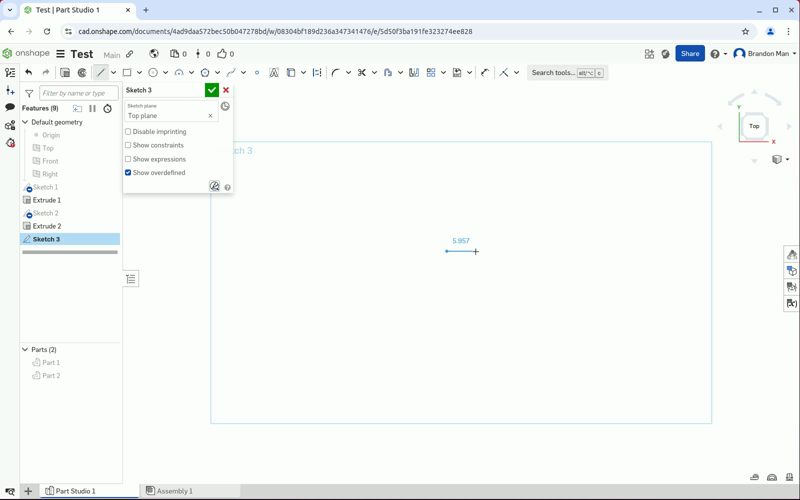
click(475, 251)
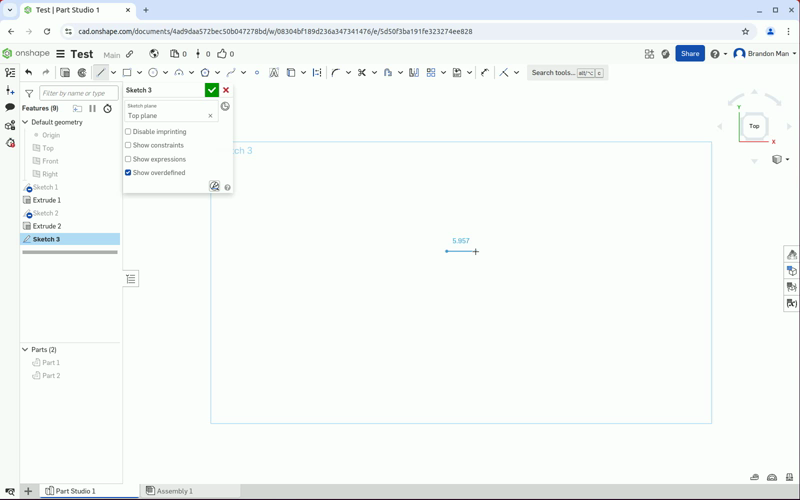
key_up(shift)
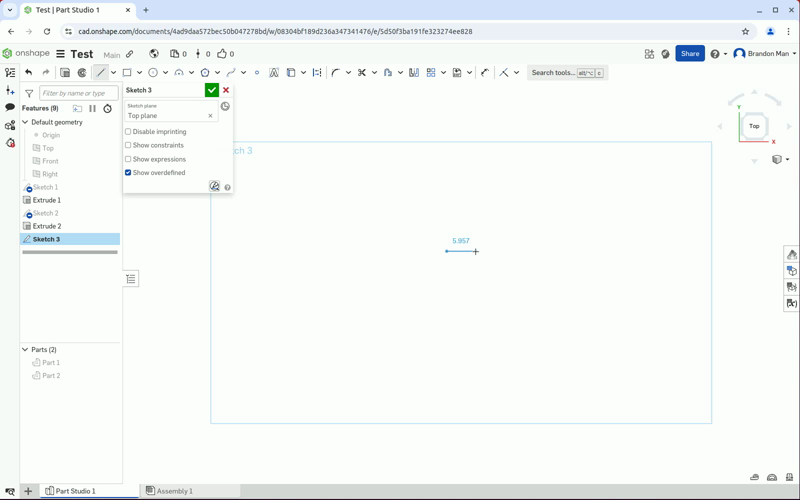
key_down(shift)
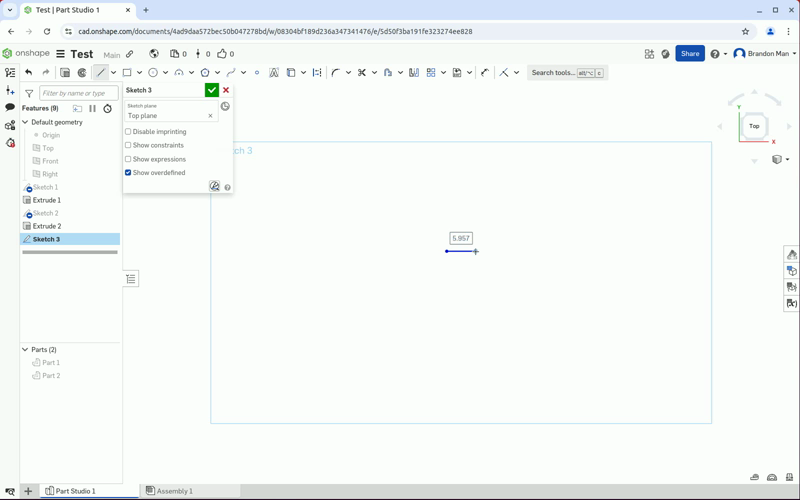
mouse_move(505, 251)
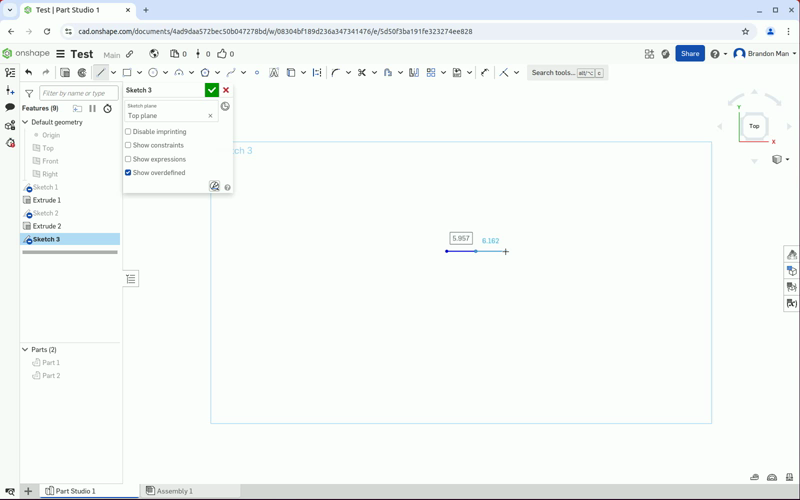
mouse_move(475, 247)
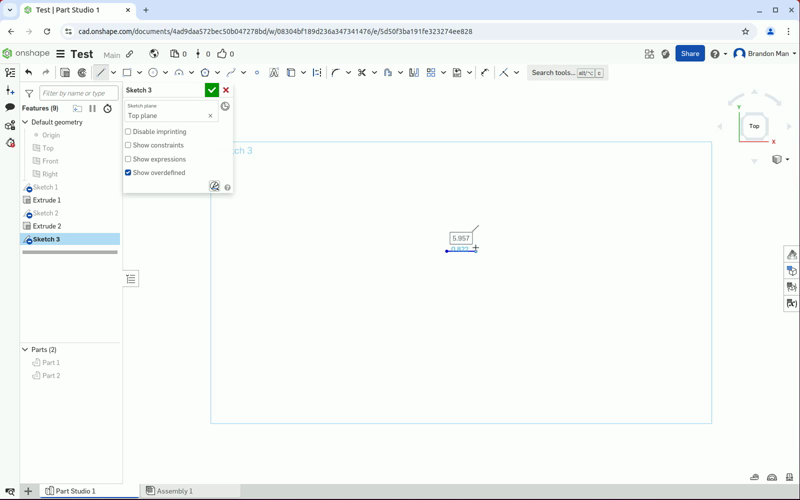
scroll(6)
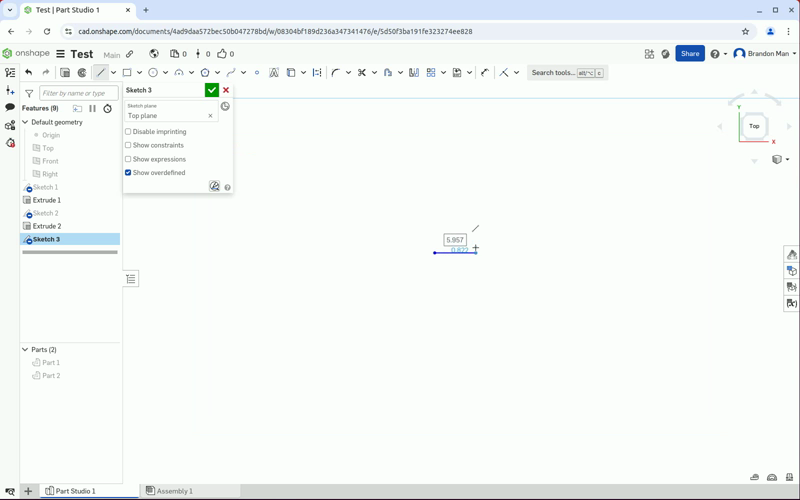
scroll(6)
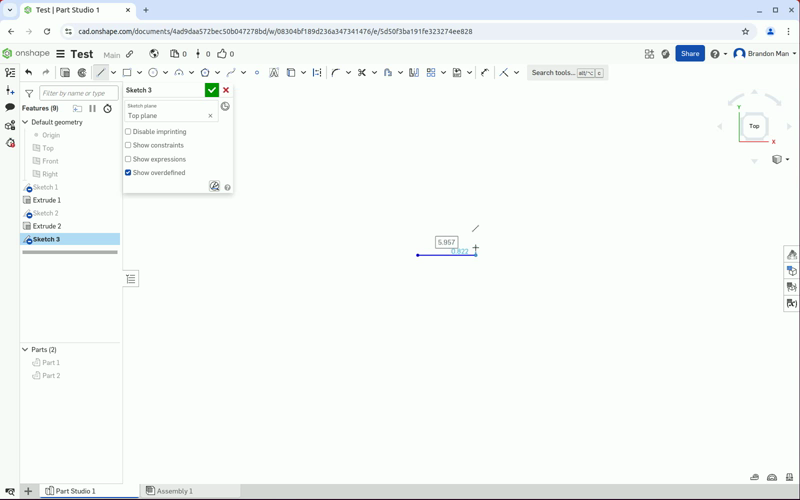
scroll(6)
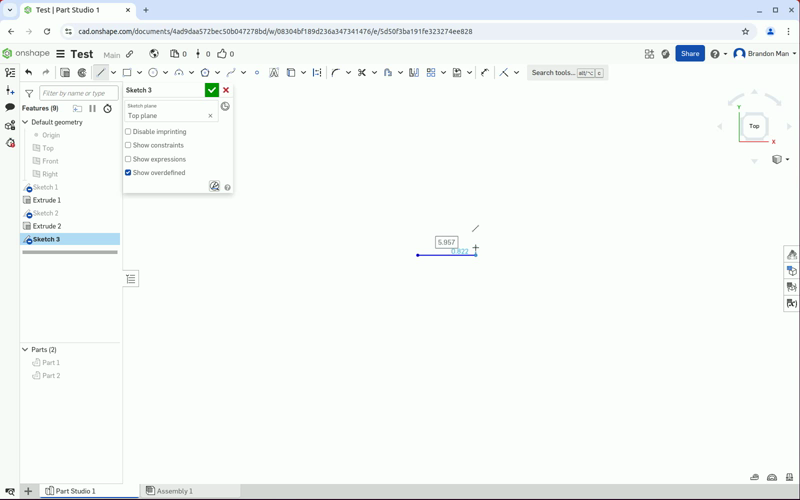
scroll(6)
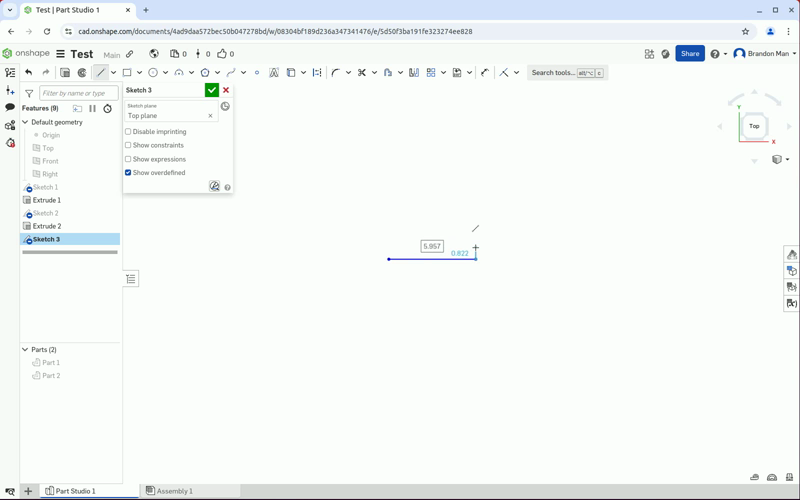
scroll(6)
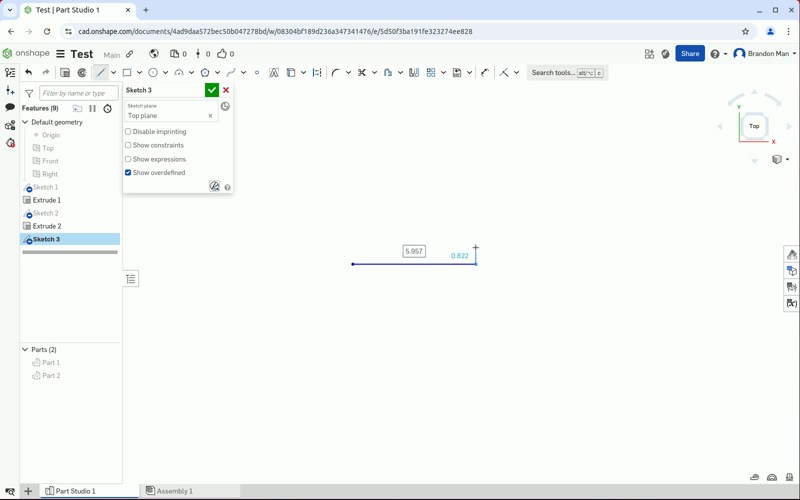
scroll(6)
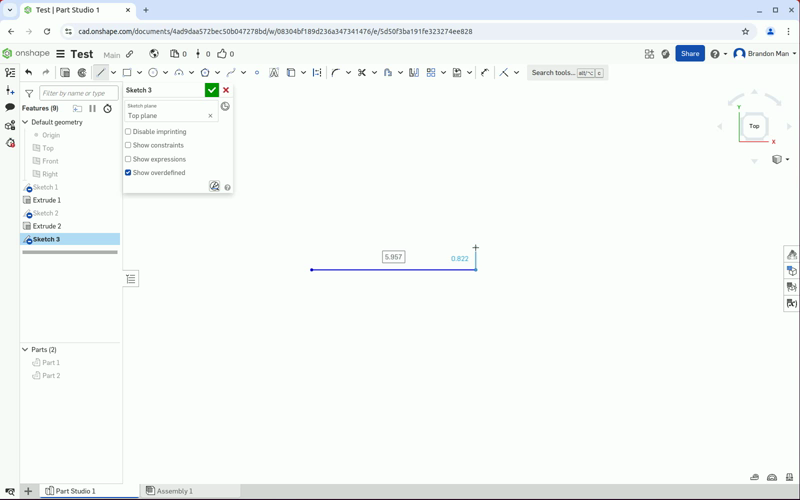
scroll(6)
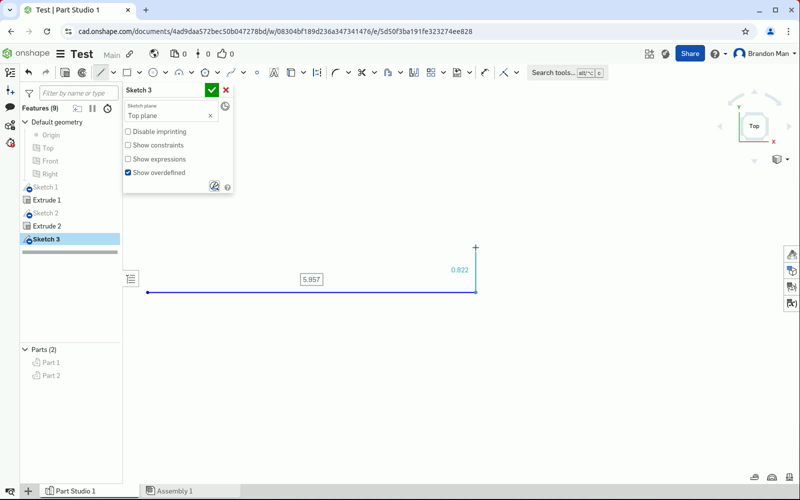
click(475, 247)
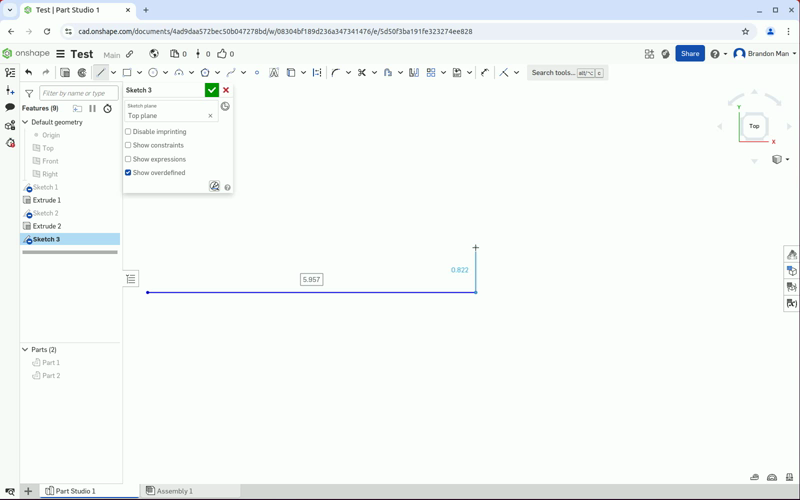
scroll(-6)
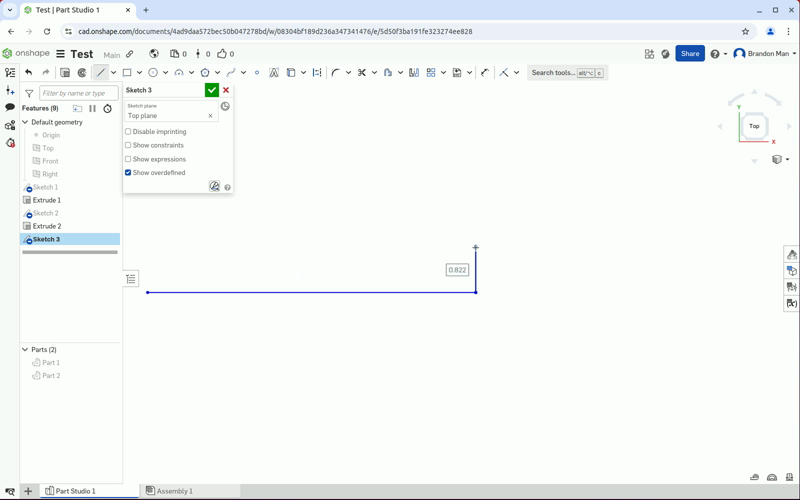
scroll(-6)
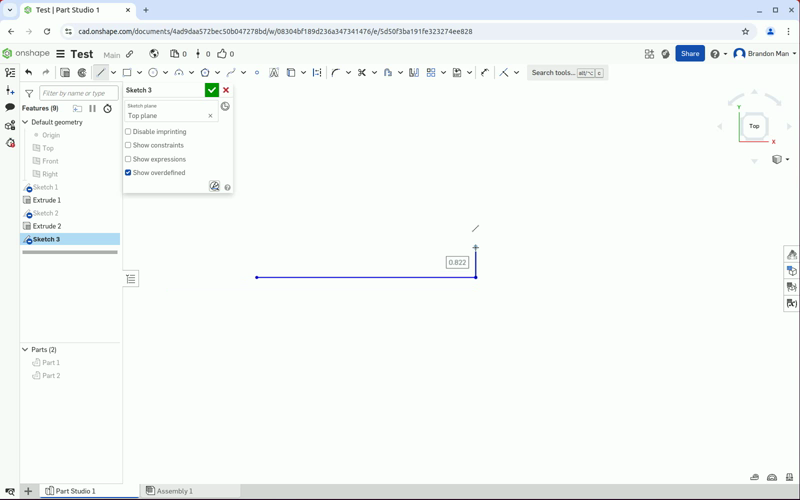
scroll(-6)
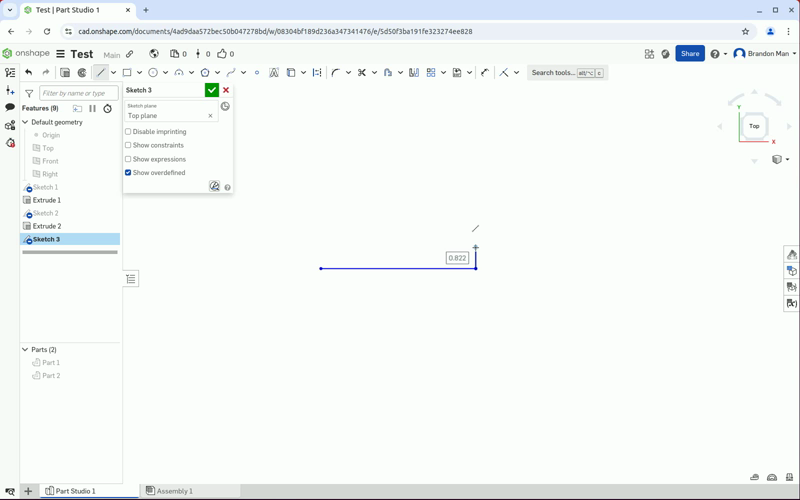
scroll(-6)
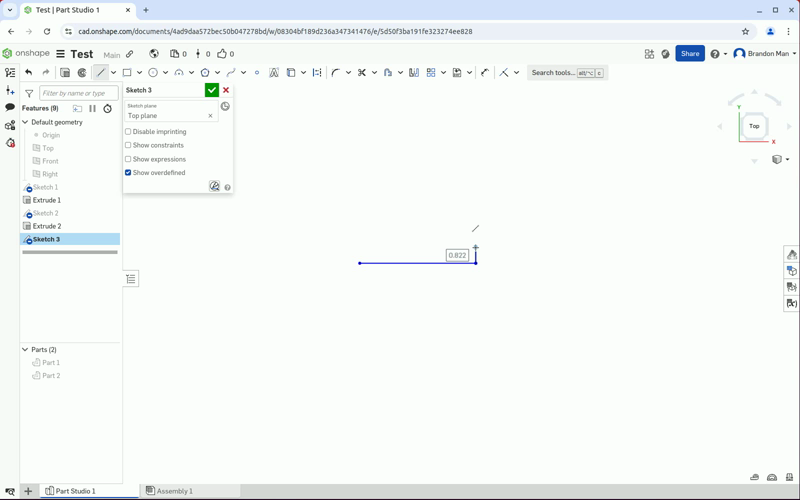
scroll(-6)
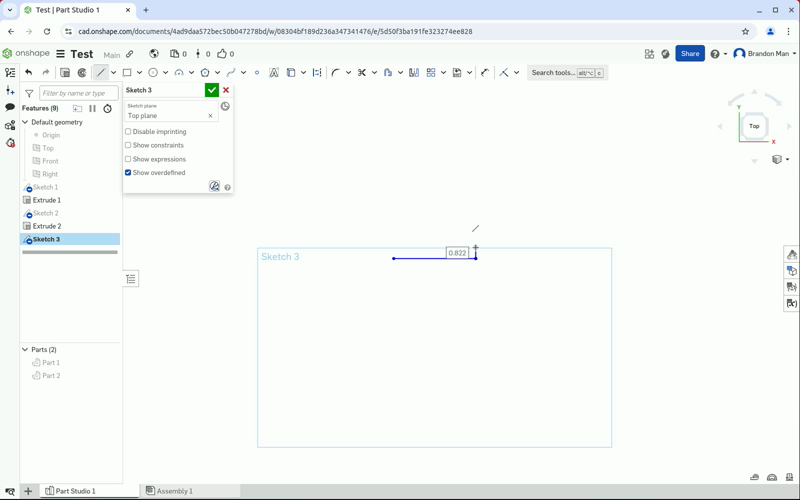
scroll(-6)
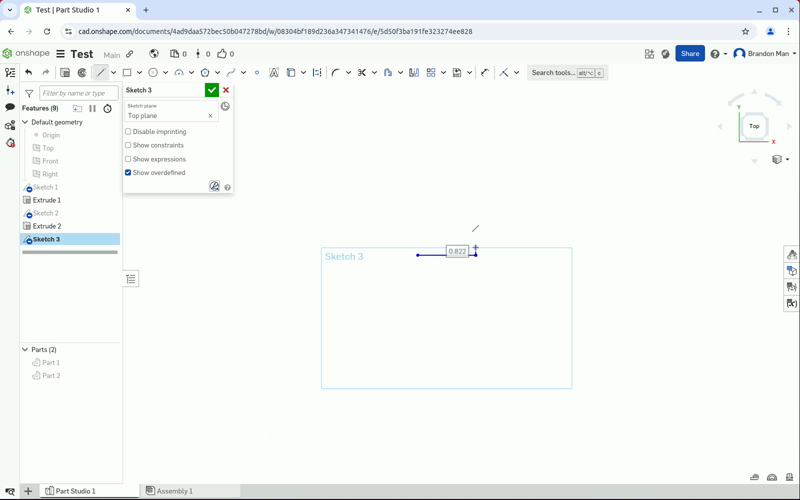
scroll(-6)
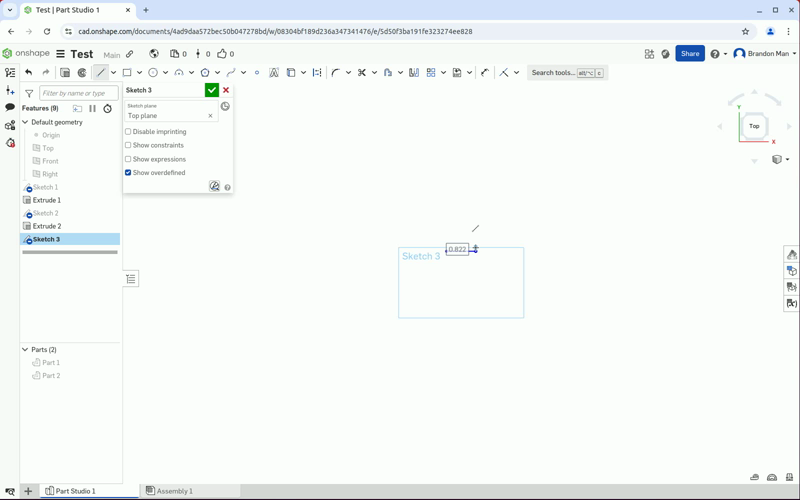
key_up(shift)
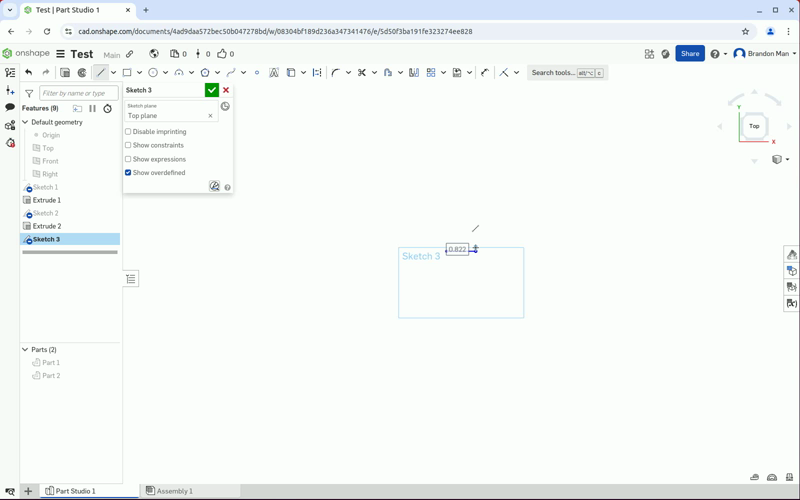
key_down(shift)
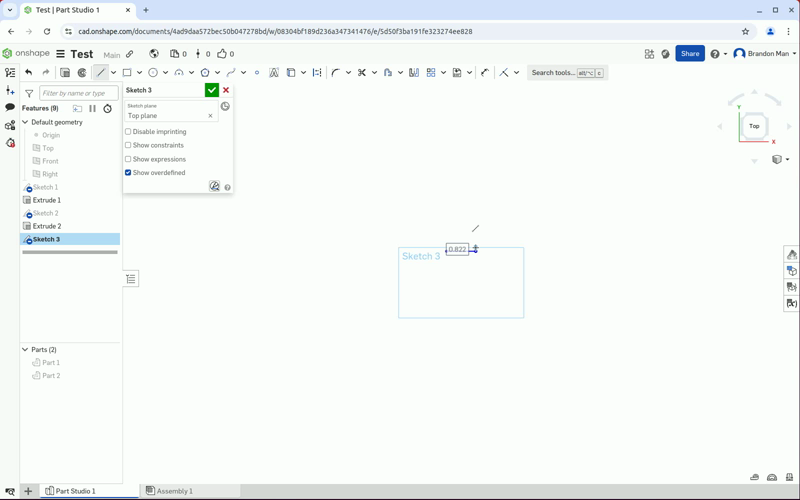
mouse_move(505, 247)
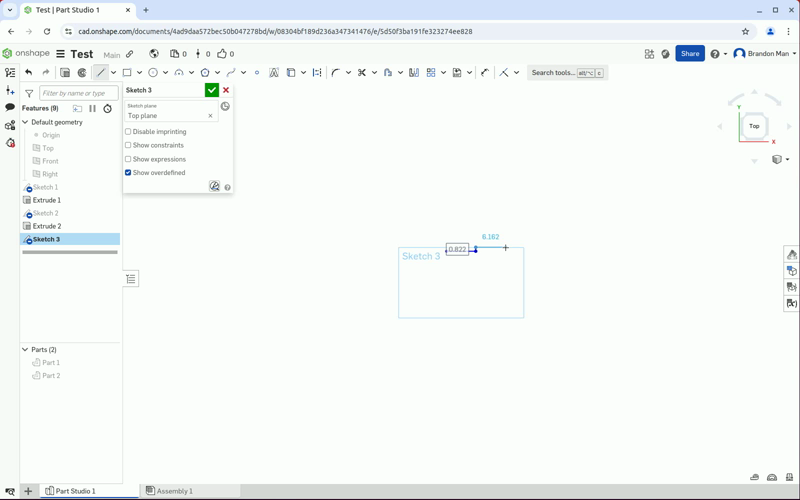
mouse_move(446, 247)
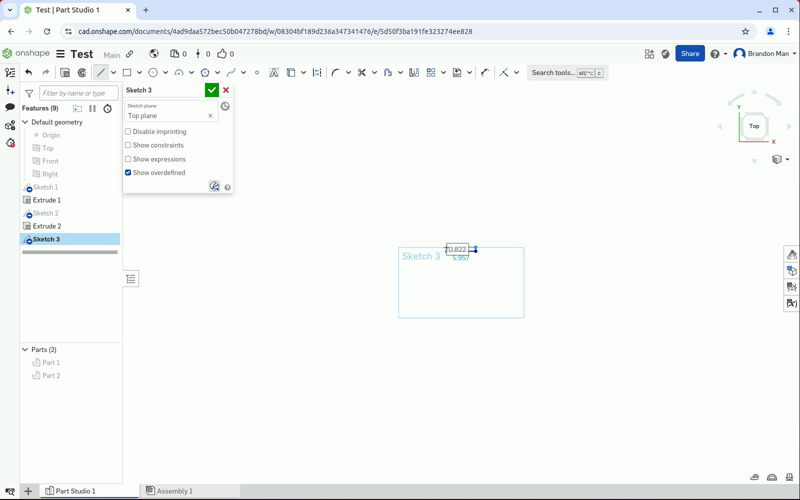
scroll(6)
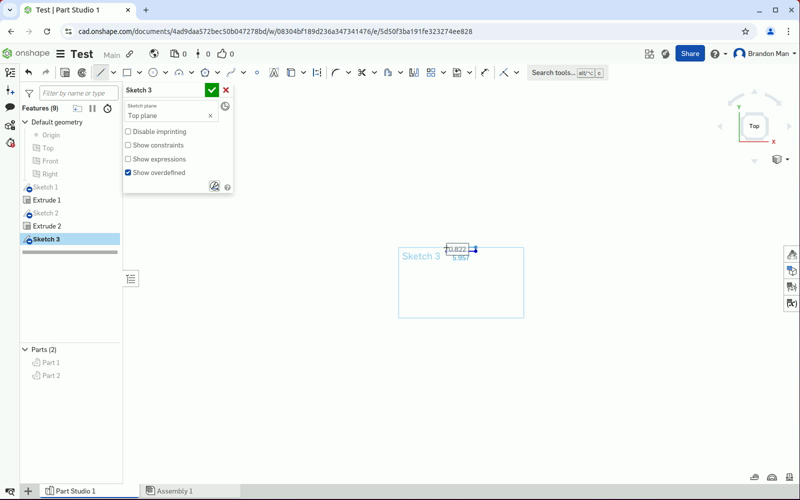
scroll(6)
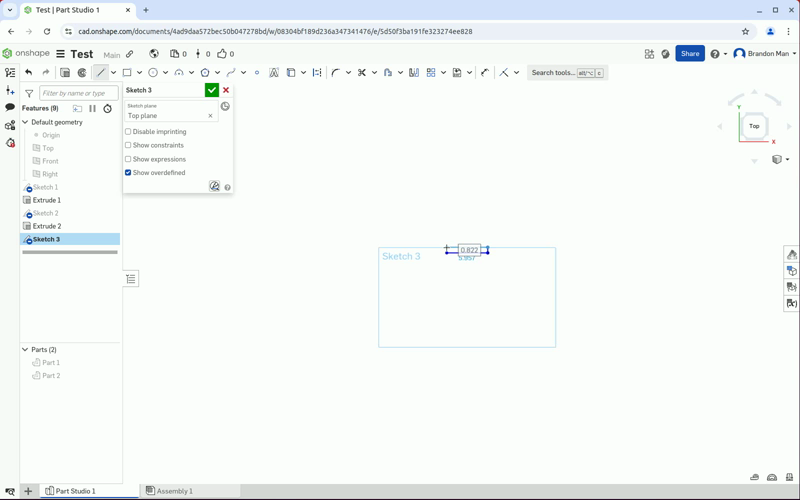
scroll(6)
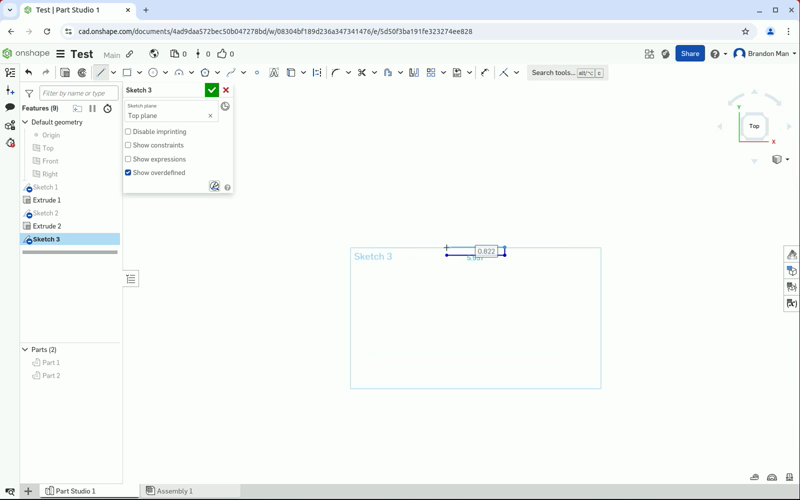
scroll(6)
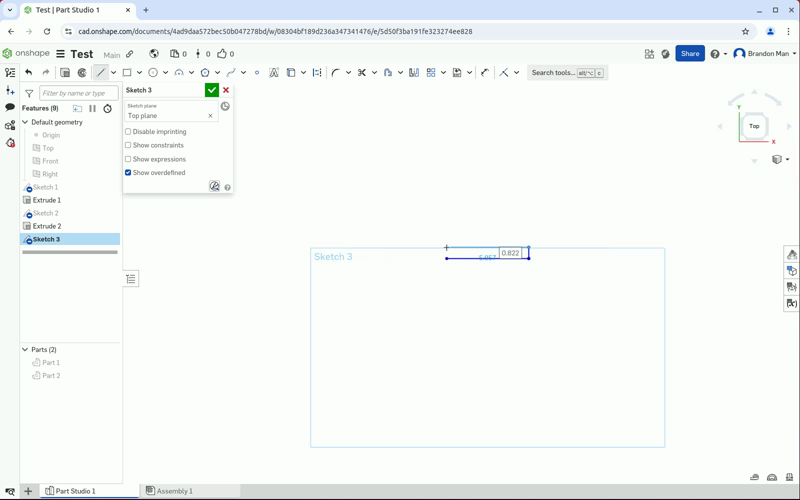
scroll(6)
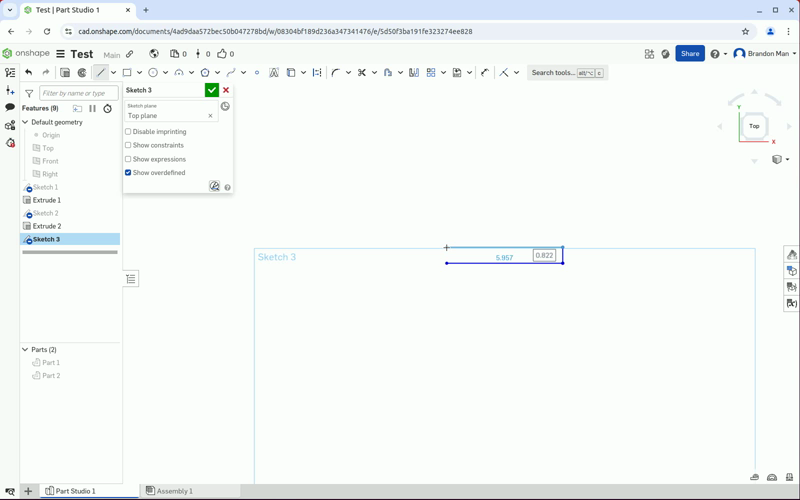
scroll(6)
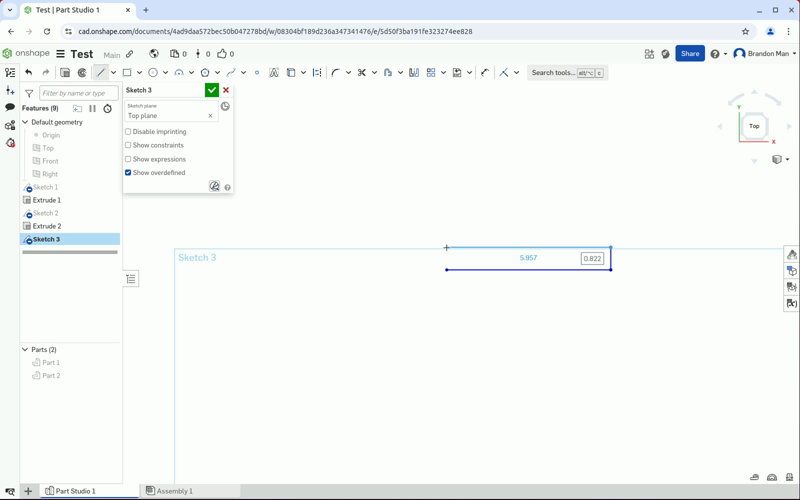
scroll(6)
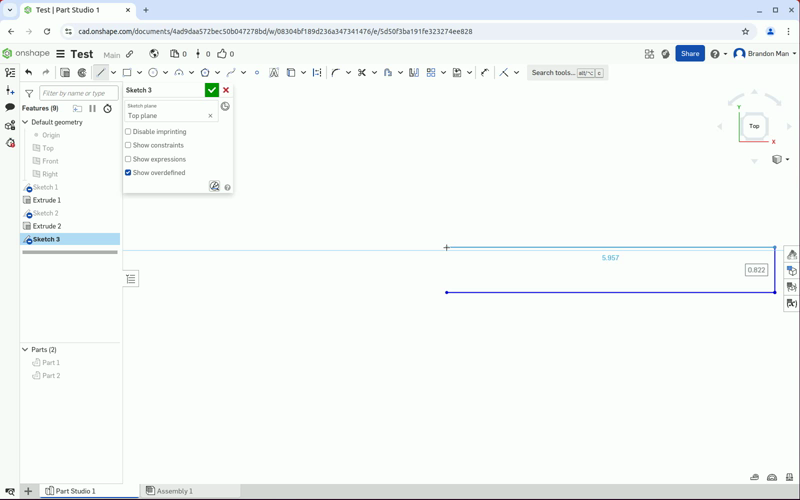
click(446, 247)
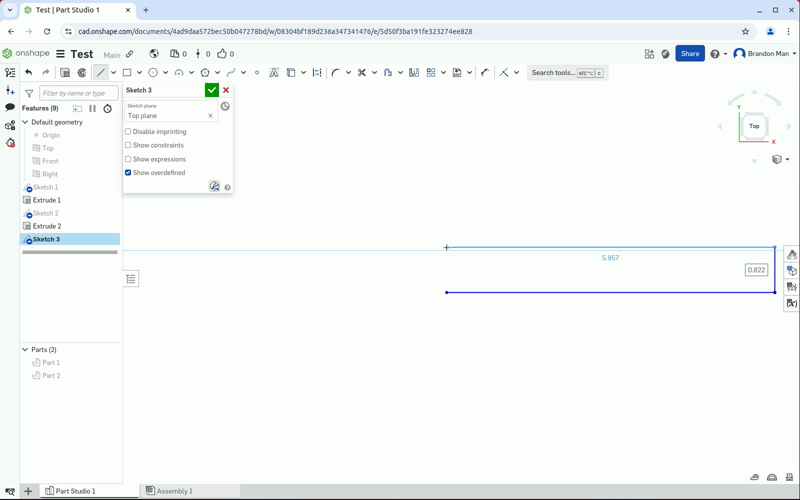
scroll(-6)
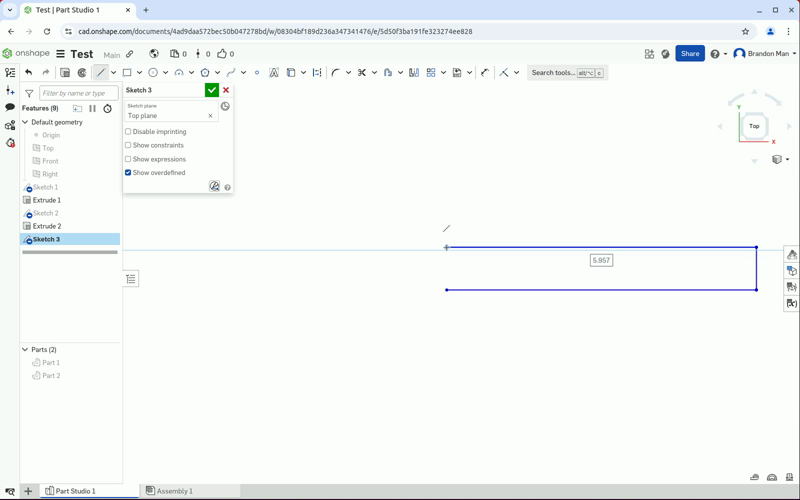
scroll(-6)
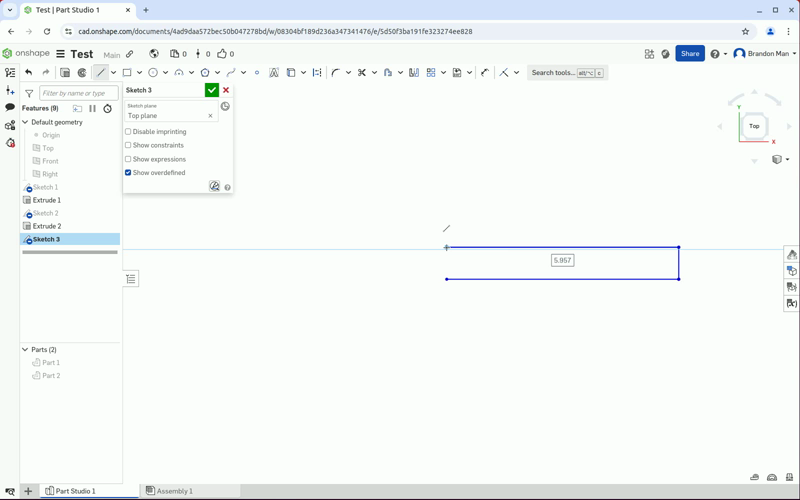
scroll(-6)
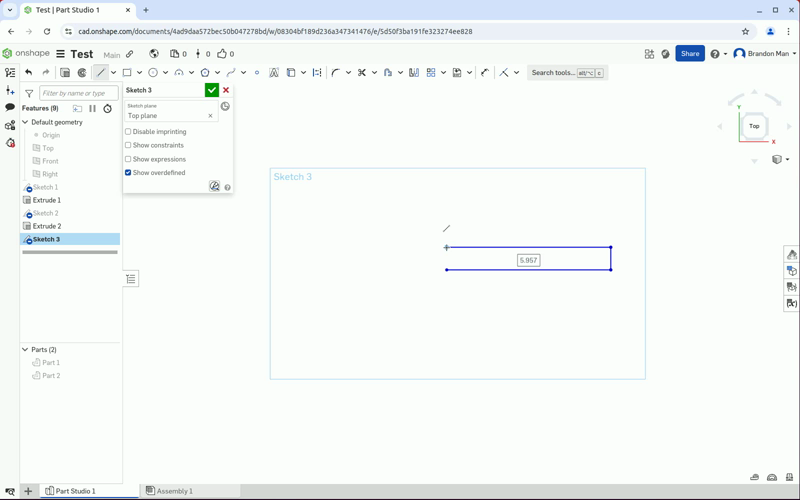
scroll(-6)
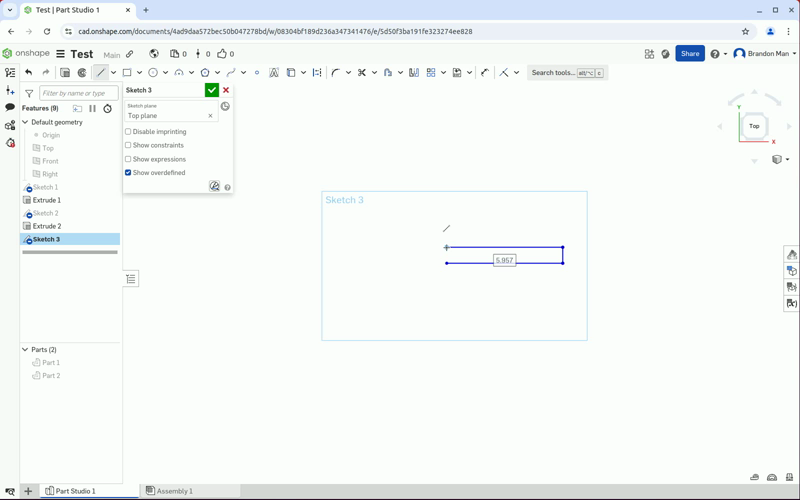
scroll(-6)
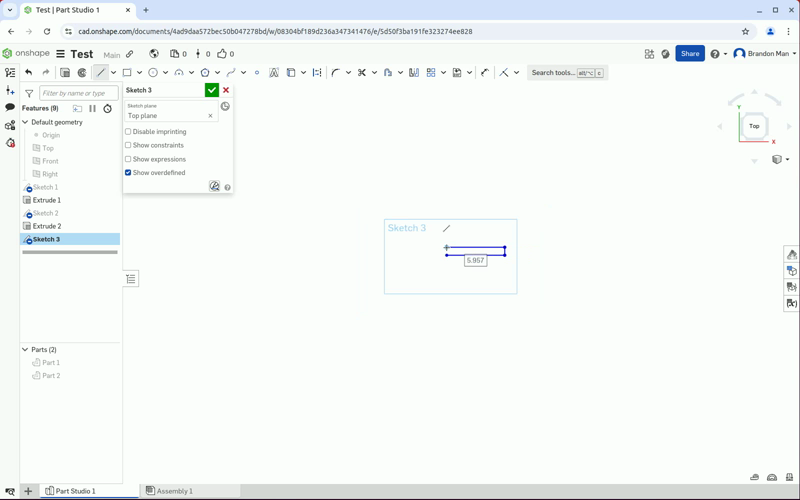
scroll(-6)
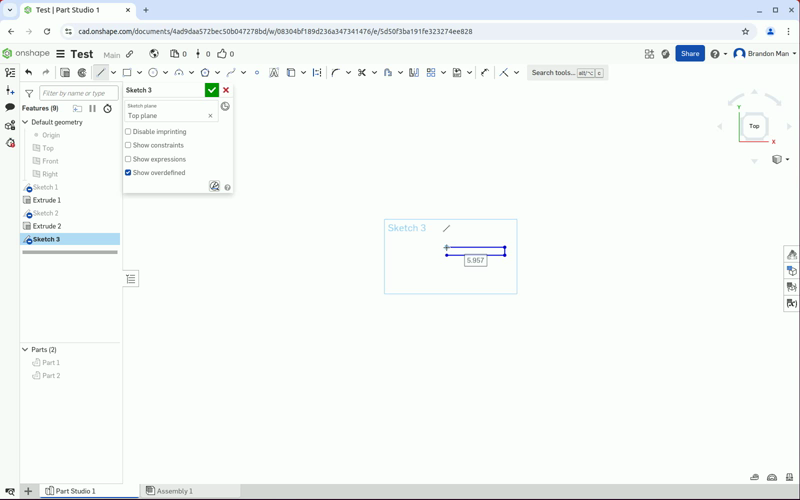
scroll(-6)
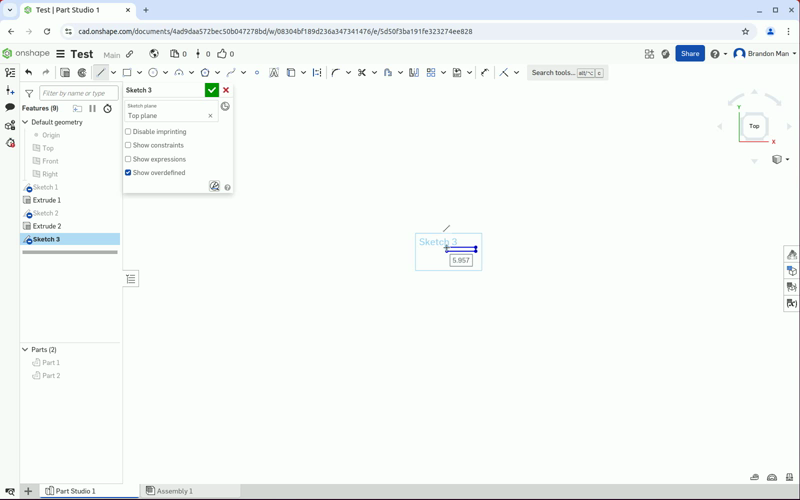
key_up(shift)
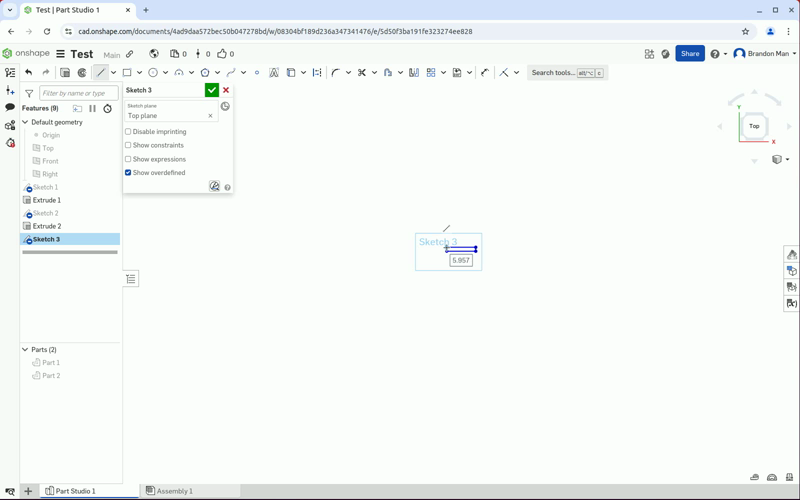
mouse_move(476, 247)
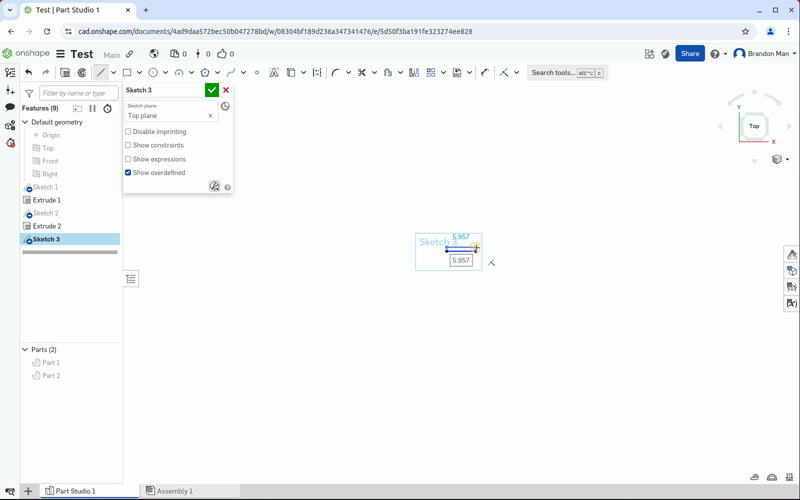
key_down(shift)
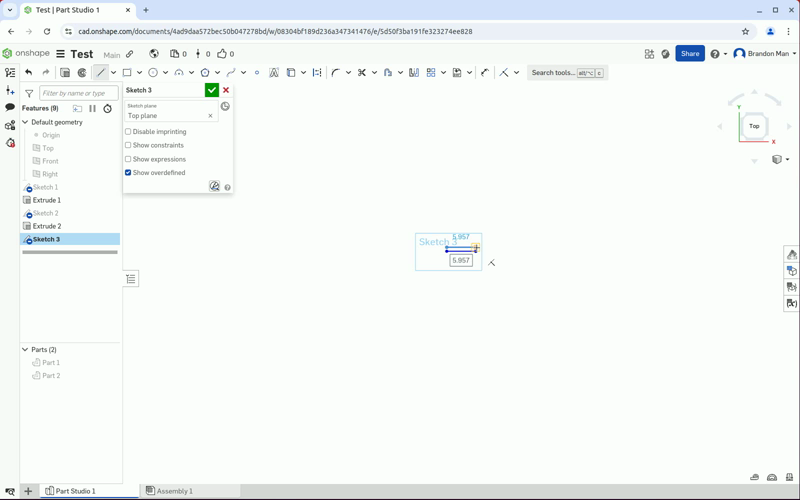
mouse_move(446, 251)
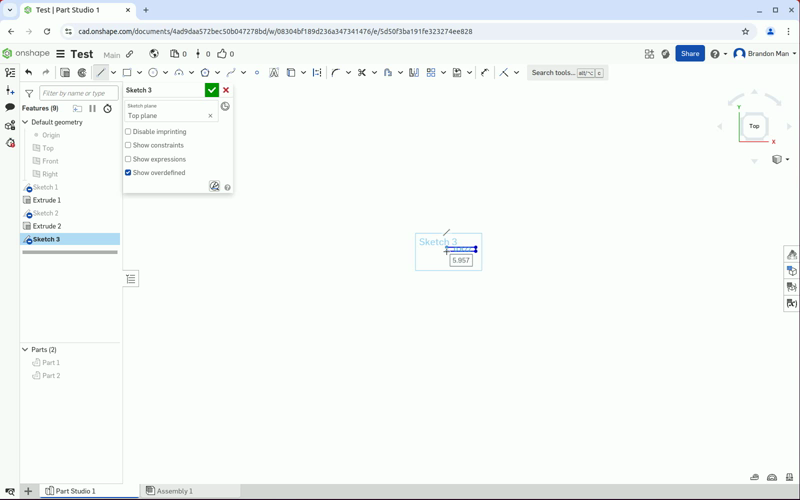
scroll(6)
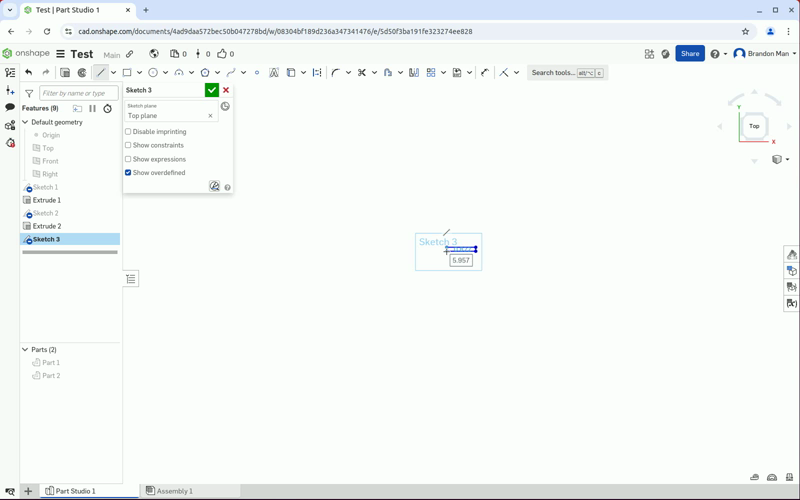
scroll(6)
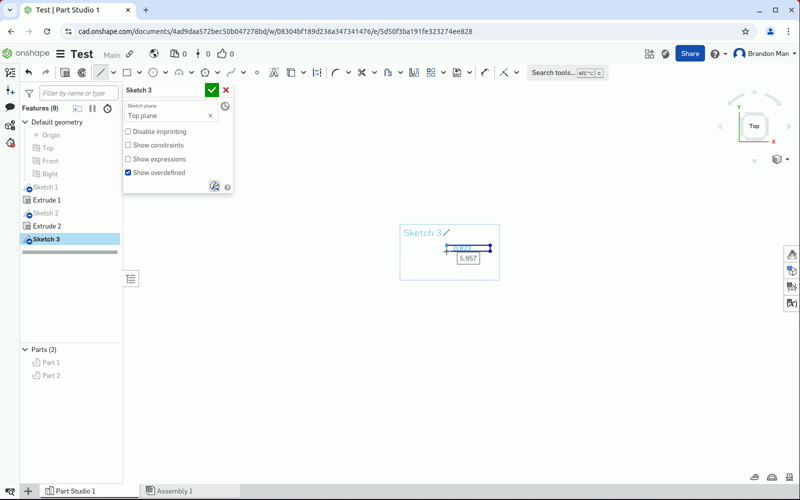
scroll(6)
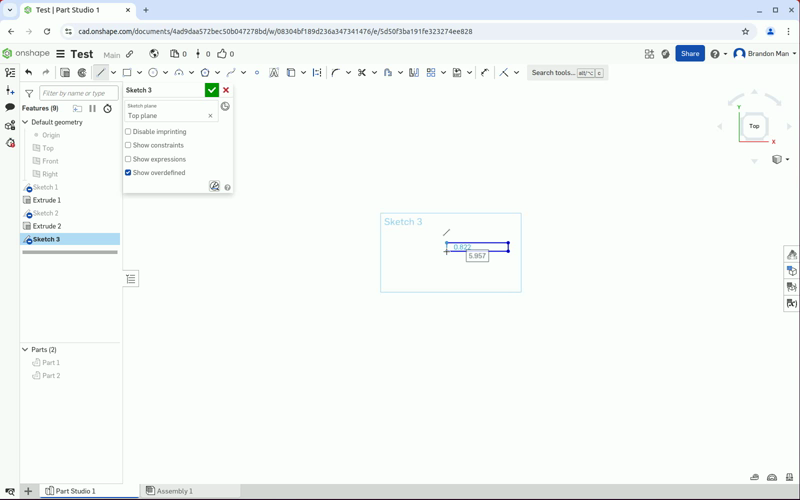
scroll(6)
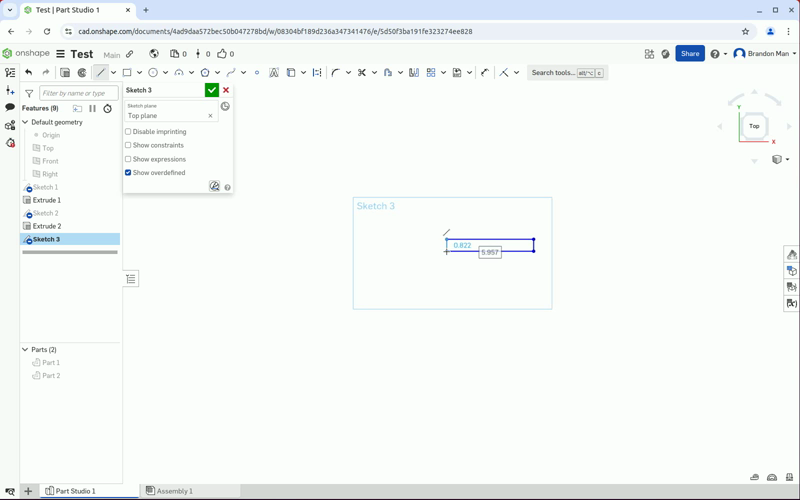
scroll(6)
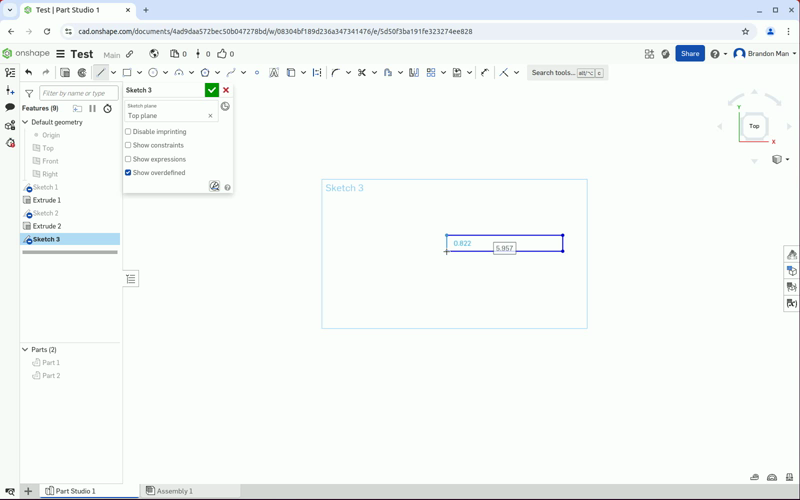
scroll(6)
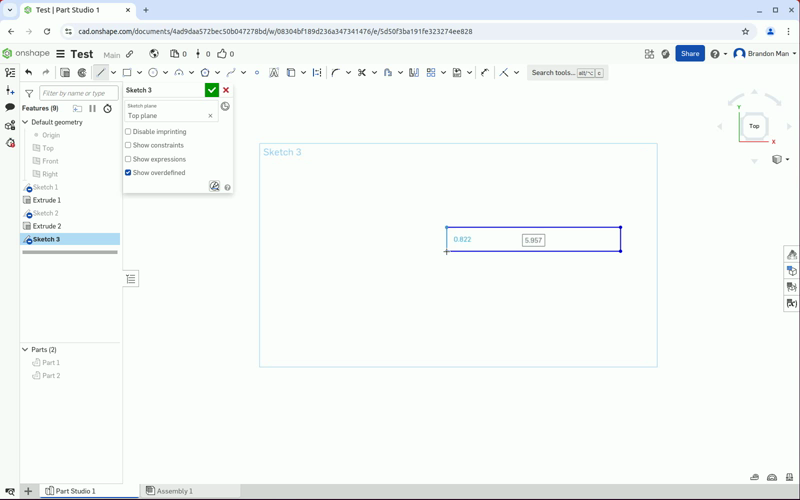
scroll(6)
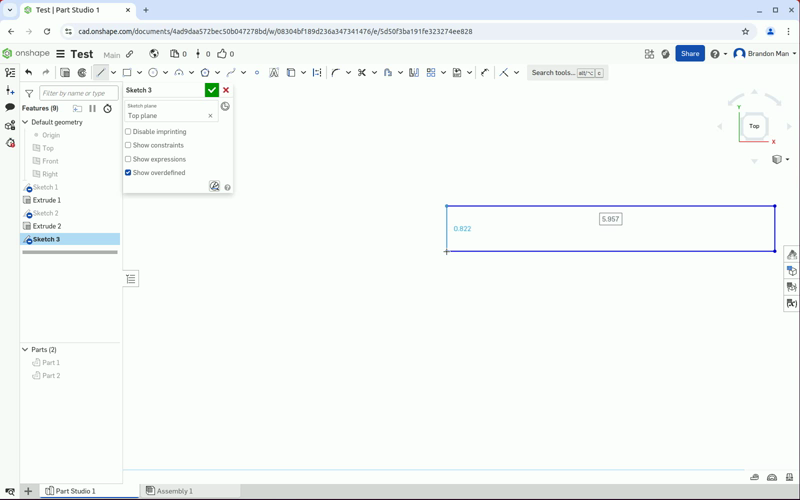
key_up(shift)
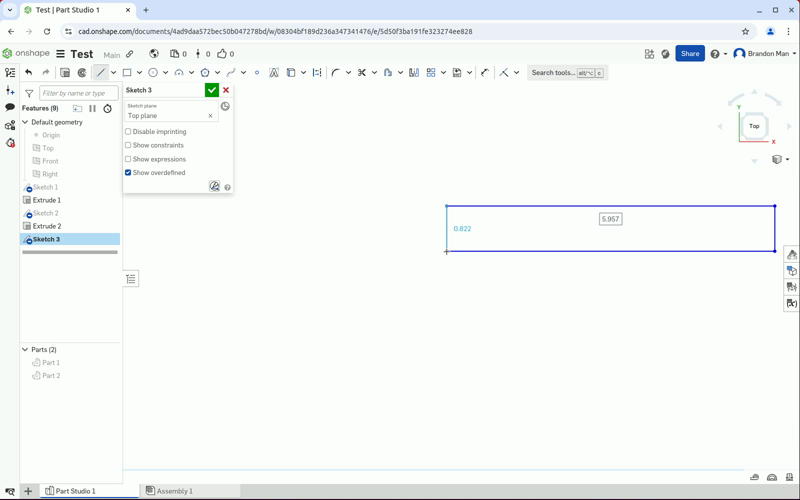
click(446, 251)
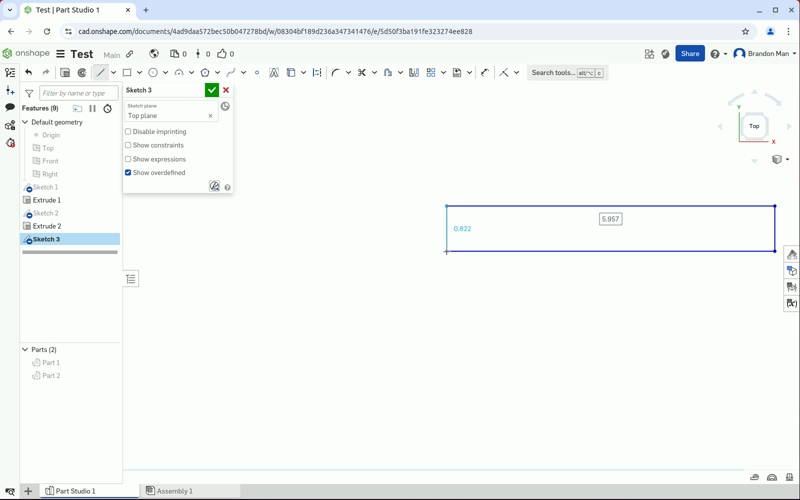
scroll(-6)
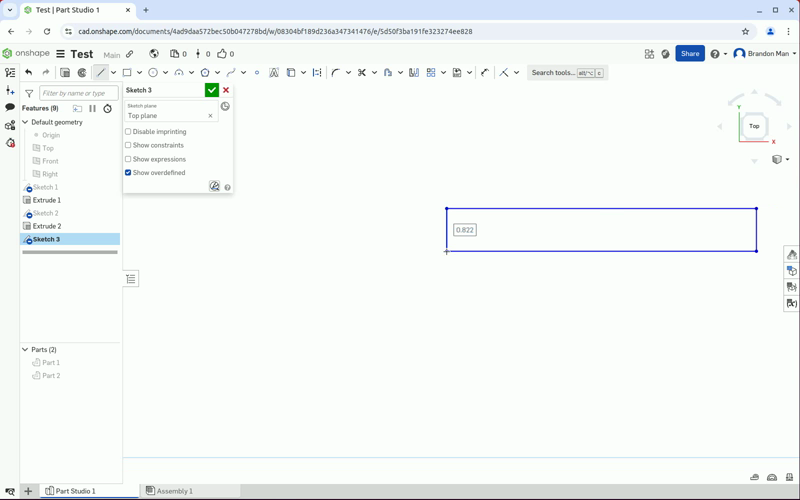
scroll(-6)
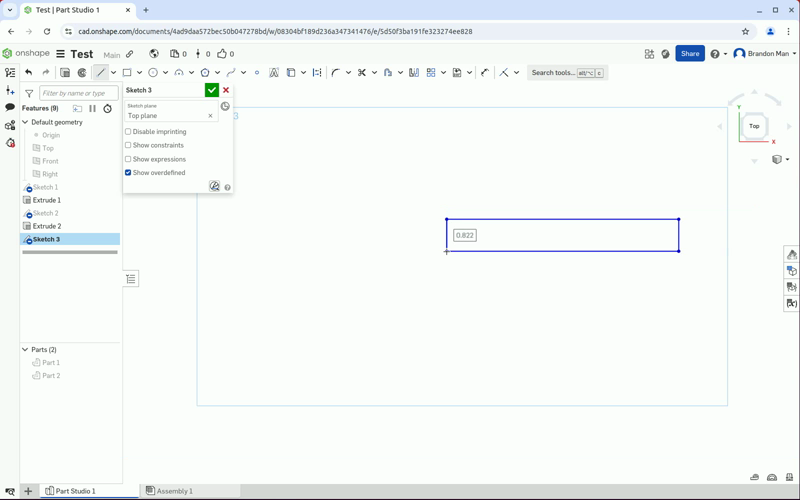
scroll(-6)
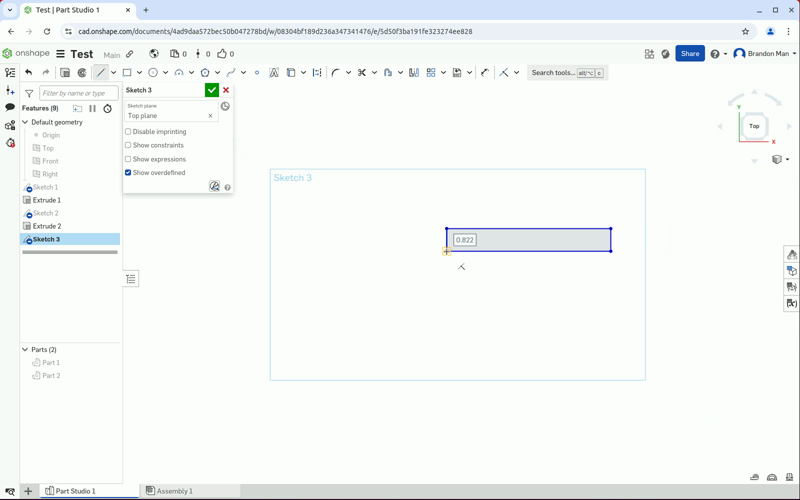
scroll(-6)
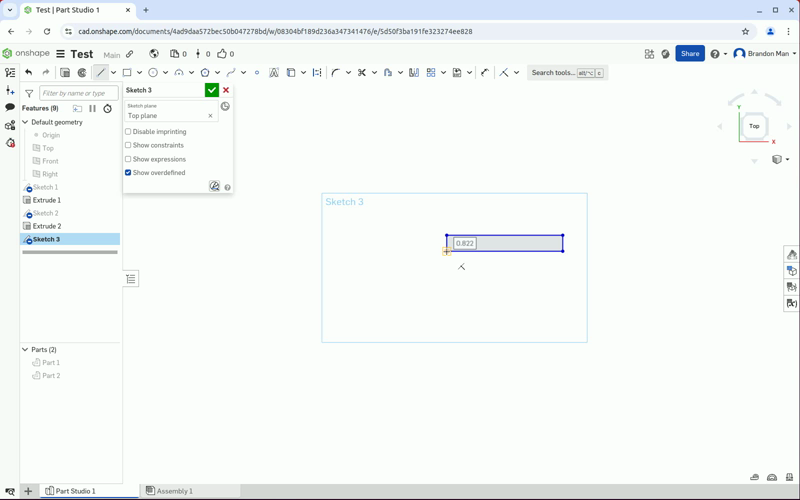
scroll(-6)
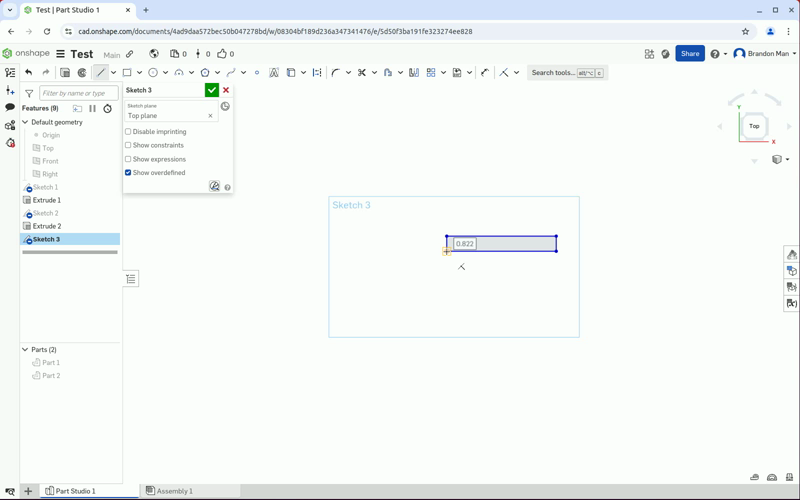
scroll(-6)
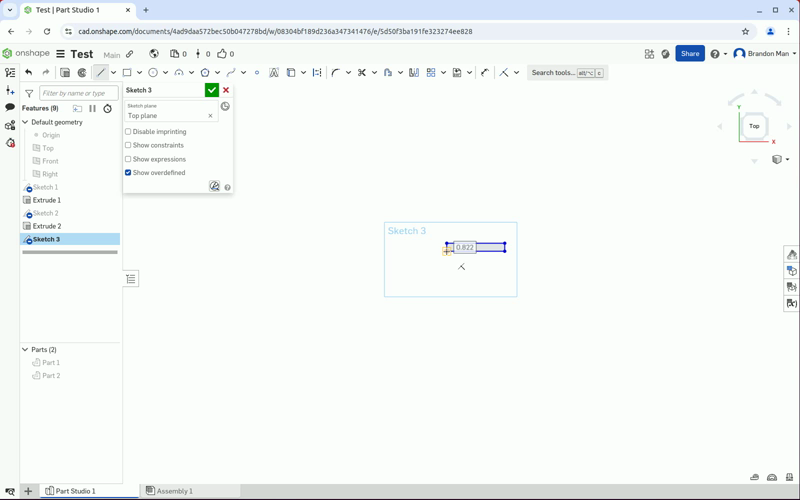
scroll(-6)
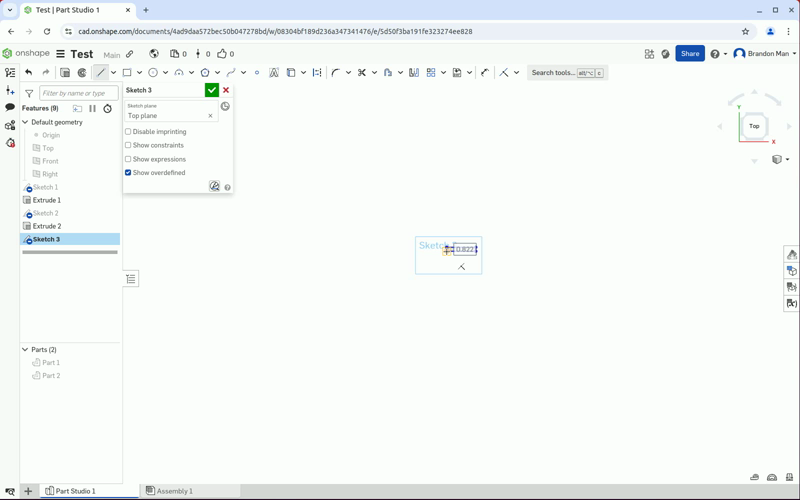
key(esc)
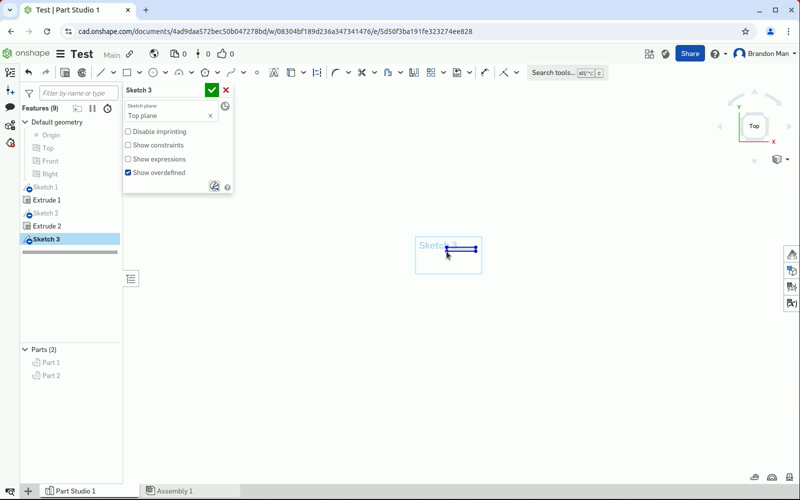
mouse_move(460, 247)
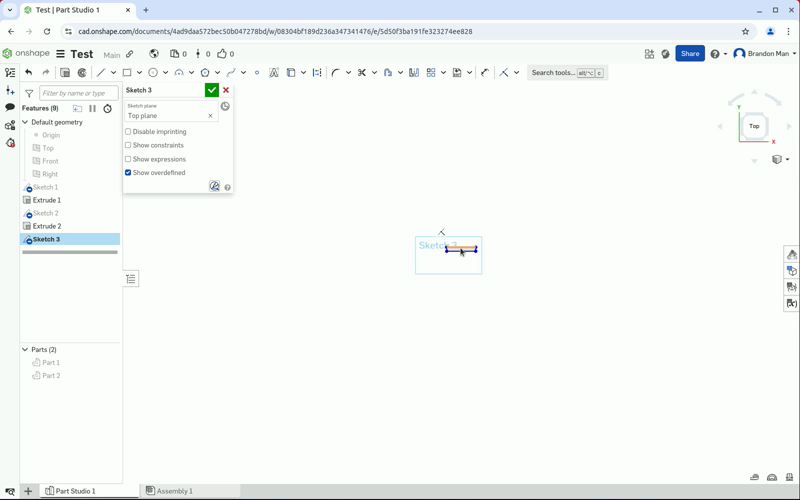
scroll(6)
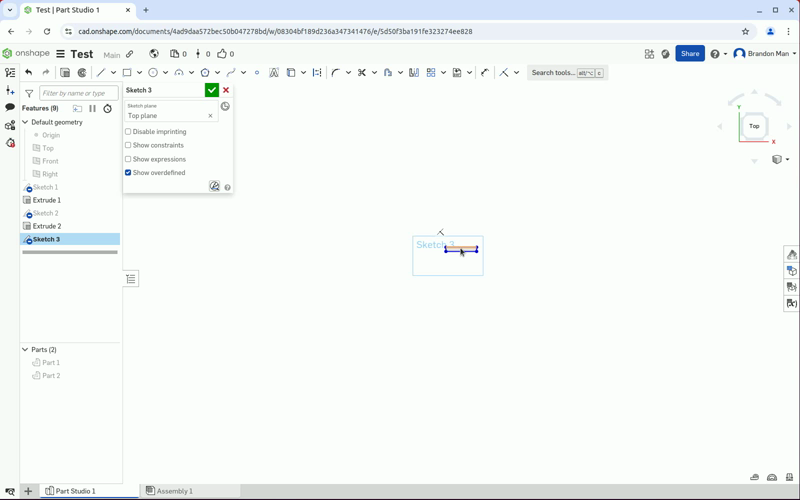
scroll(6)
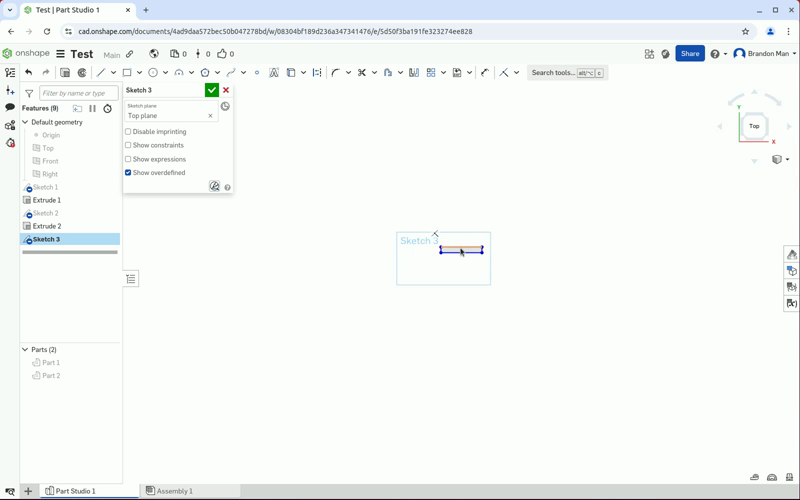
scroll(6)
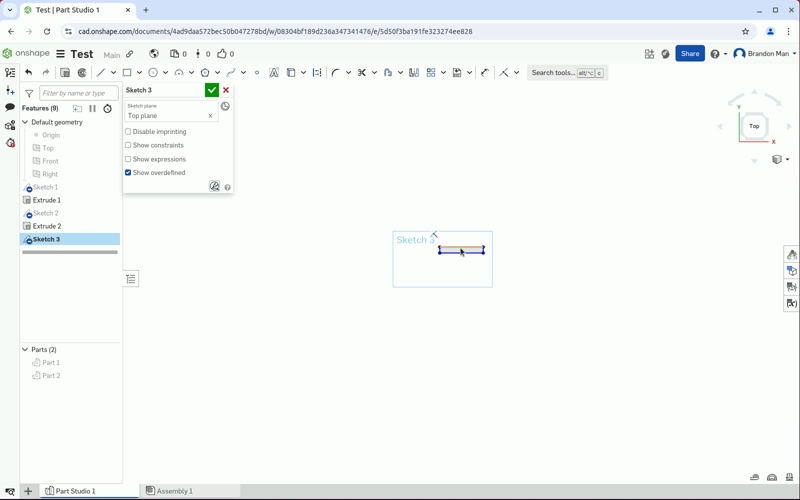
scroll(6)
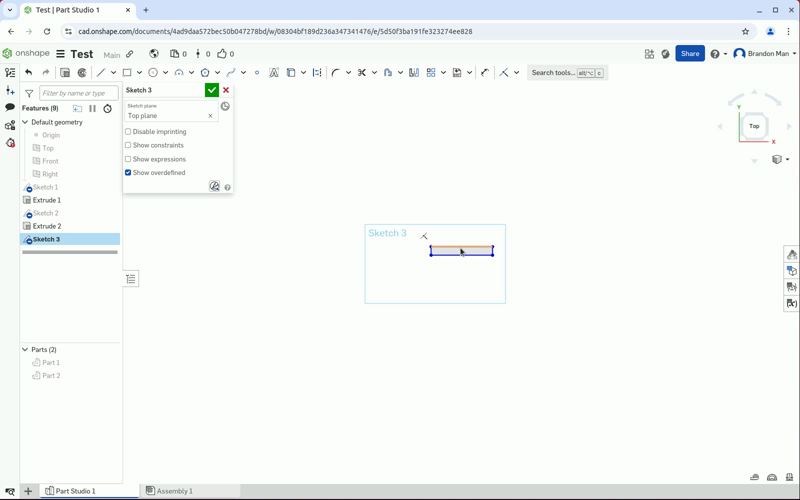
scroll(6)
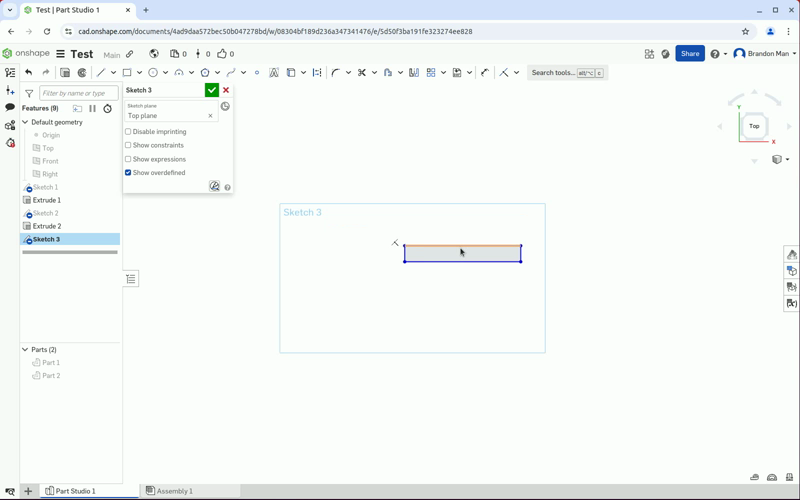
scroll(6)
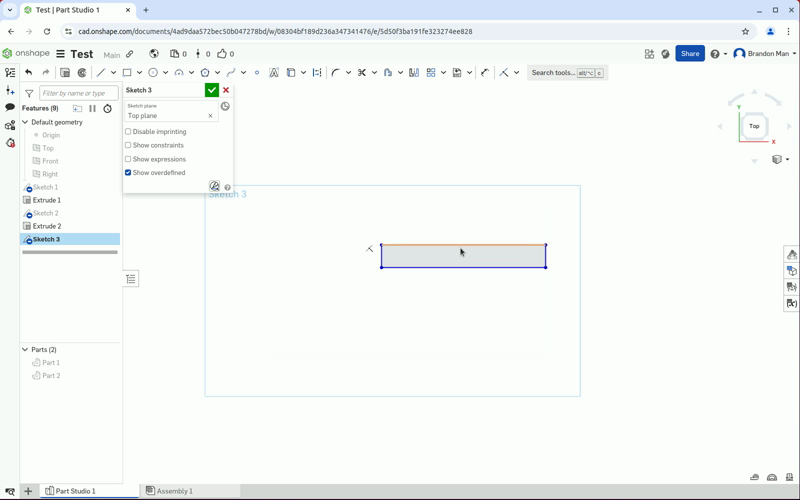
scroll(6)
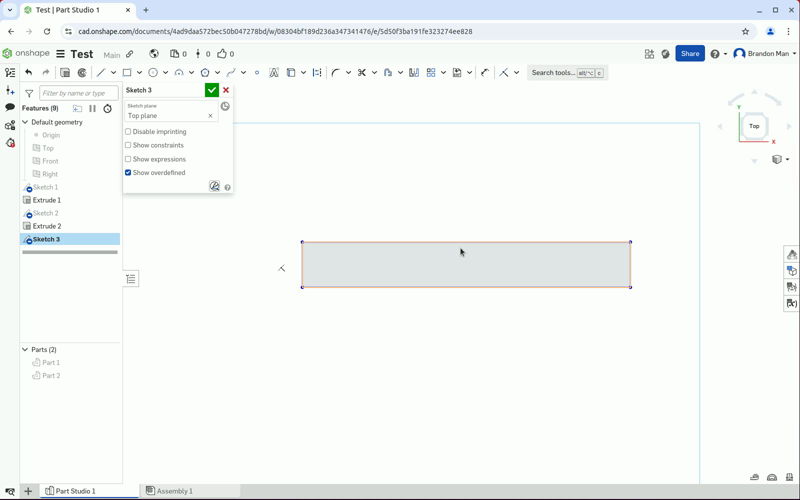
click(460, 247)
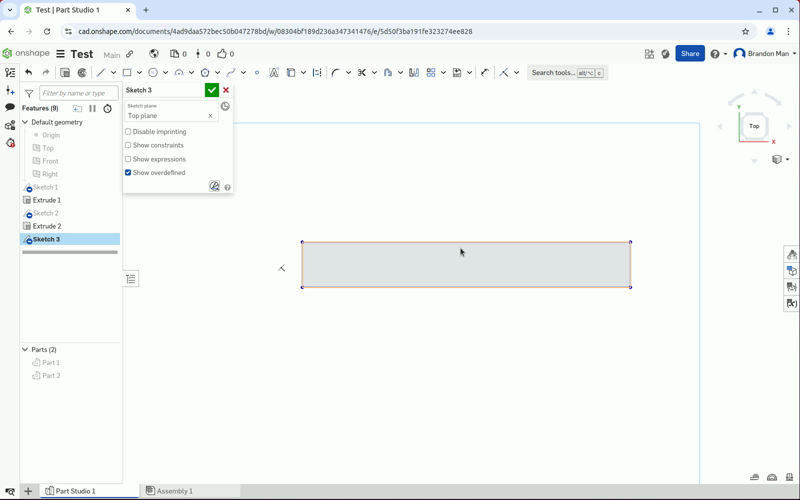
scroll(-6)
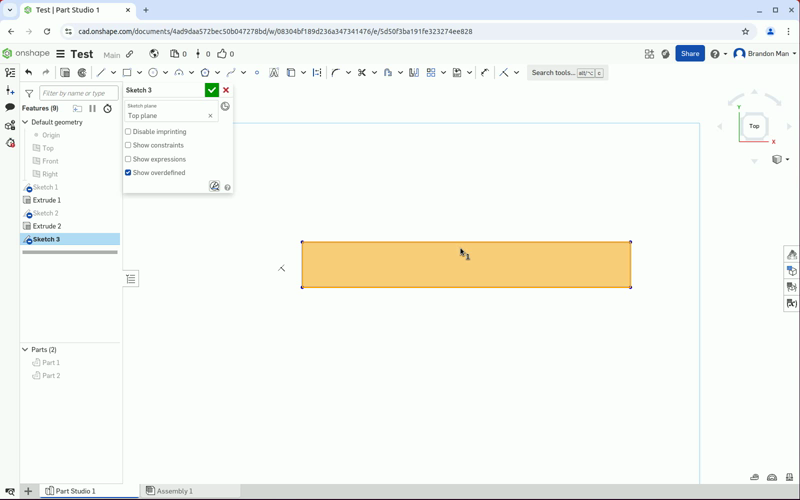
scroll(-6)
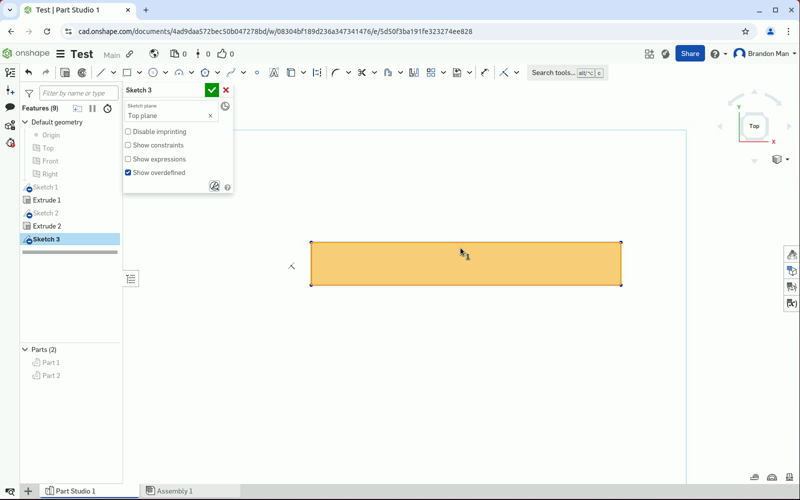
scroll(-6)
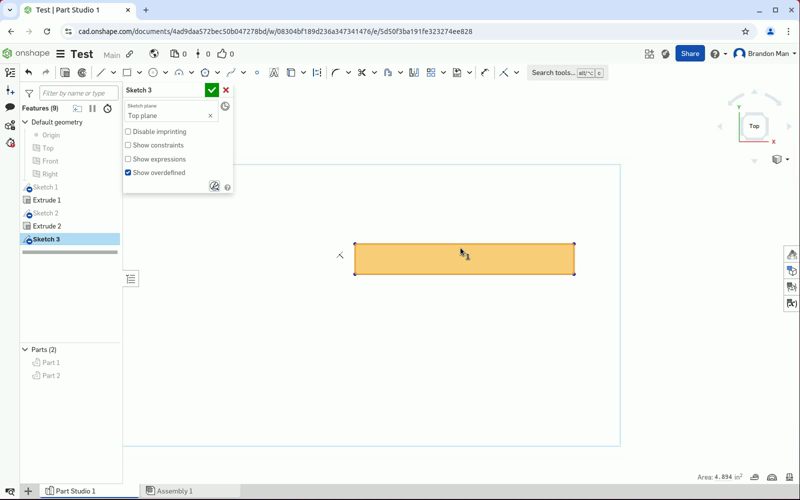
scroll(-6)
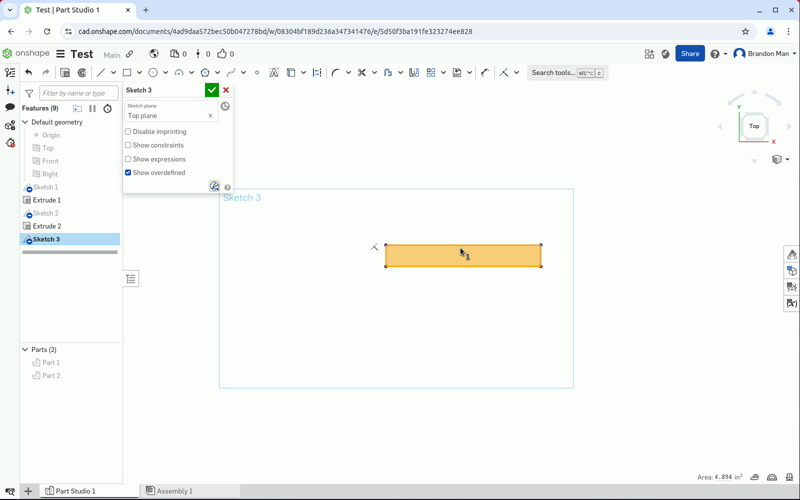
scroll(-6)
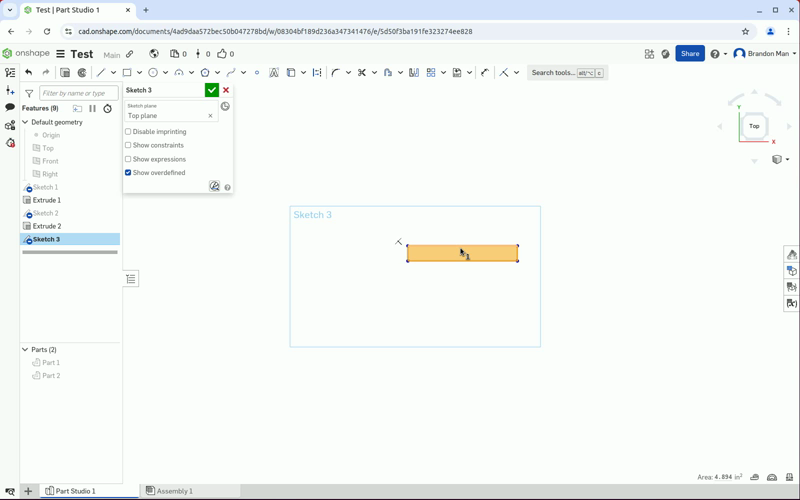
scroll(-6)
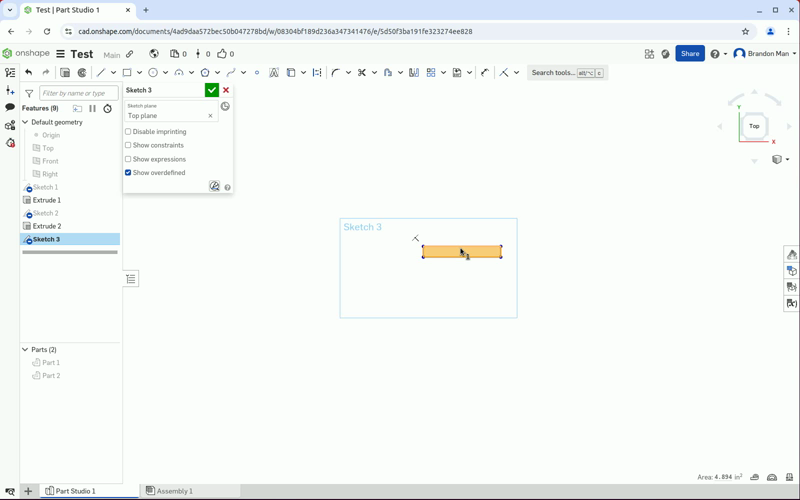
scroll(-6)
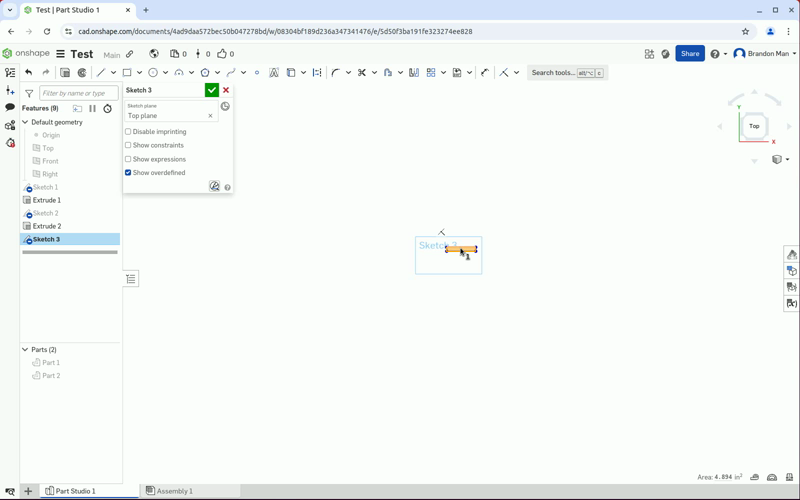
mouse_move(73, 352)
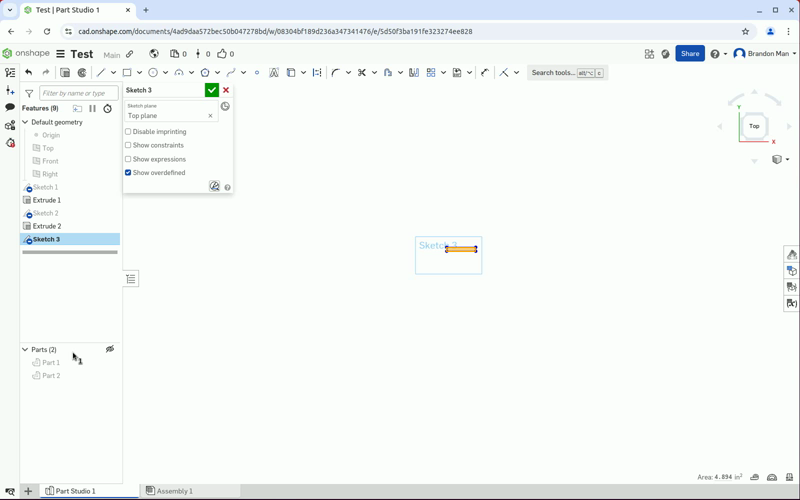
key(shift+y)
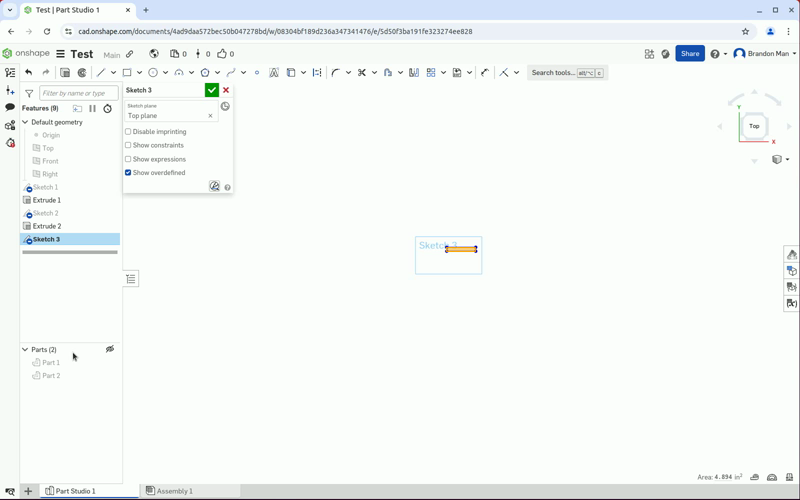
key(shift+e)
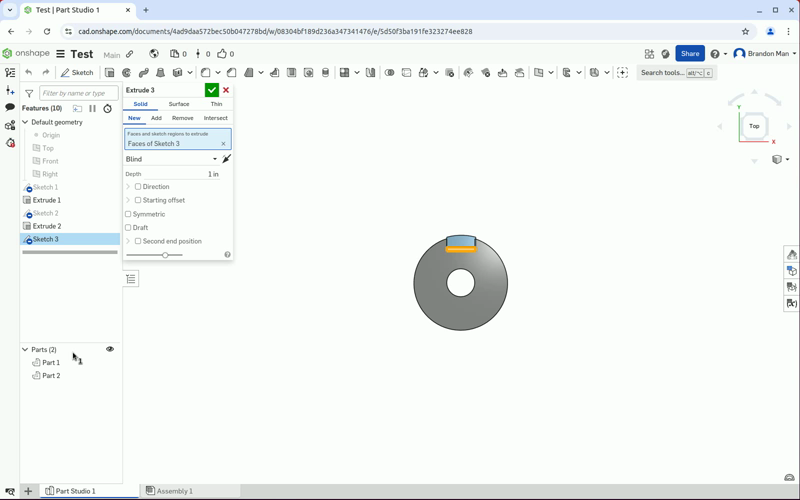
mouse_move(143, 106)
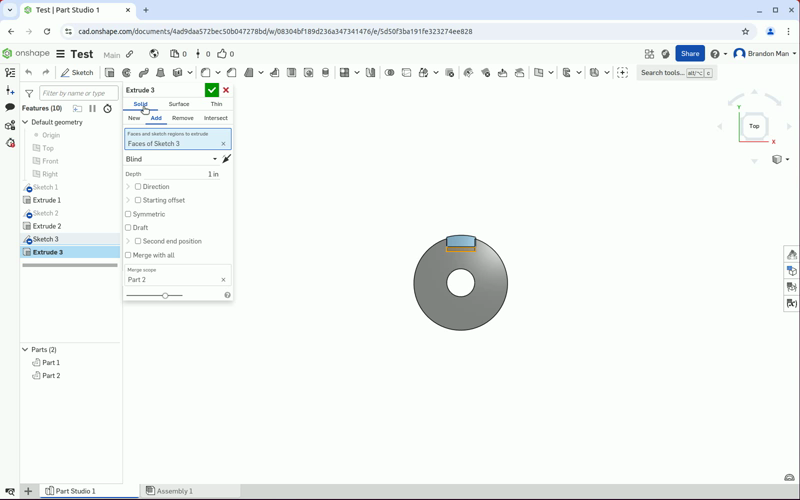
click(143, 106)
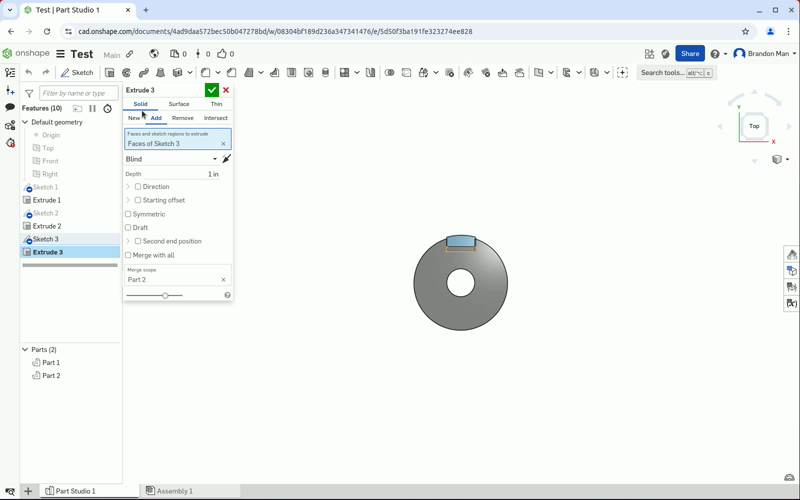
mouse_move(137, 120)
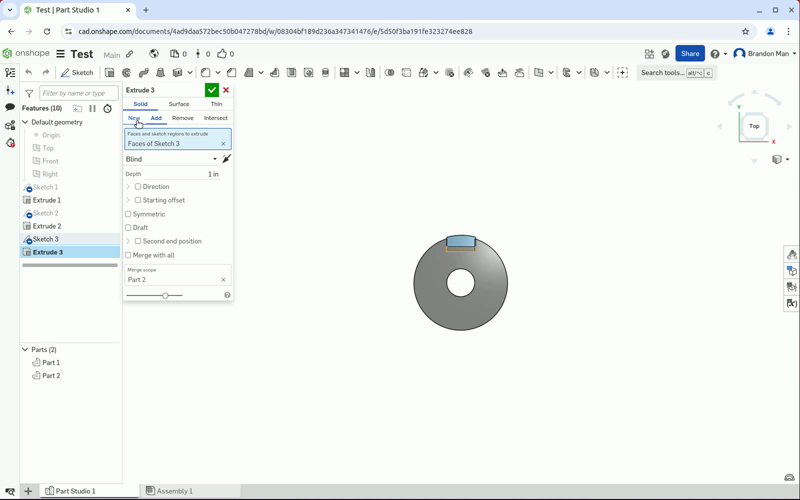
click(137, 120)
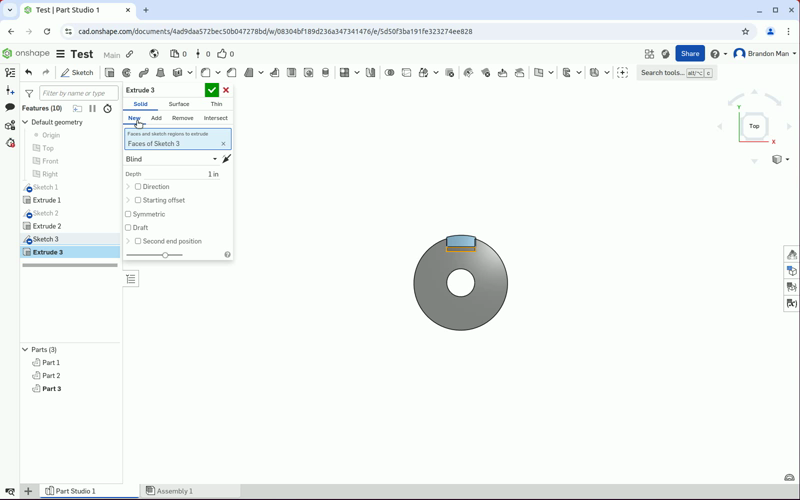
key(tab, 4)
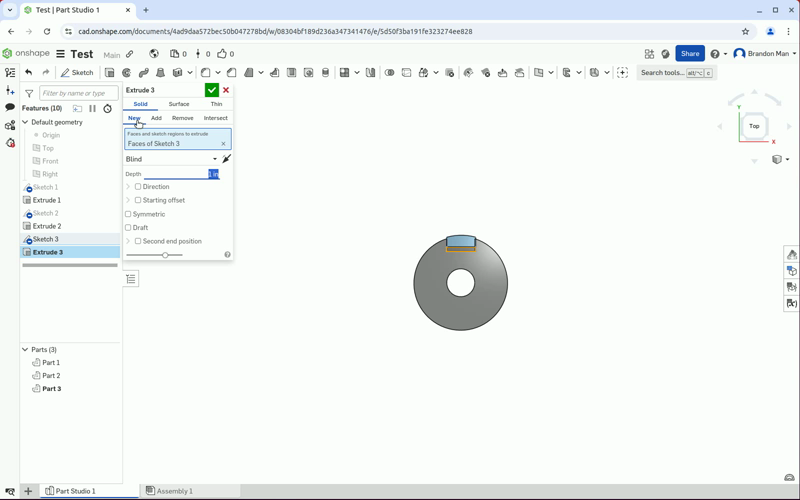
text(2.407)
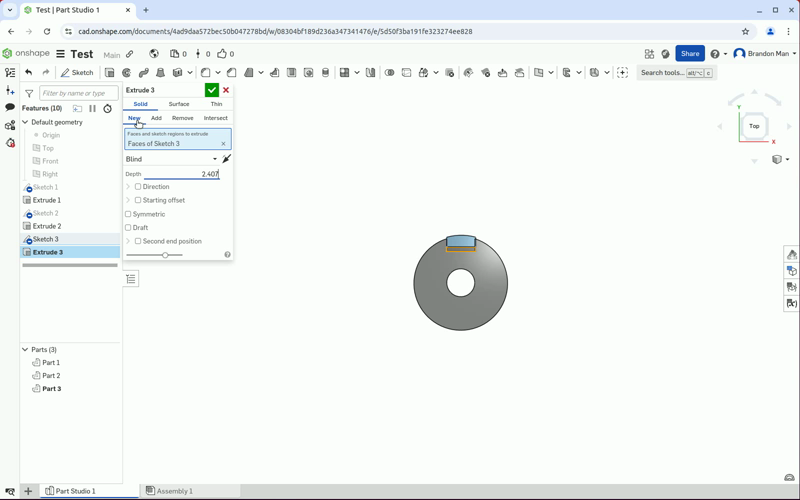
key(enter)
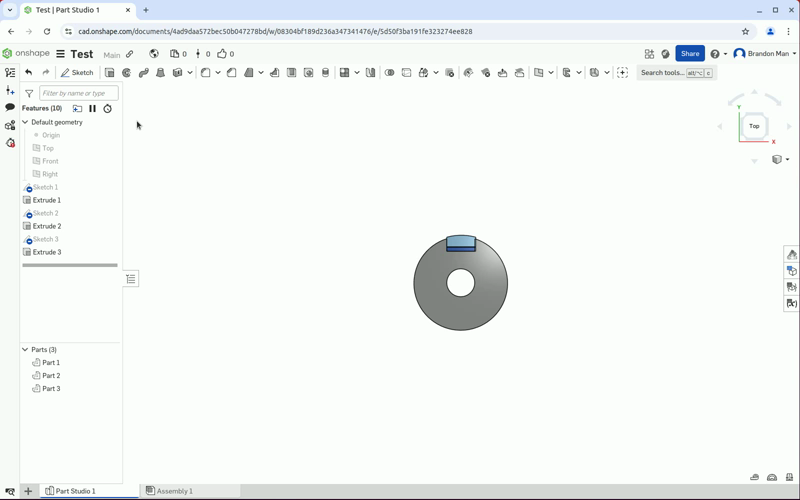
key(shift+h)
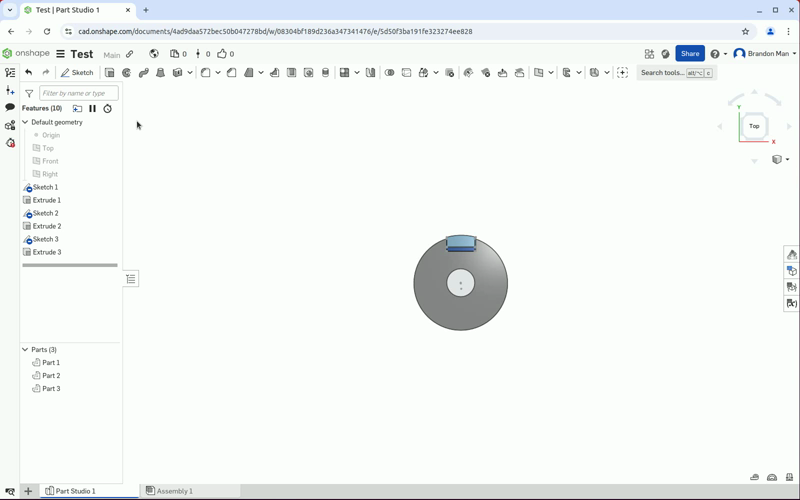
key(shift+h)
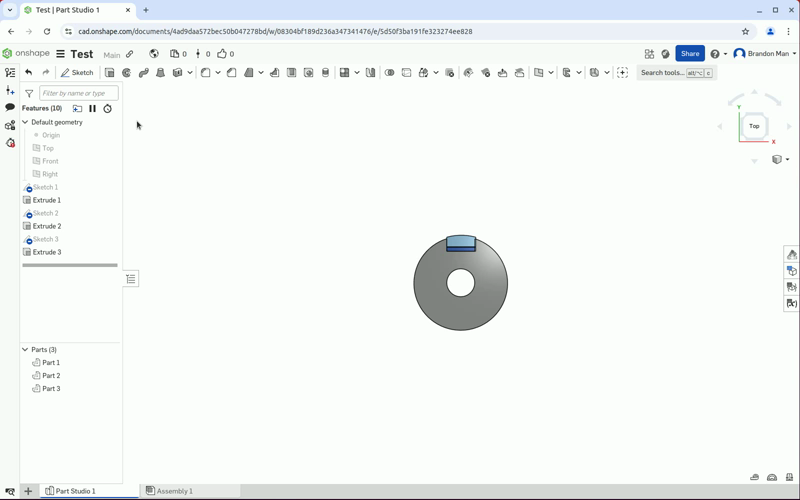
mouse_move(73, 189)
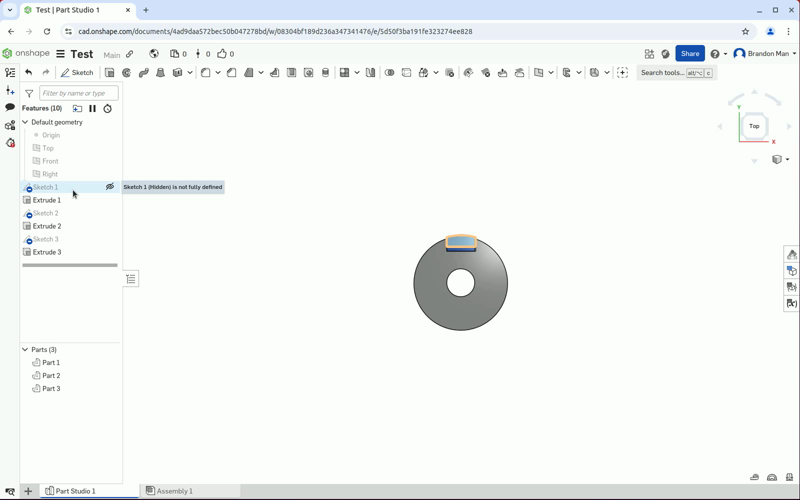
click(73, 189)
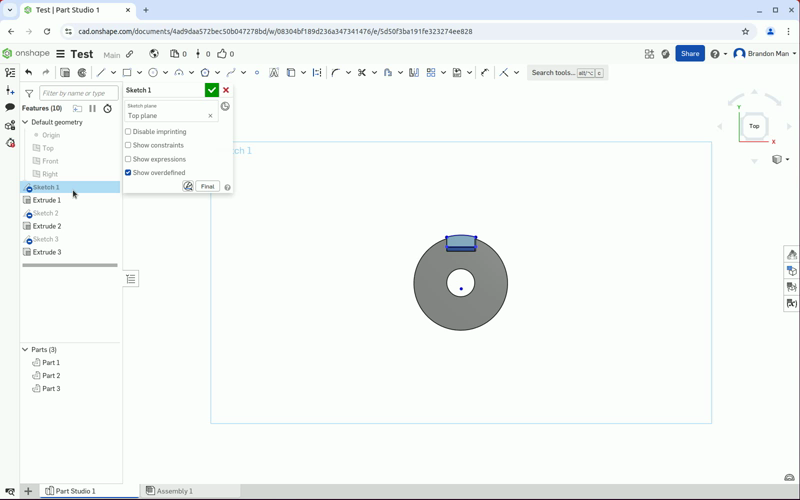
mouse_move(229, 92)
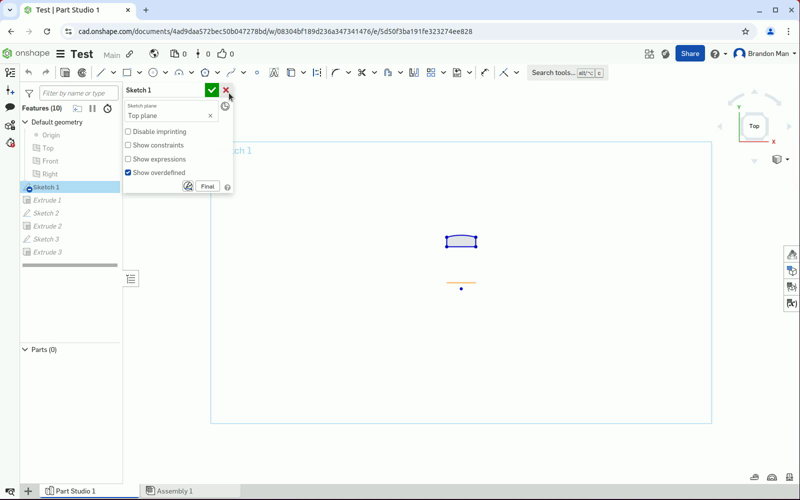
click(229, 92)
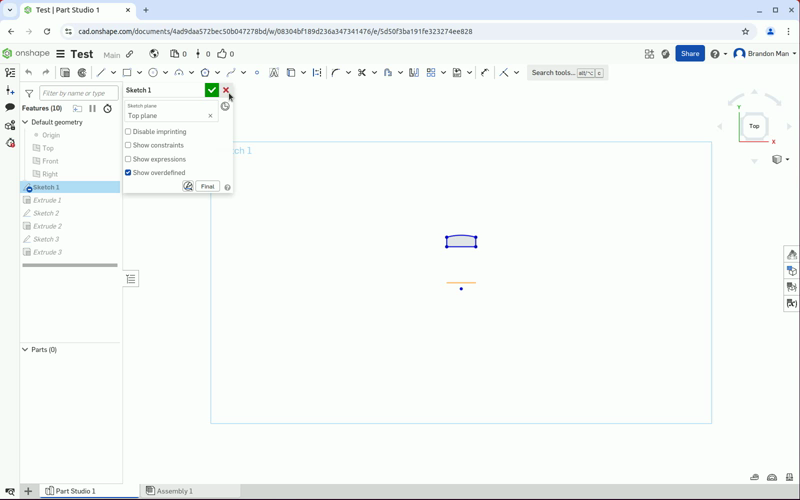
key(shift+s)
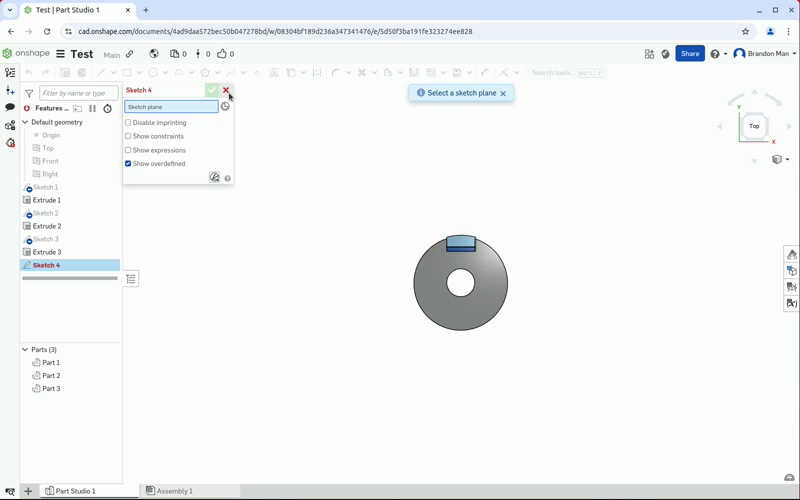
mouse_move(73, 150)
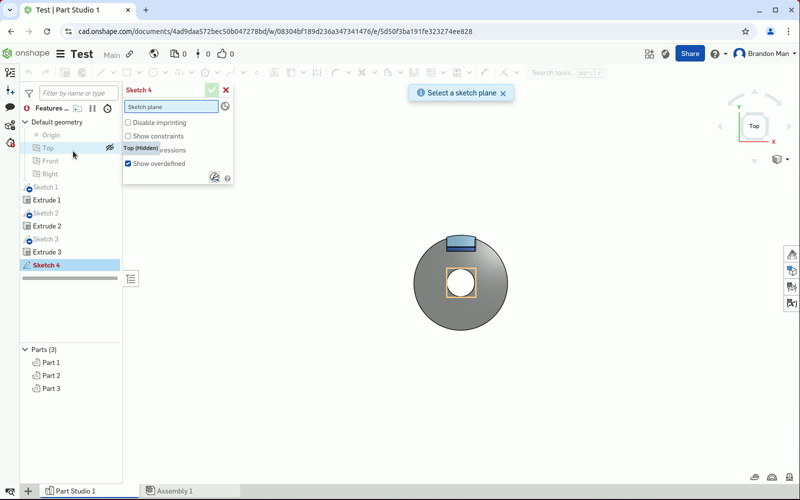
click(73, 150)
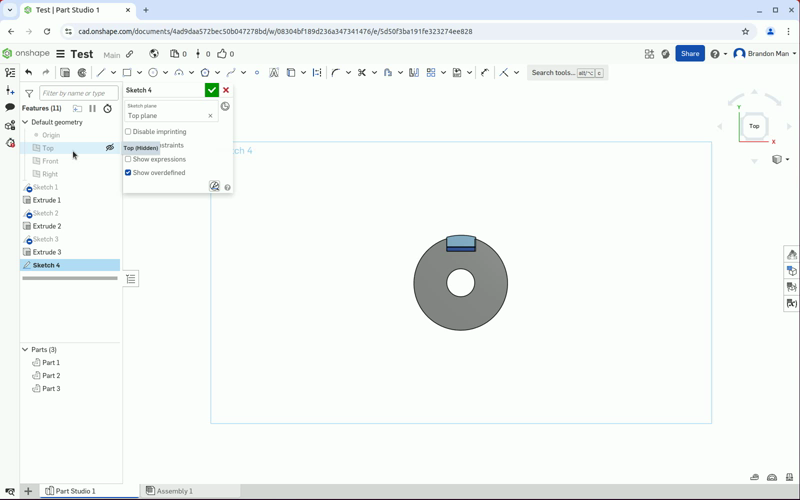
mouse_move(73, 352)
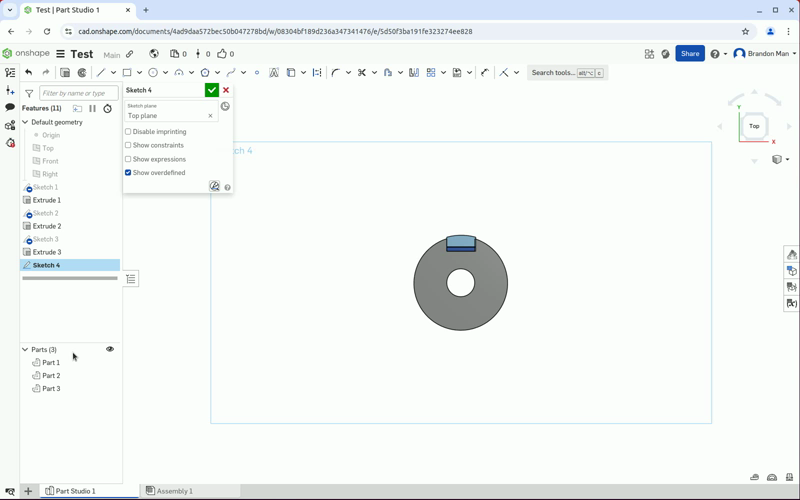
key(y)
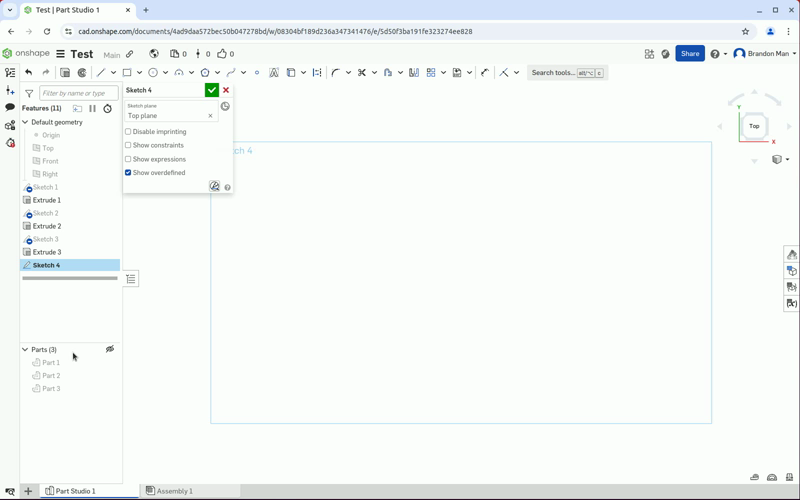
key(l)
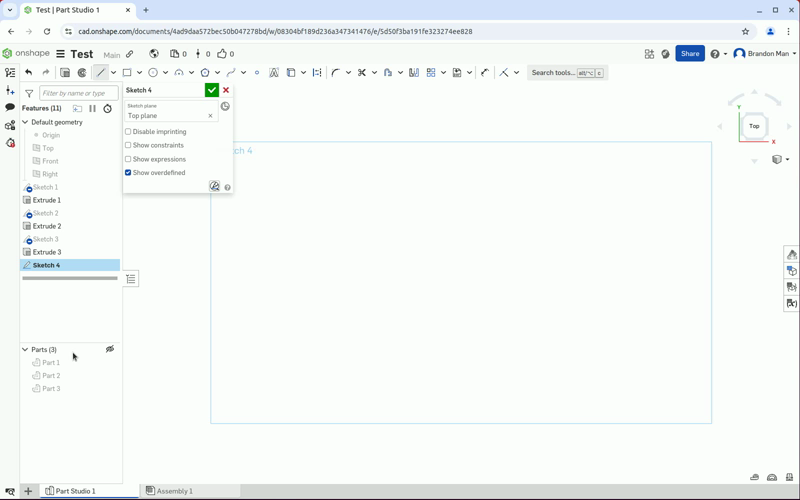
key_down(shift)
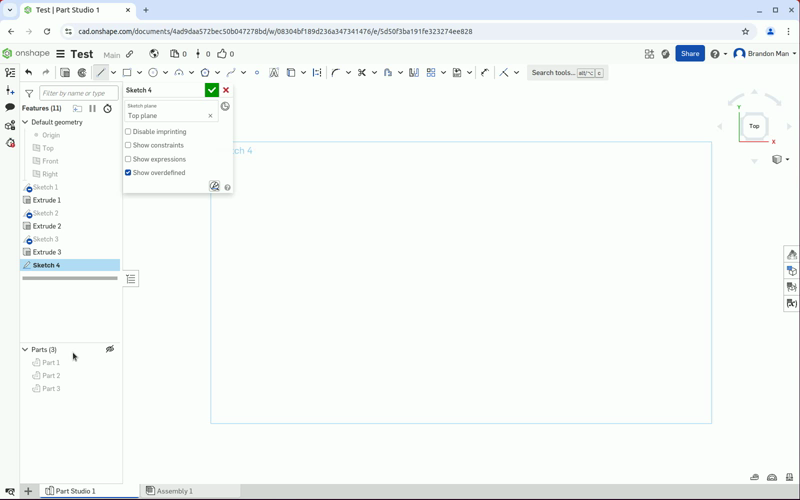
mouse_move(446, 246)
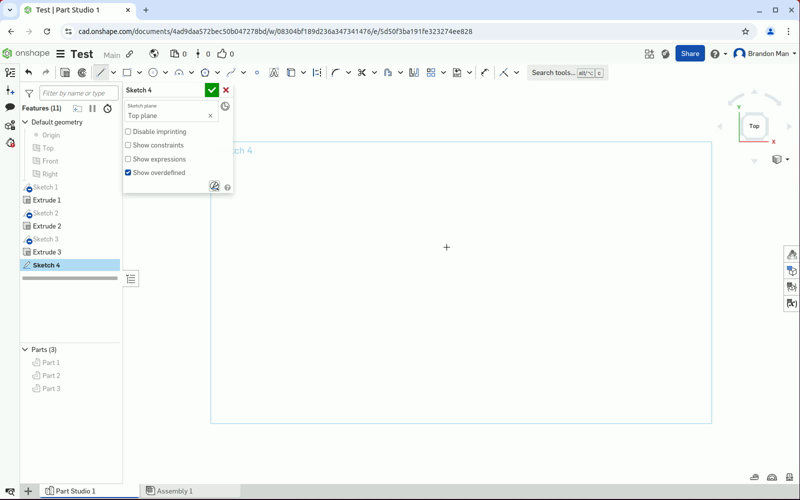
click(446, 246)
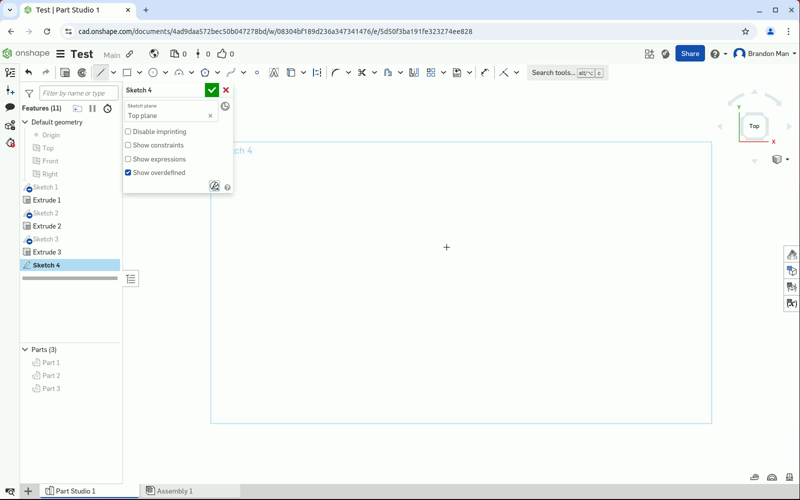
key_up(shift)
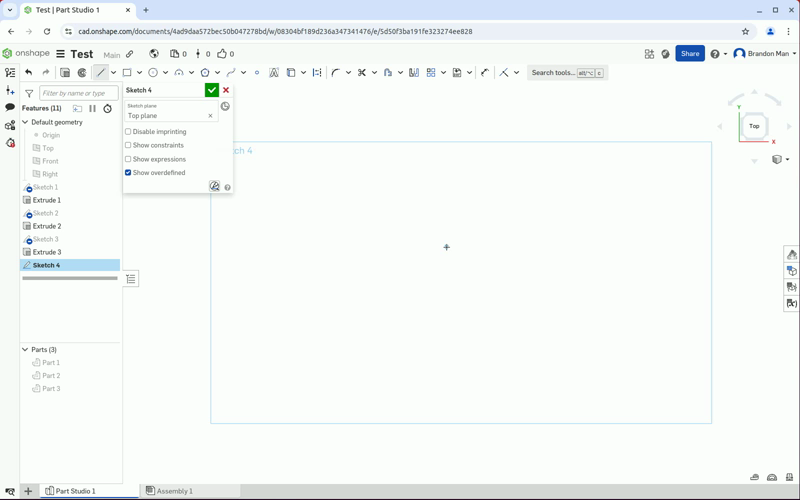
key_down(shift)
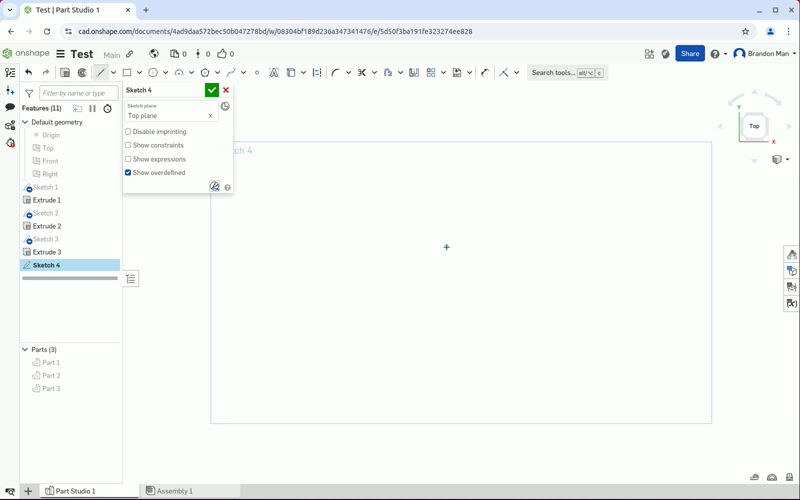
mouse_move(476, 246)
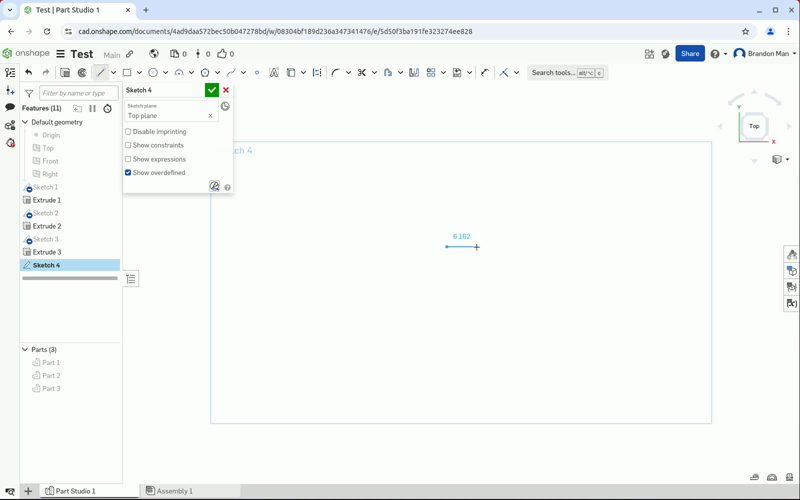
mouse_move(475, 246)
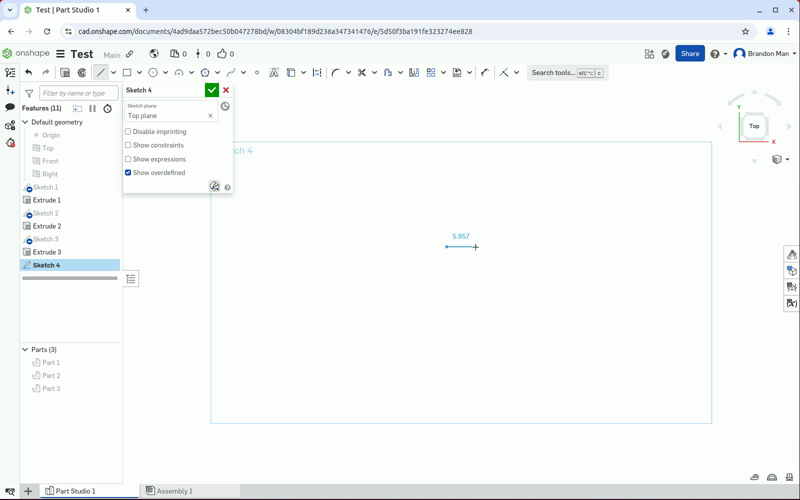
click(475, 246)
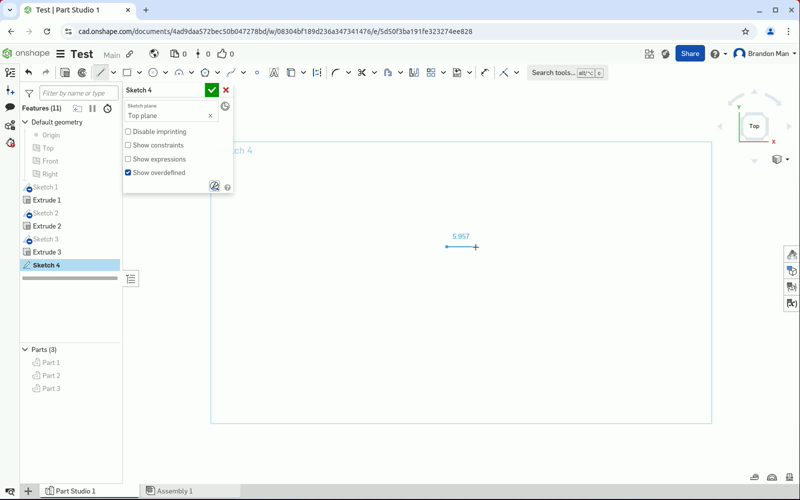
key_up(shift)
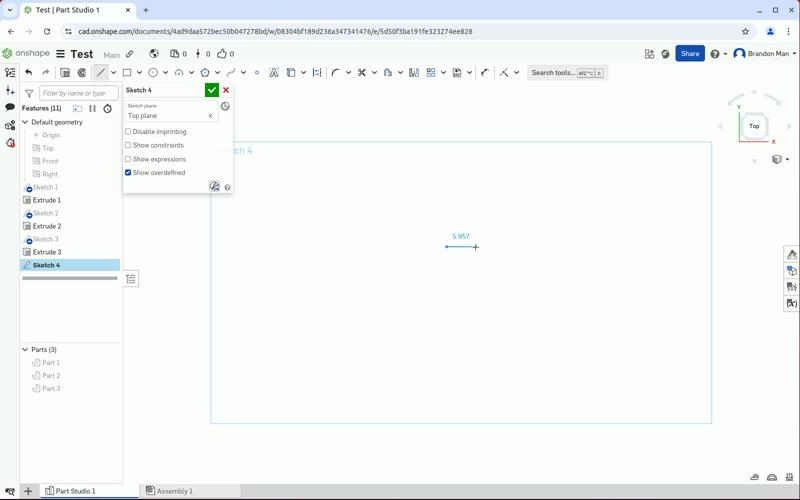
key_down(shift)
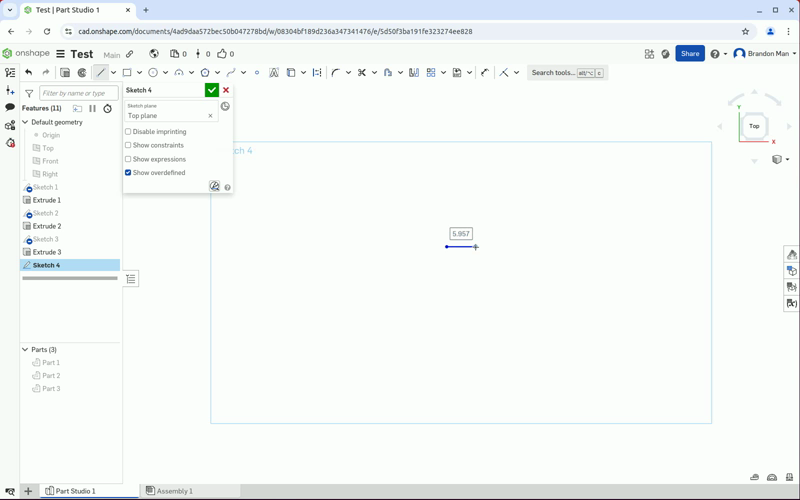
mouse_move(505, 246)
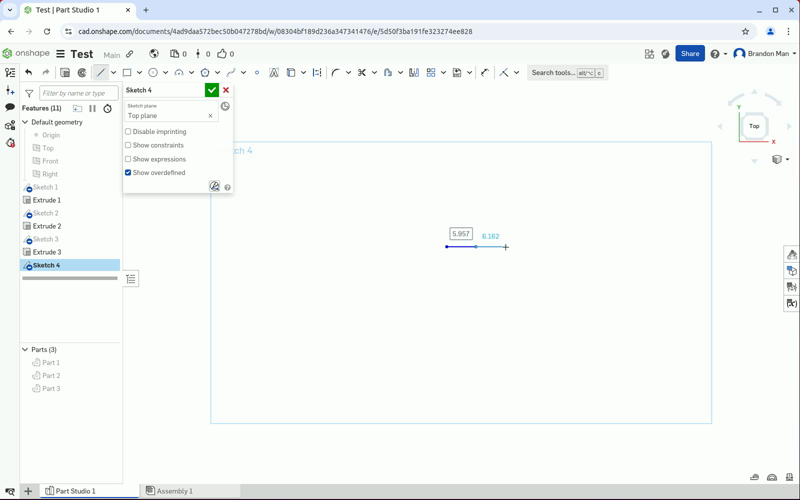
mouse_move(475, 237)
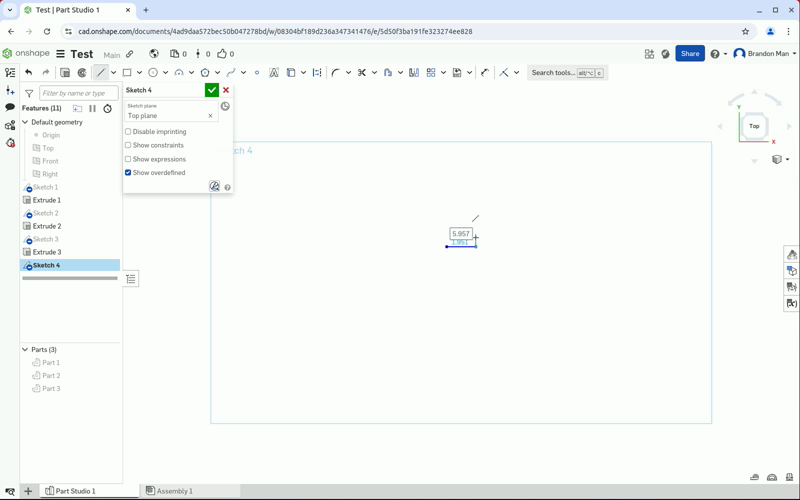
click(475, 237)
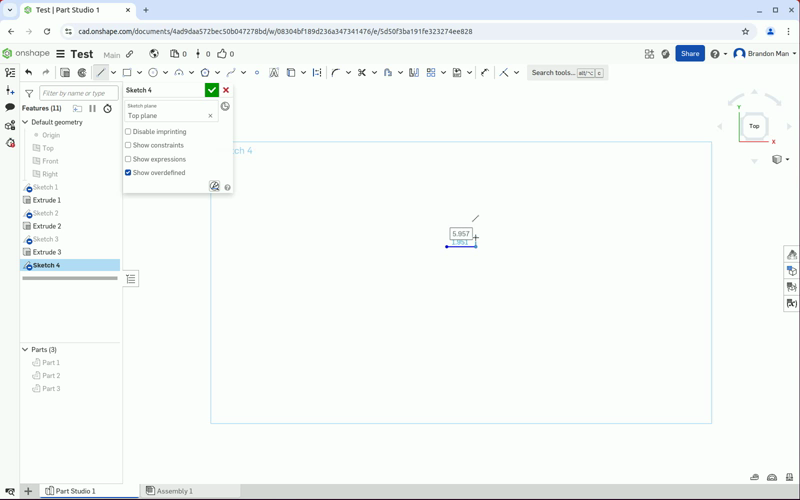
key_up(shift)
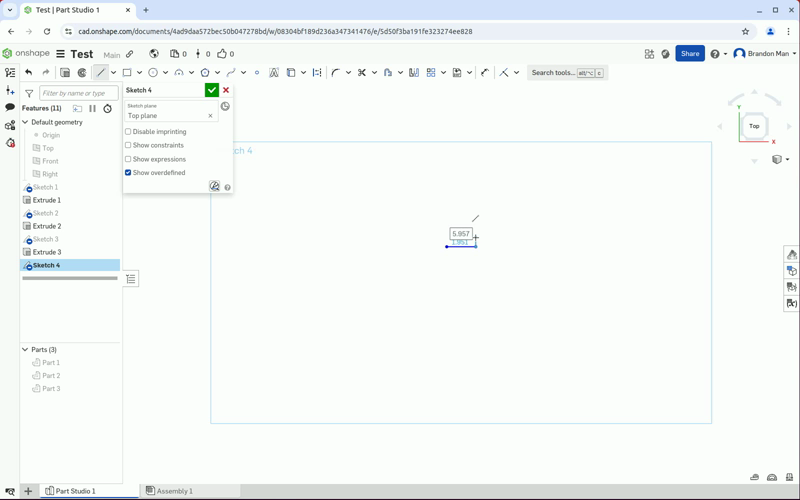
key(esc)
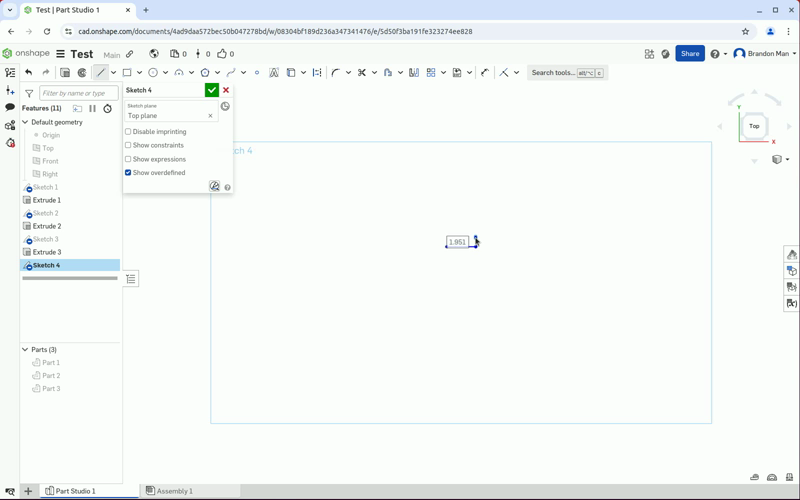
key(a)
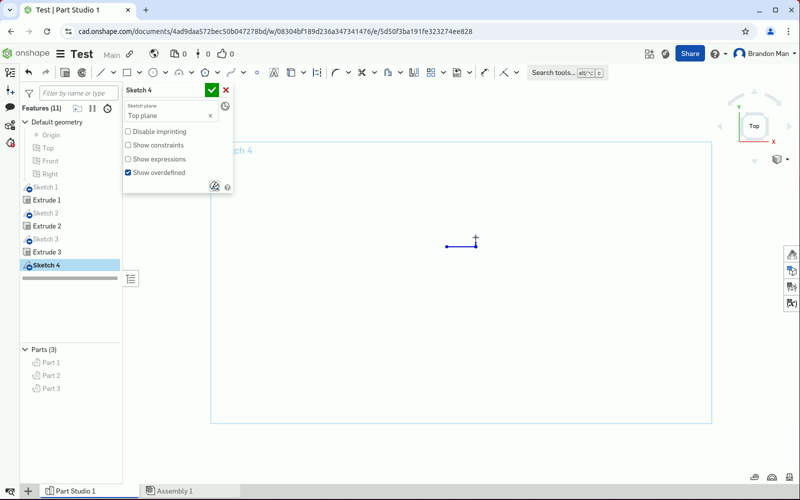
mouse_move(475, 237)
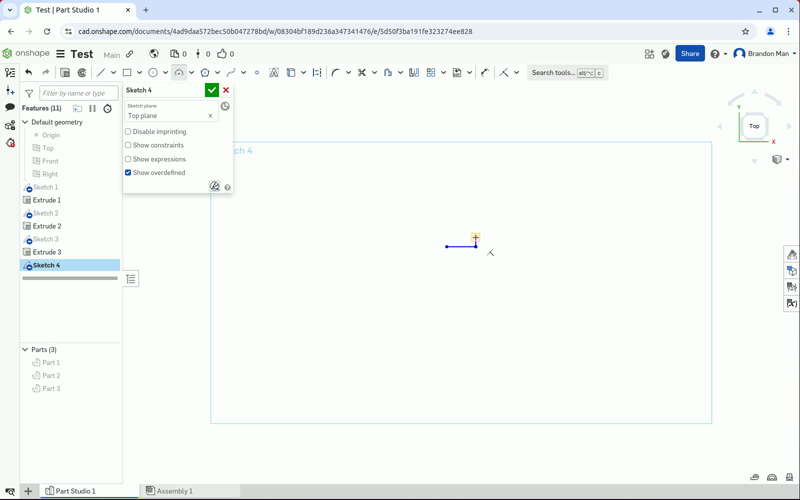
click(475, 237)
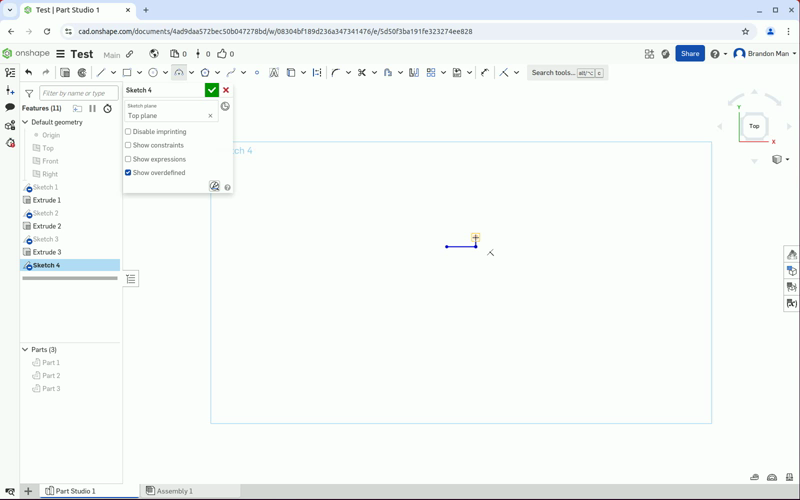
key_down(shift)
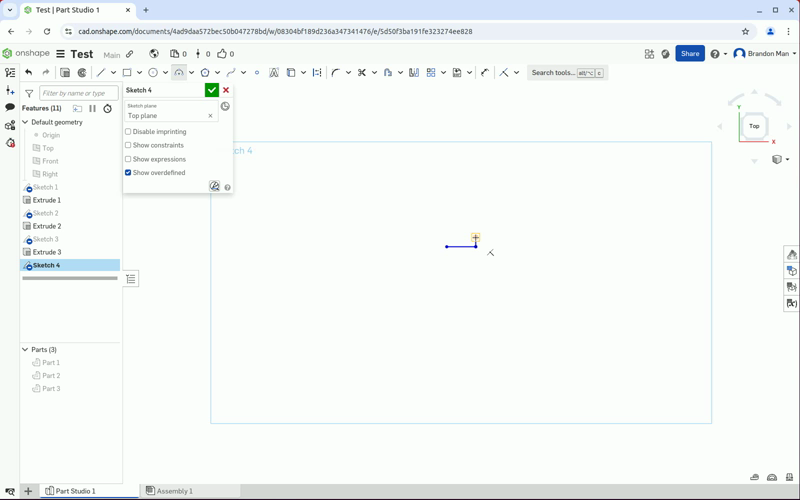
mouse_move(446, 237)
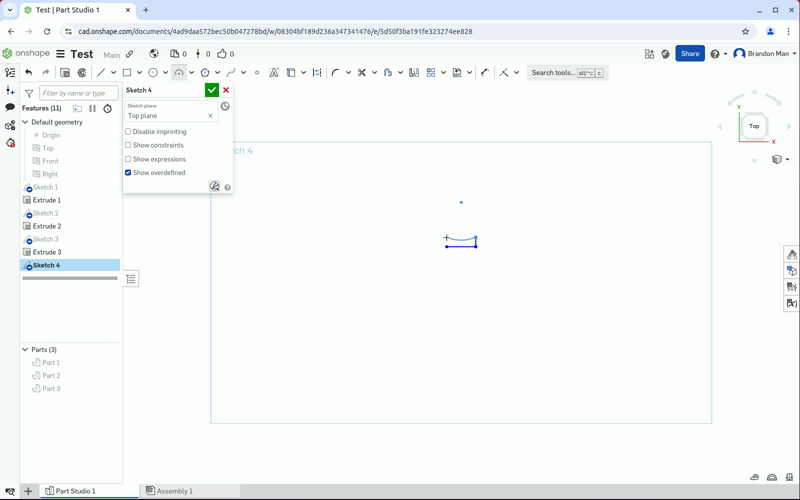
click(446, 237)
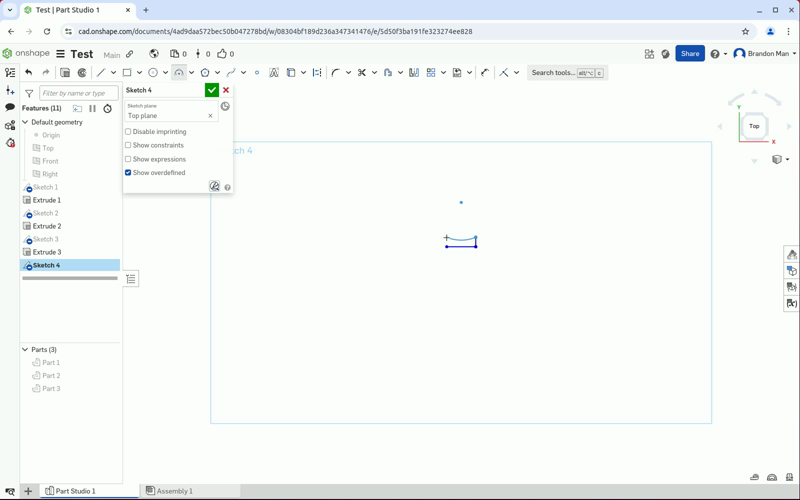
mouse_move(461, 235)
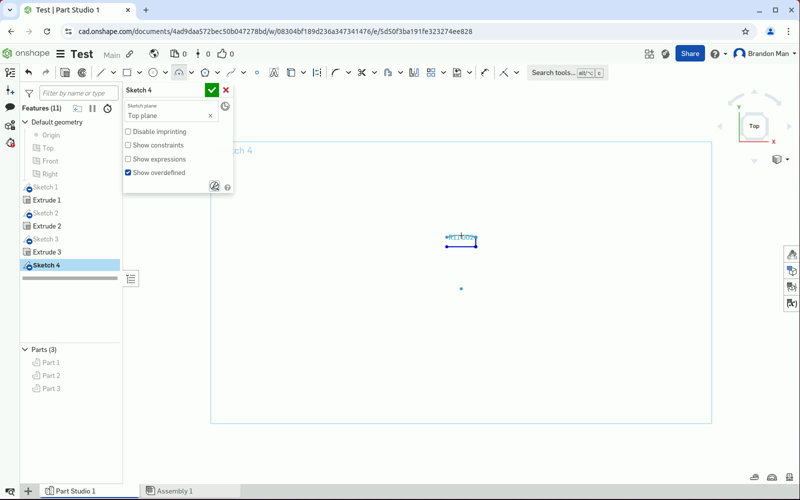
click(461, 235)
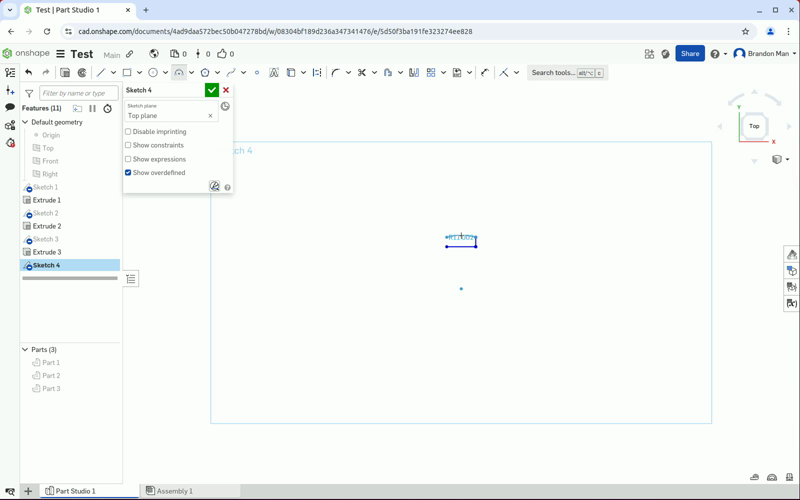
key_up(shift)
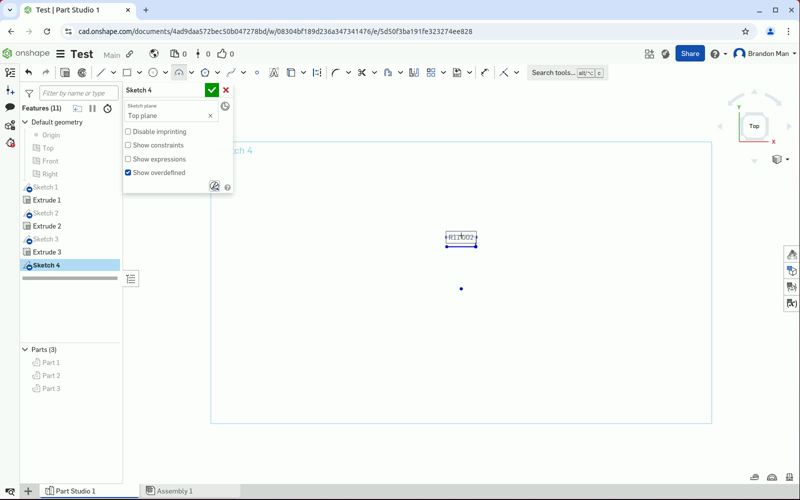
key(esc)
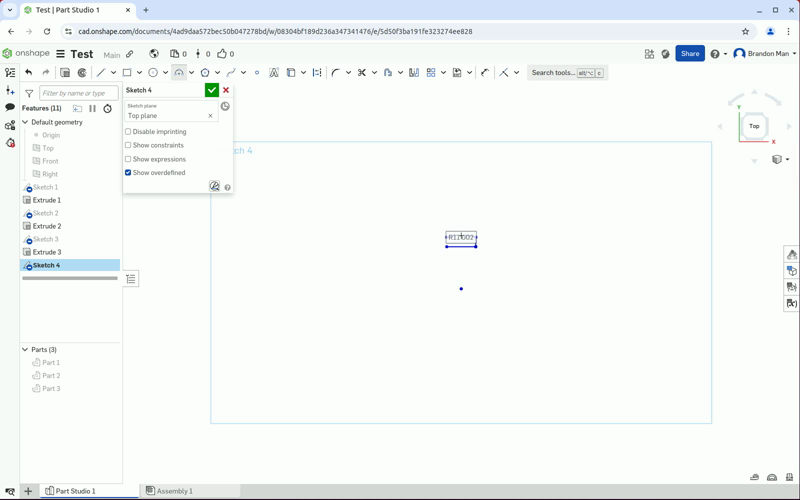
key(l)
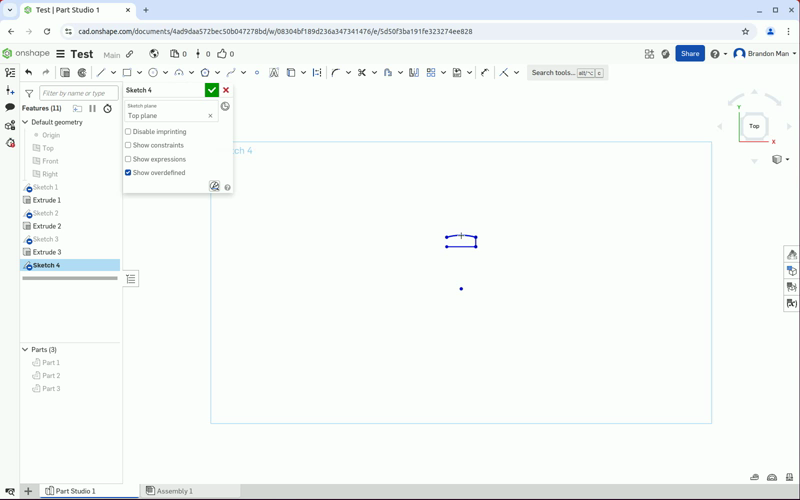
mouse_move(446, 237)
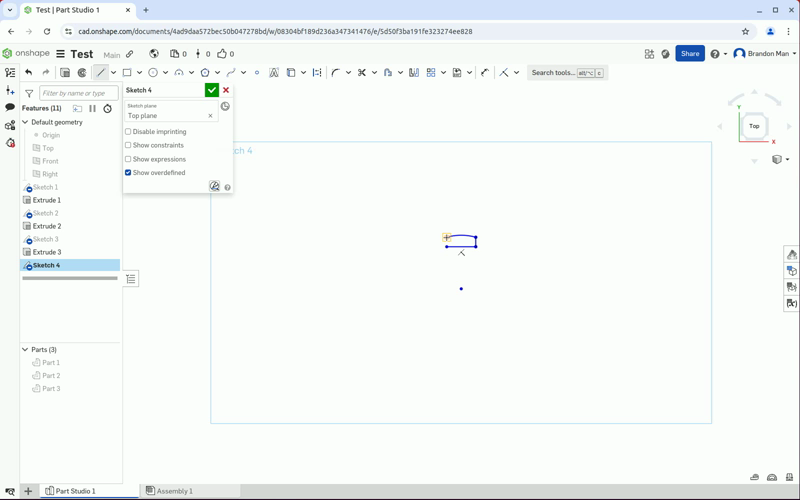
click(446, 237)
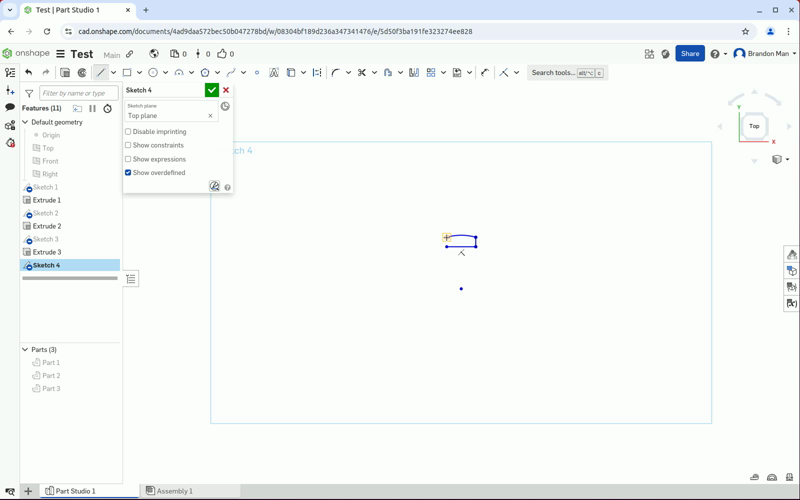
mouse_move(476, 237)
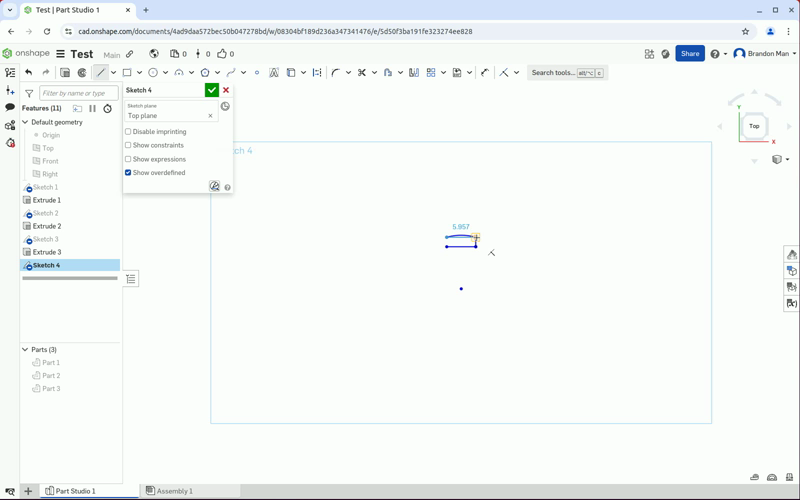
key_down(shift)
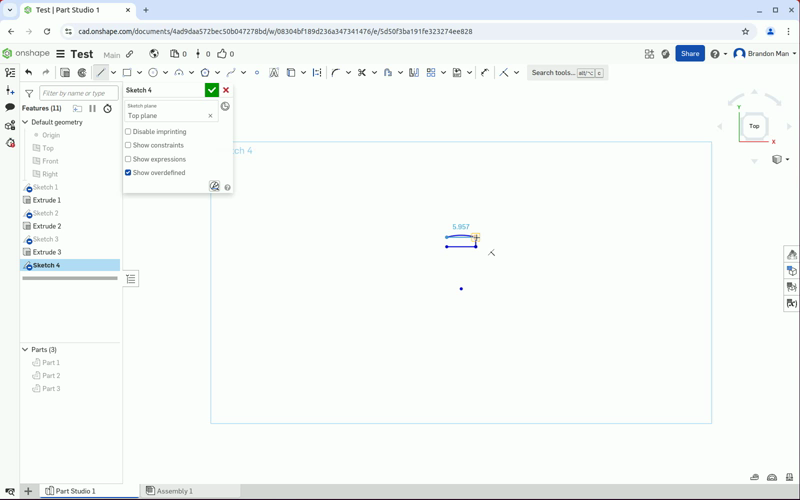
mouse_move(446, 246)
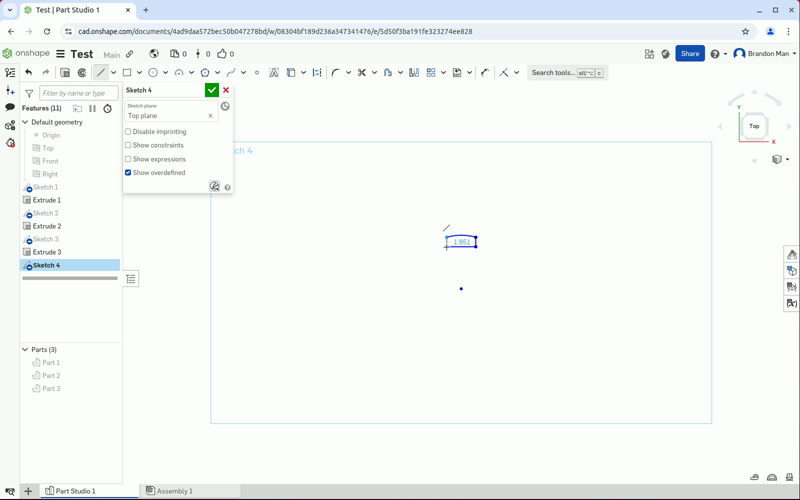
key_up(shift)
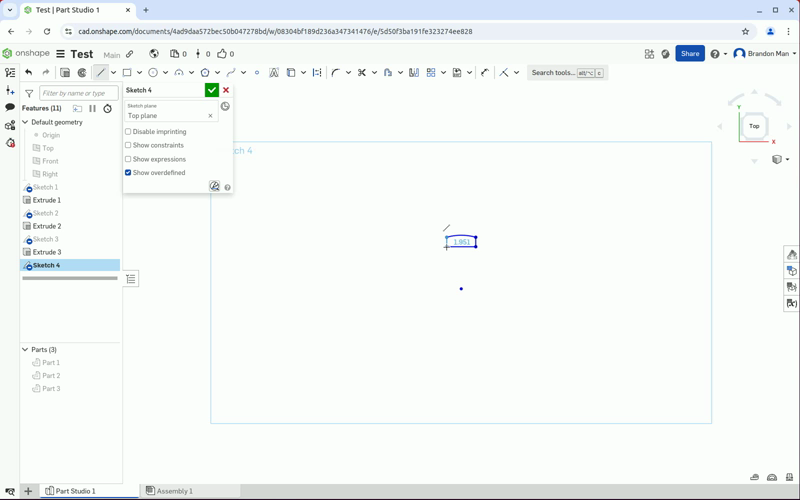
click(446, 246)
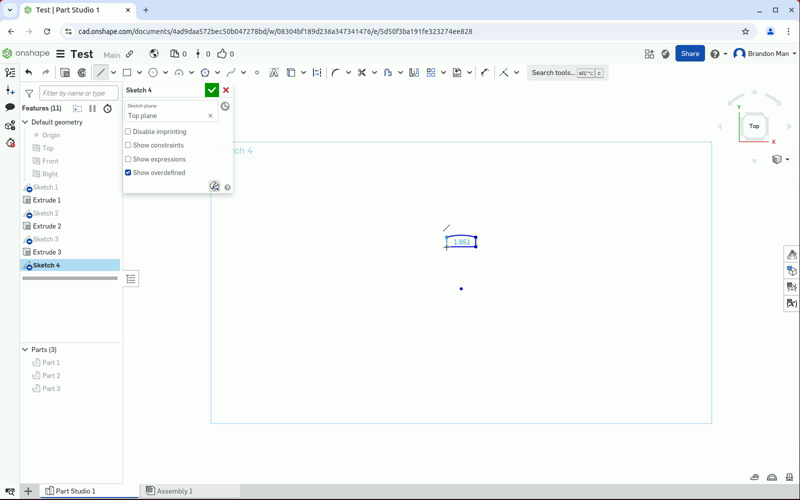
key(esc)
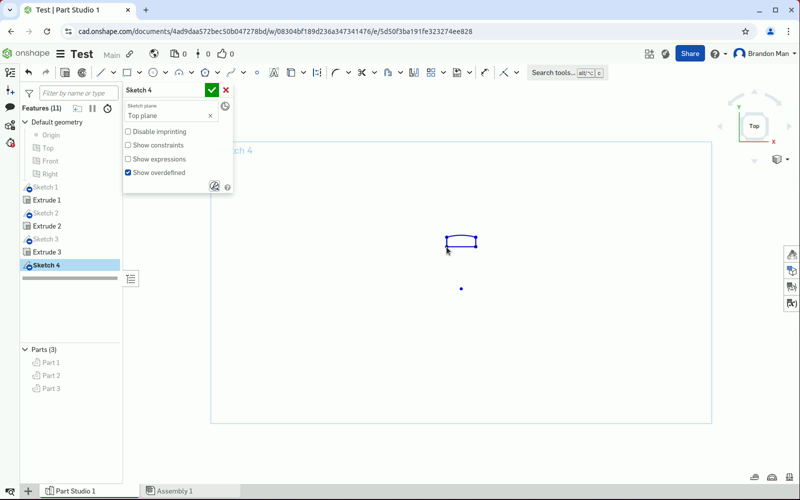
mouse_move(459, 245)
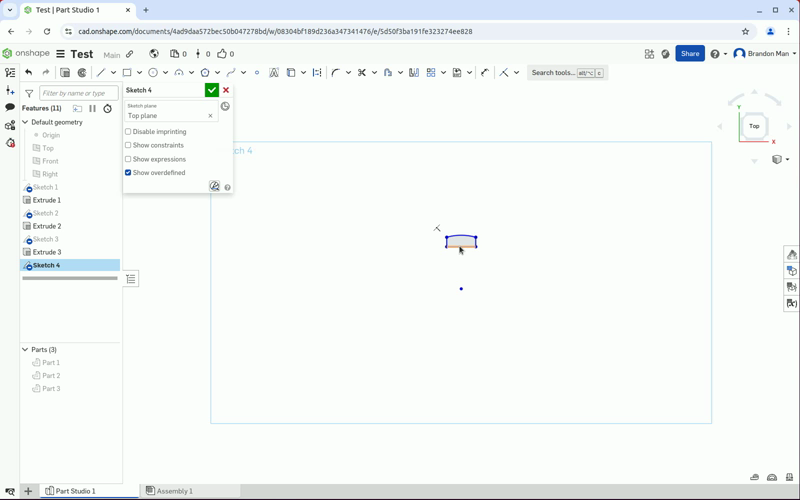
scroll(6)
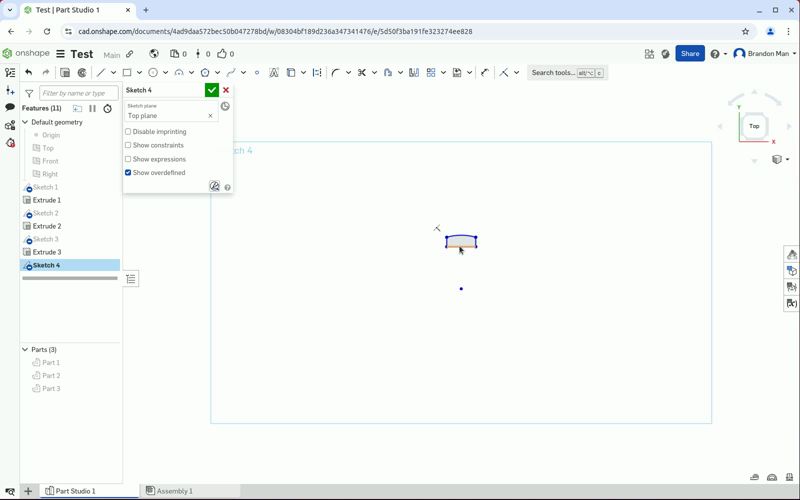
scroll(6)
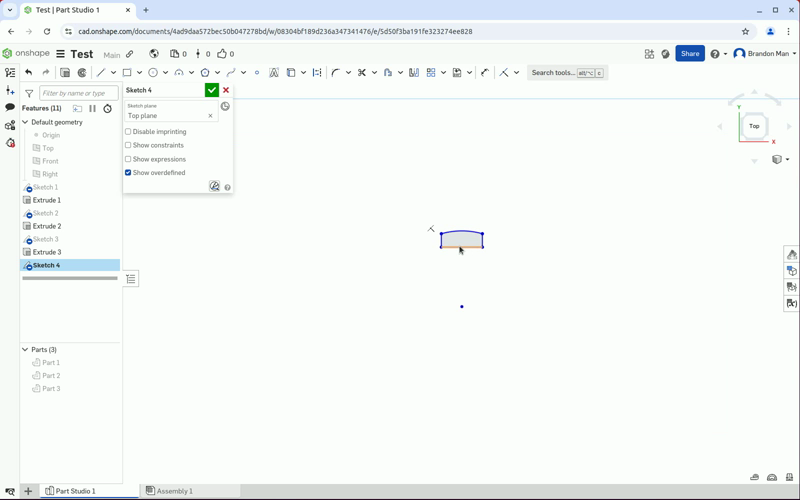
scroll(6)
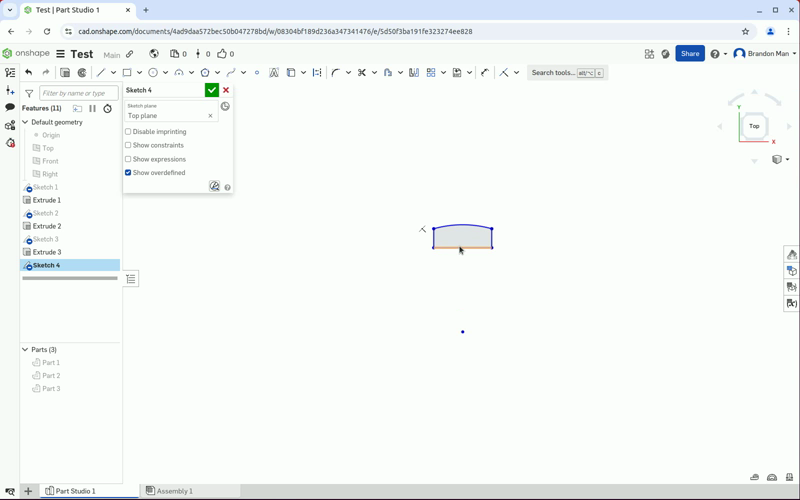
scroll(6)
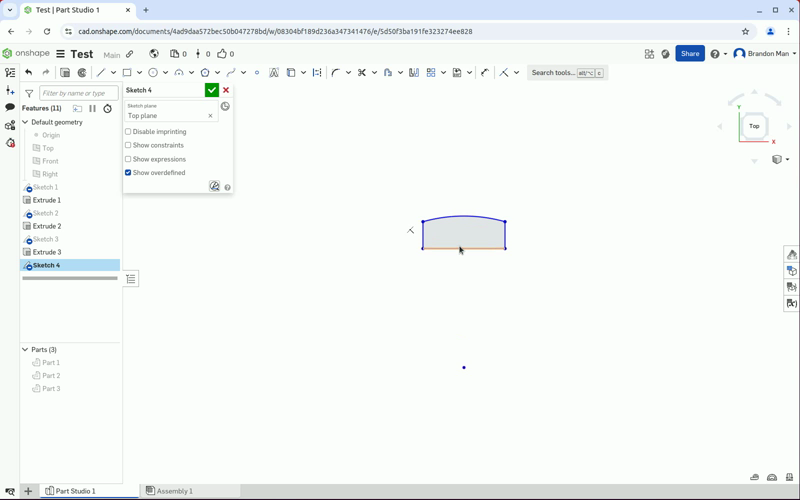
scroll(6)
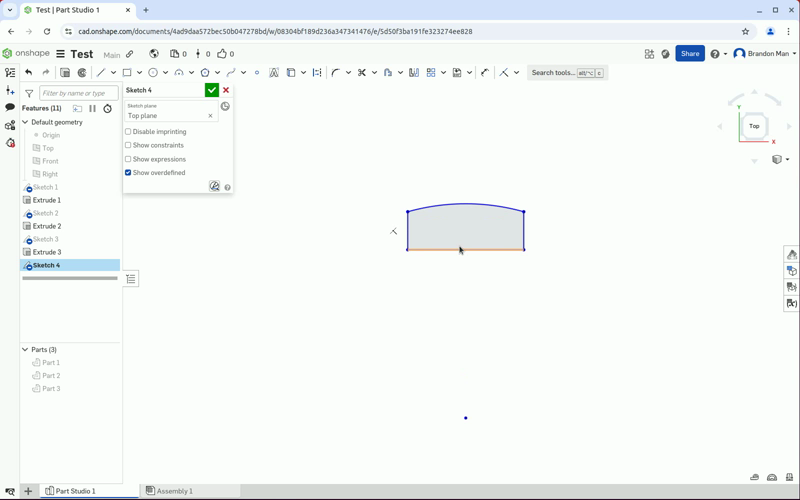
scroll(6)
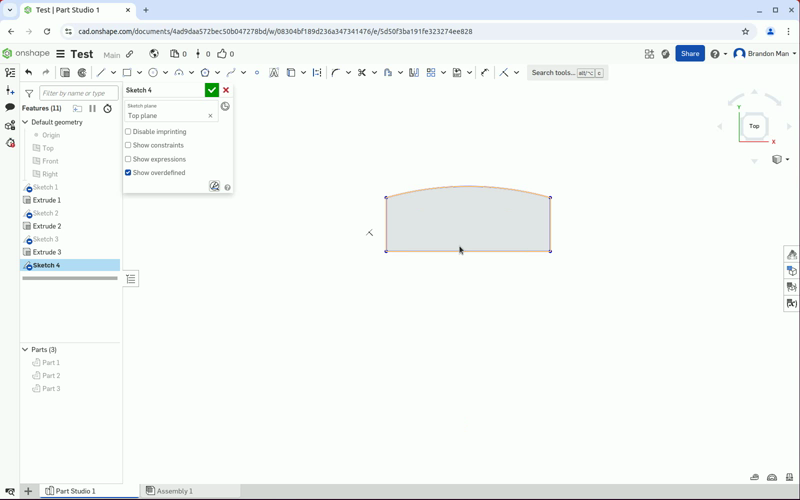
scroll(6)
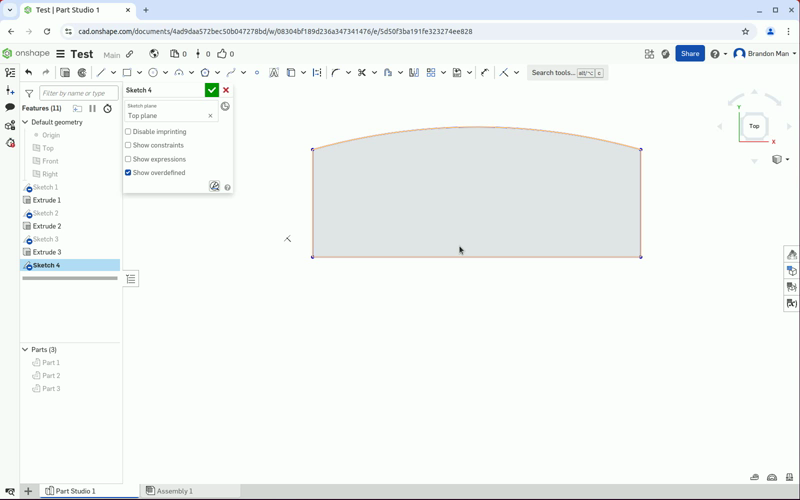
click(459, 245)
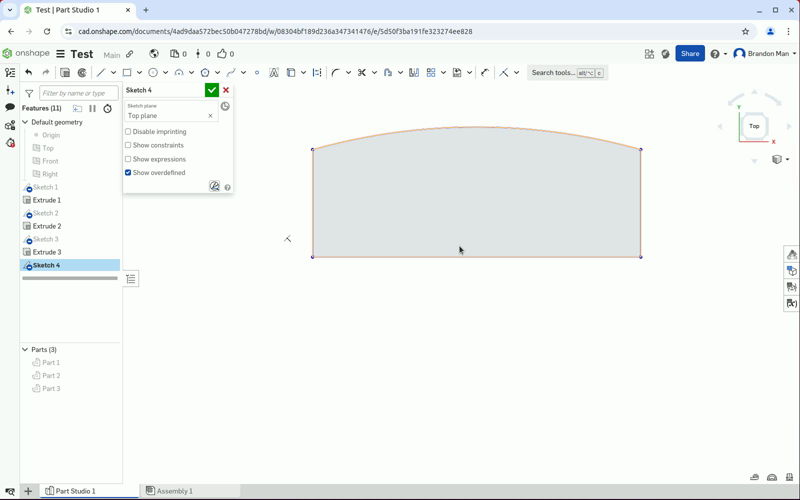
scroll(-6)
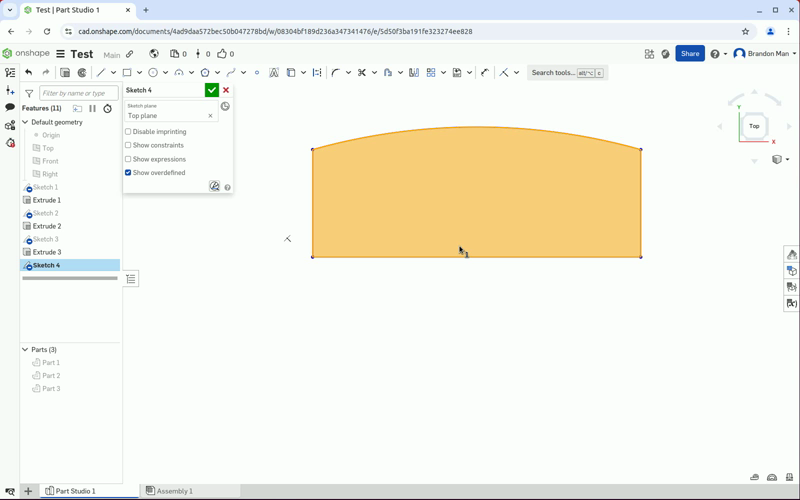
scroll(-6)
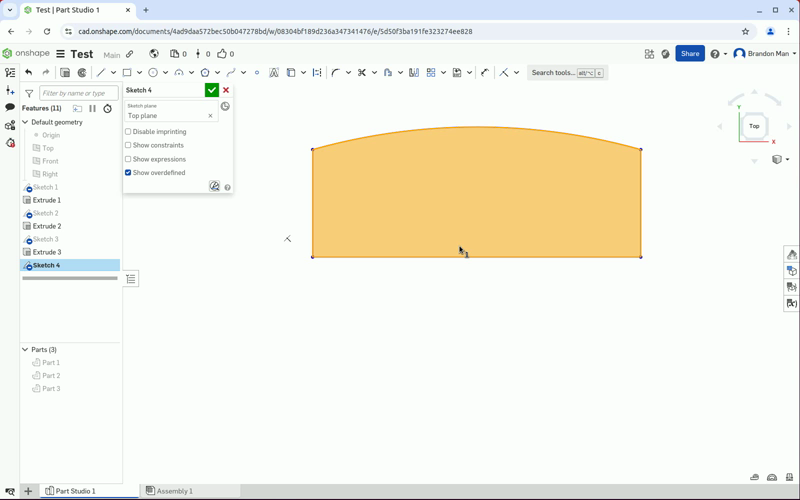
scroll(-6)
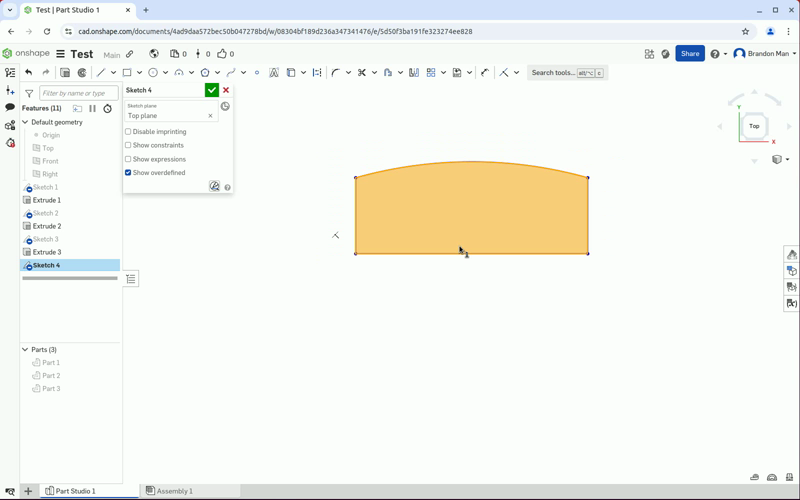
scroll(-6)
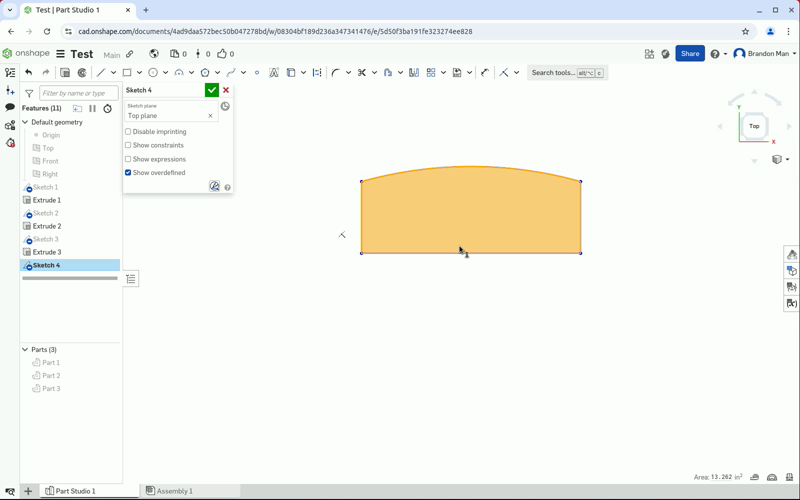
scroll(-6)
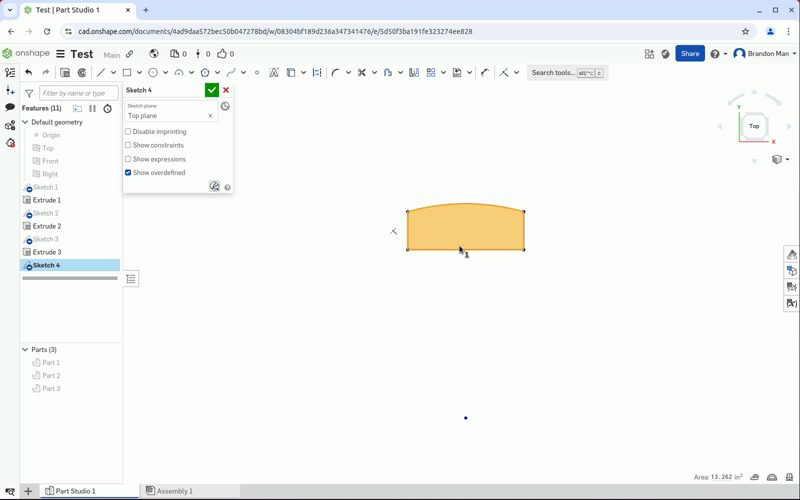
scroll(-6)
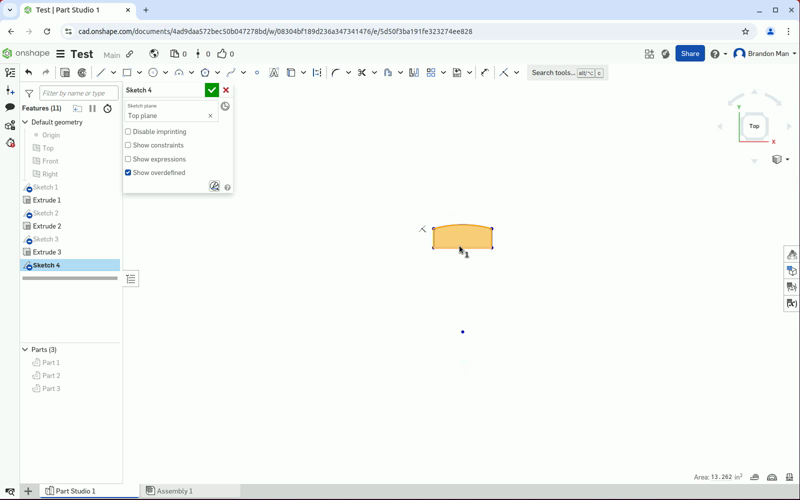
scroll(-6)
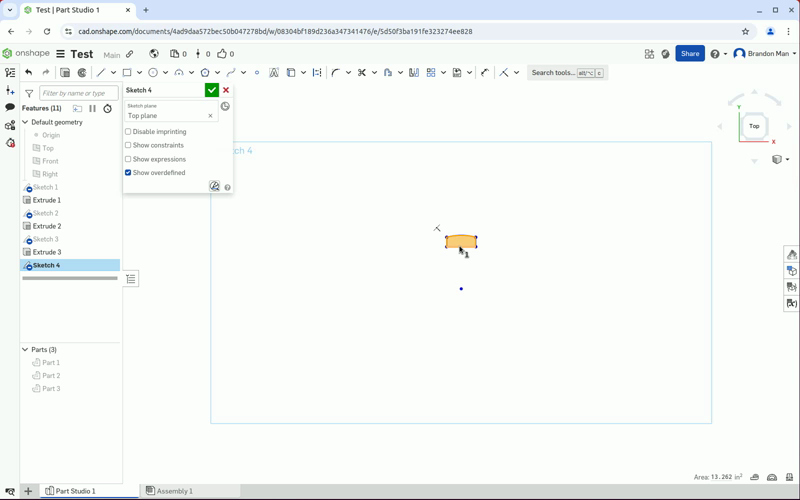
mouse_move(73, 352)
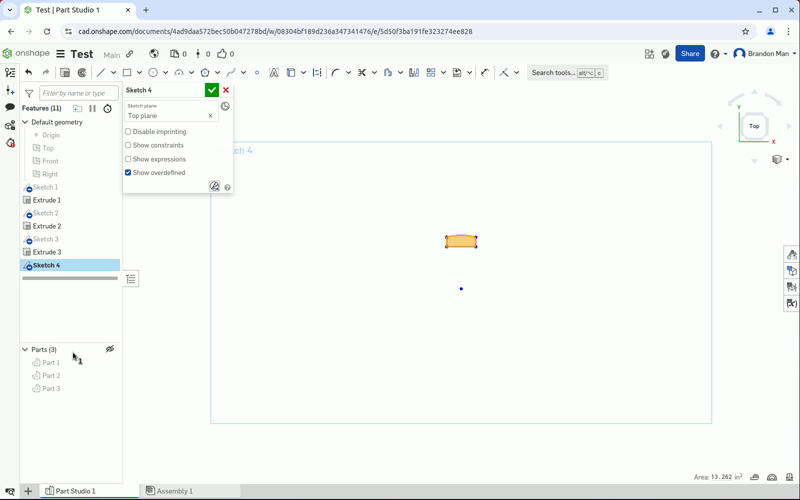
key(shift+y)
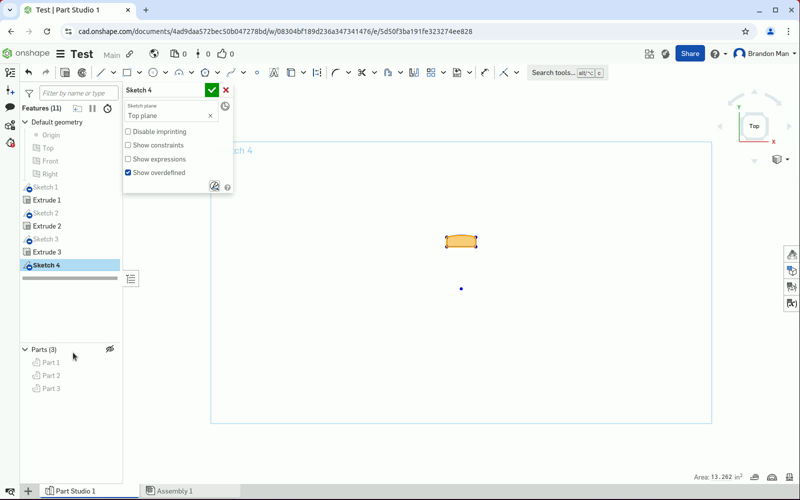
key(shift+e)
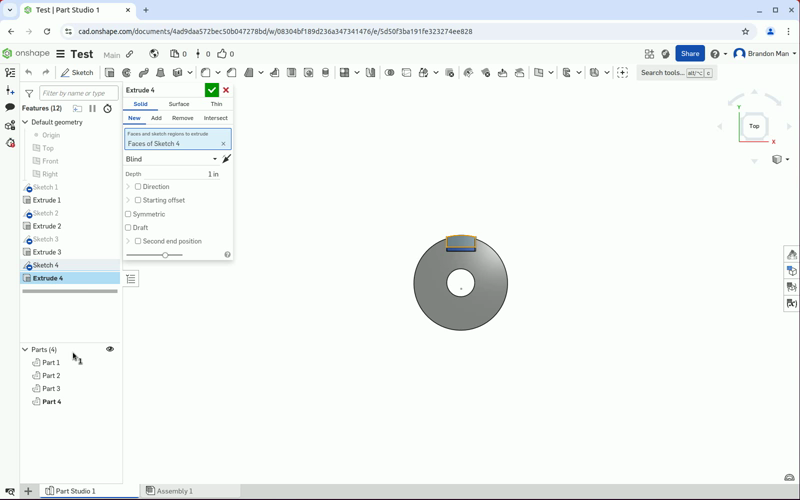
mouse_move(143, 106)
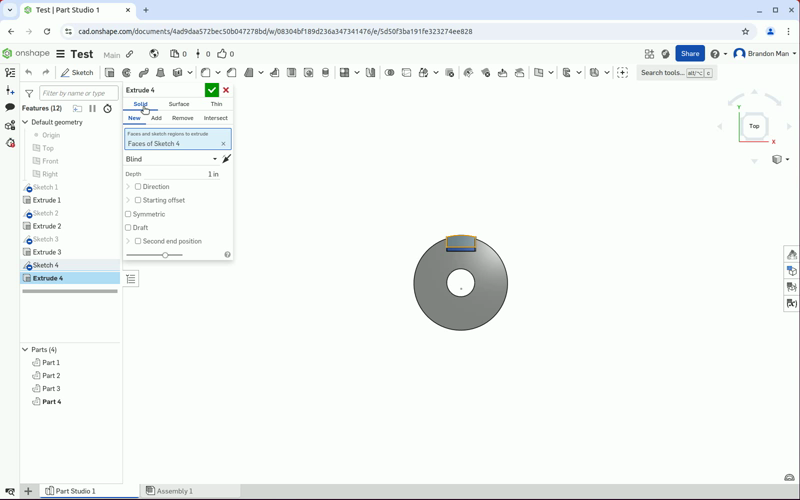
click(143, 106)
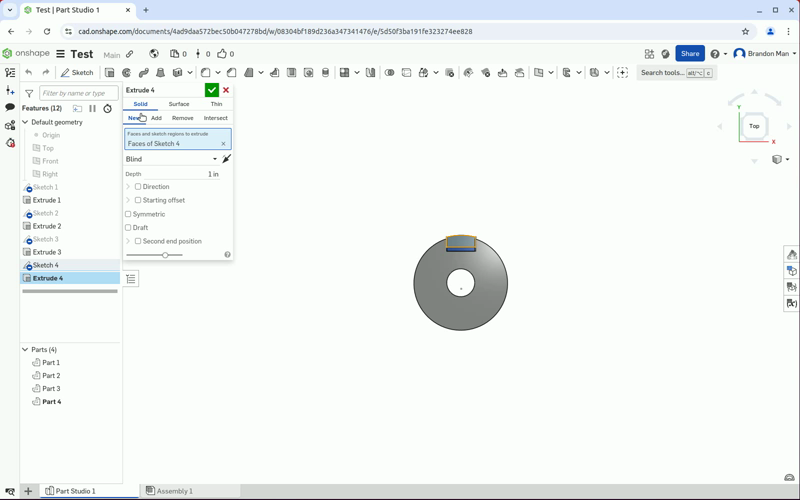
mouse_move(137, 120)
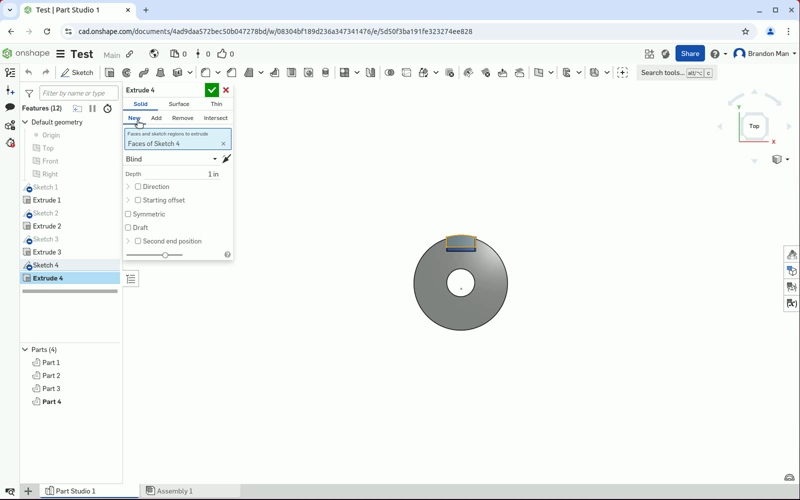
click(137, 120)
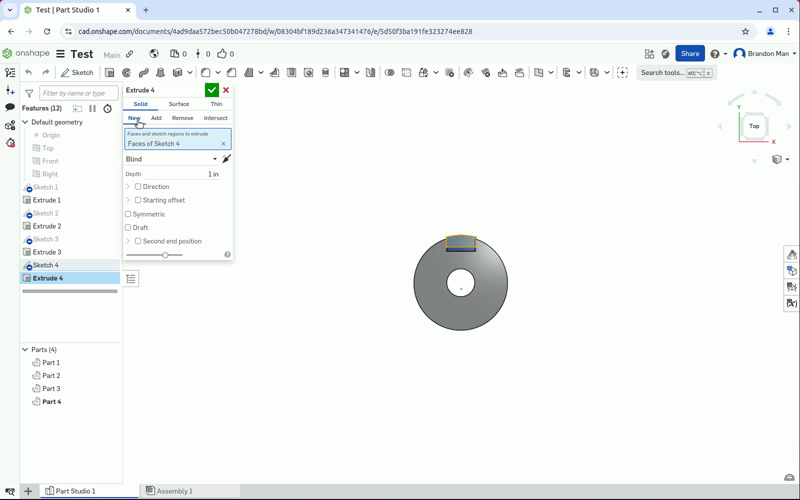
key(tab, 4)
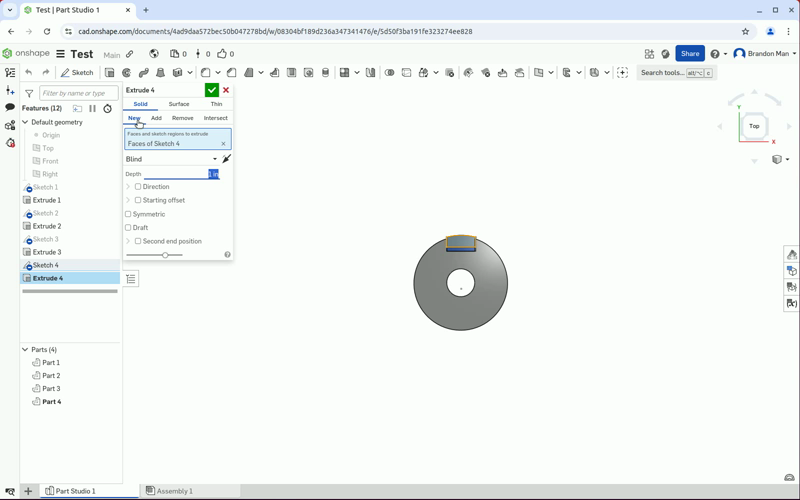
text(23.108)
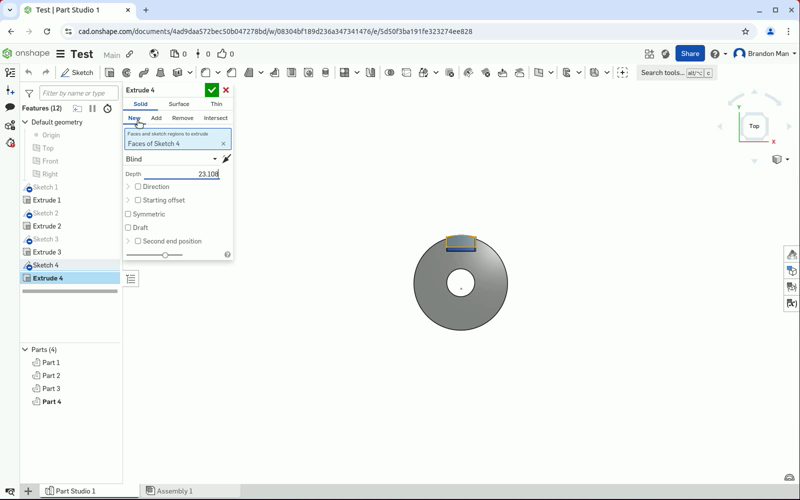
key(enter)
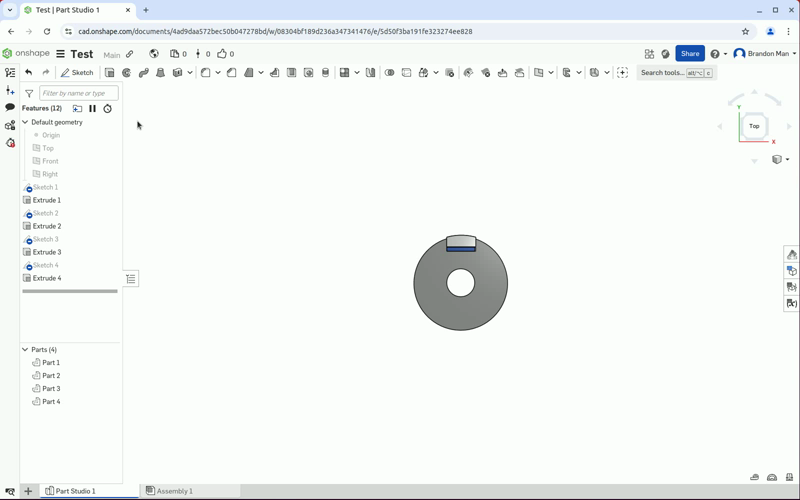
key(shift+h)
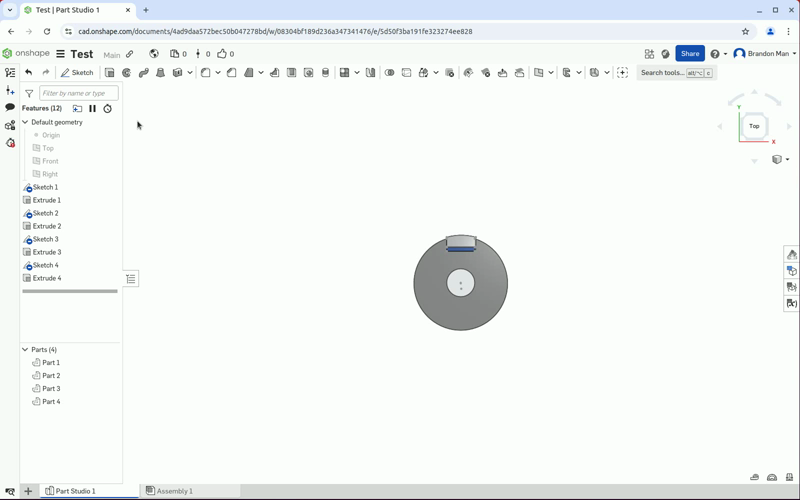
key(shift+h)
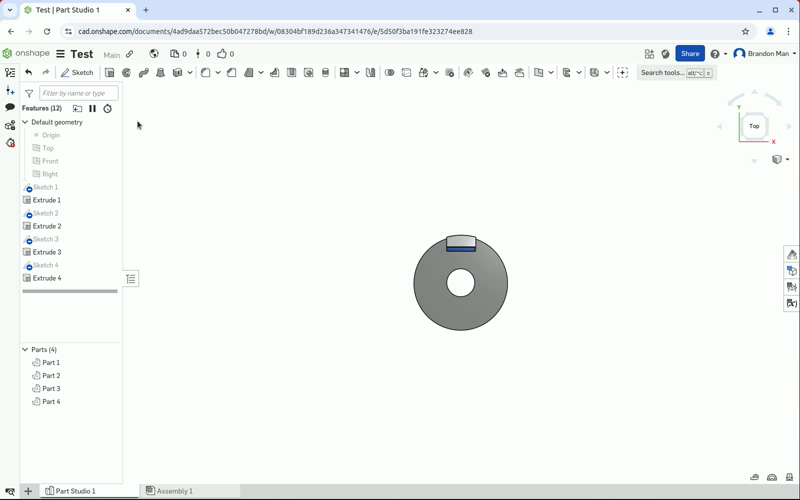
mouse_move(73, 189)
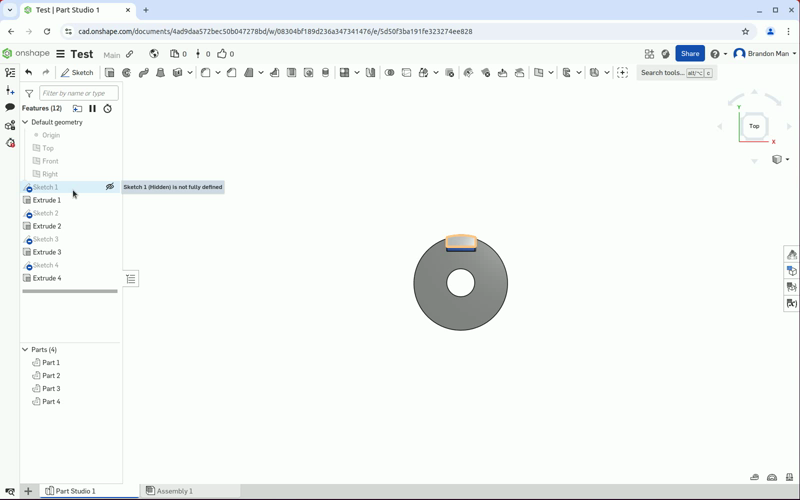
click(73, 189)
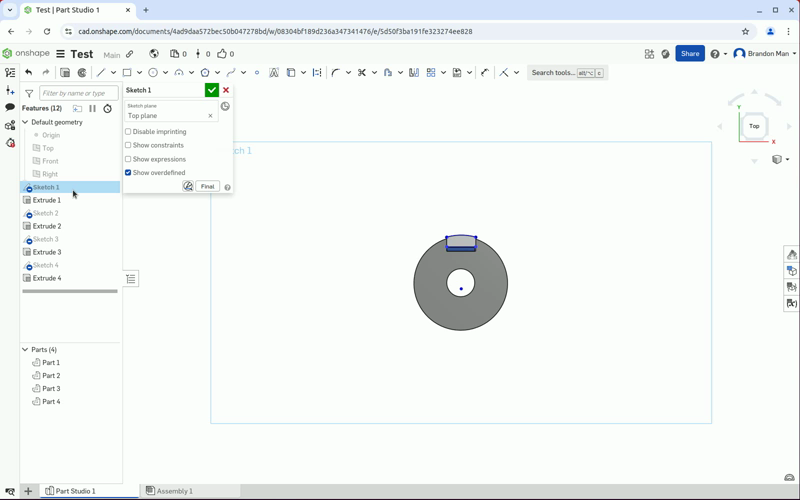
mouse_move(229, 92)
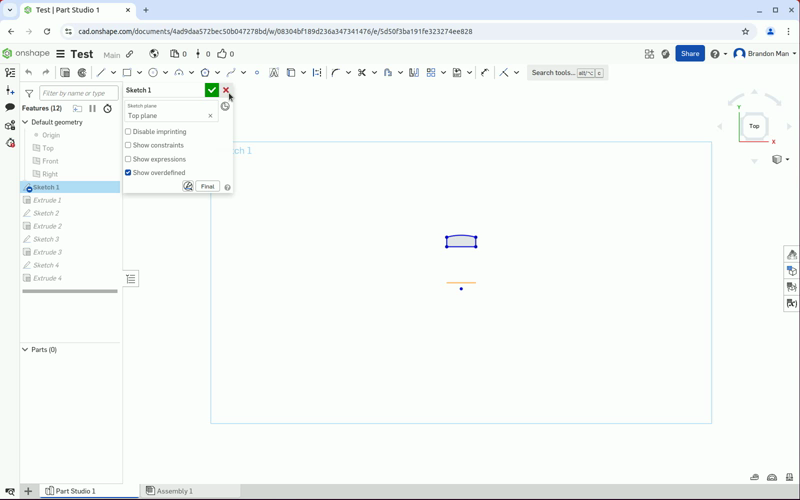
click(229, 92)
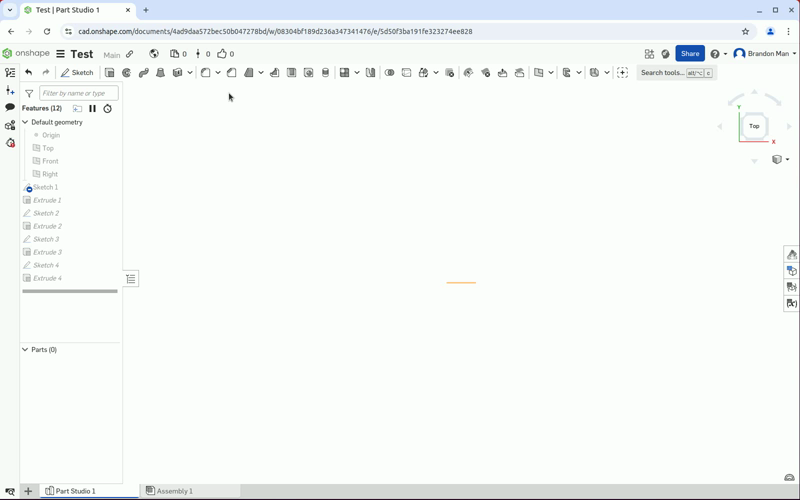
mouse_move(73, 352)
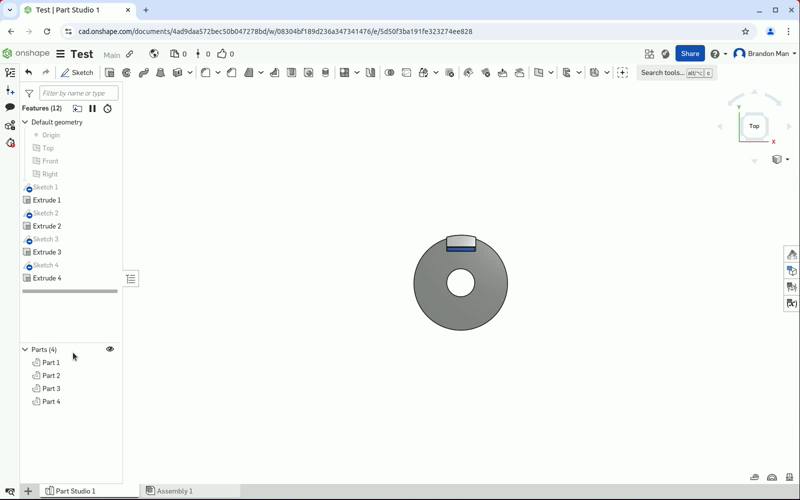
key(y)
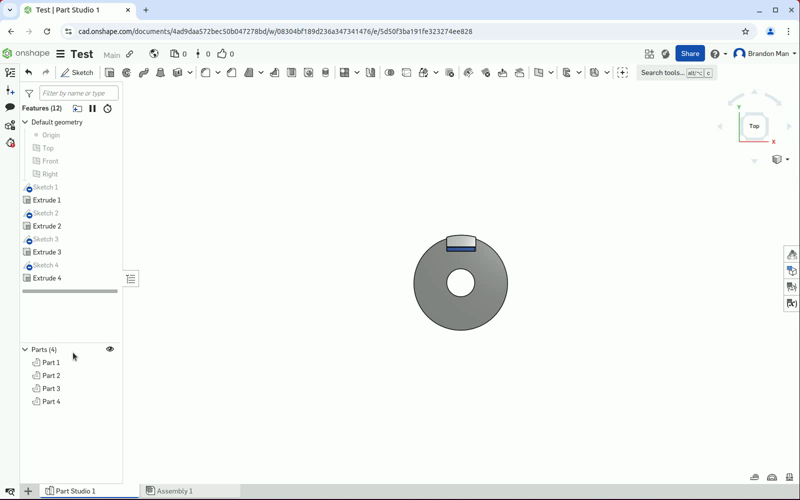
key(shift+p)
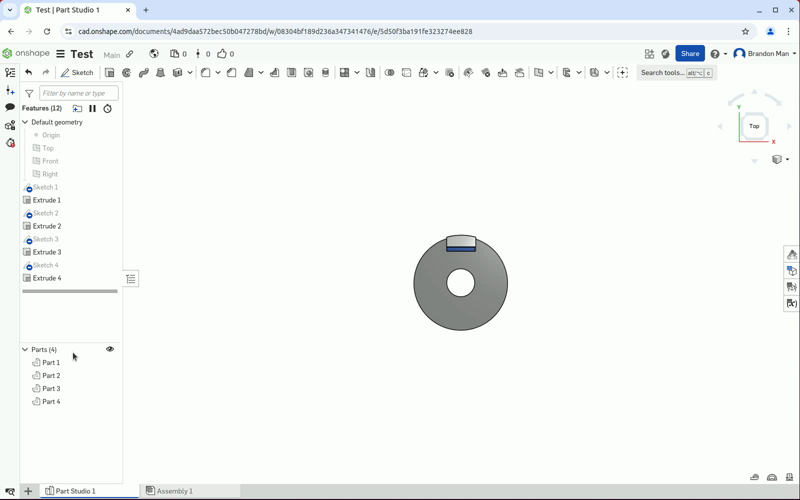
key(space)
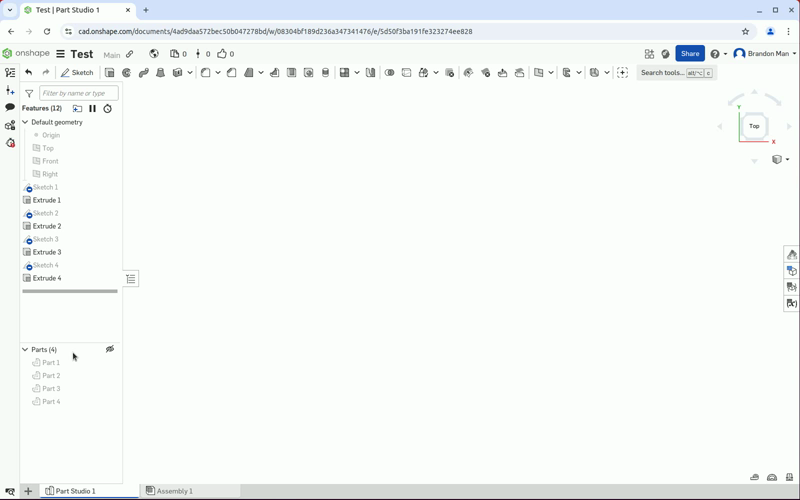
key_down(shift)
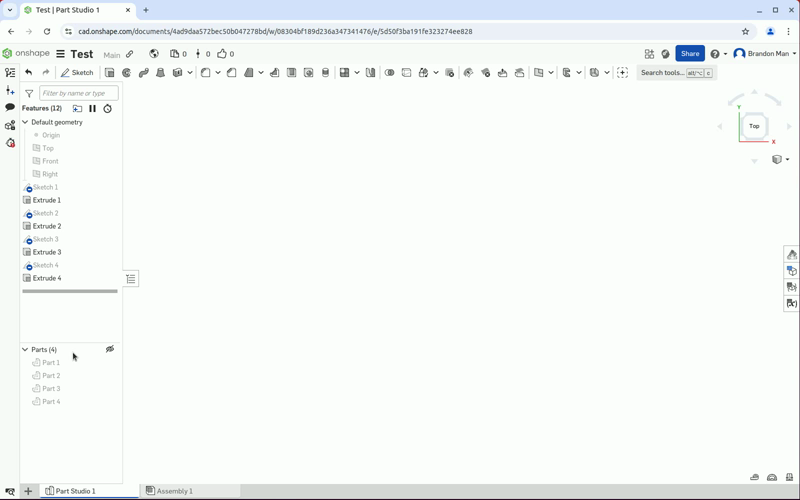
key(up)
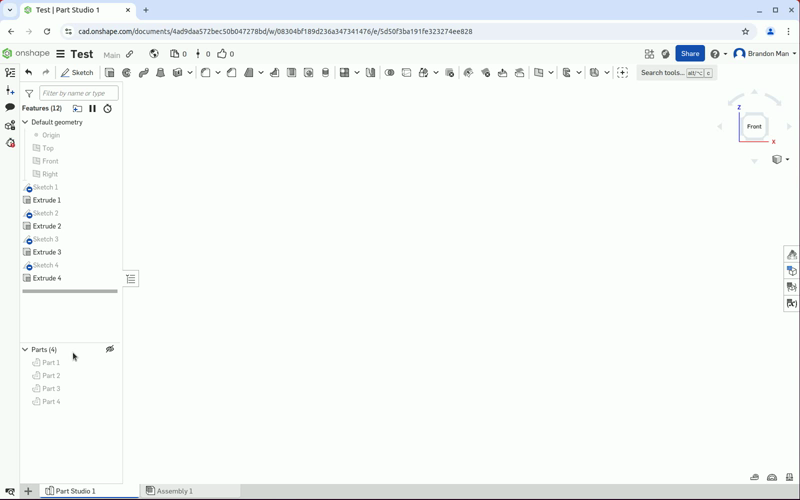
key_up(shift)
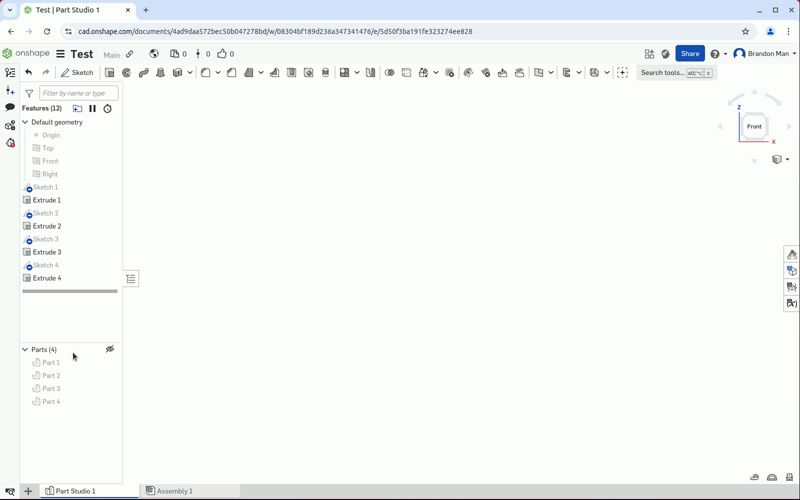
mouse_move(73, 352)
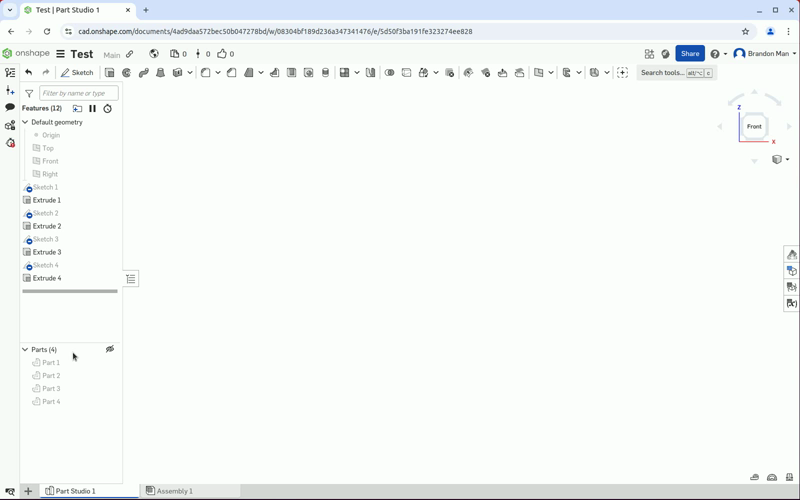
key(shift+y)
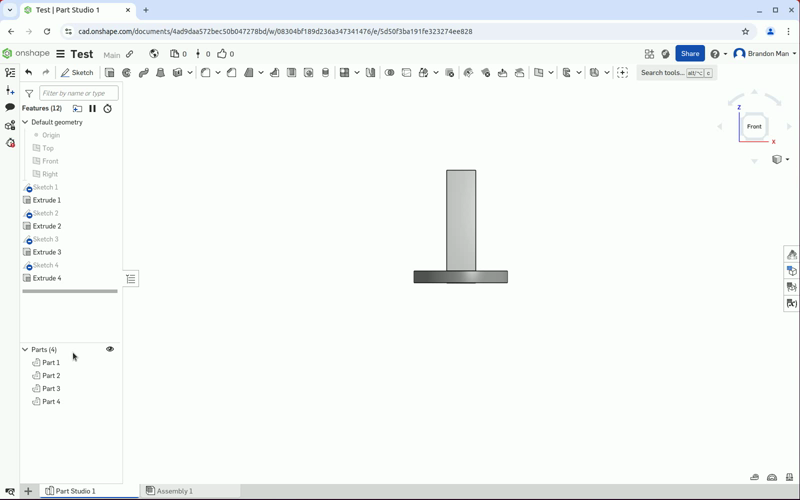
mouse_move(541, 75)
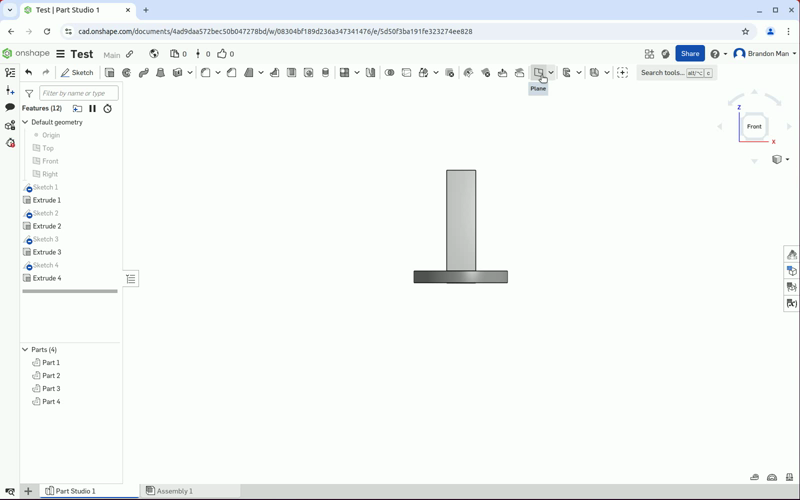
click(541, 75)
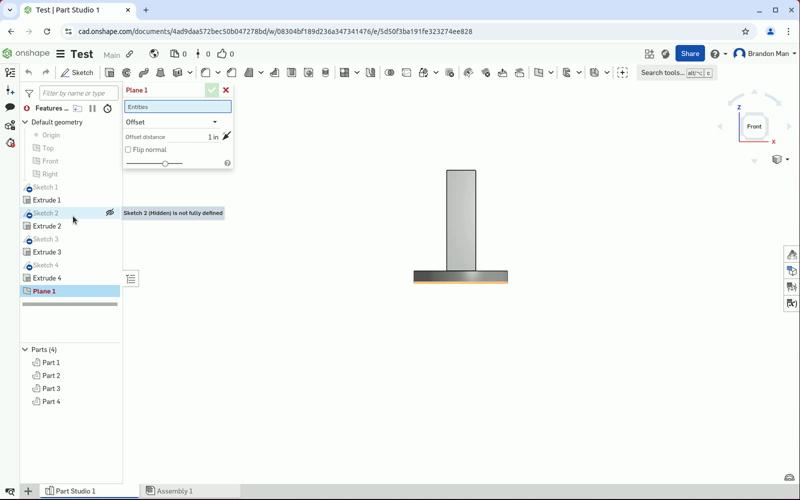
scroll(3)
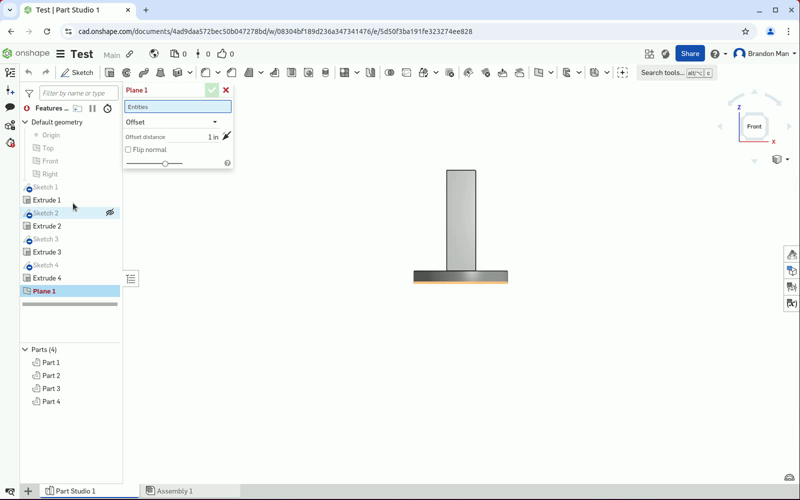
mouse_move(73, 163)
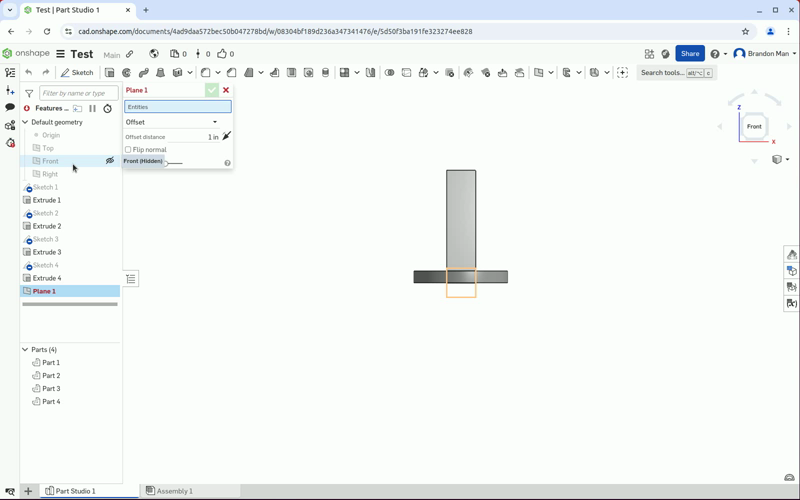
click(73, 163)
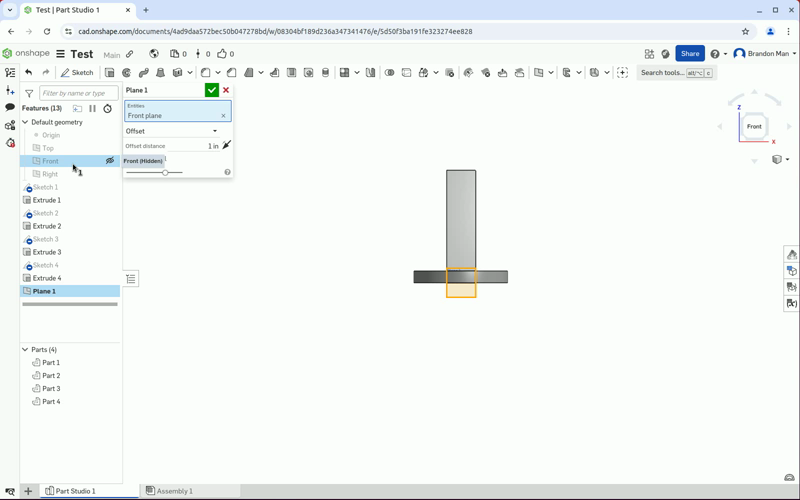
key(tab, 2)
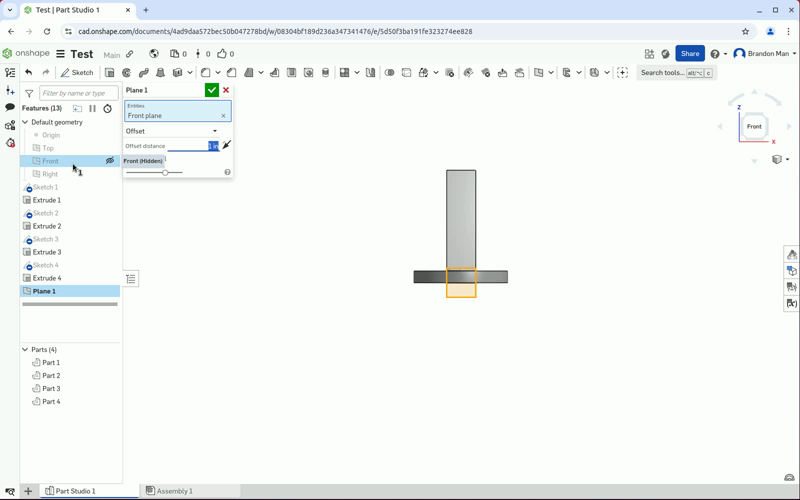
text(7.456)
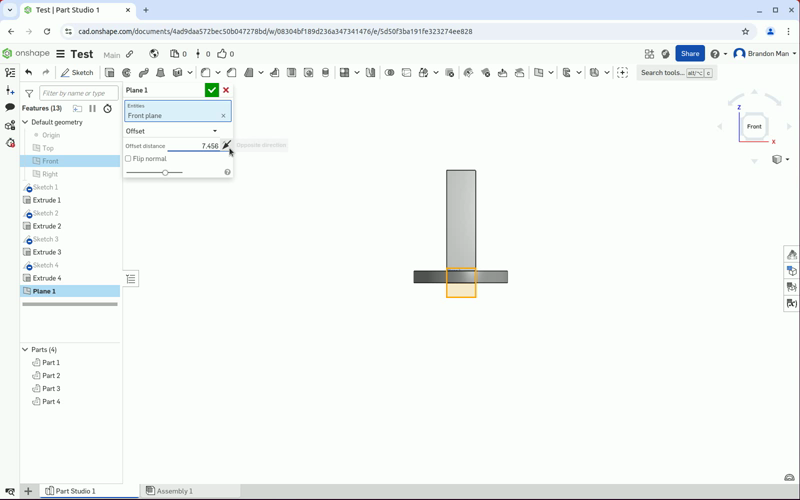
mouse_move(229, 147)
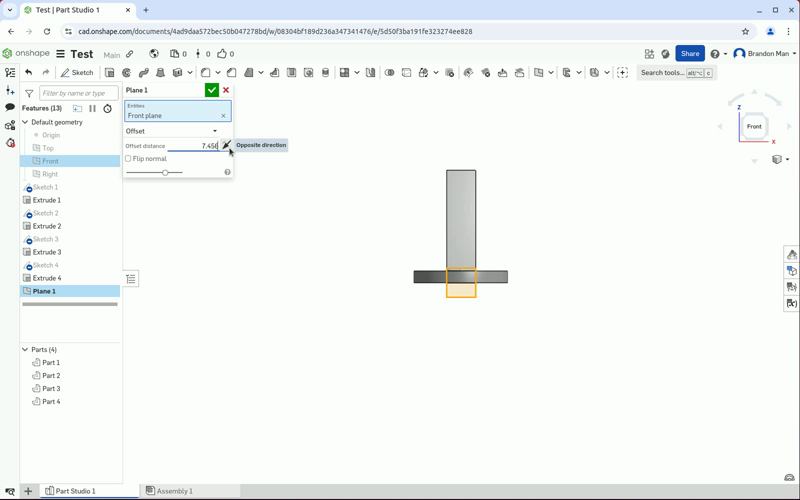
click(229, 147)
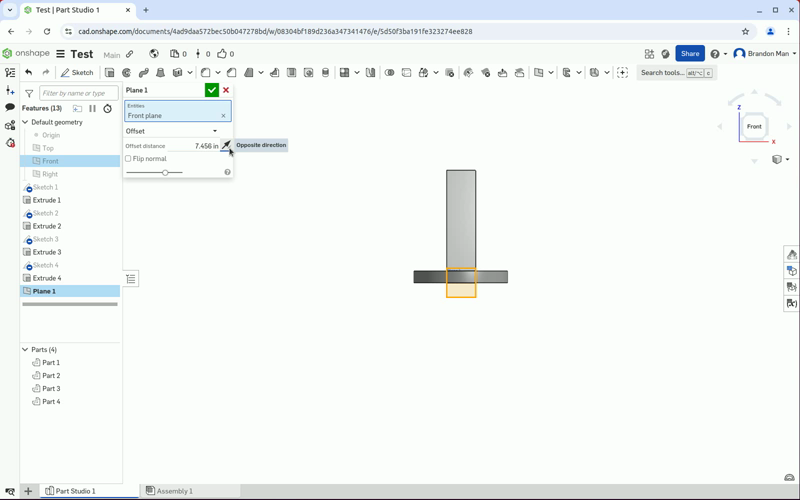
key(enter, 2)
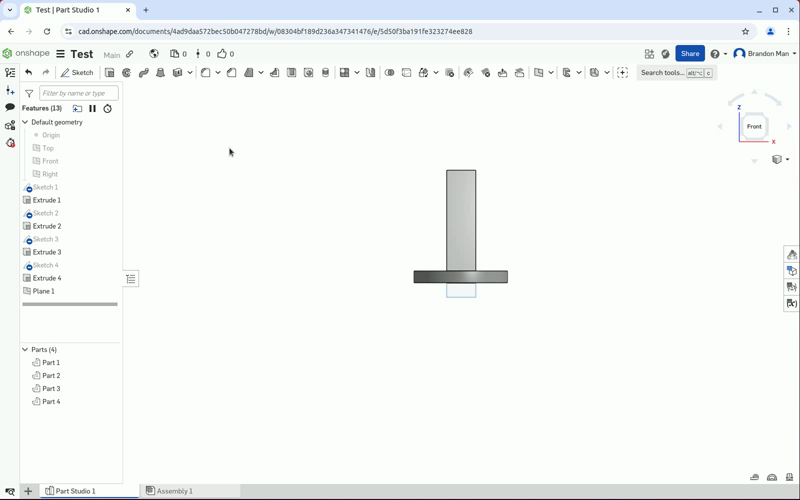
key(shift+s)
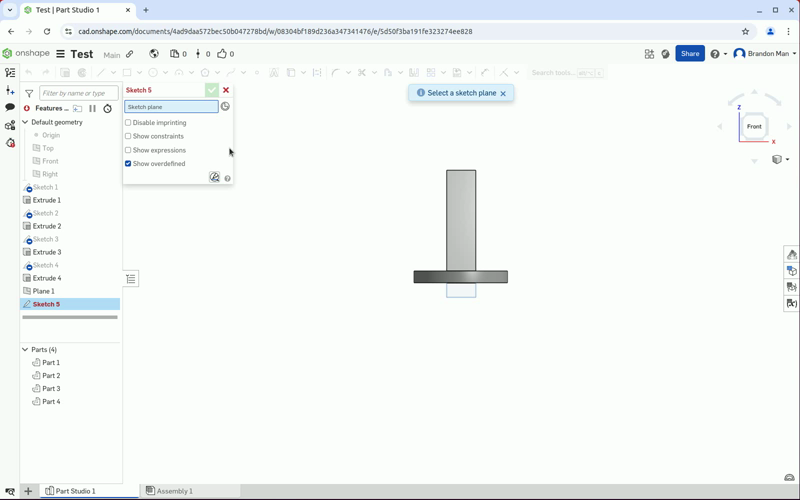
mouse_move(73, 293)
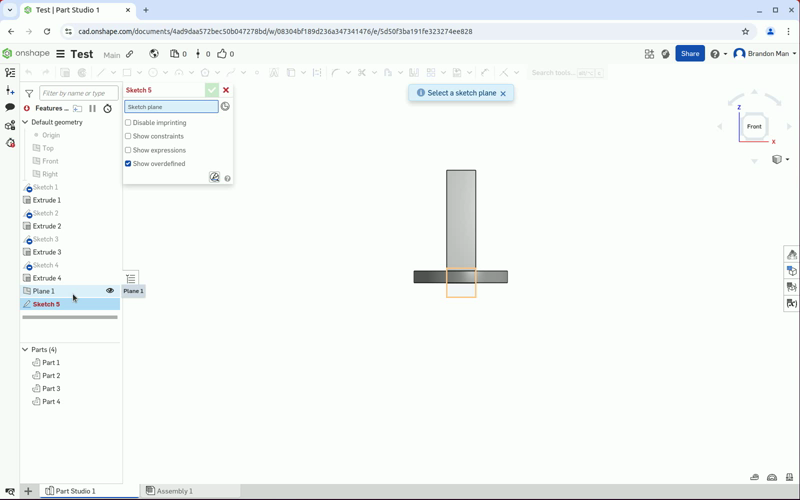
click(73, 293)
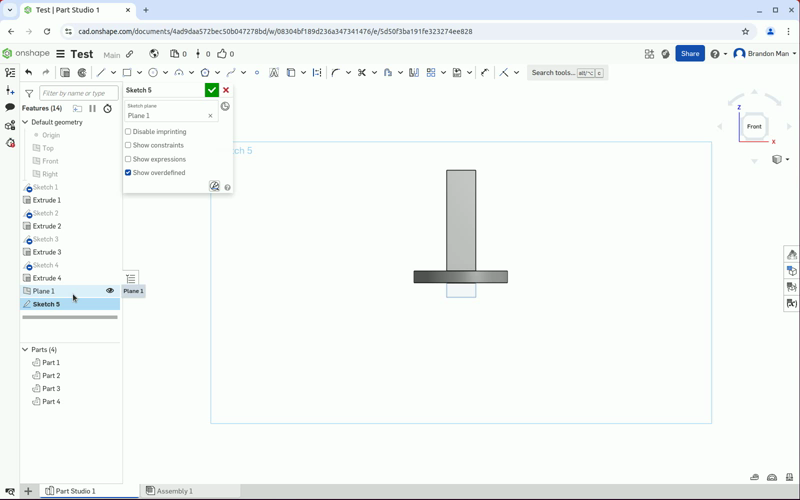
mouse_move(73, 352)
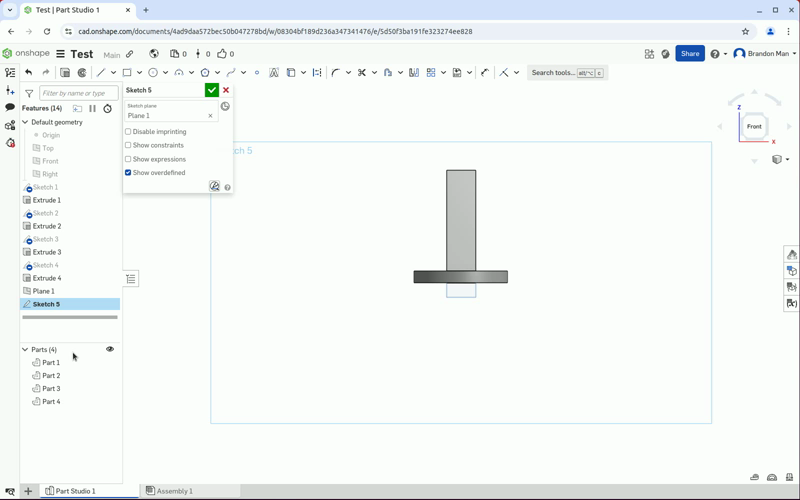
key(y)
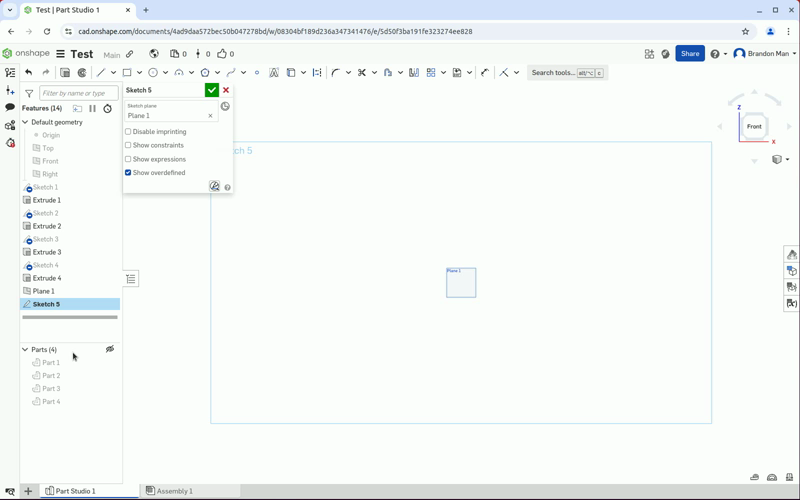
key(c)
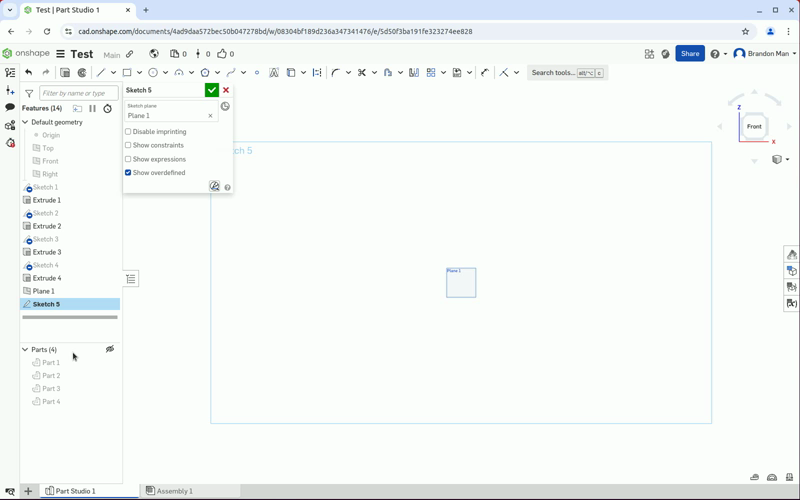
key_down(shift)
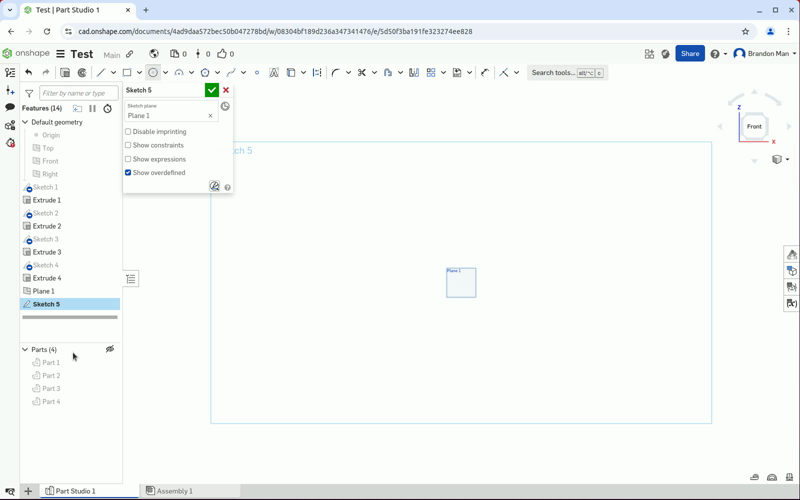
mouse_move(461, 185)
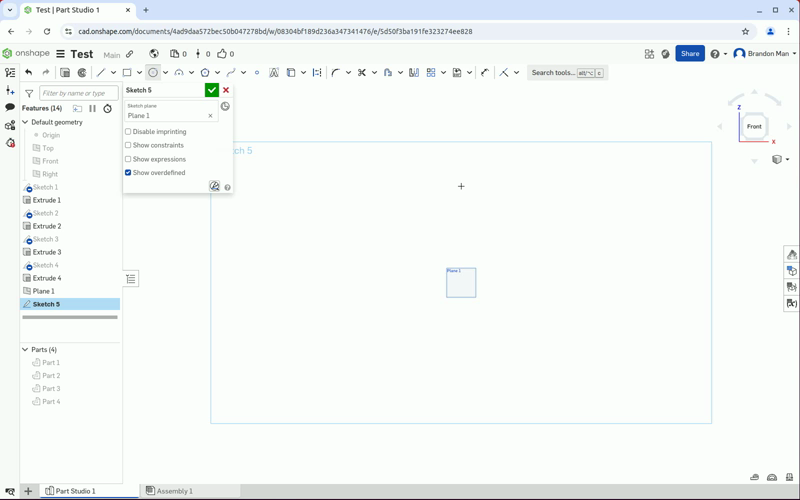
click(461, 185)
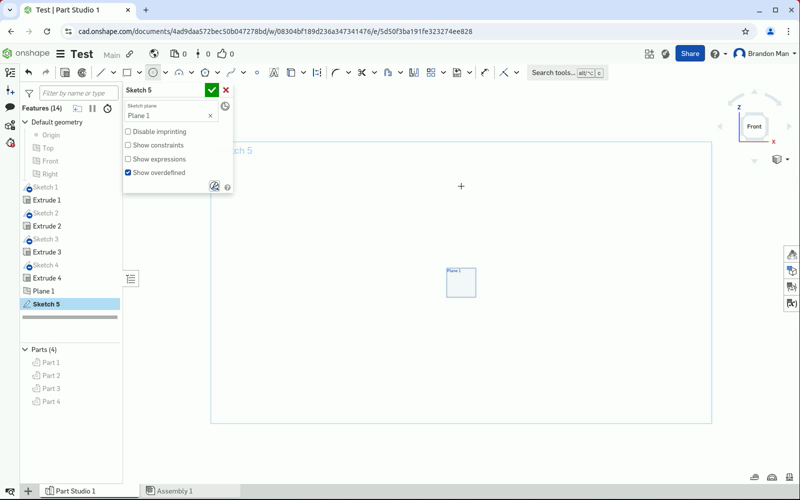
key_up(shift)
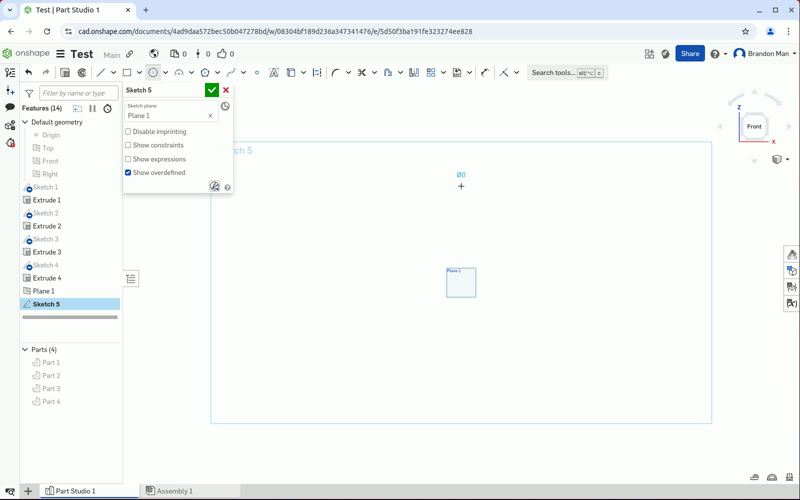
mouse_move(467, 185)
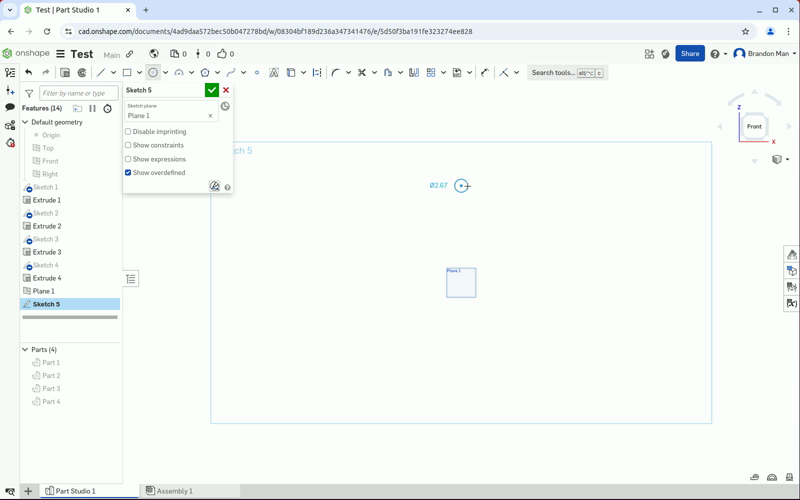
click(467, 185)
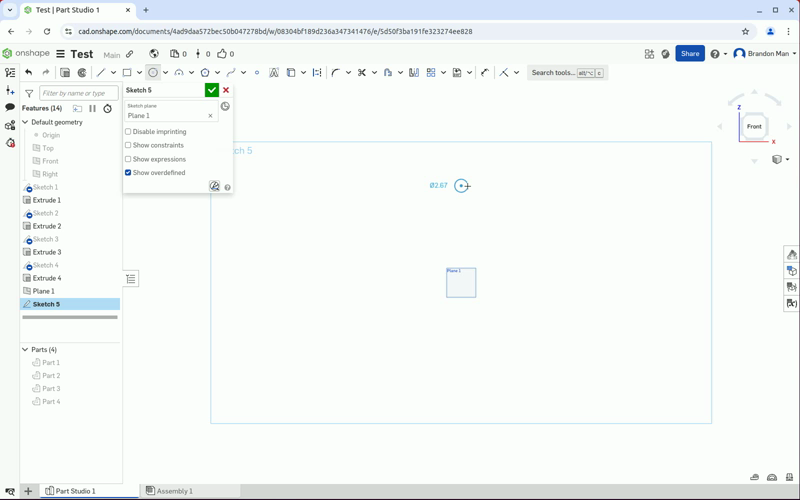
key(esc)
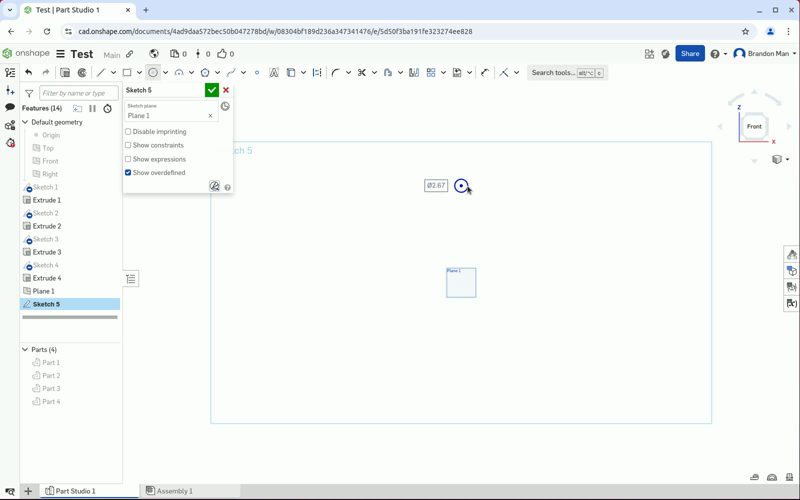
mouse_move(464, 190)
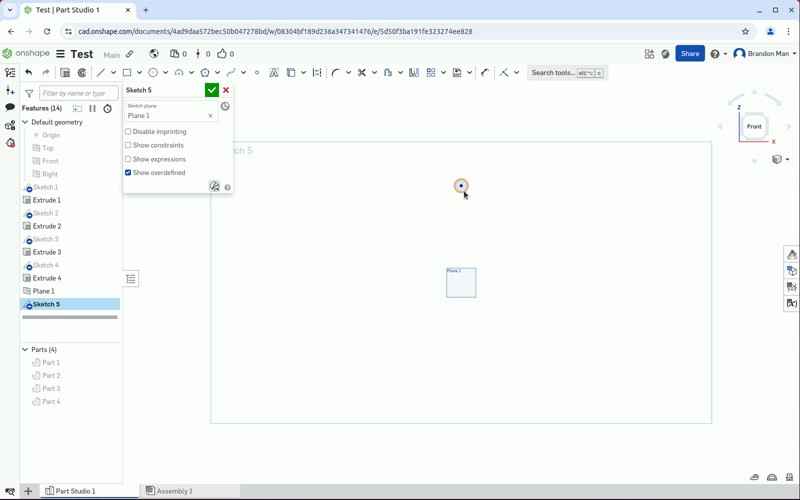
scroll(6)
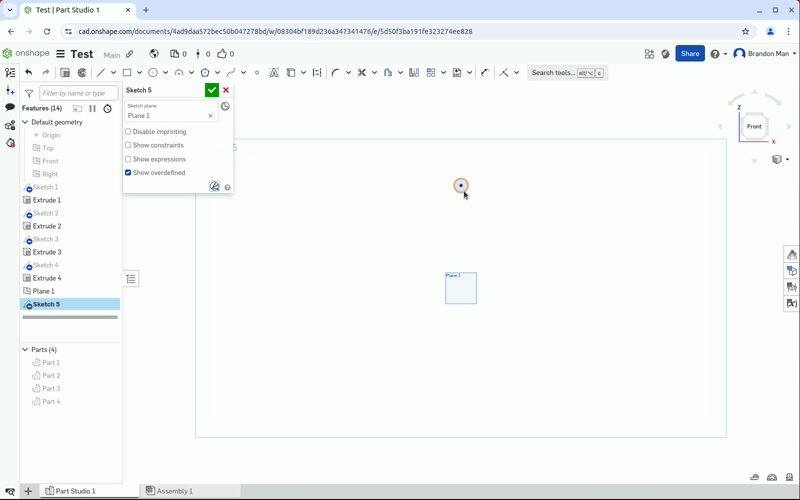
scroll(6)
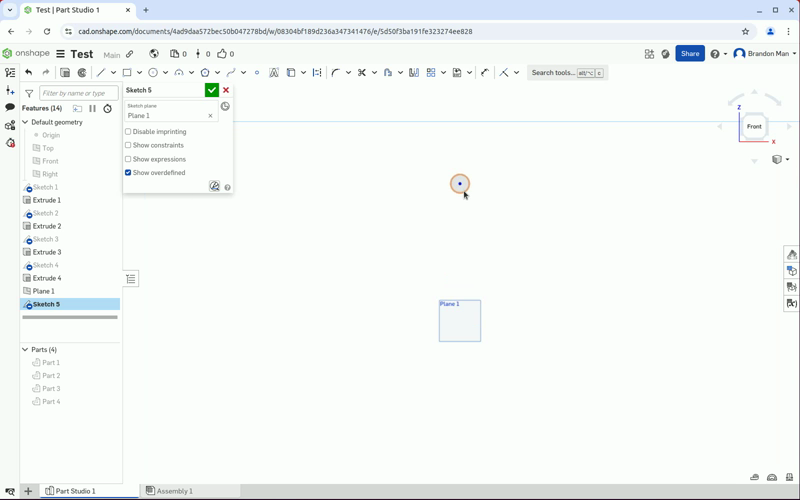
scroll(6)
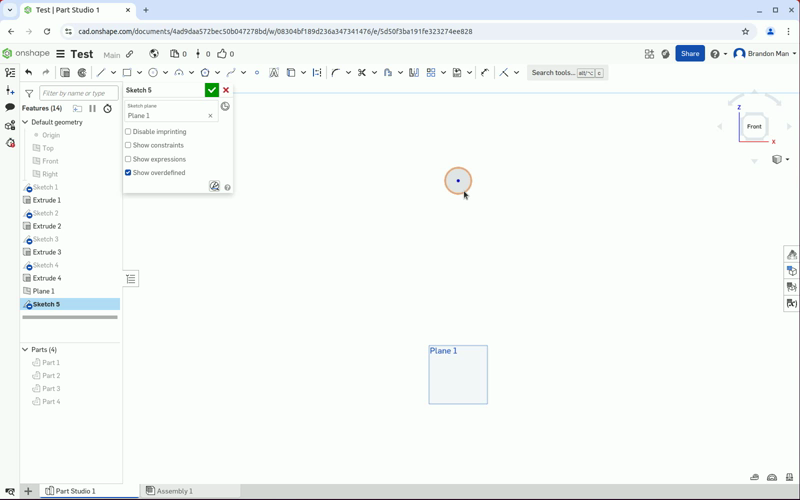
scroll(6)
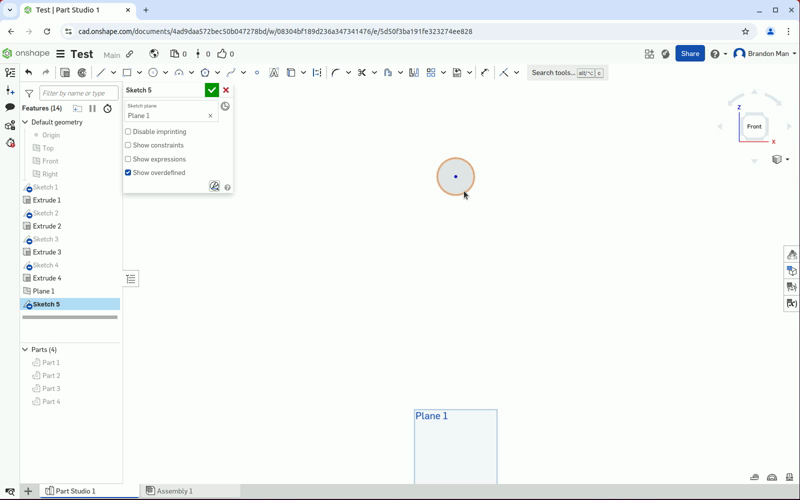
scroll(6)
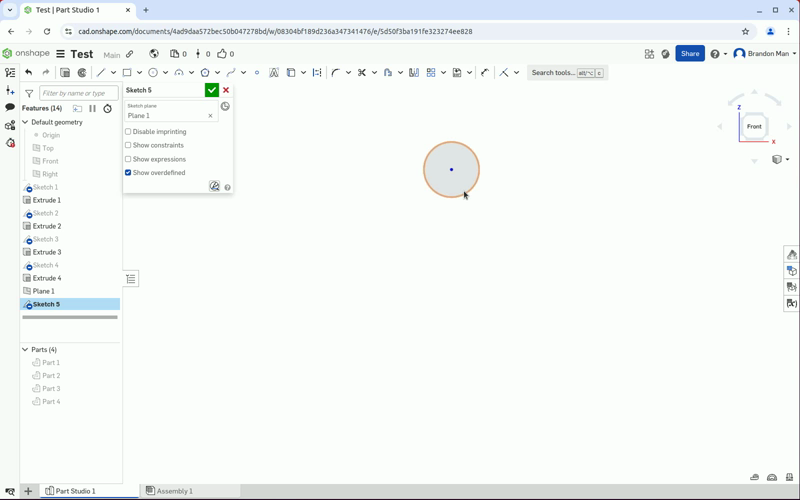
scroll(6)
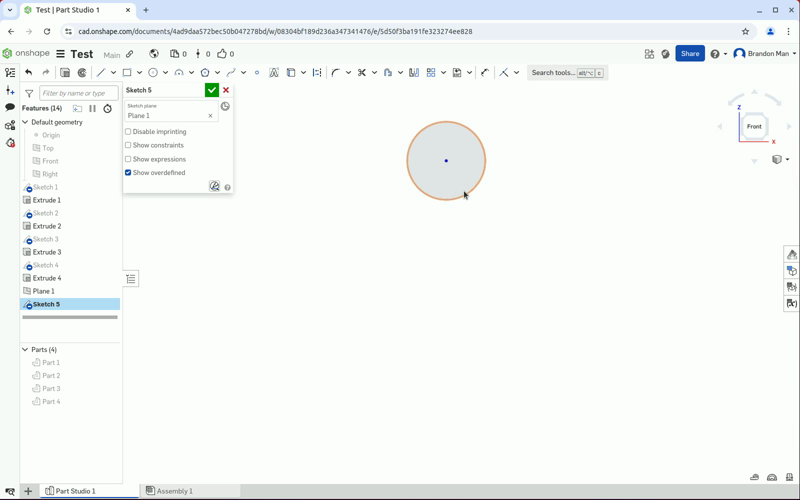
scroll(6)
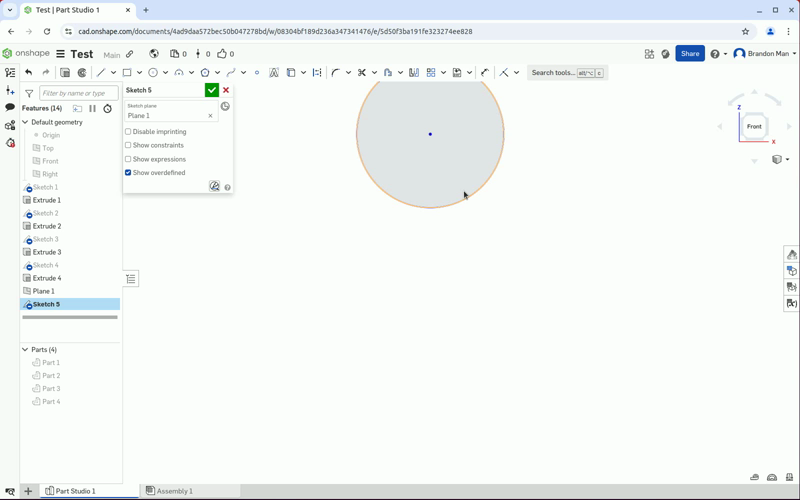
click(464, 190)
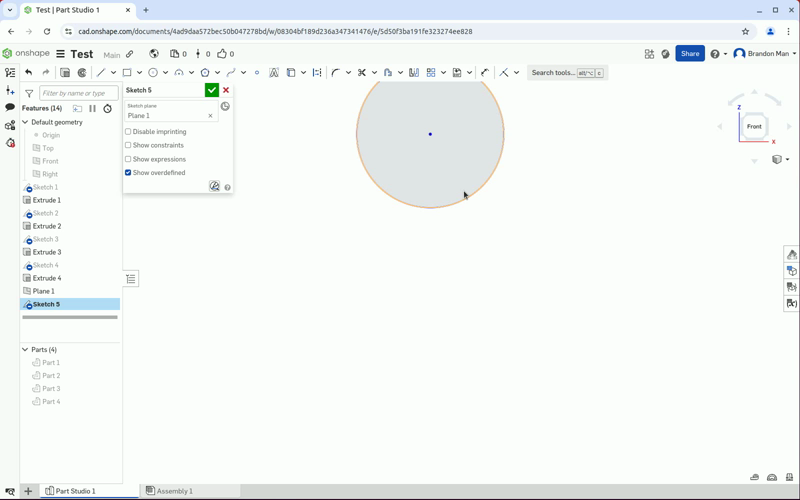
scroll(-6)
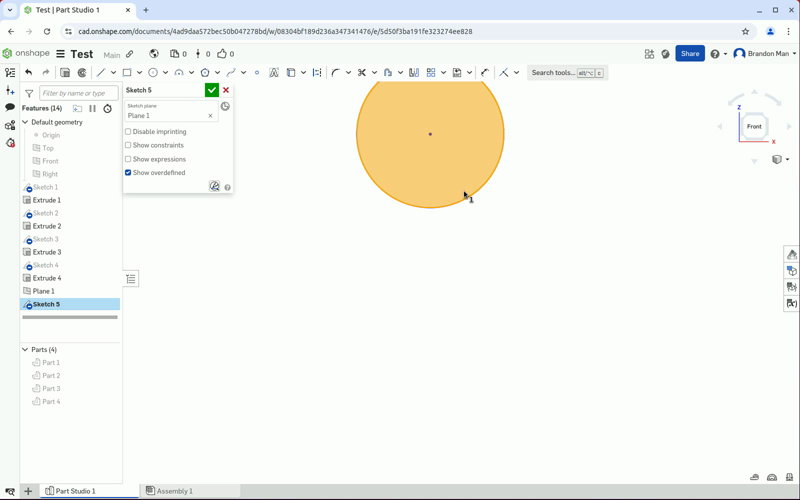
scroll(-6)
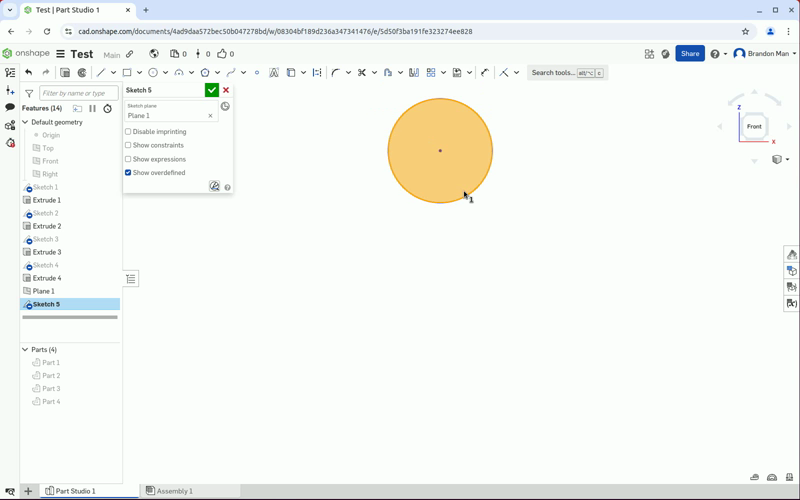
scroll(-6)
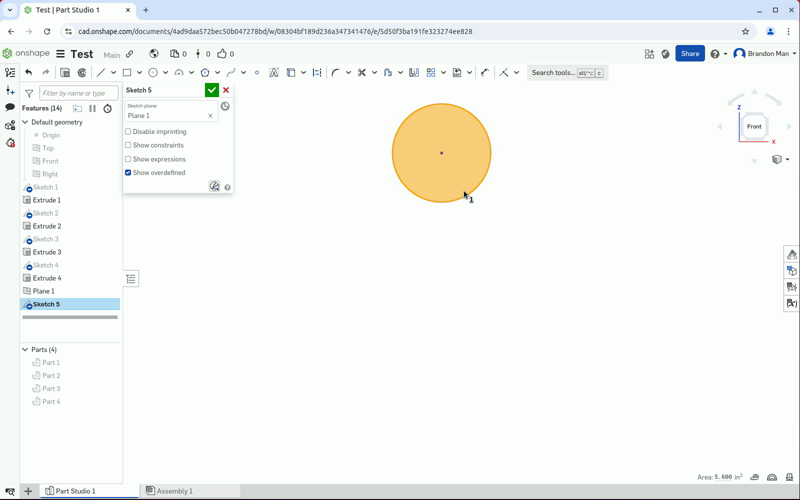
scroll(-6)
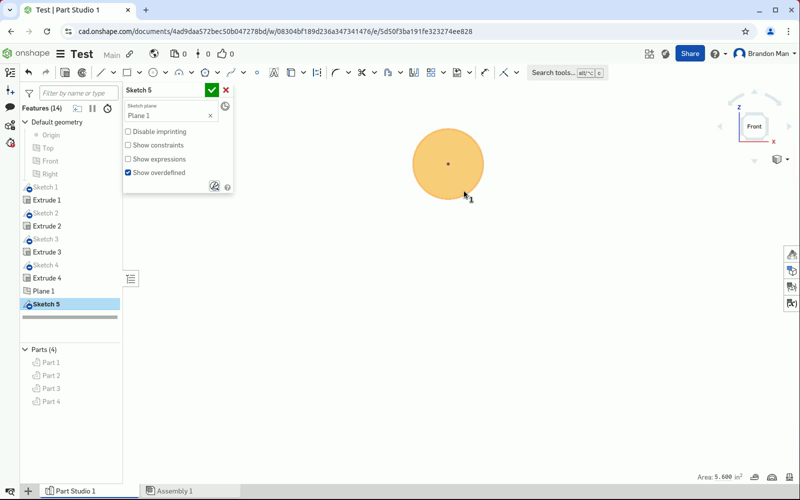
scroll(-6)
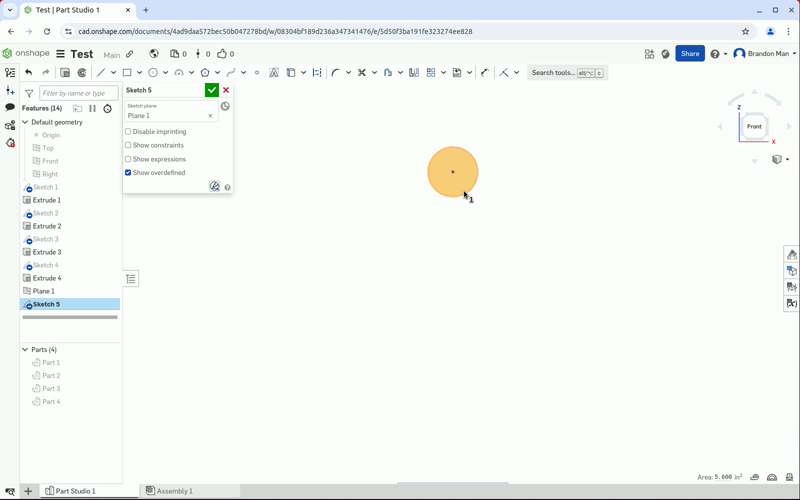
scroll(-6)
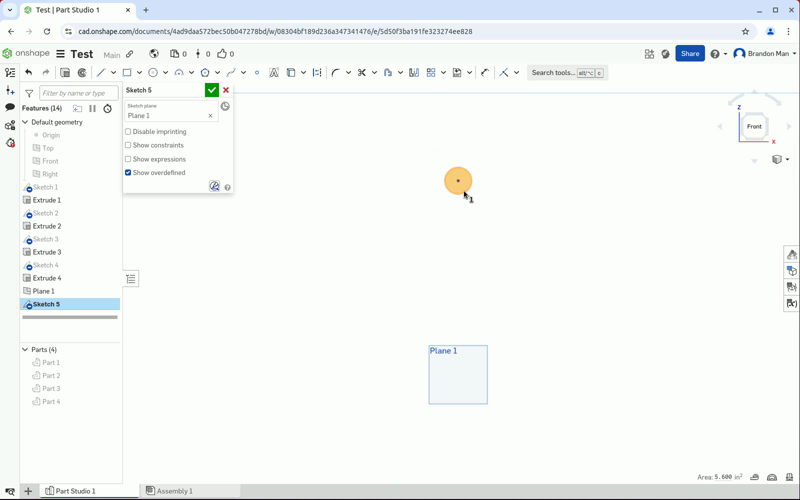
scroll(-6)
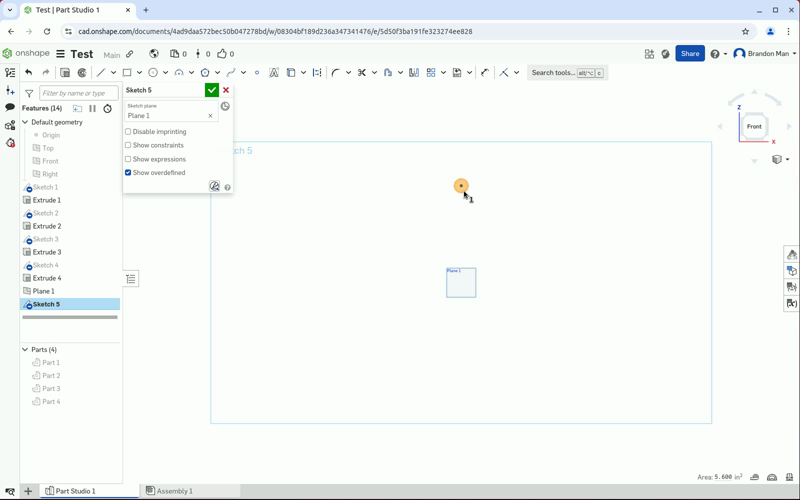
mouse_move(73, 352)
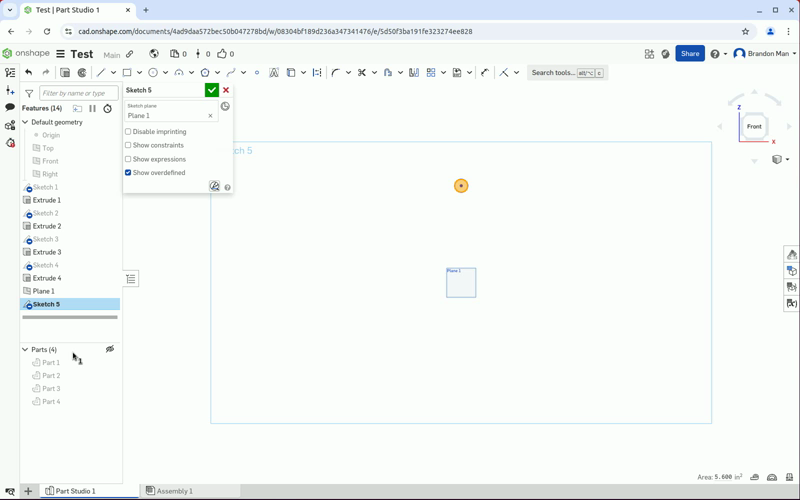
key(shift+y)
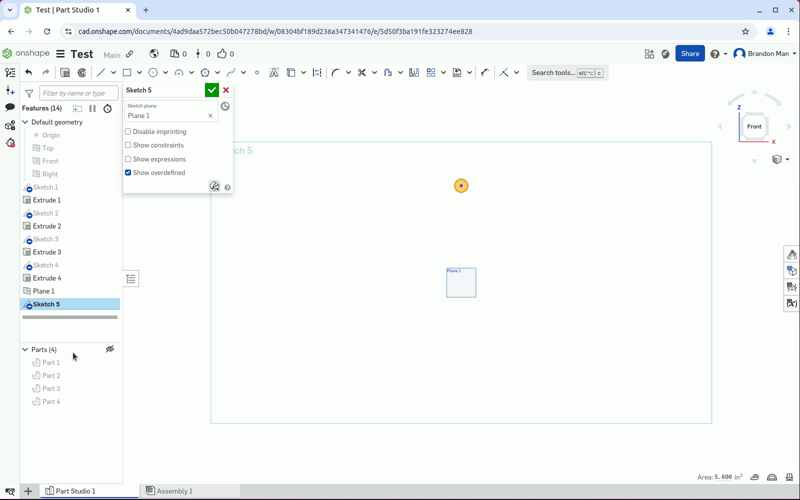
key(shift+e)
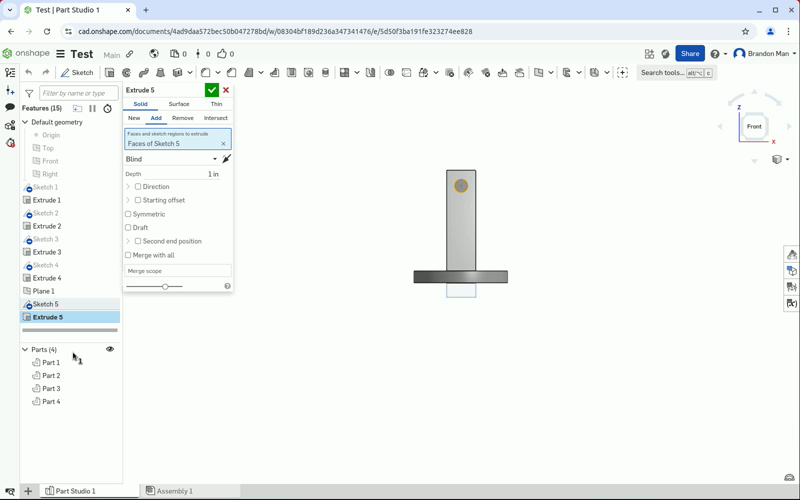
mouse_move(143, 106)
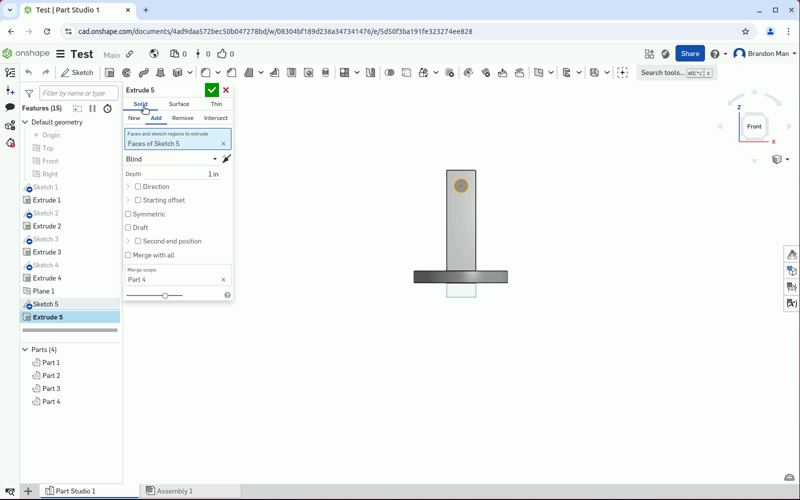
click(143, 106)
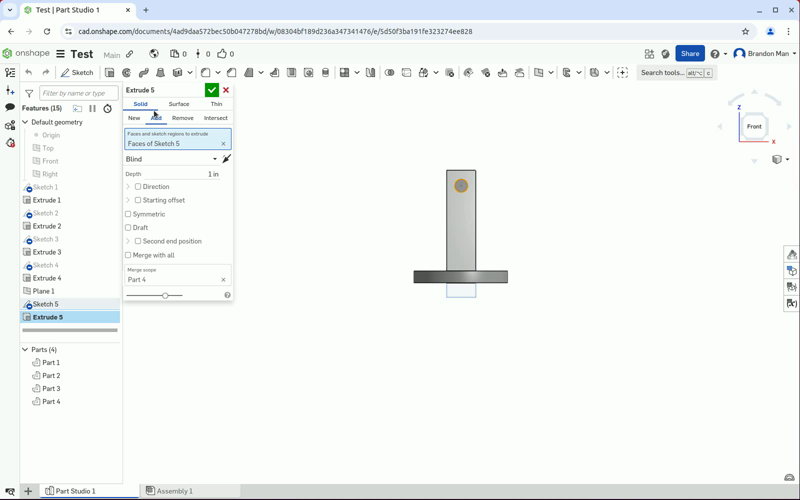
mouse_move(186, 120)
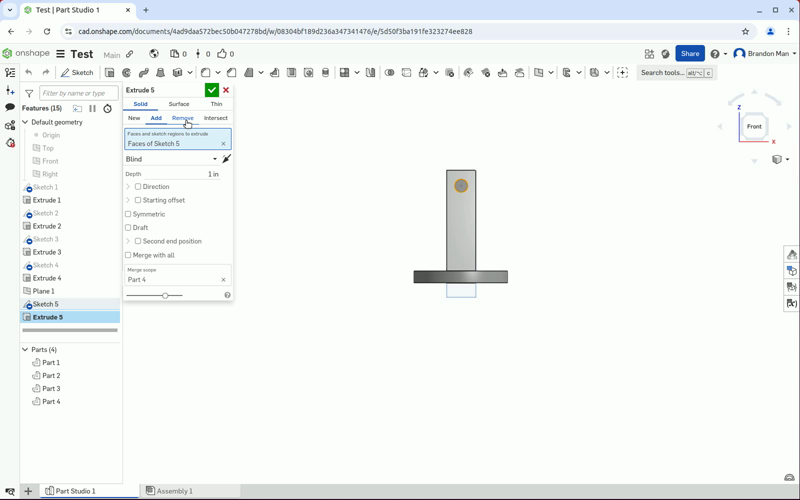
click(186, 120)
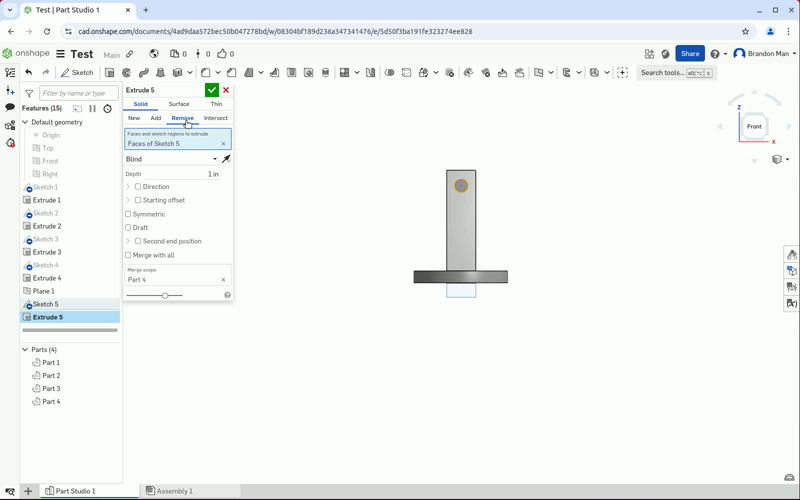
key(tab, 4)
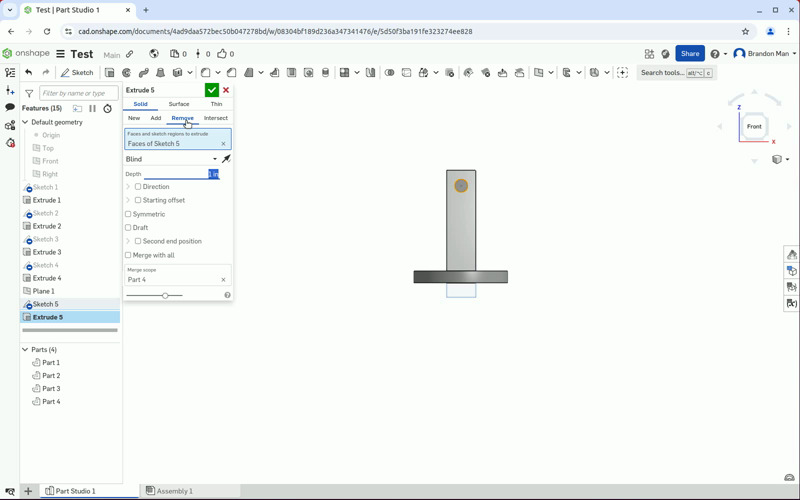
text(7.703)
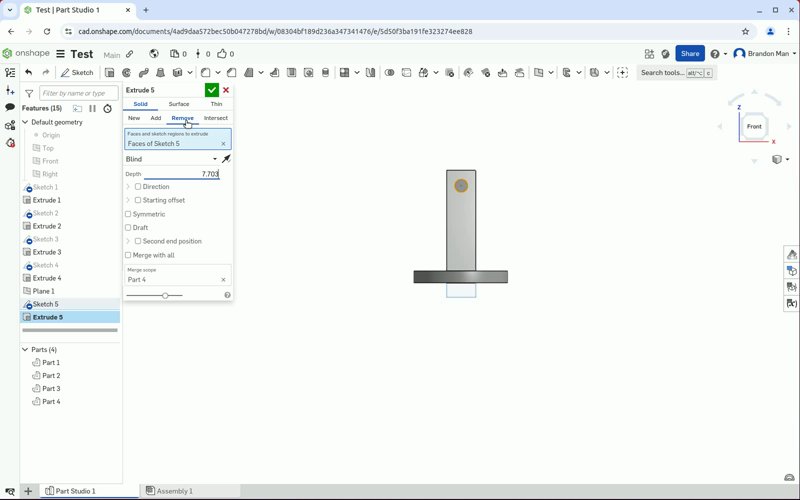
key(tab, 6)
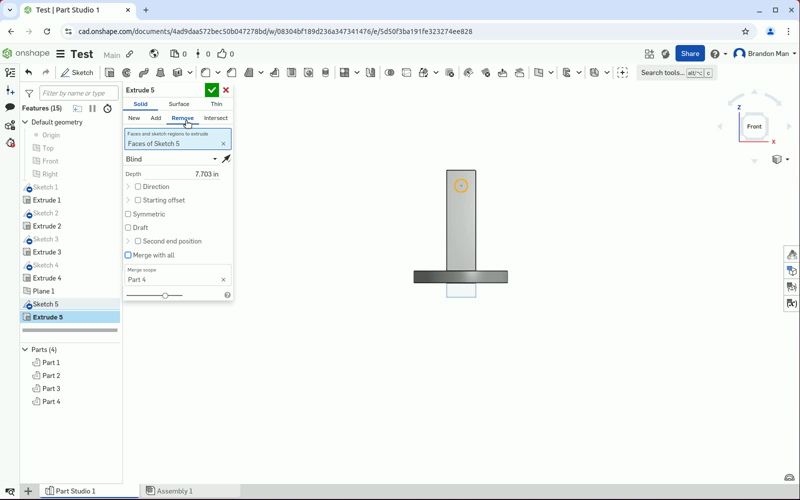
key(space)
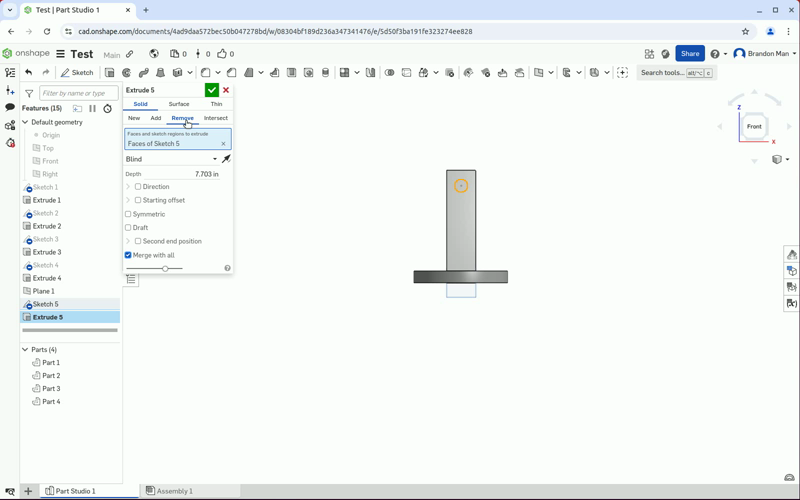
key(enter)
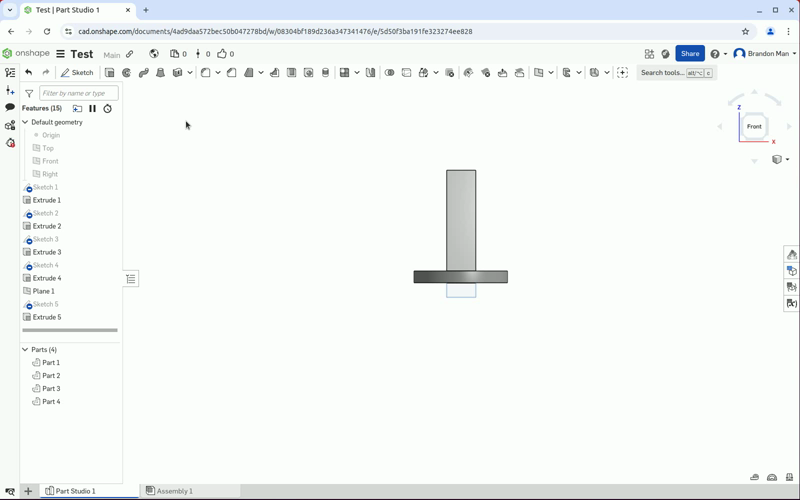
key(shift+h)
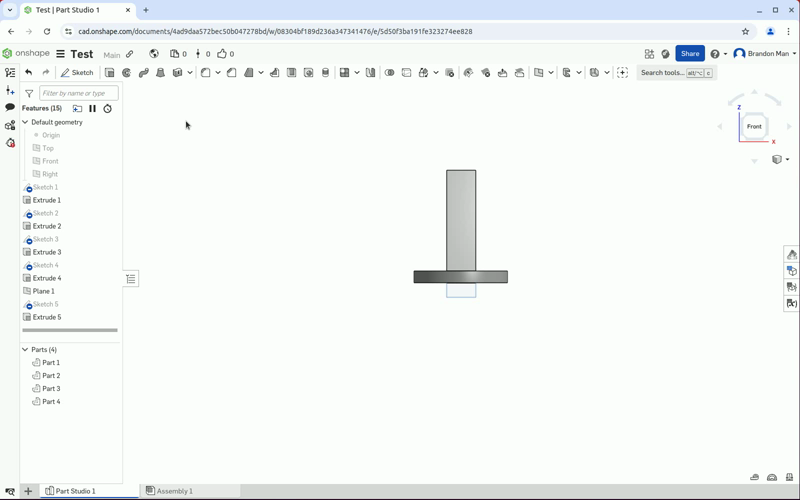
key(shift+h)
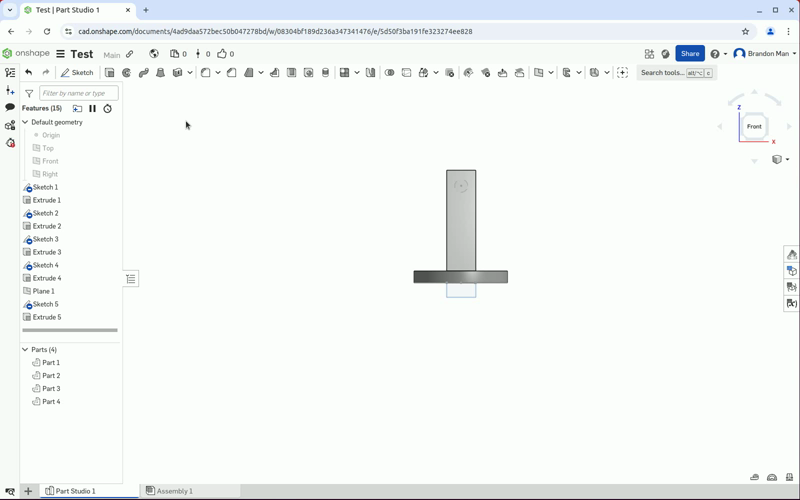
key(shift+7)
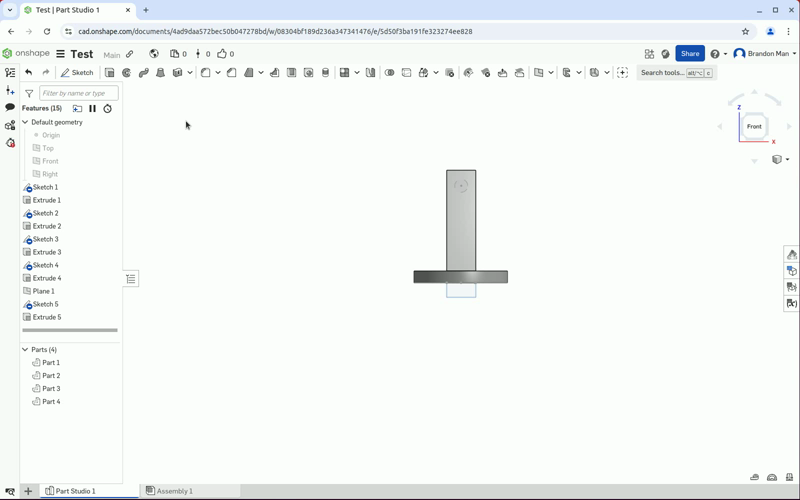
key(left, 2)
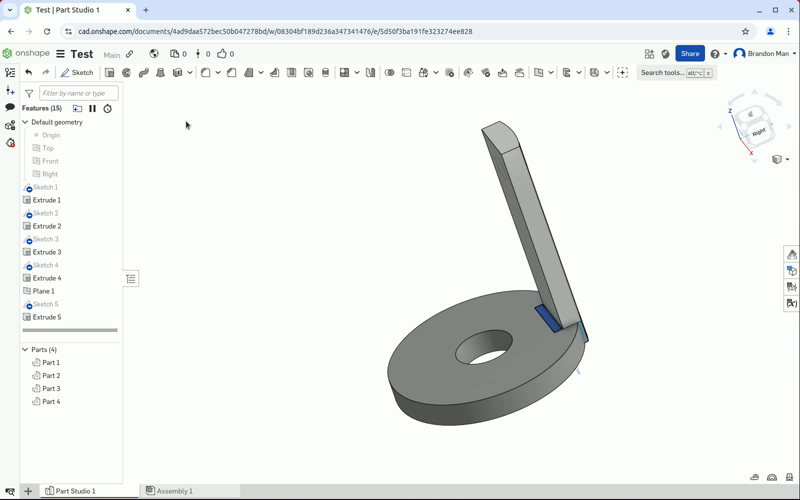
key(down, 2)
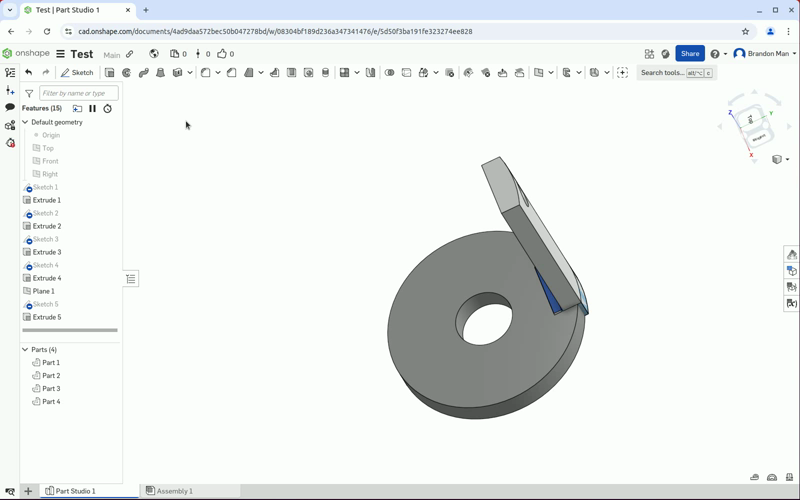
key(up, 2)
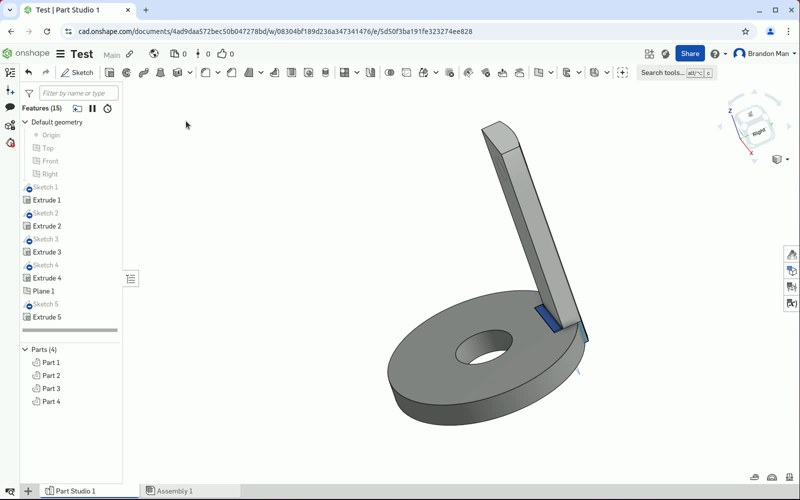
key(right, 2)
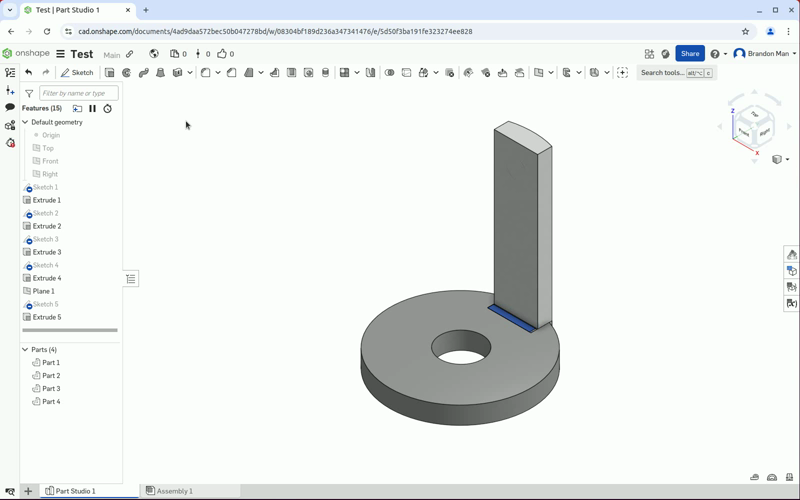
mouse_move(73, 189)
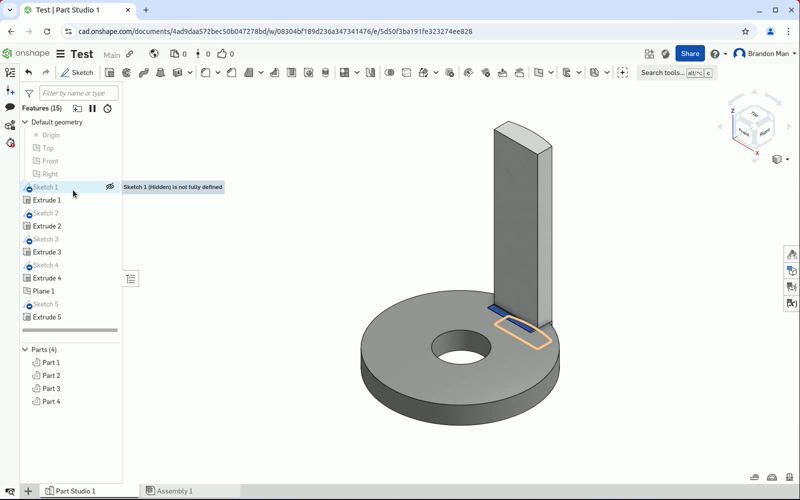
click(73, 189)